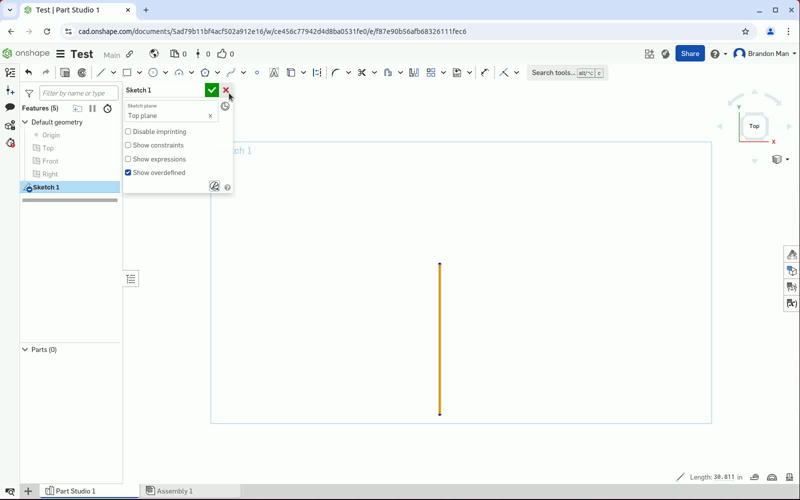
key(shift+h)
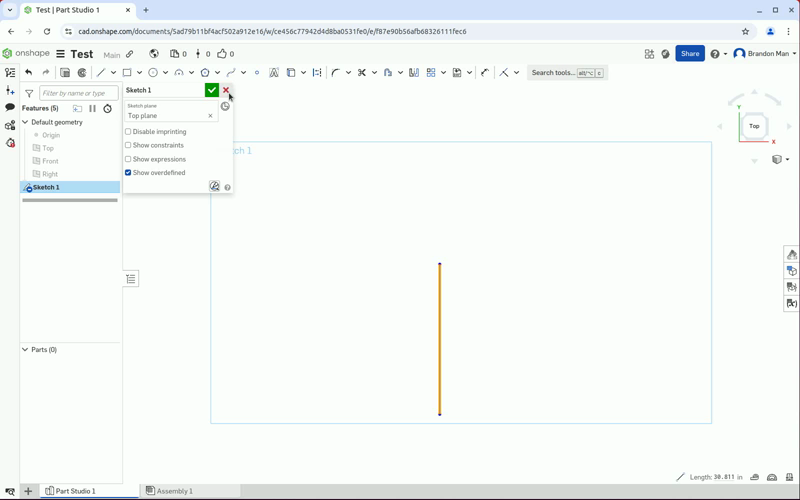
key(shift+s)
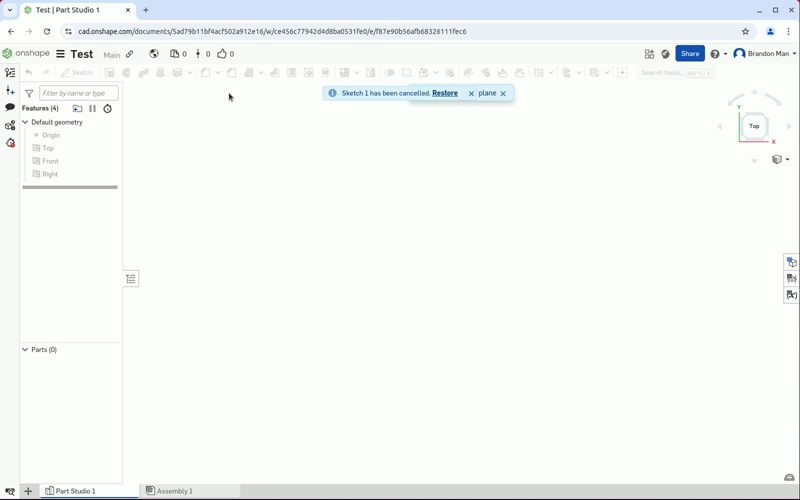
mouse_move(73, 150)
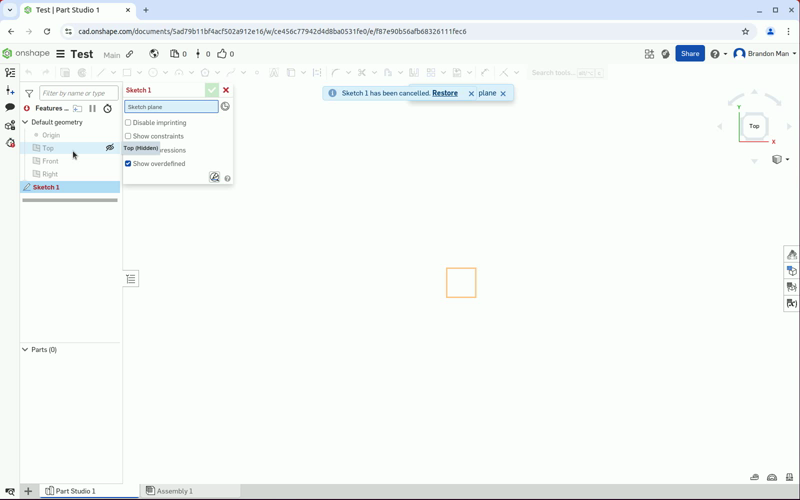
click(73, 150)
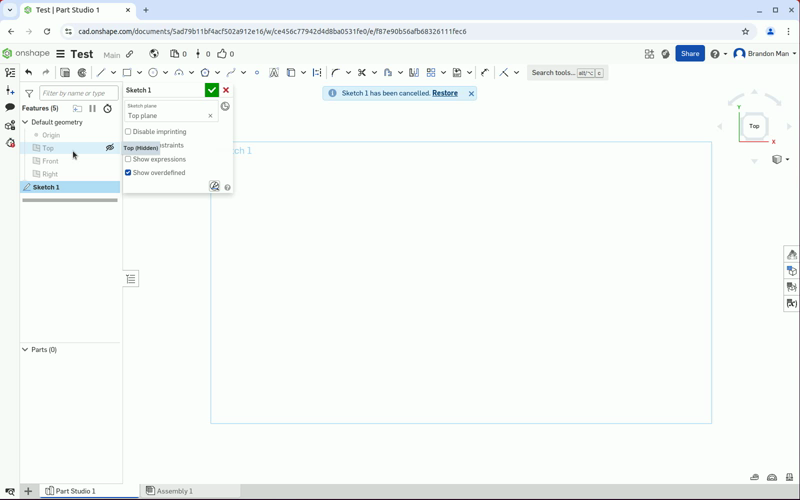
mouse_move(73, 352)
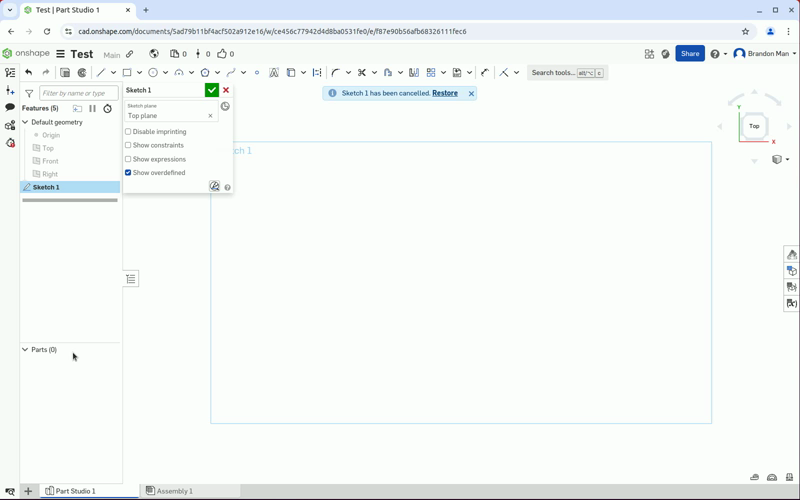
key(y)
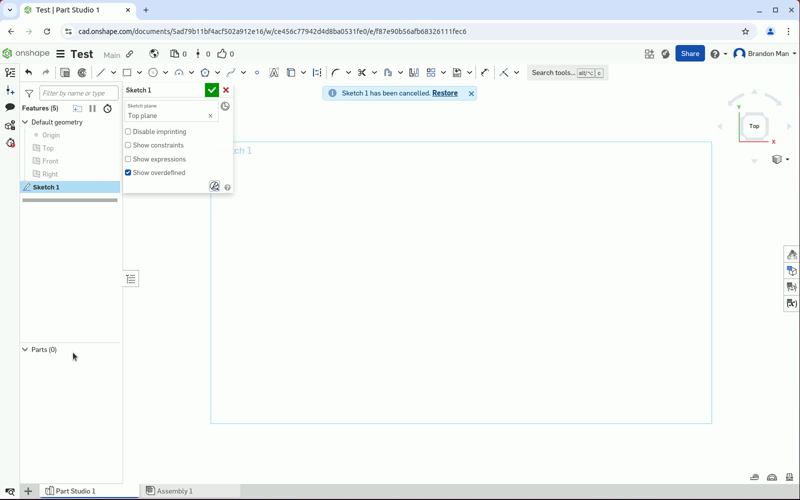
key(l)
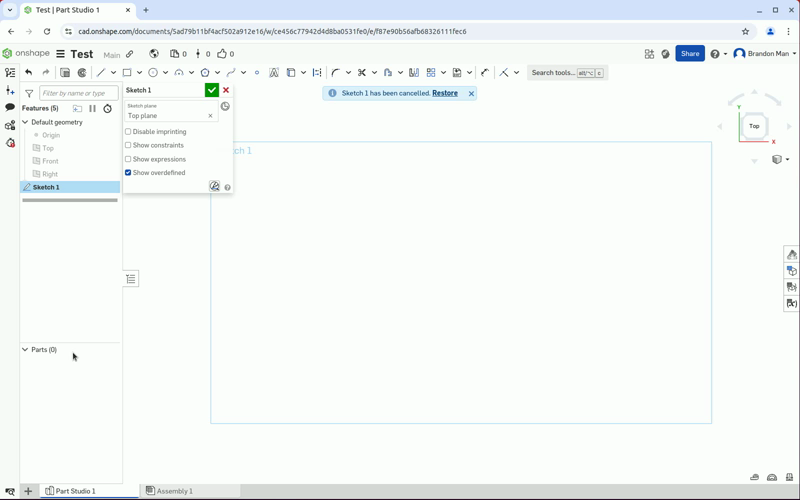
key_down(shift)
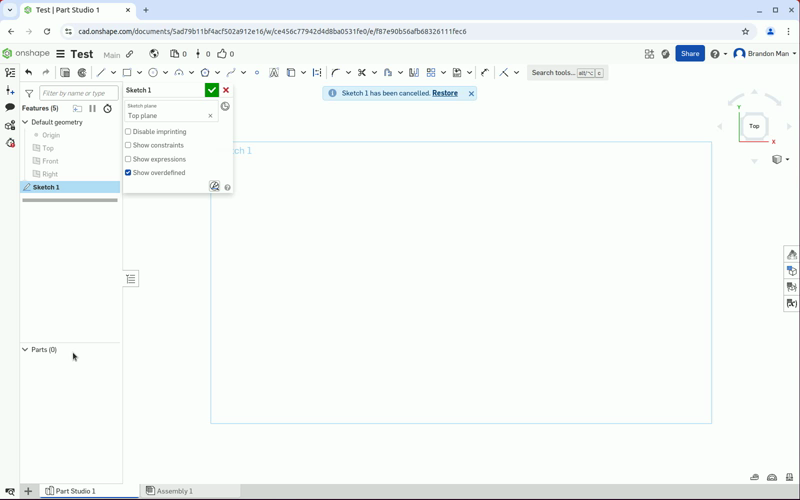
mouse_move(366, 334)
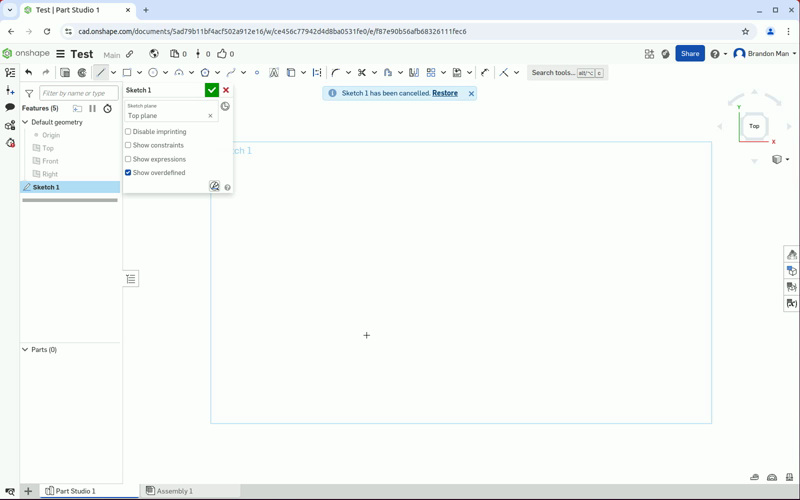
click(366, 334)
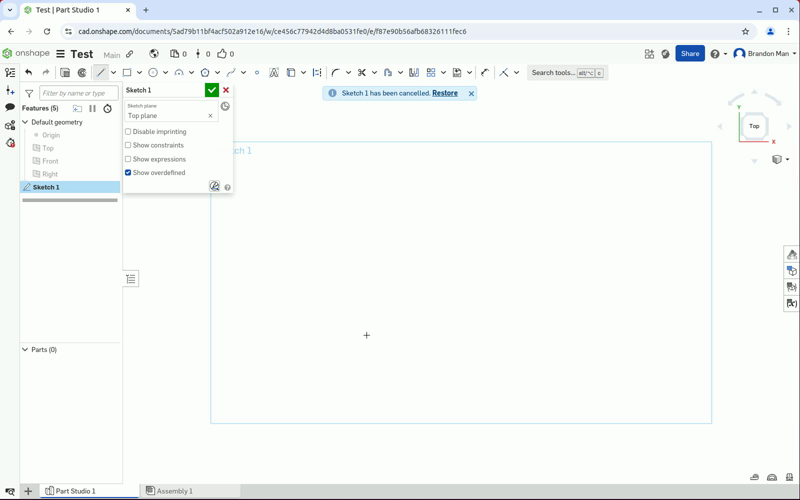
key_up(shift)
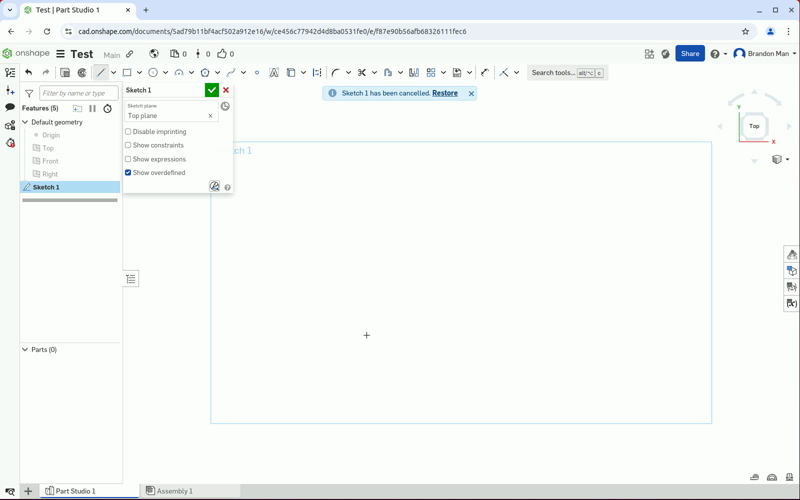
key_down(shift)
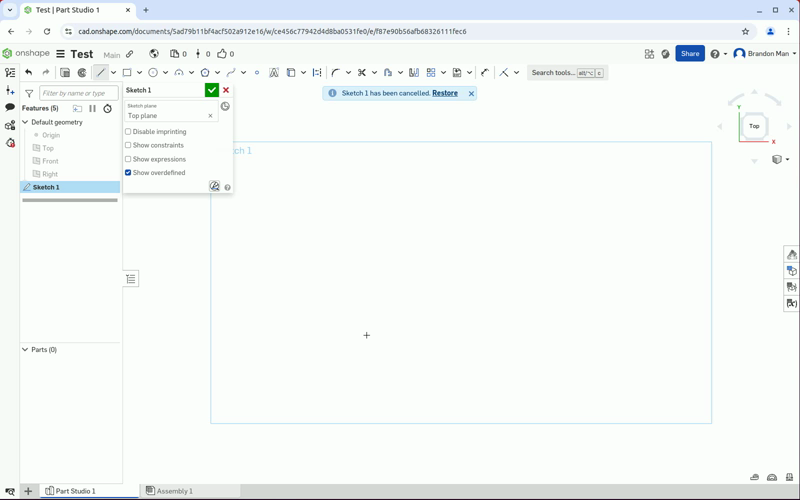
mouse_move(396, 334)
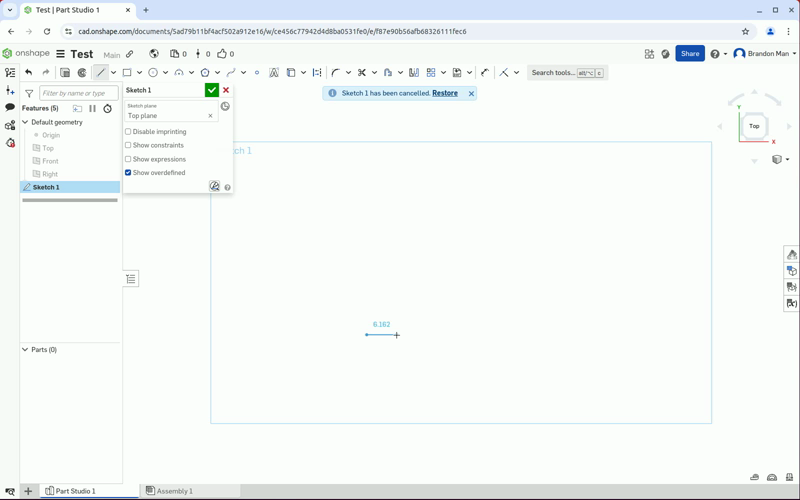
mouse_move(402, 334)
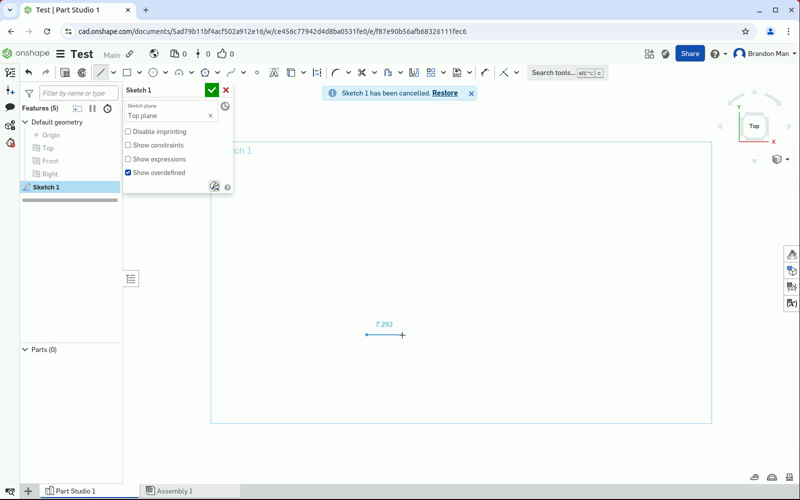
click(402, 334)
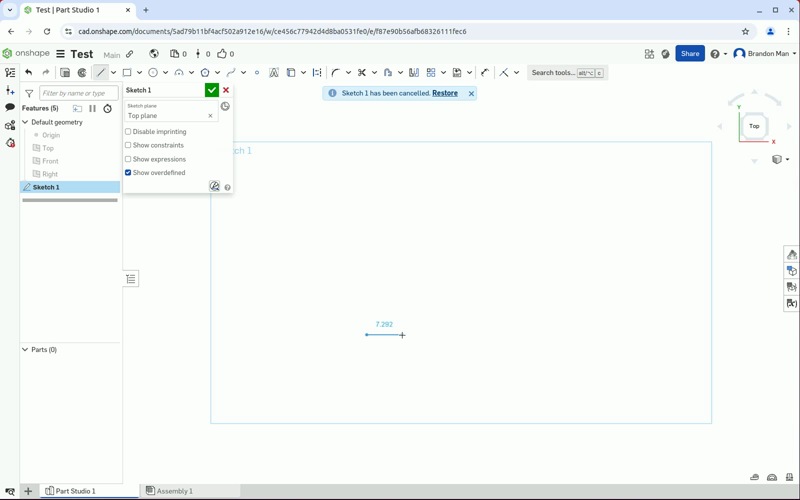
key_up(shift)
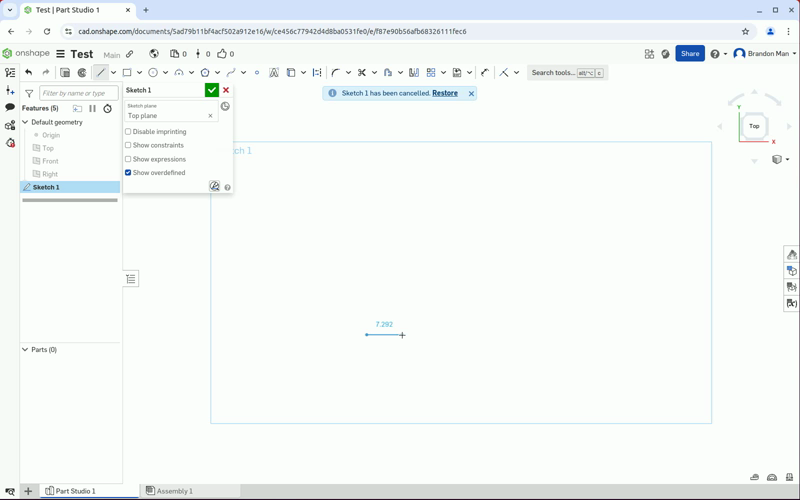
key_down(shift)
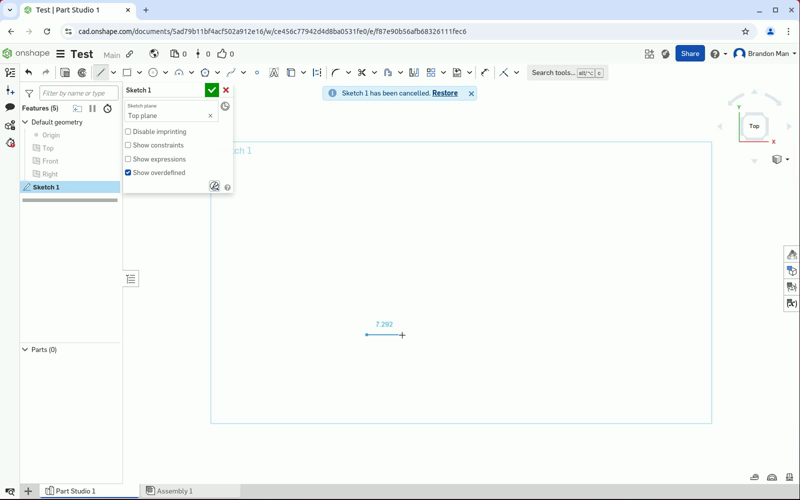
mouse_move(518, 334)
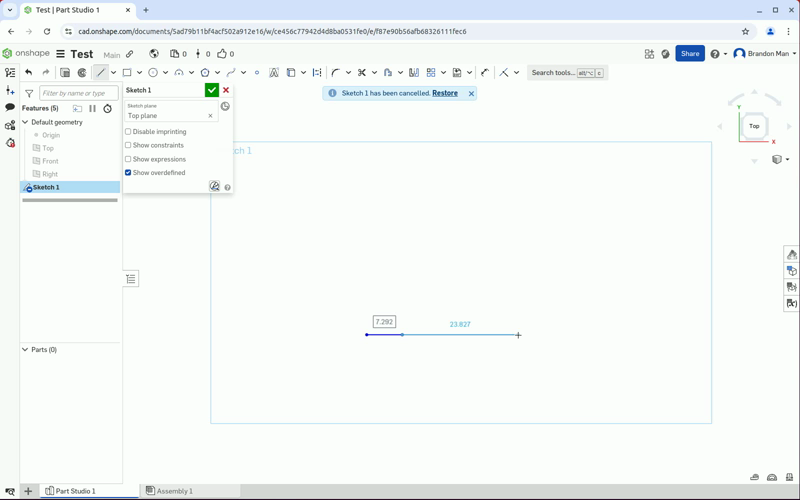
click(518, 334)
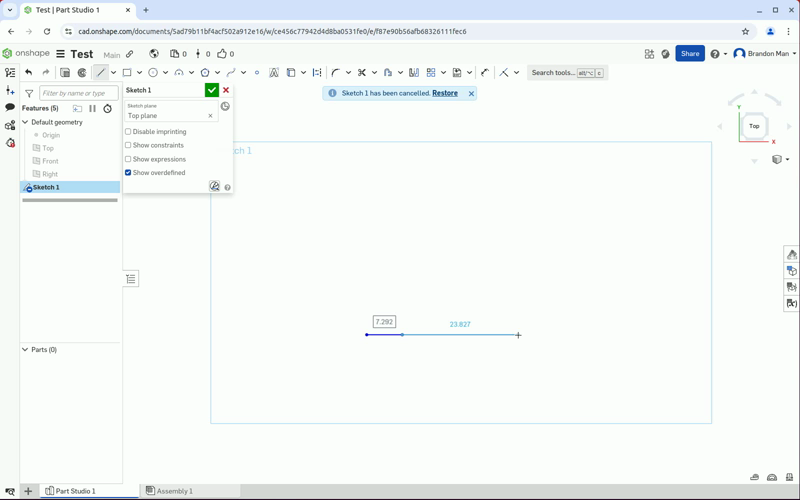
key_up(shift)
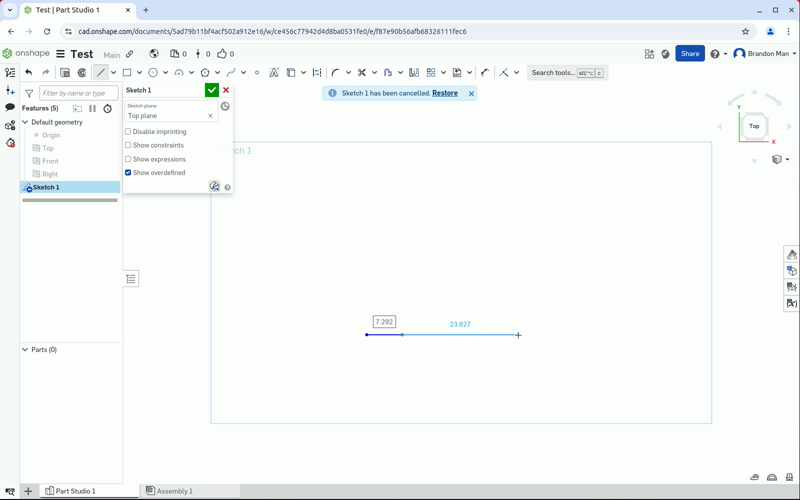
key_down(shift)
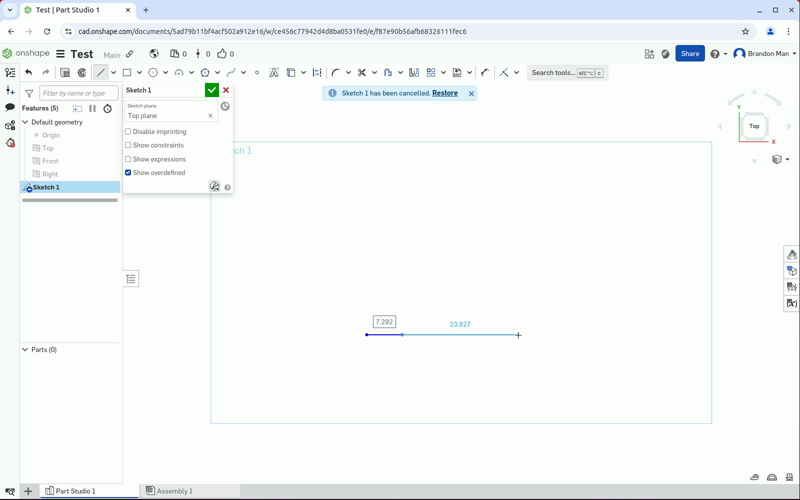
mouse_move(548, 334)
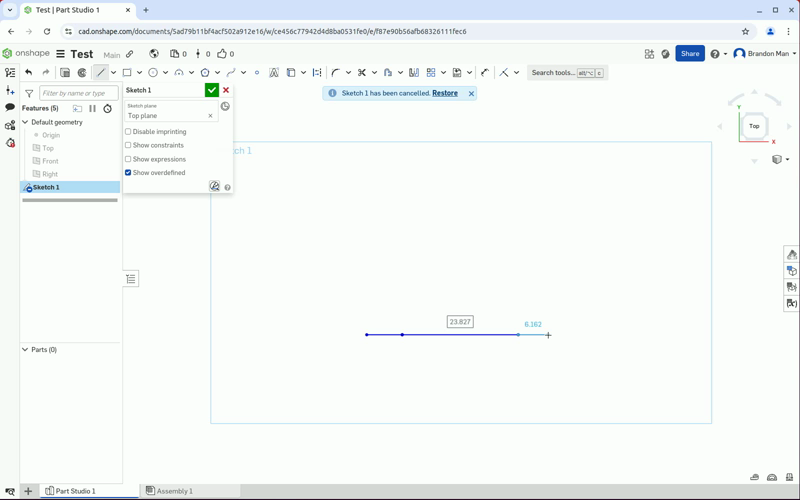
mouse_move(553, 334)
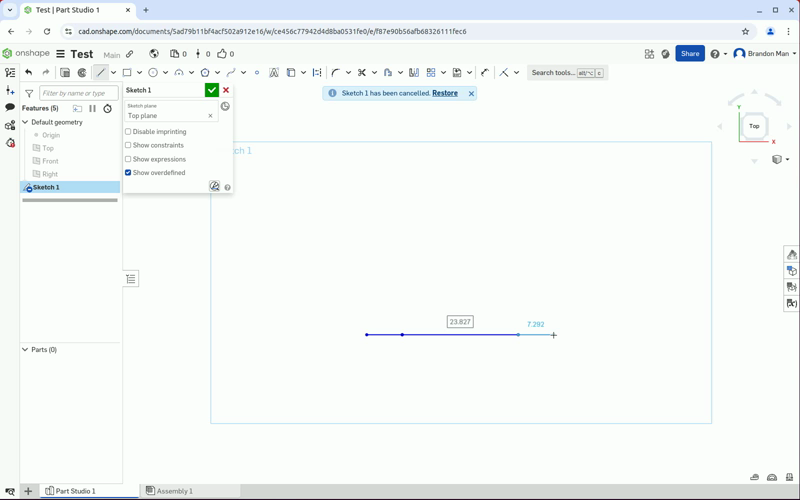
click(553, 334)
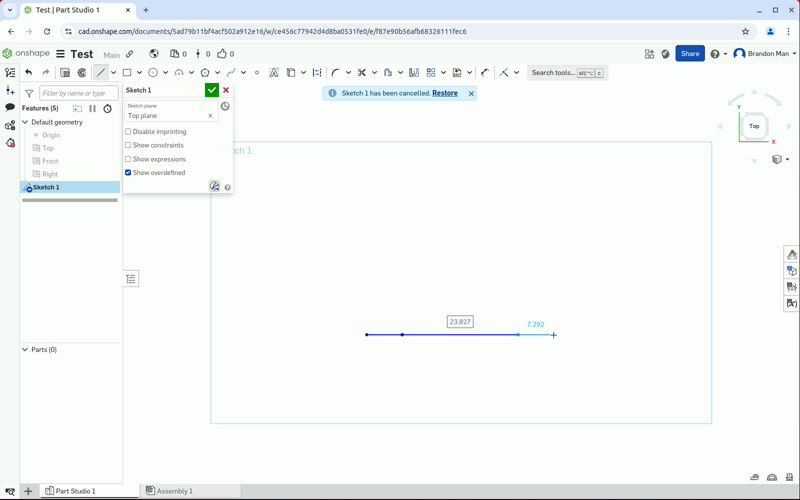
key_up(shift)
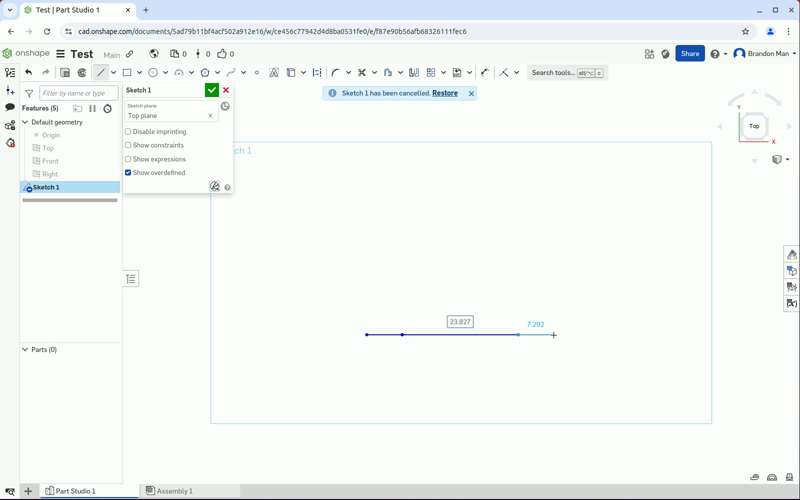
key_down(shift)
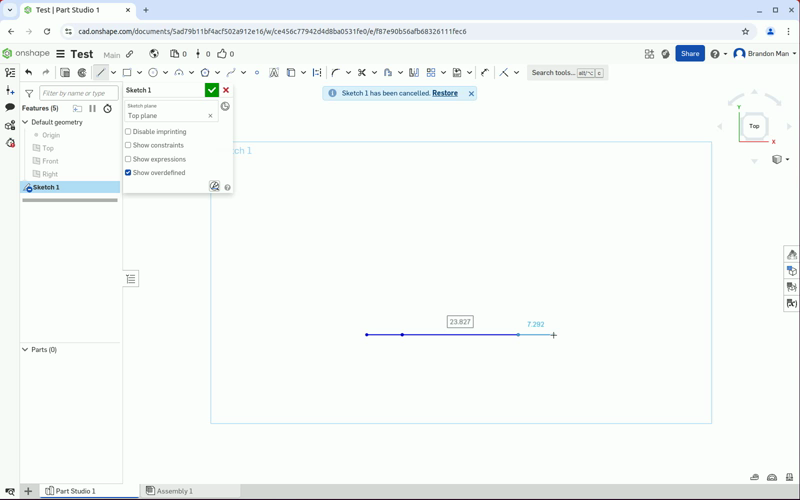
mouse_move(553, 171)
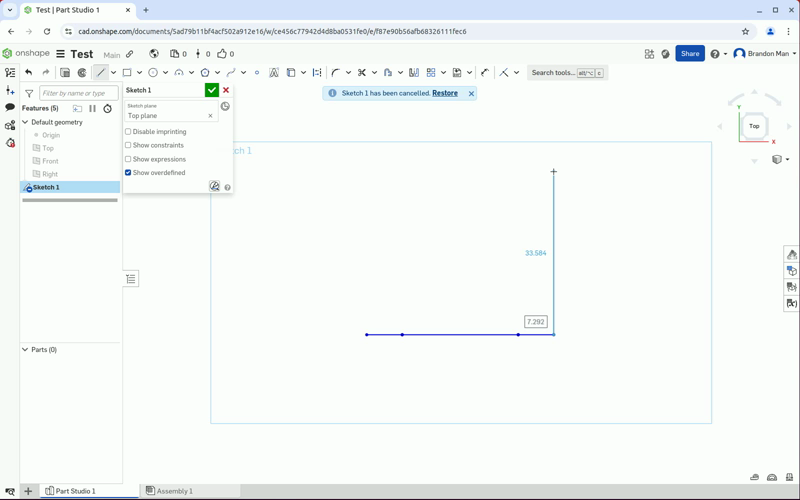
click(553, 171)
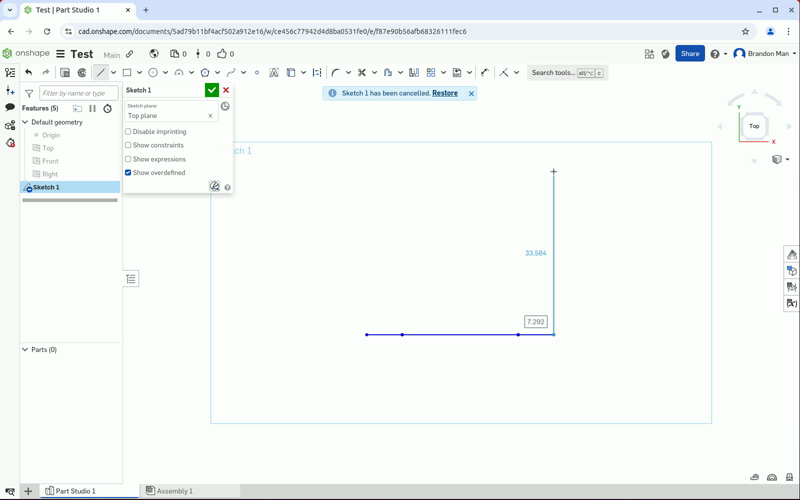
key_up(shift)
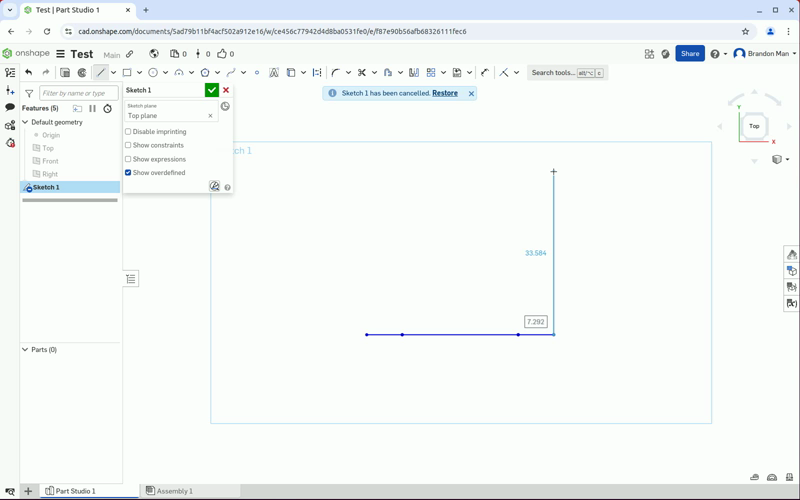
key_down(shift)
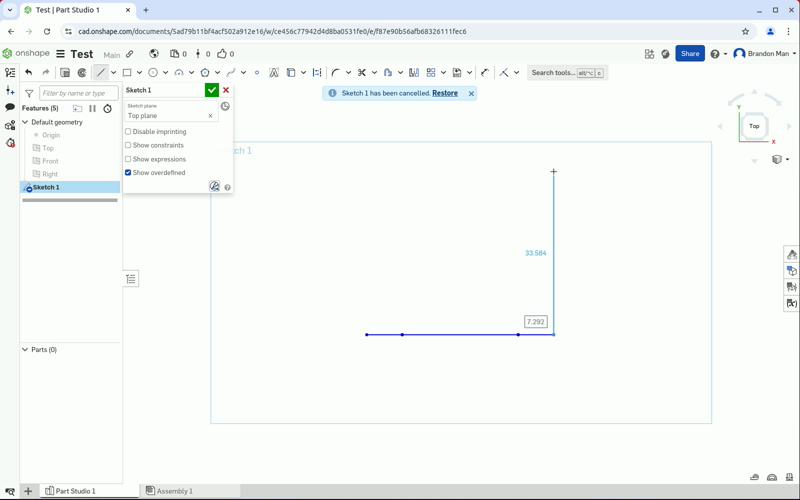
mouse_move(583, 171)
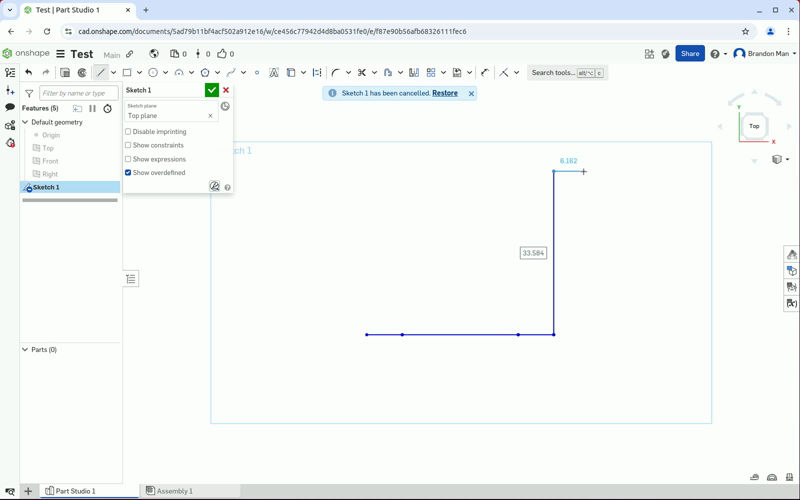
mouse_move(530, 171)
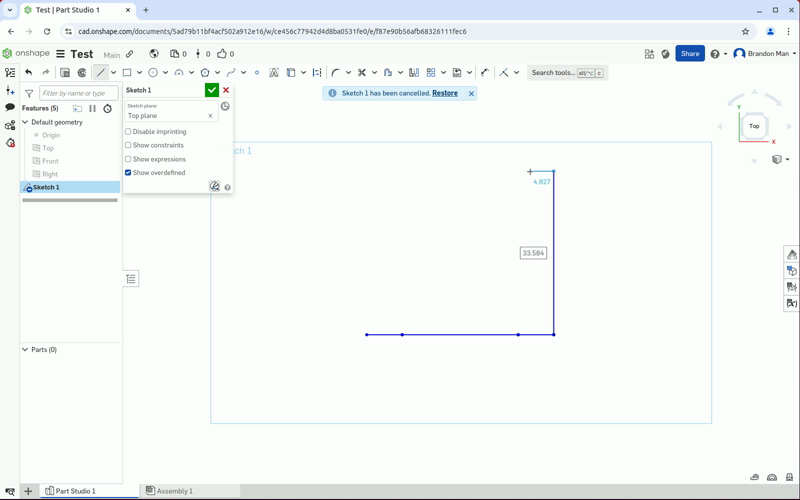
click(530, 171)
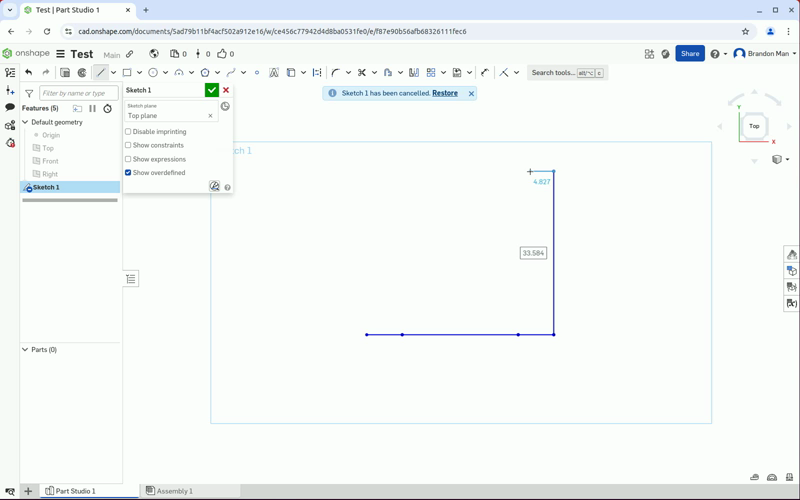
key_up(shift)
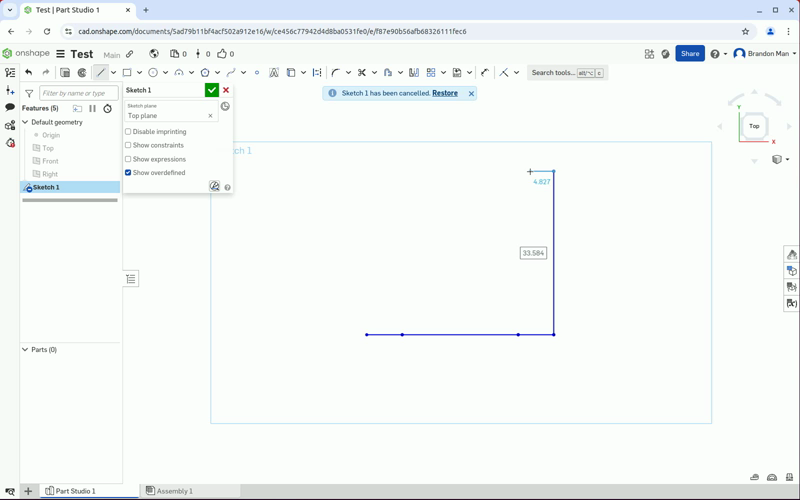
key_down(shift)
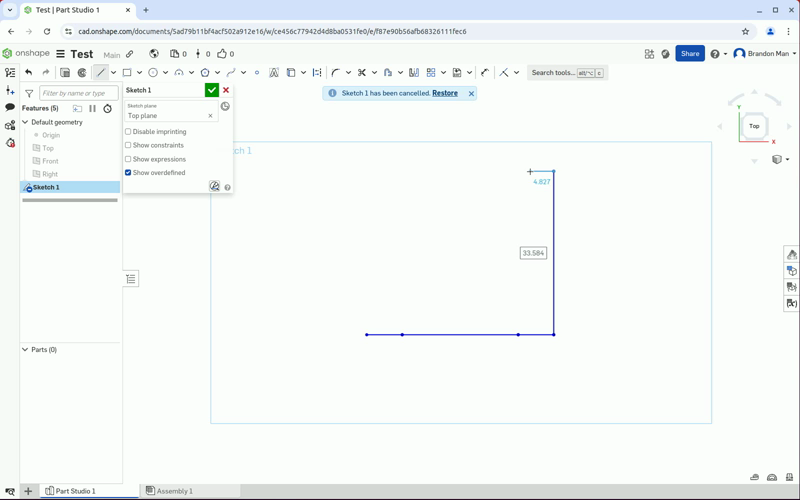
mouse_move(530, 240)
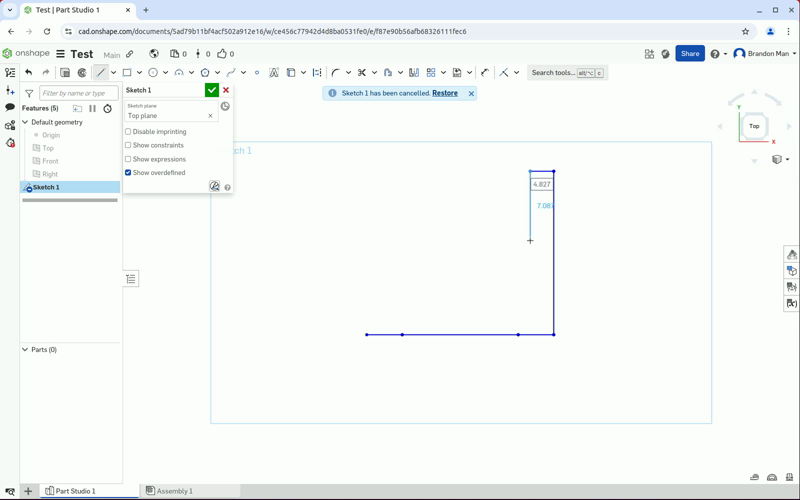
click(530, 240)
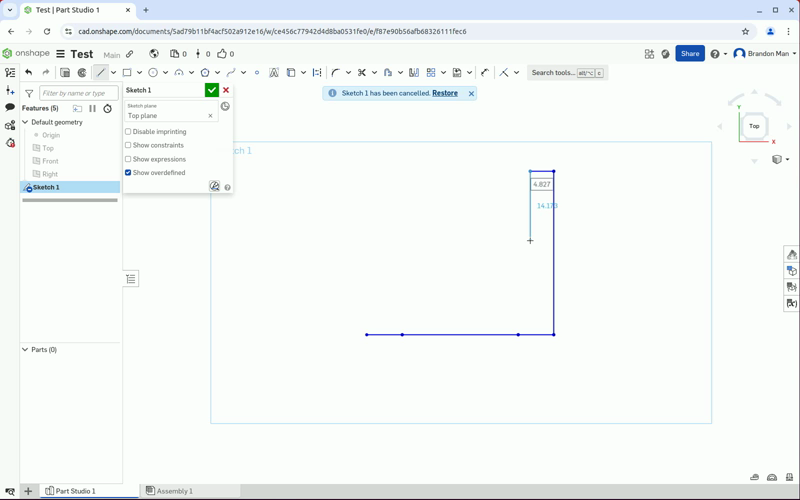
key_up(shift)
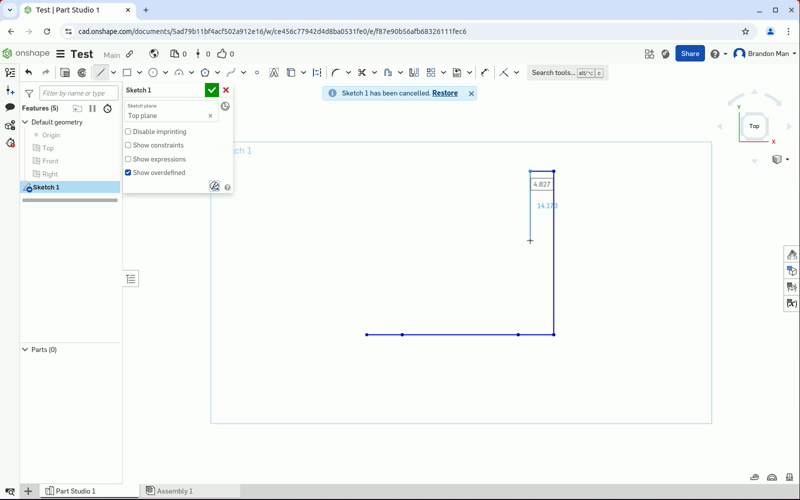
key(esc)
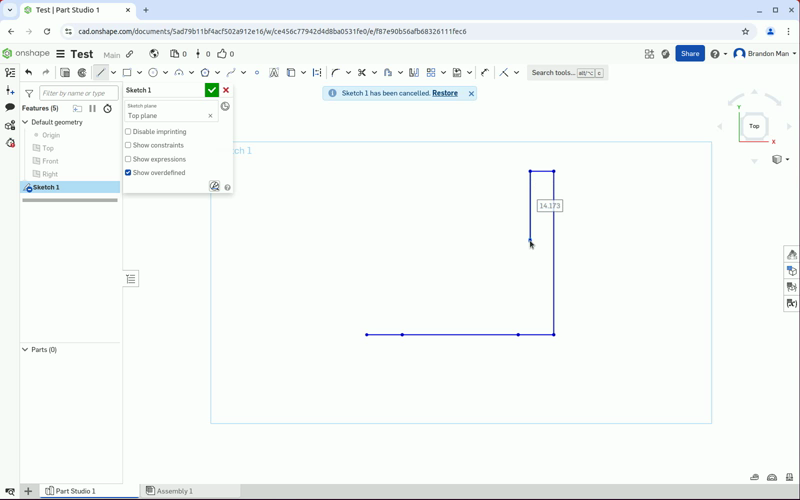
key(a)
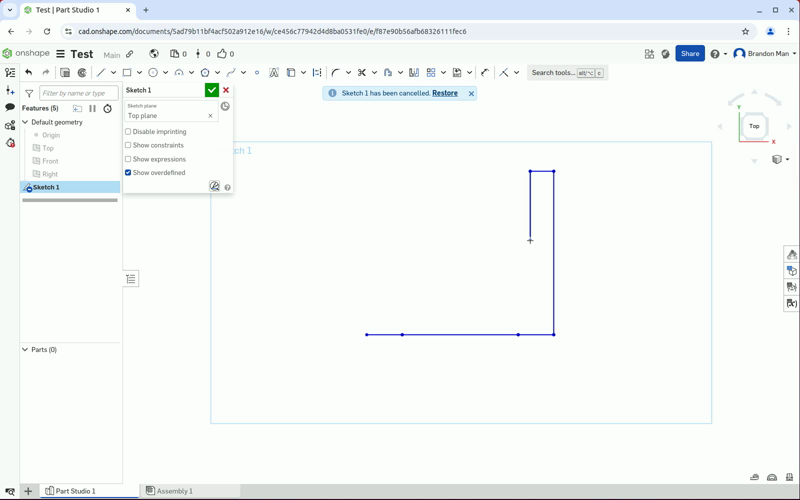
mouse_move(530, 240)
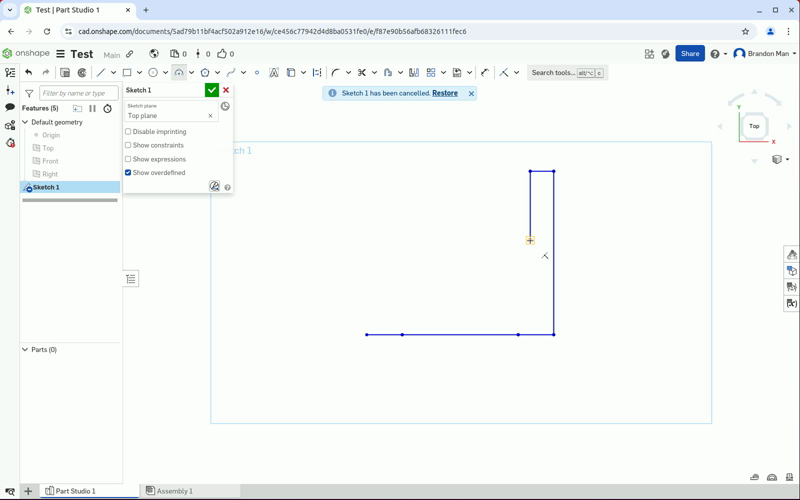
click(530, 240)
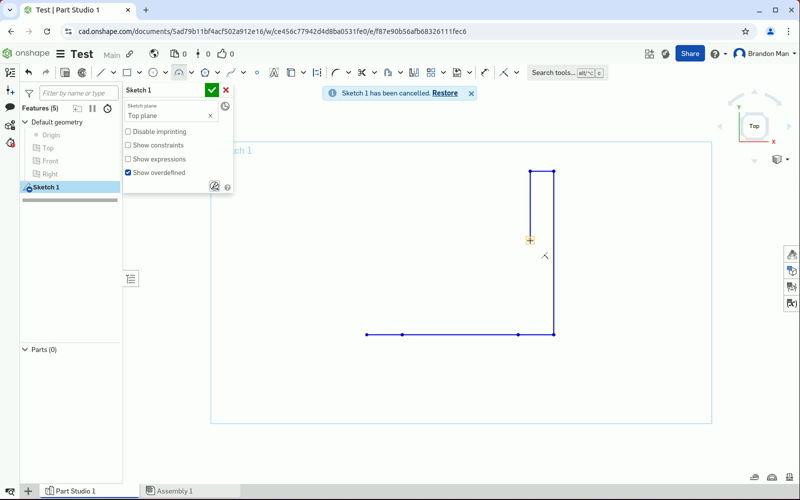
key_down(shift)
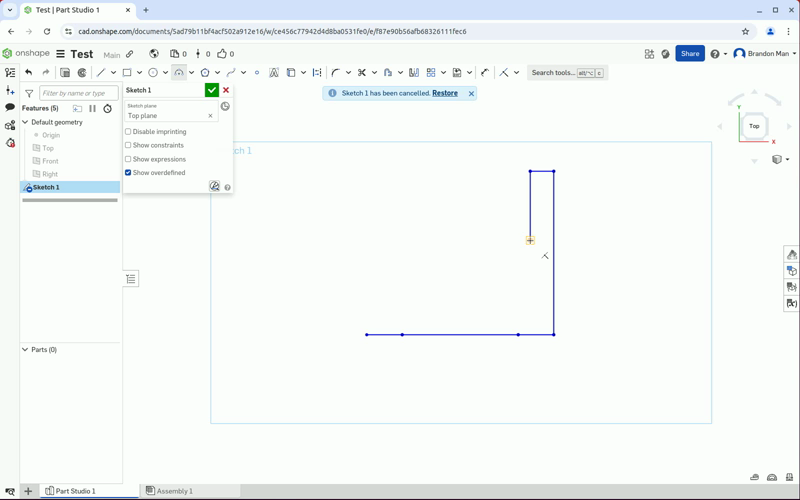
mouse_move(390, 240)
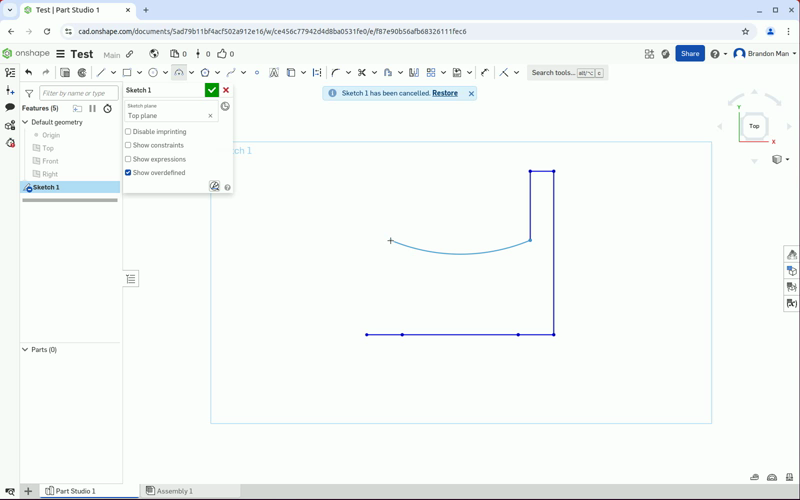
click(390, 240)
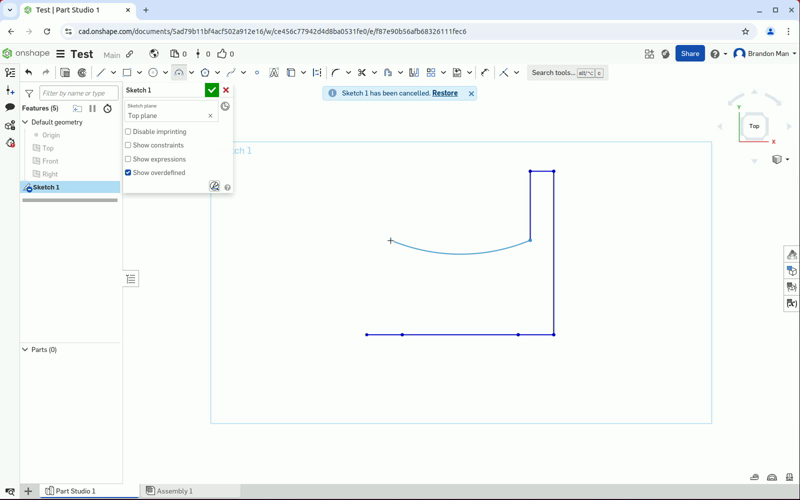
mouse_move(460, 309)
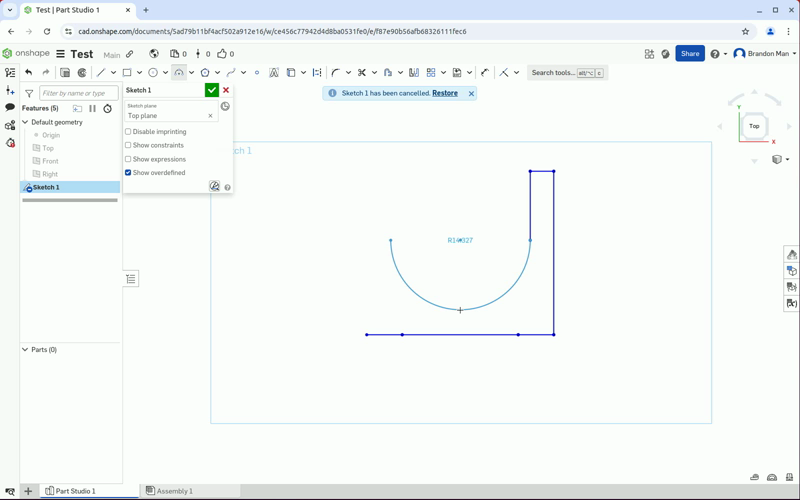
click(460, 309)
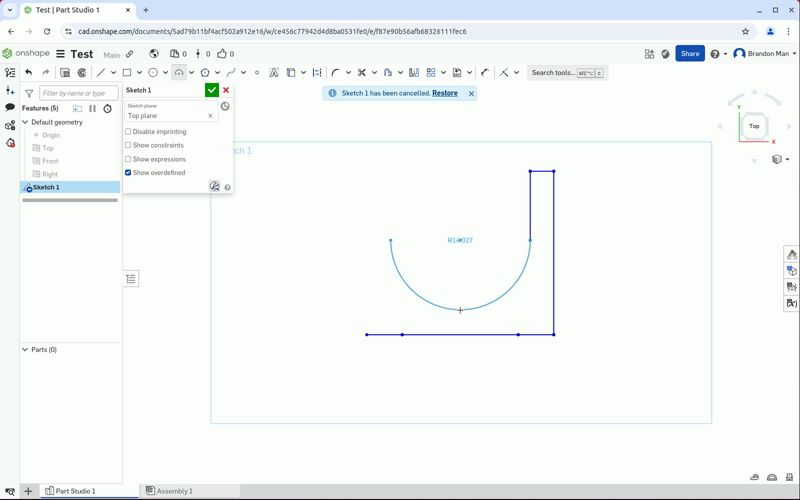
key_up(shift)
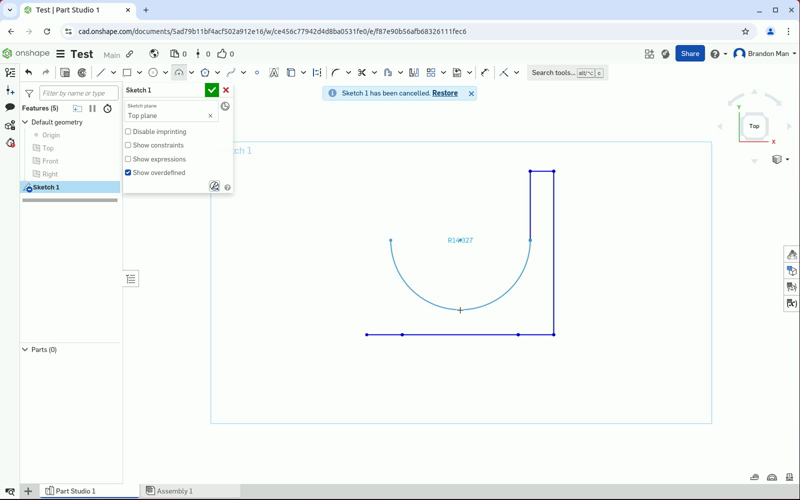
key(esc)
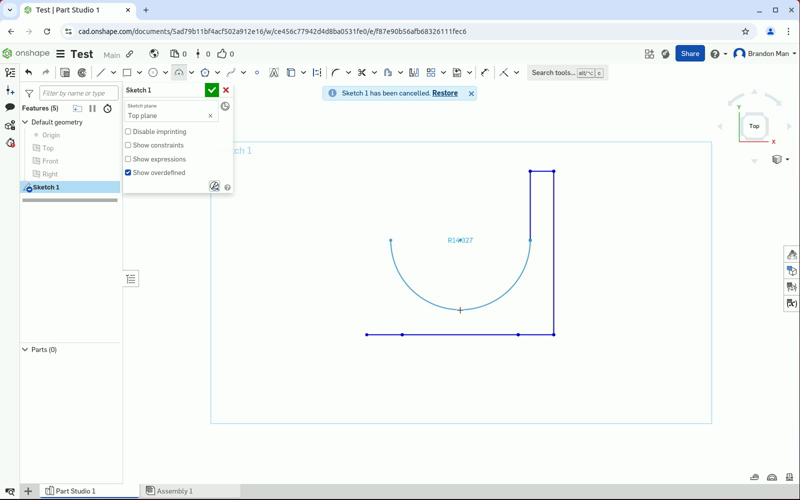
key(l)
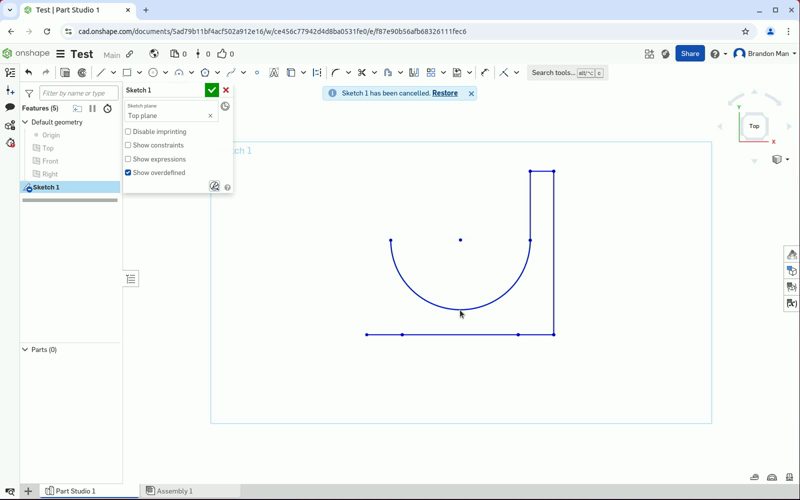
mouse_move(390, 240)
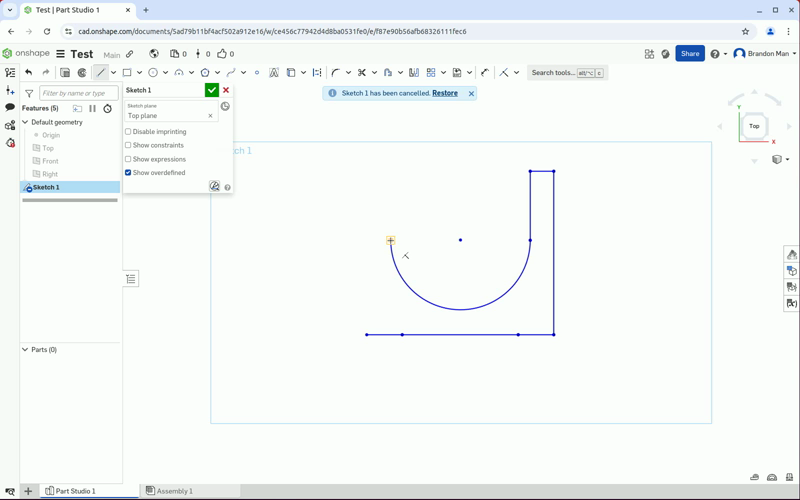
click(390, 240)
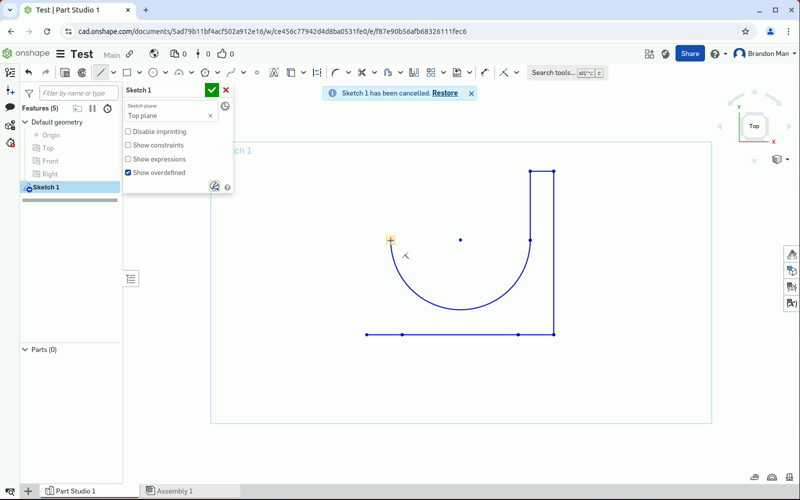
key_down(shift)
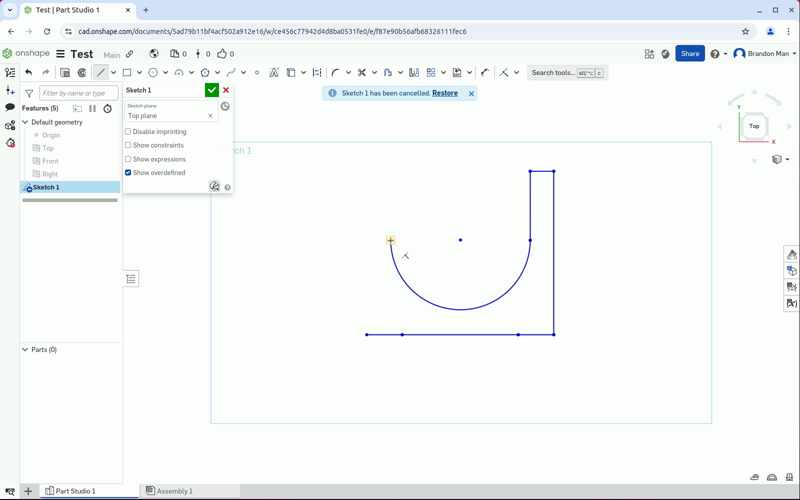
mouse_move(390, 171)
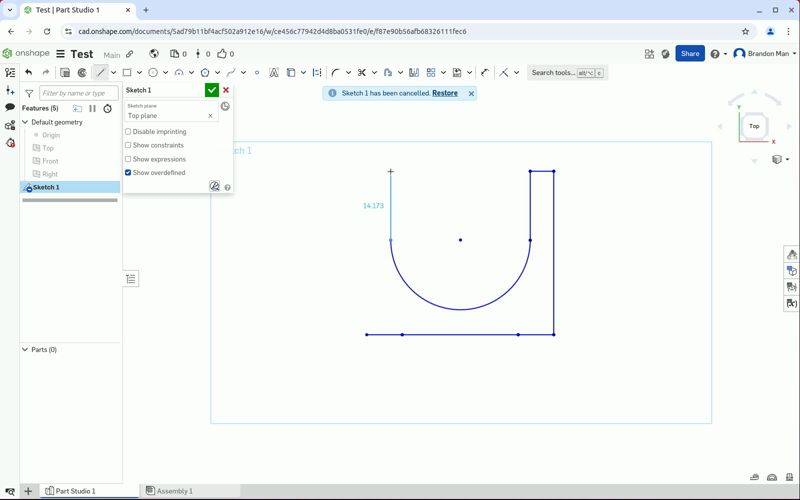
click(390, 171)
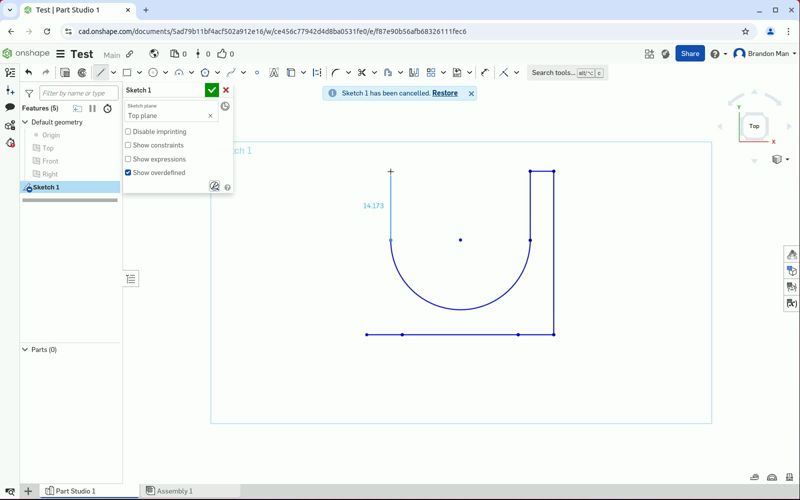
key_up(shift)
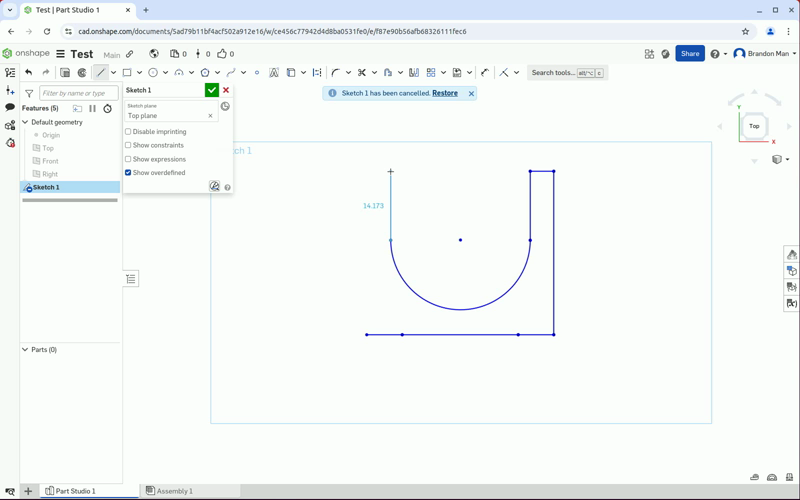
key_down(shift)
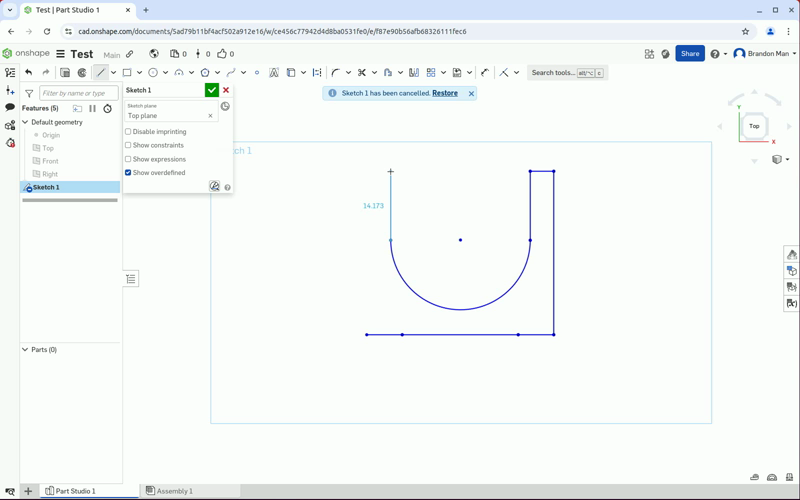
mouse_move(420, 171)
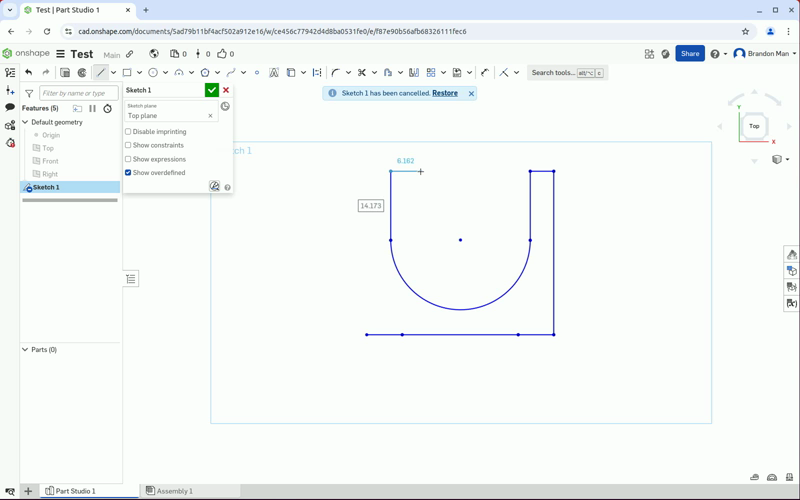
mouse_move(366, 171)
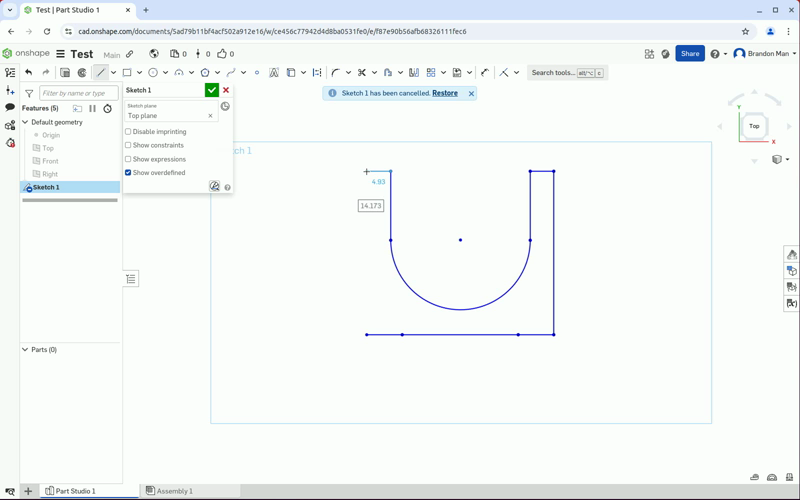
click(366, 171)
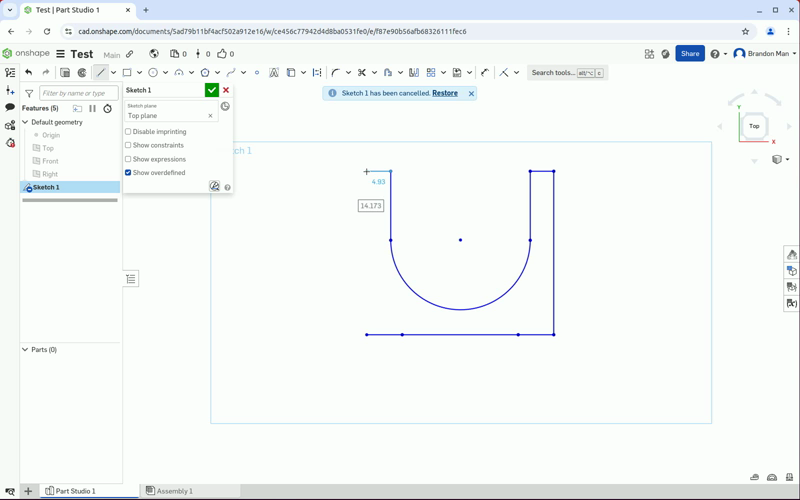
key_up(shift)
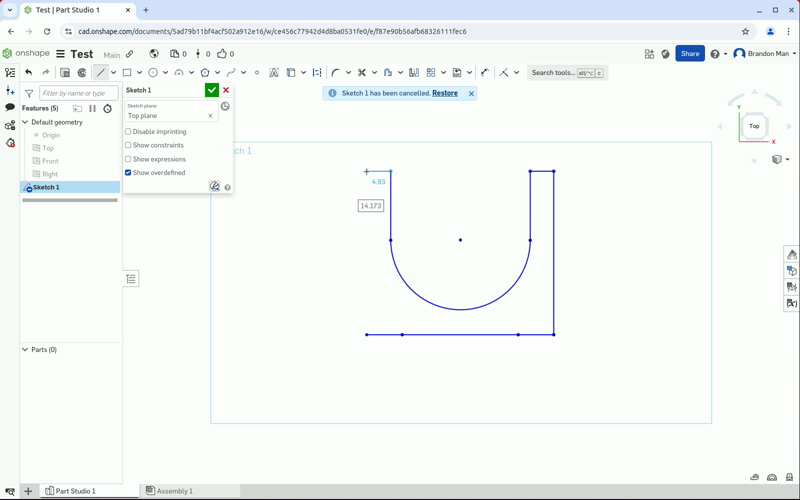
key_down(shift)
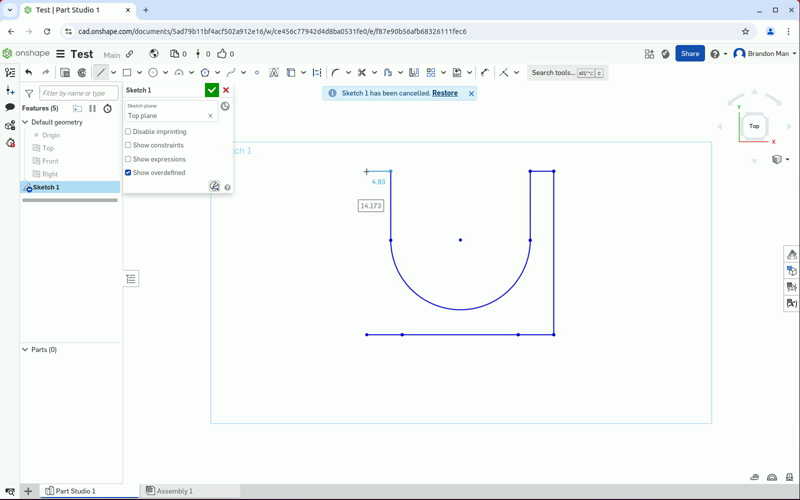
mouse_move(366, 334)
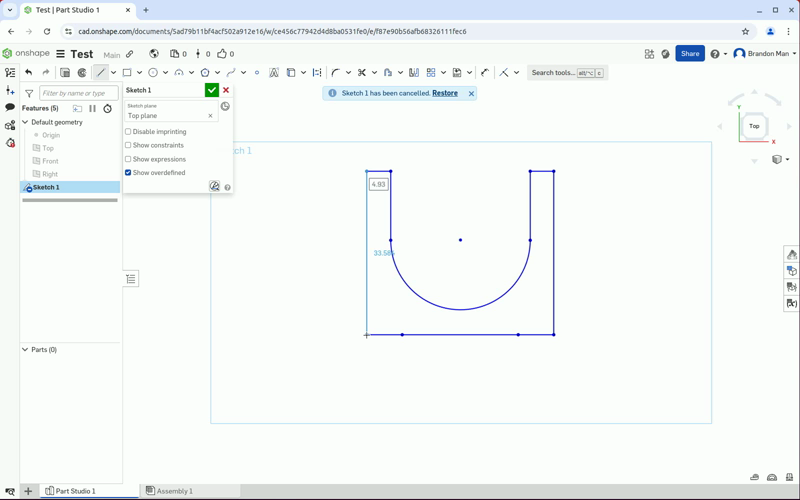
key_up(shift)
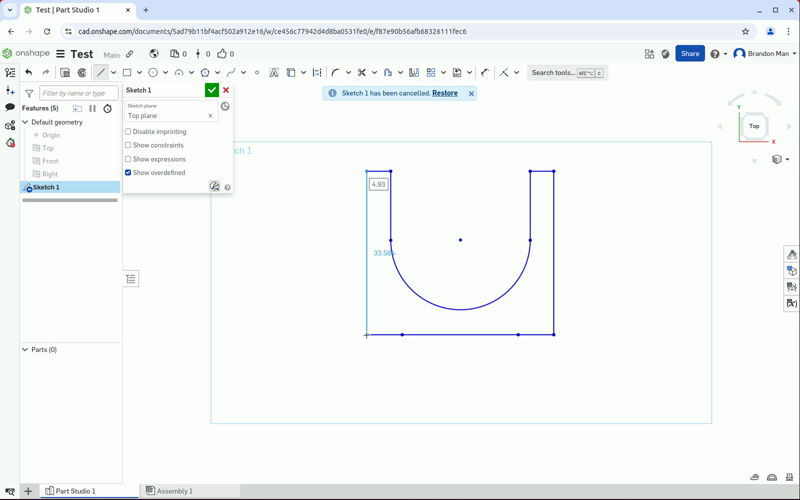
click(366, 334)
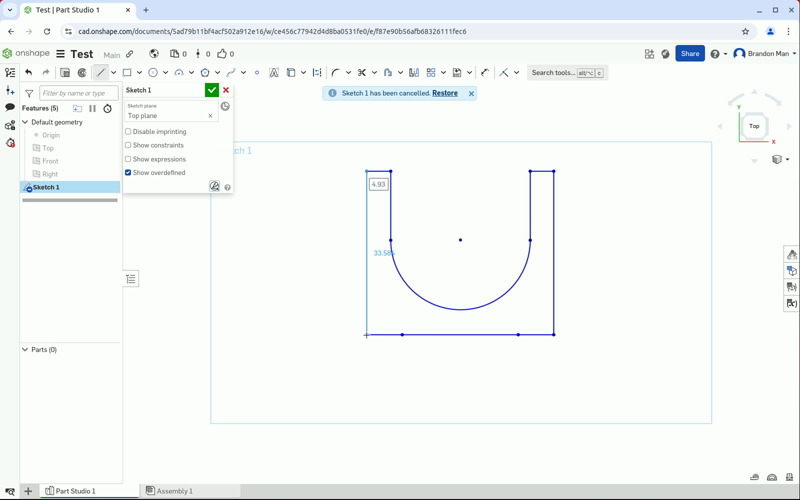
key(esc)
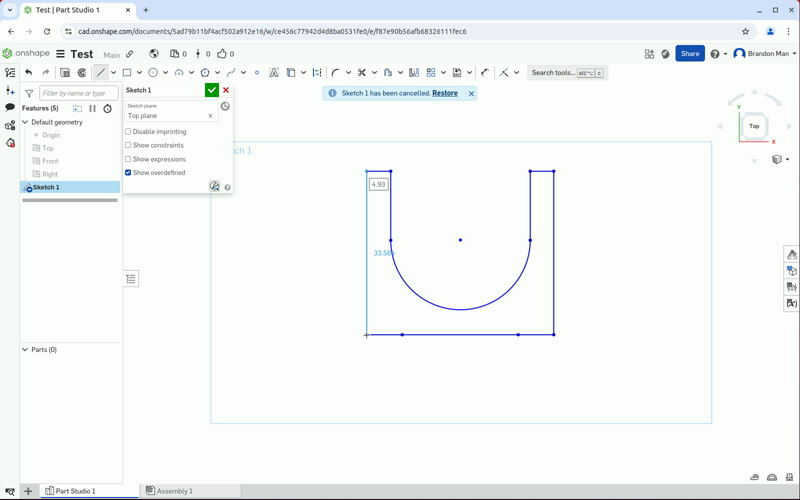
mouse_move(496, 289)
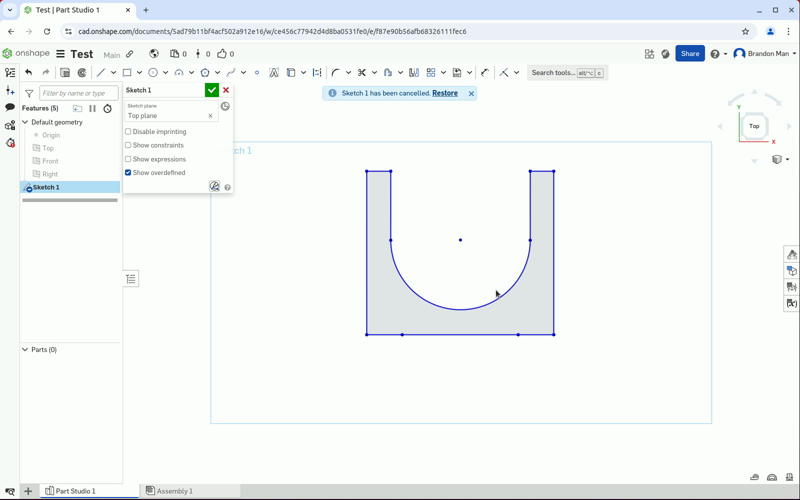
scroll(6)
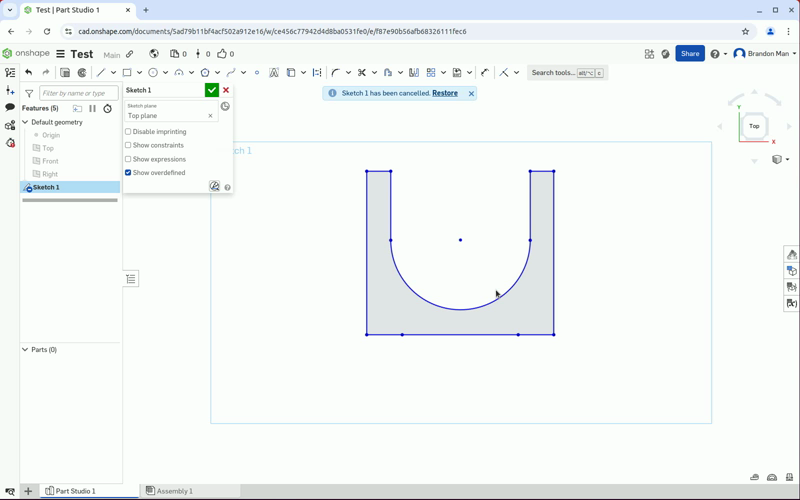
scroll(6)
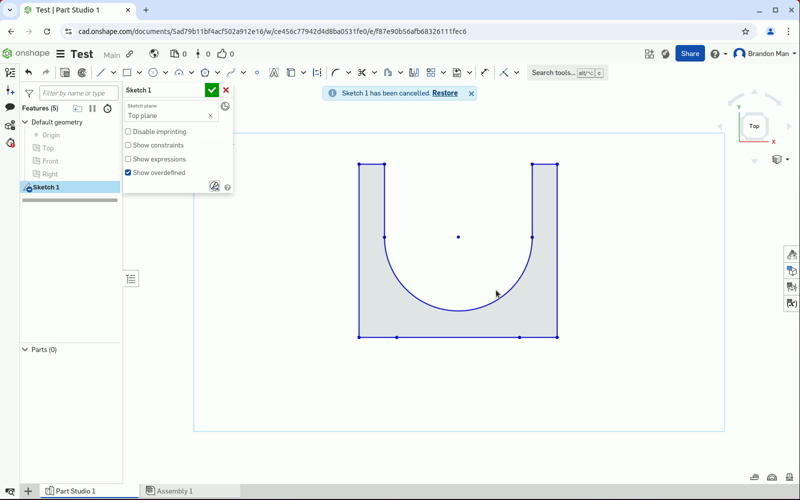
scroll(6)
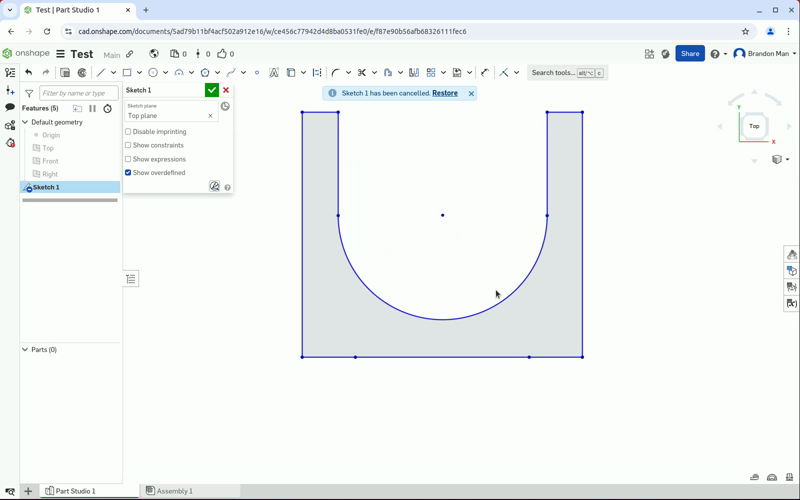
scroll(6)
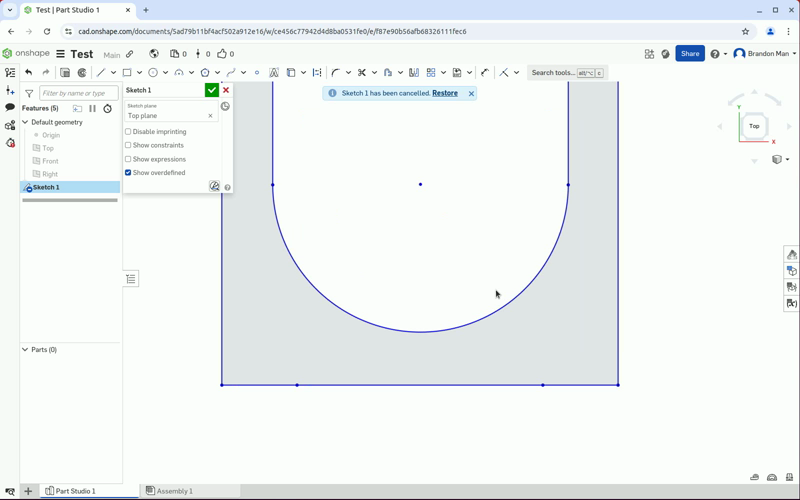
scroll(6)
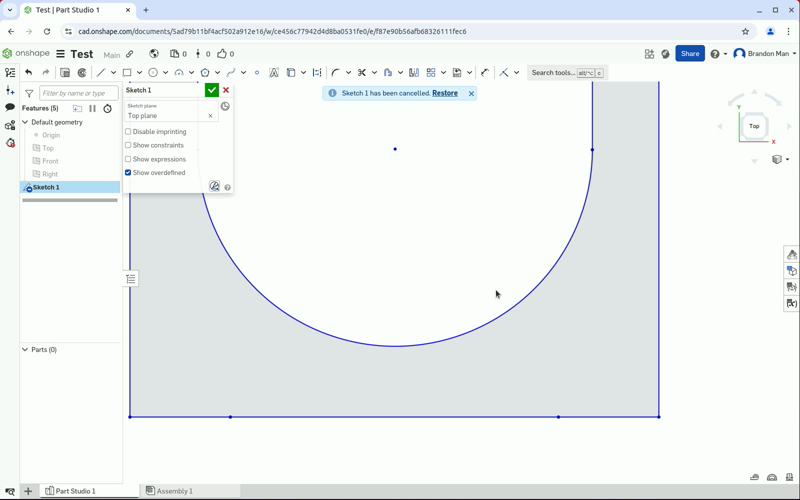
scroll(6)
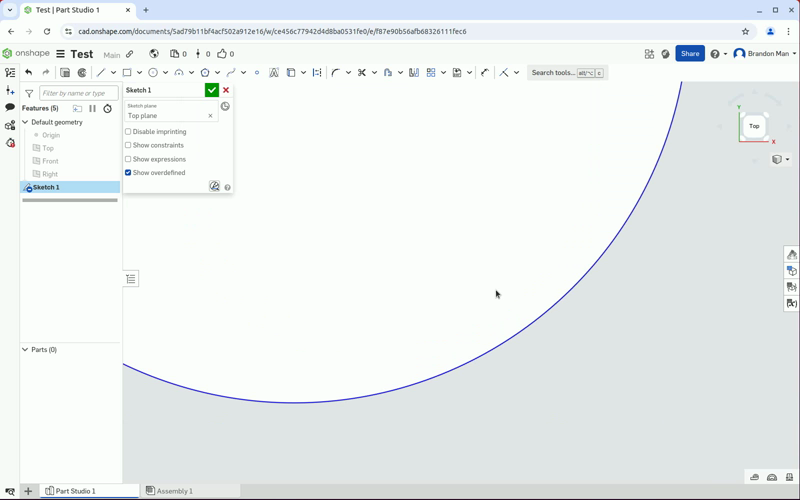
scroll(6)
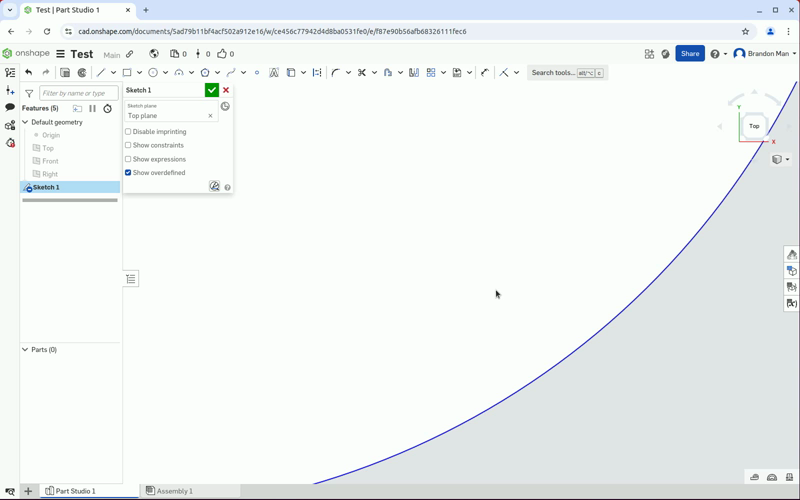
click(496, 289)
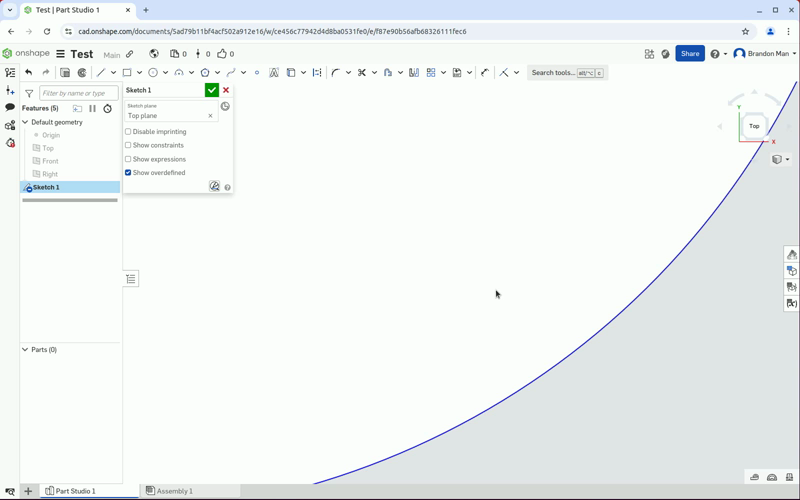
scroll(-6)
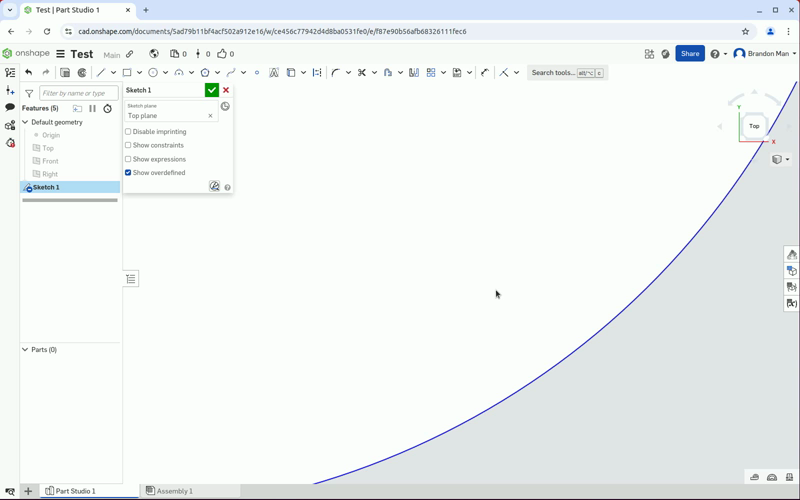
scroll(-6)
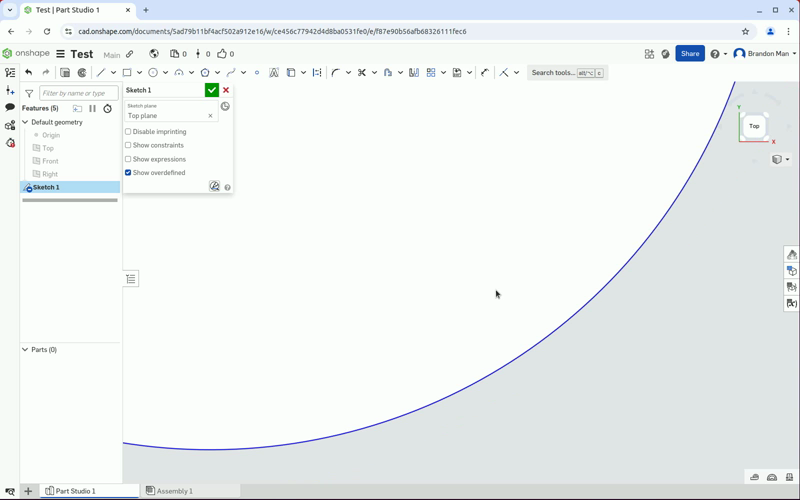
scroll(-6)
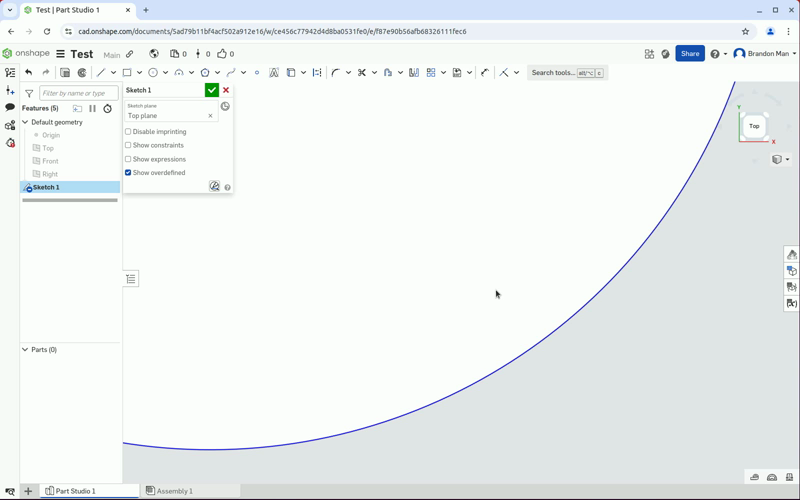
scroll(-6)
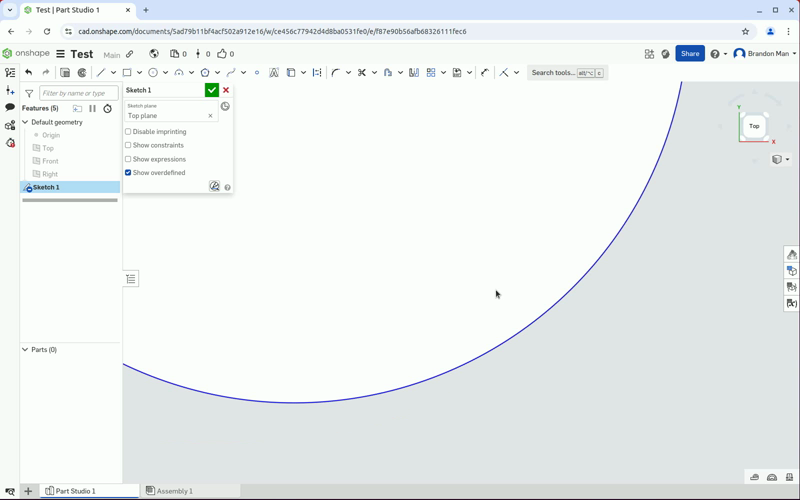
scroll(-6)
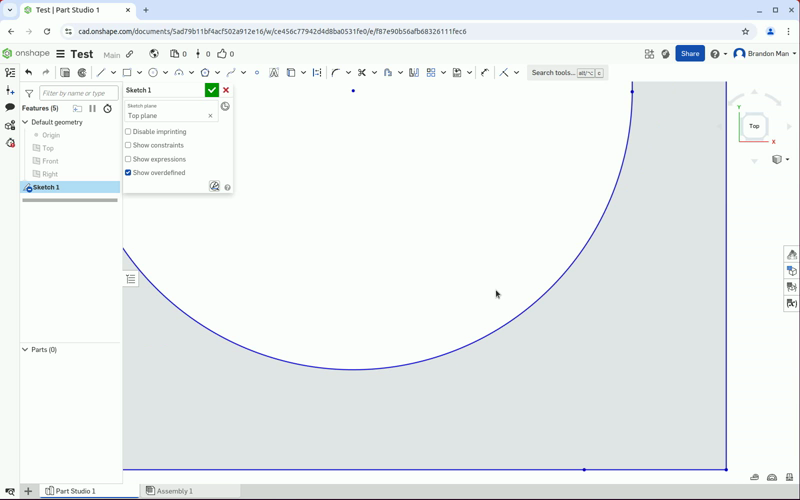
scroll(-6)
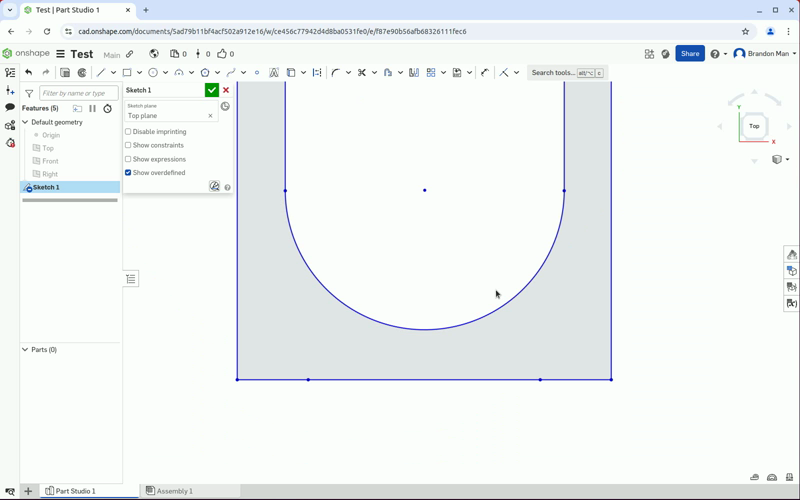
scroll(-6)
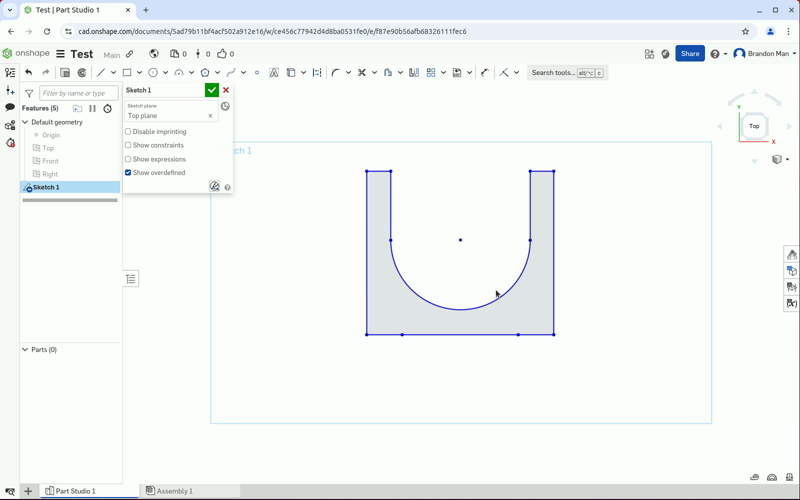
mouse_move(73, 352)
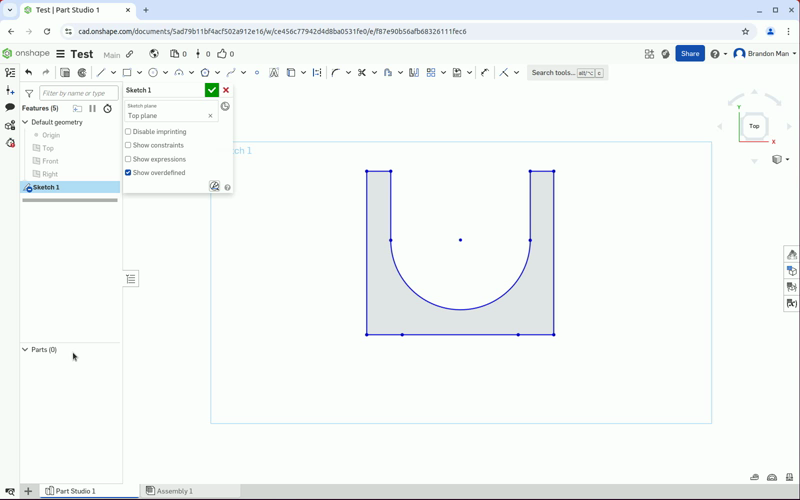
key(shift+y)
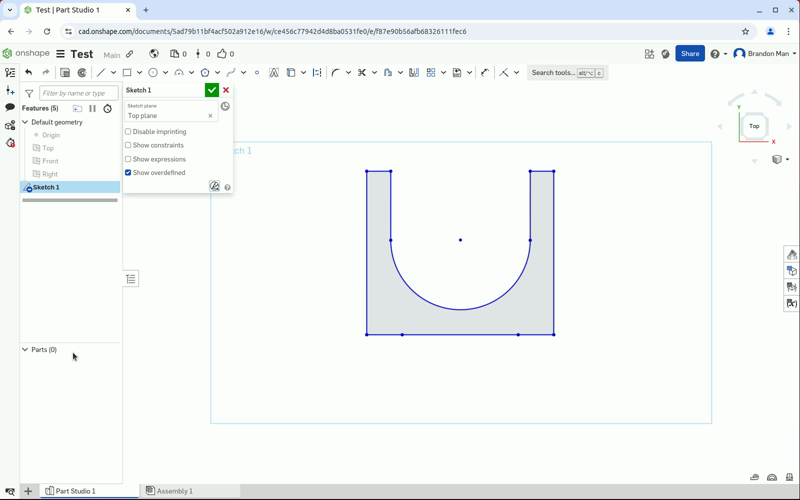
key(shift+e)
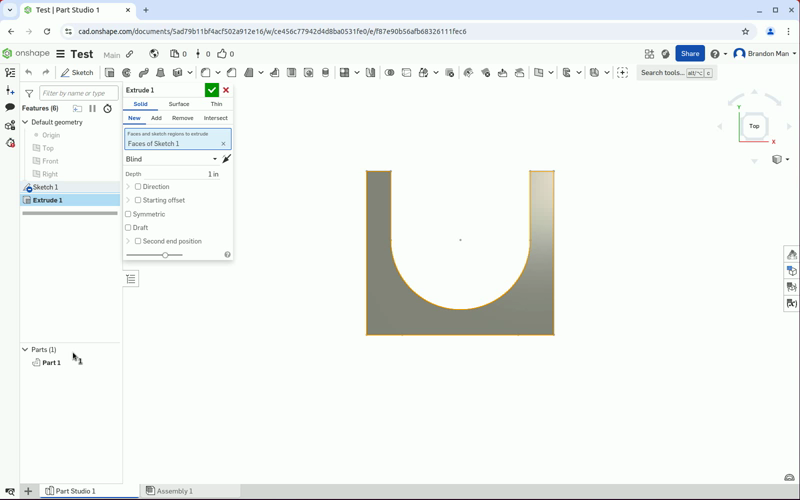
mouse_move(143, 106)
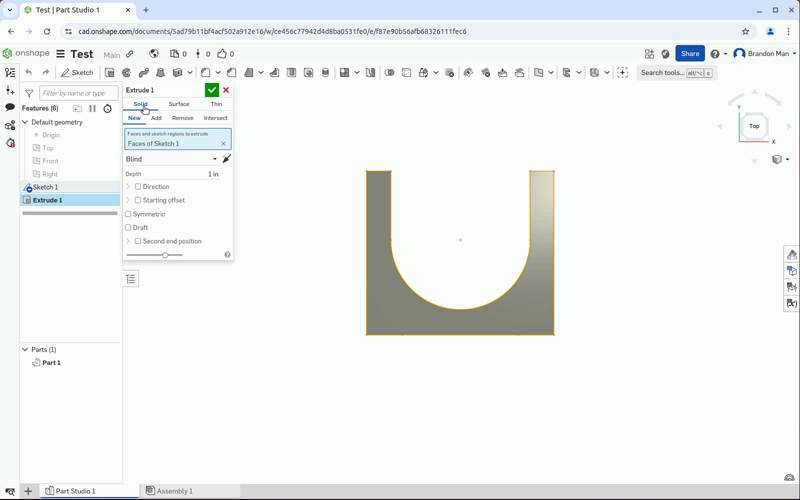
click(143, 106)
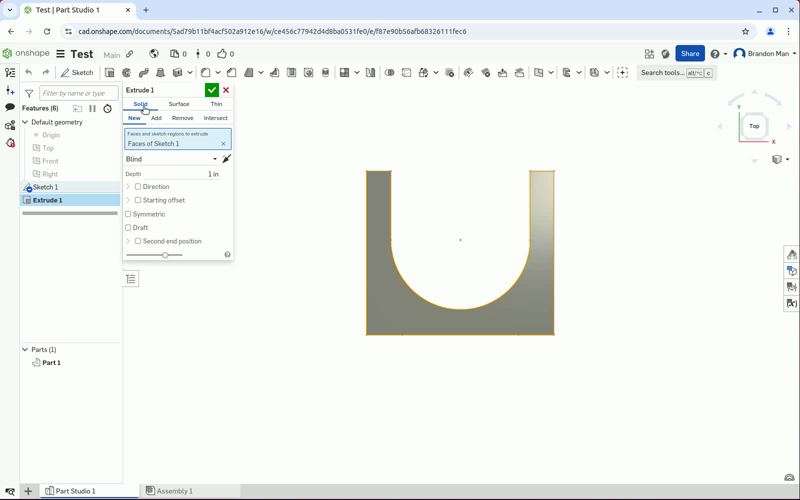
mouse_move(137, 120)
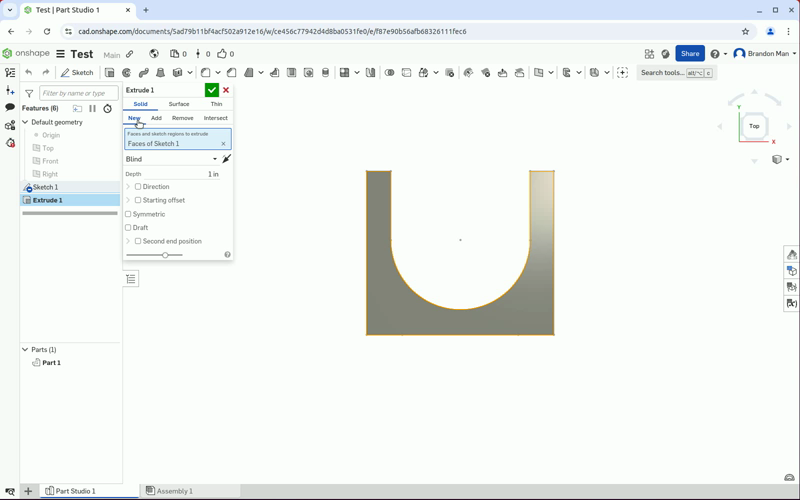
click(137, 120)
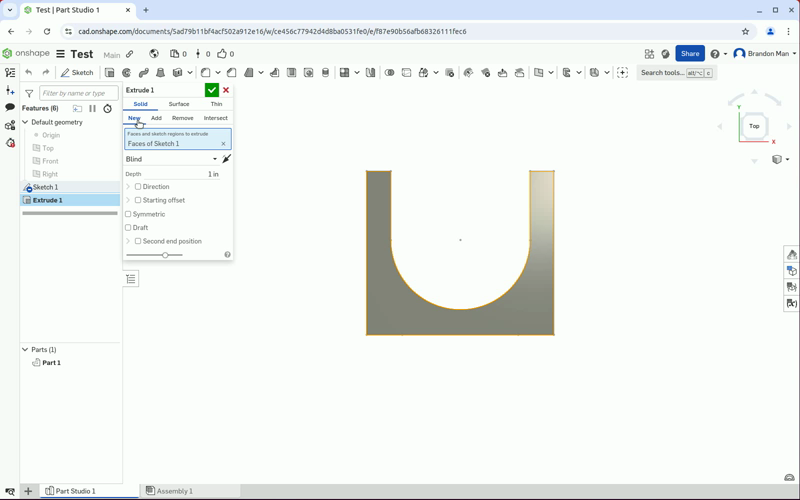
key(tab, 4)
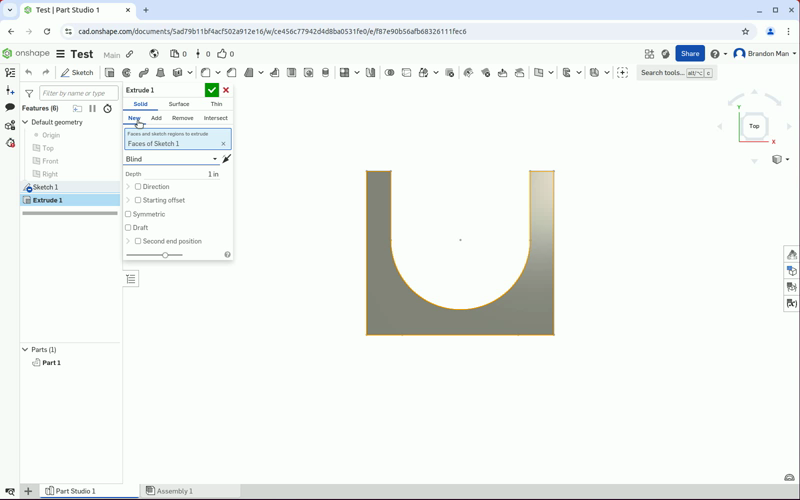
text(4.814)
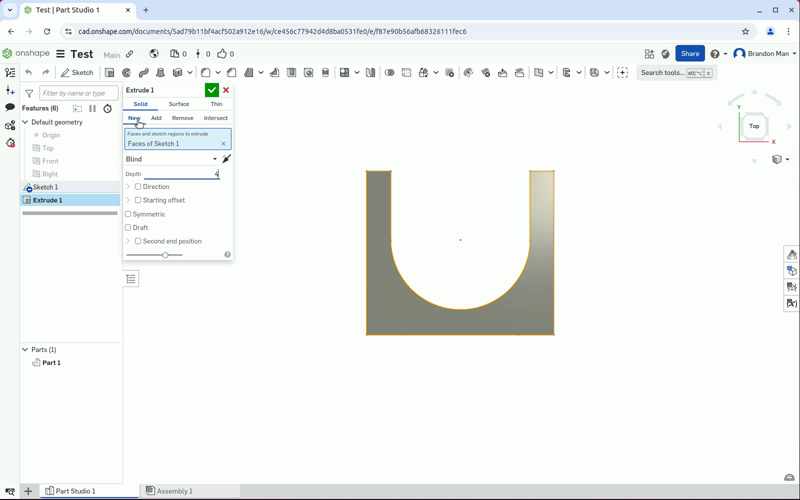
key(enter)
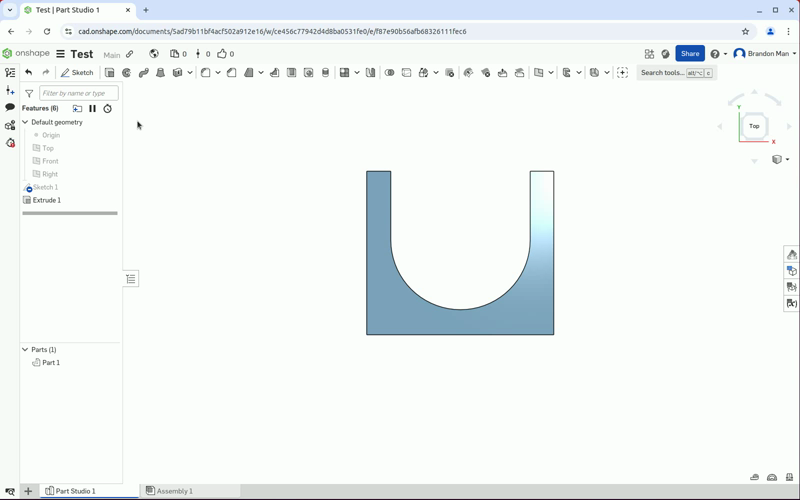
key(shift+h)
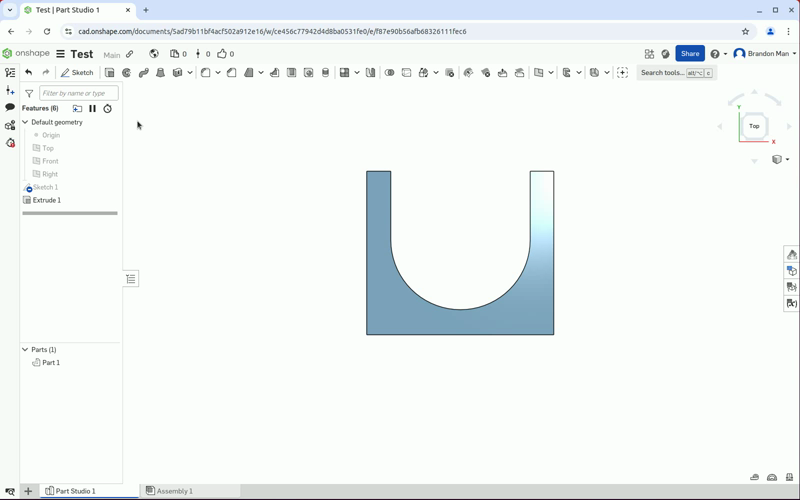
key(shift+h)
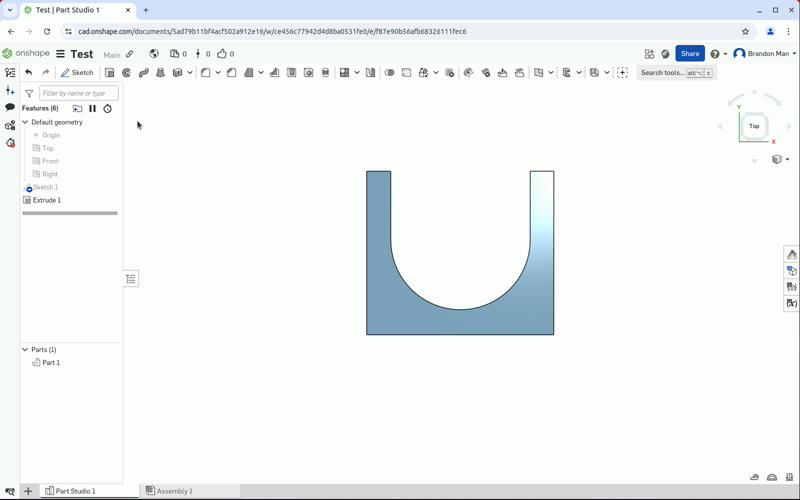
mouse_move(73, 189)
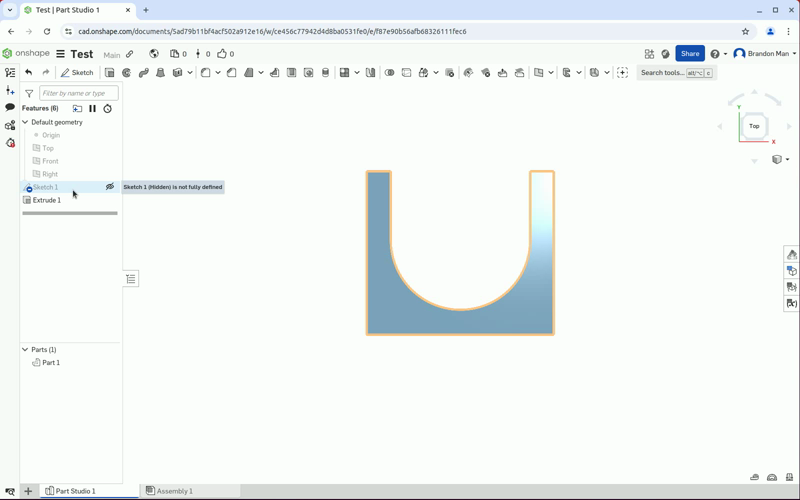
click(73, 189)
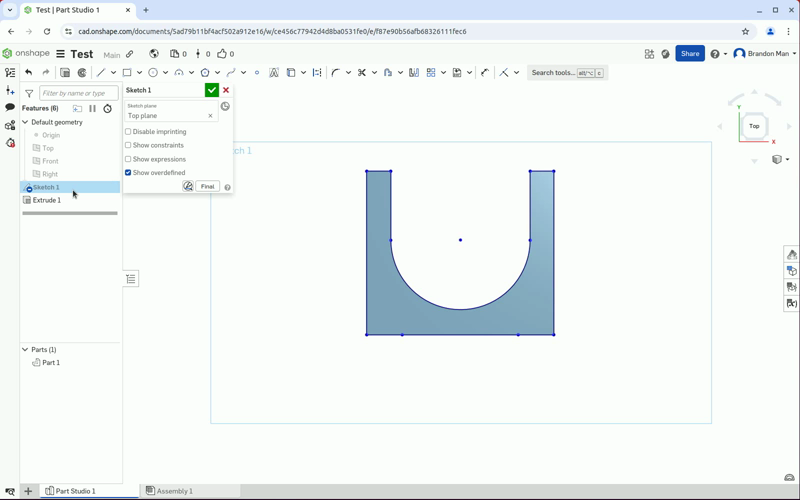
mouse_move(229, 92)
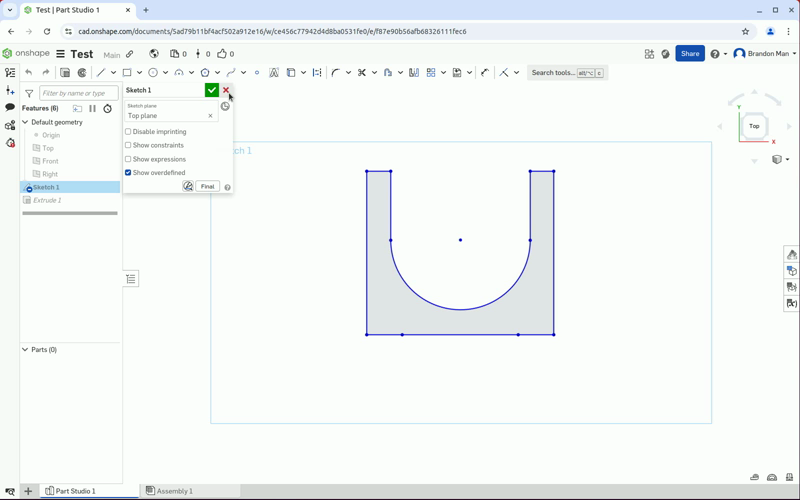
click(229, 92)
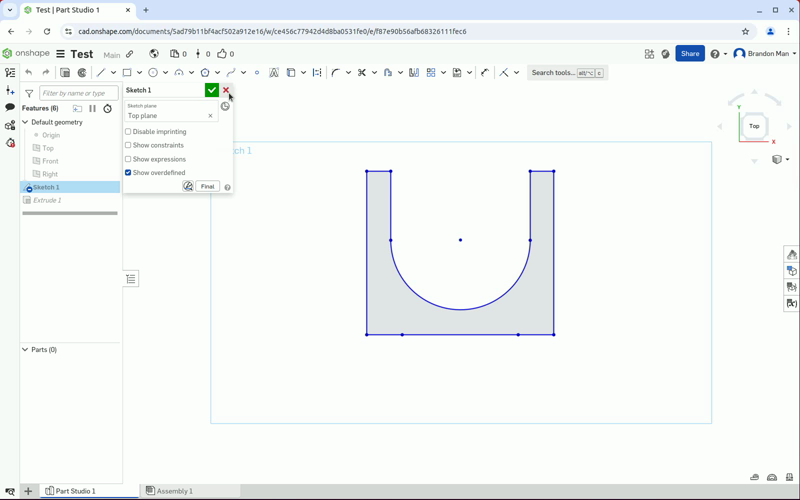
key(shift+s)
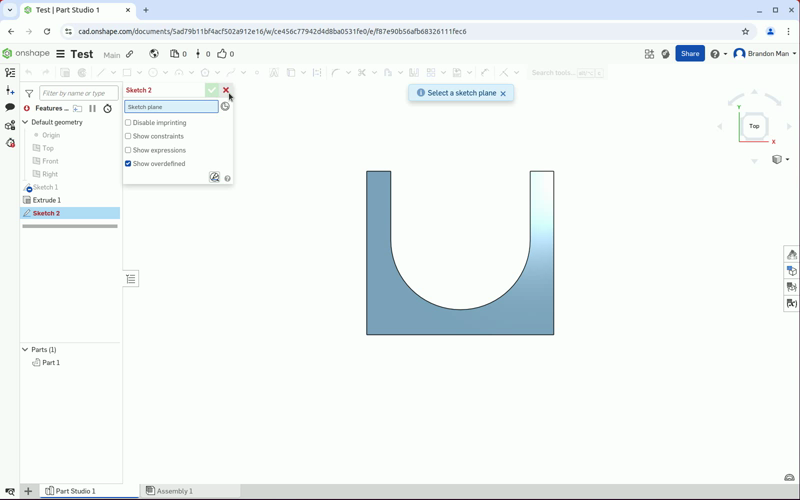
mouse_move(73, 150)
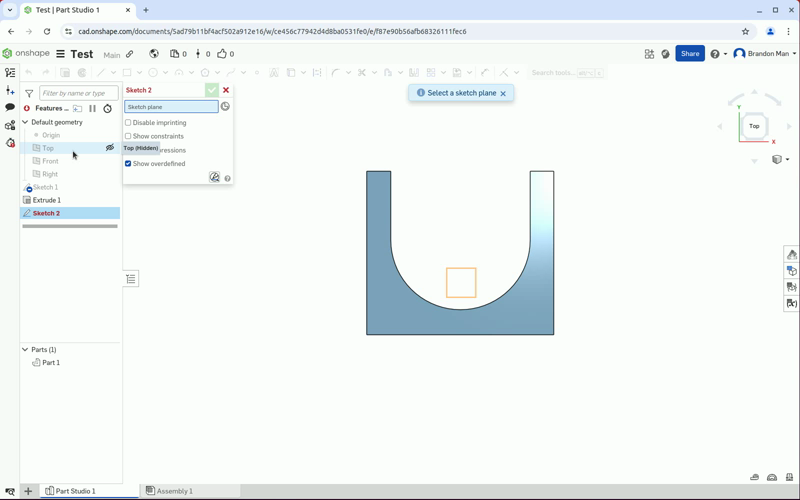
click(73, 150)
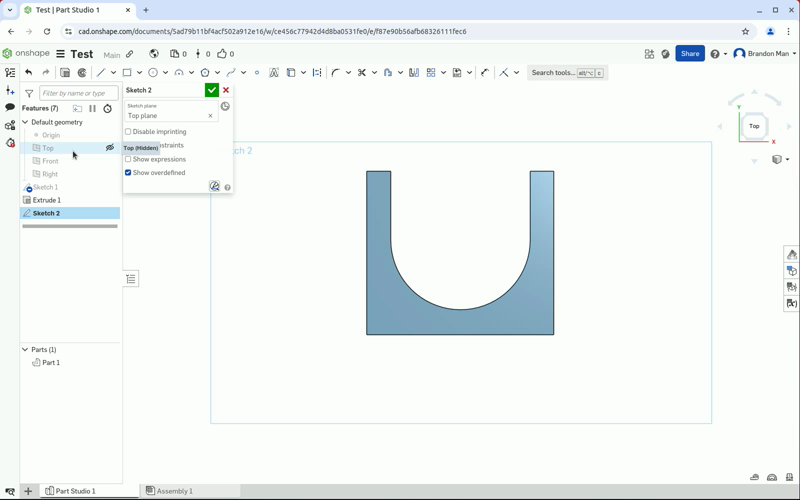
mouse_move(73, 352)
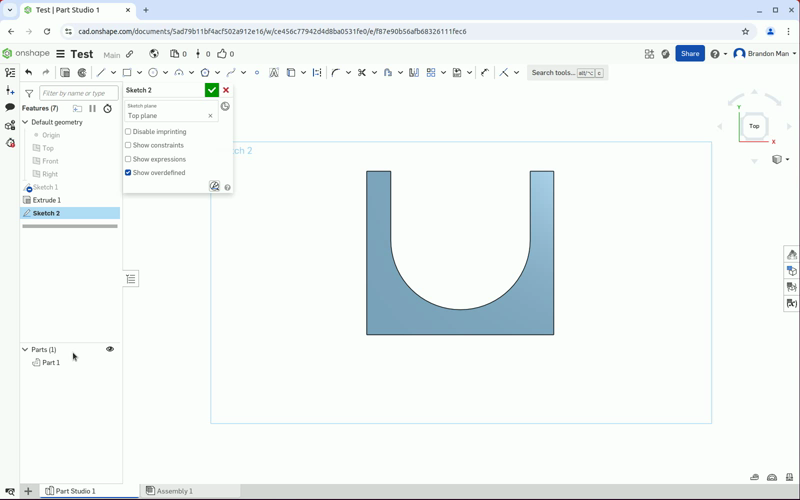
key(y)
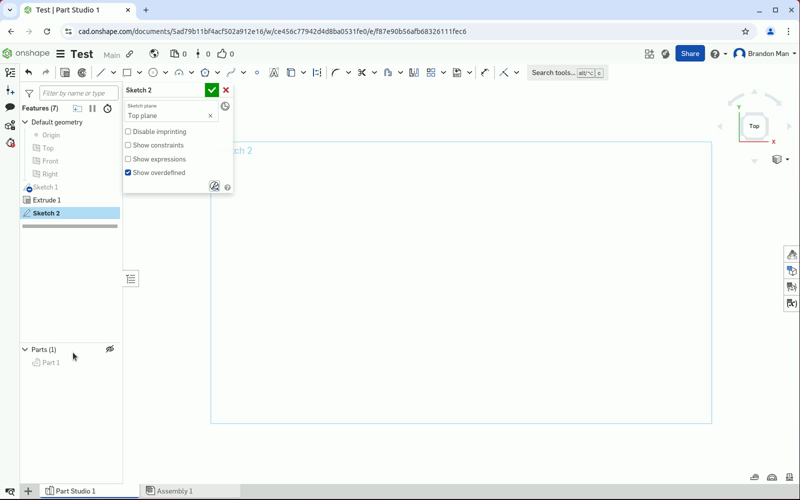
key(l)
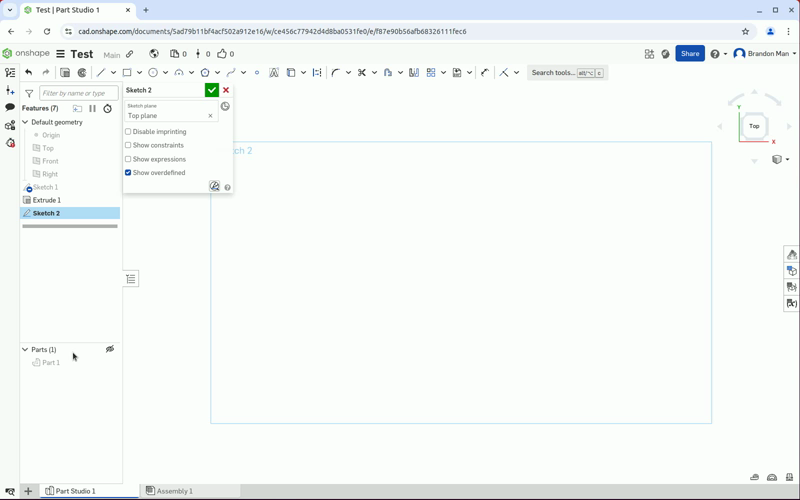
key_down(shift)
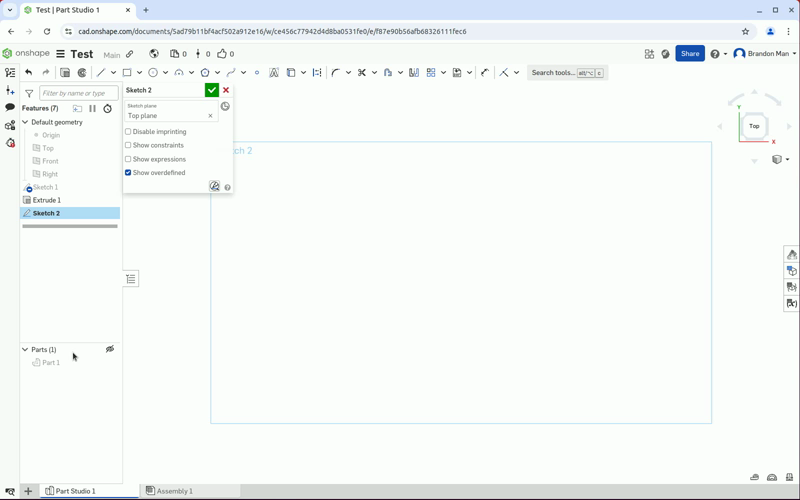
mouse_move(401, 365)
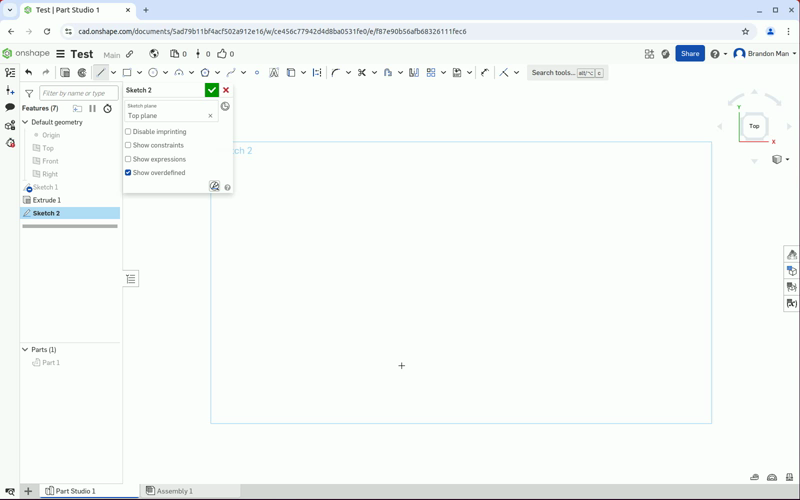
click(401, 365)
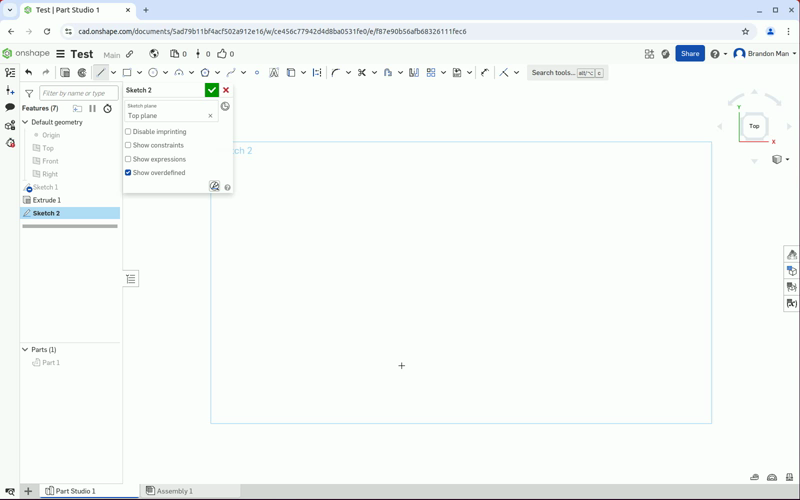
key_up(shift)
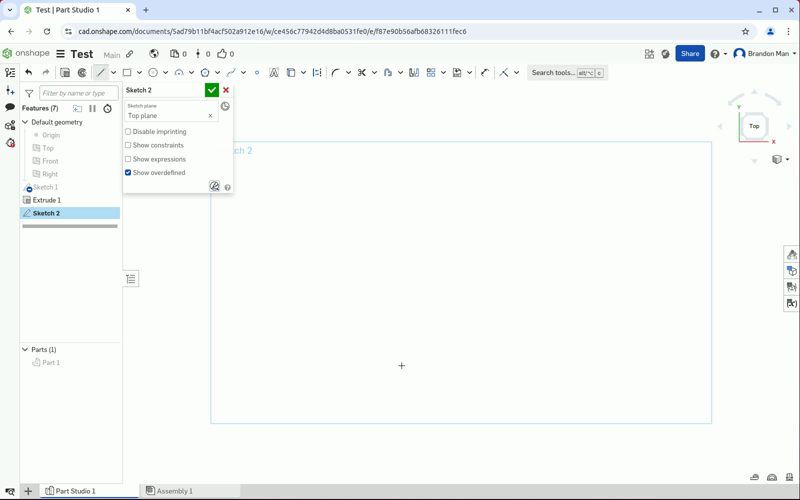
key_down(shift)
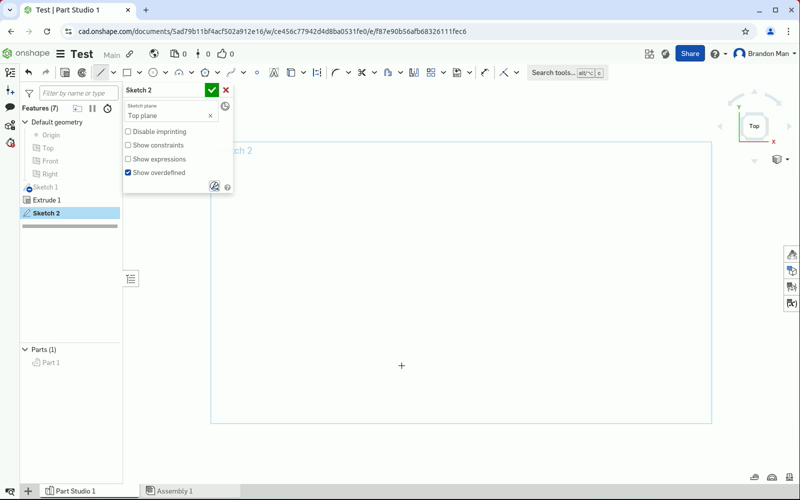
mouse_move(519, 365)
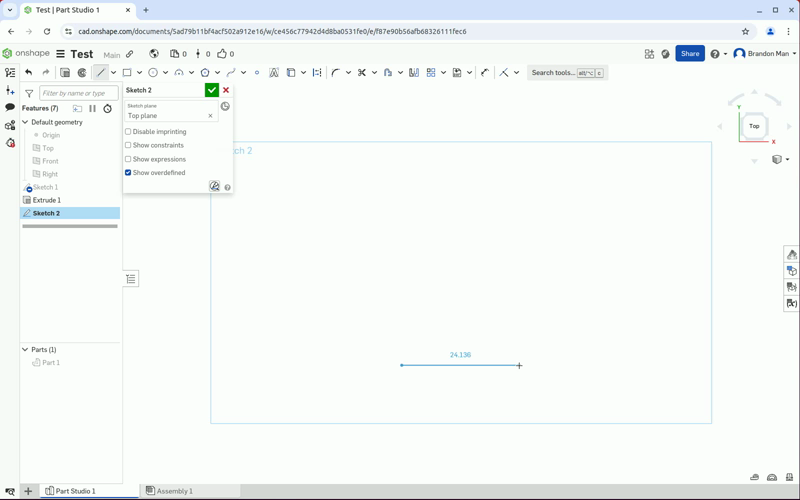
click(519, 365)
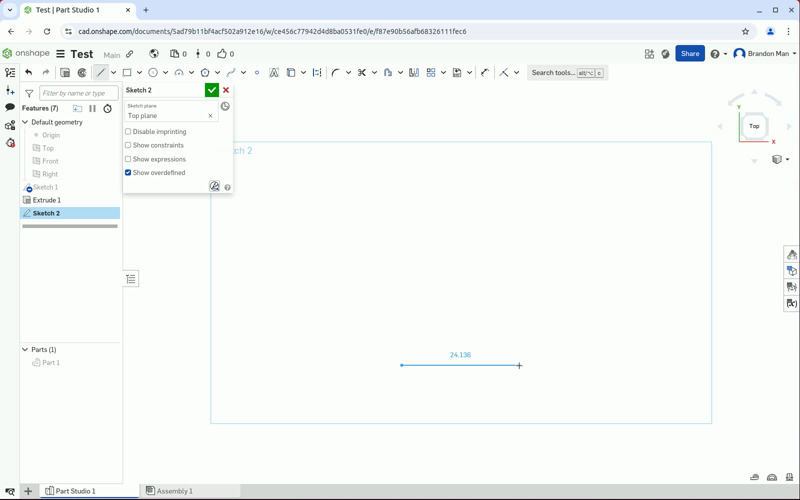
key_up(shift)
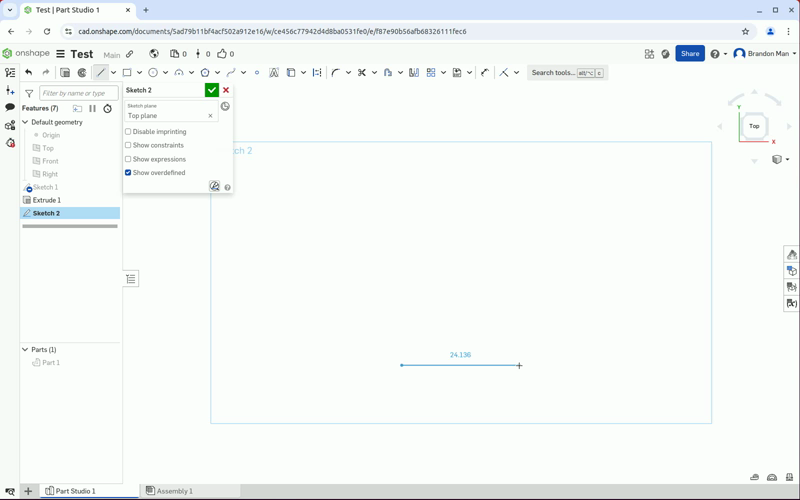
key_down(shift)
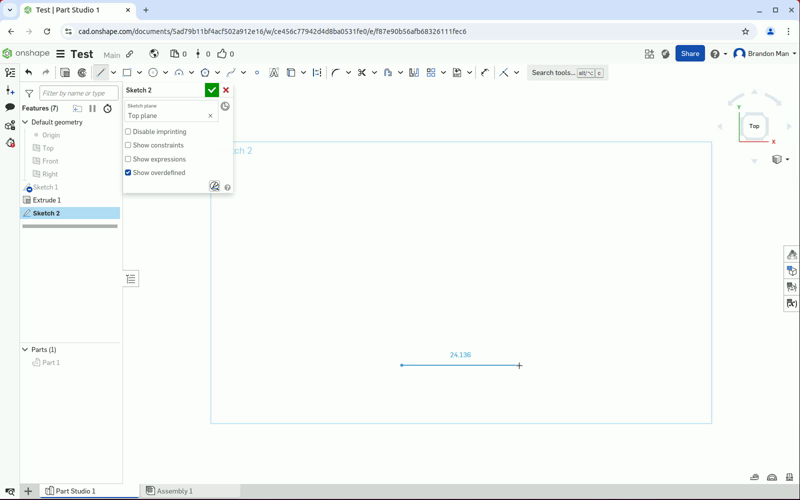
mouse_move(549, 365)
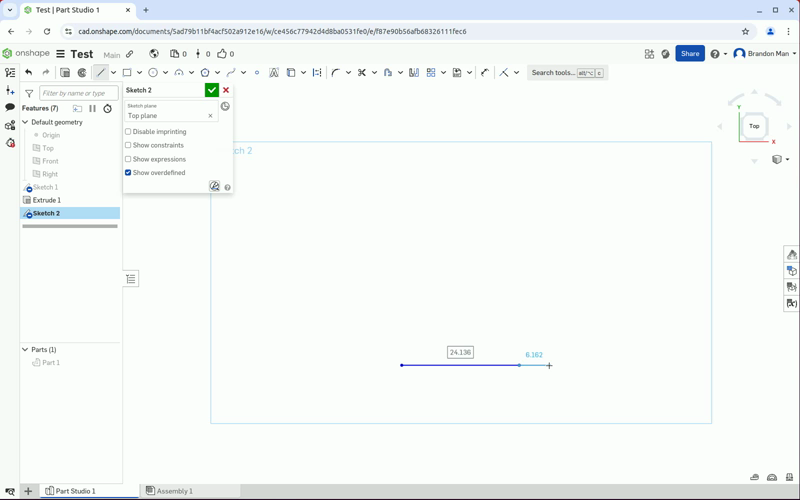
mouse_move(519, 334)
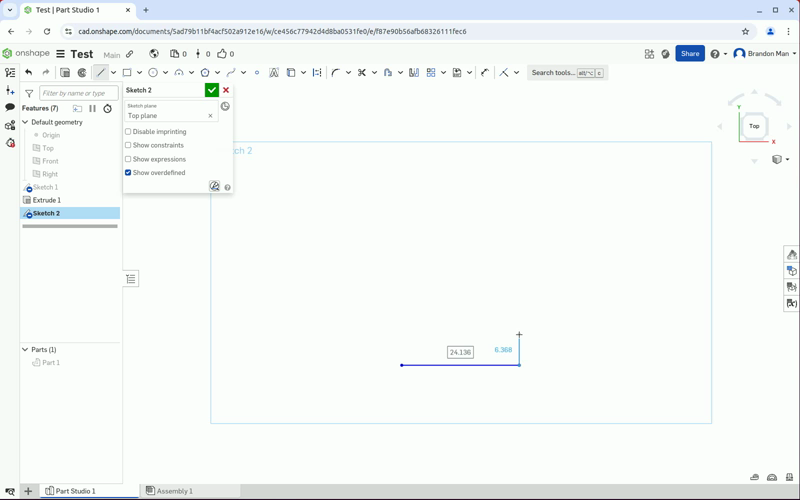
click(519, 334)
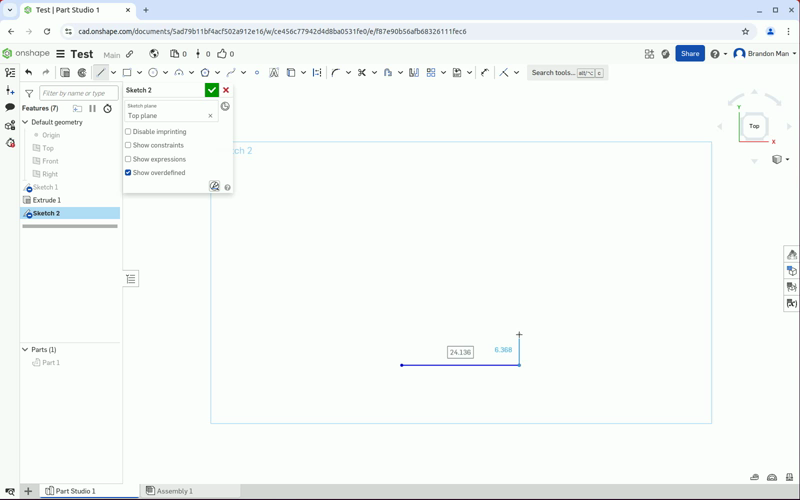
key_up(shift)
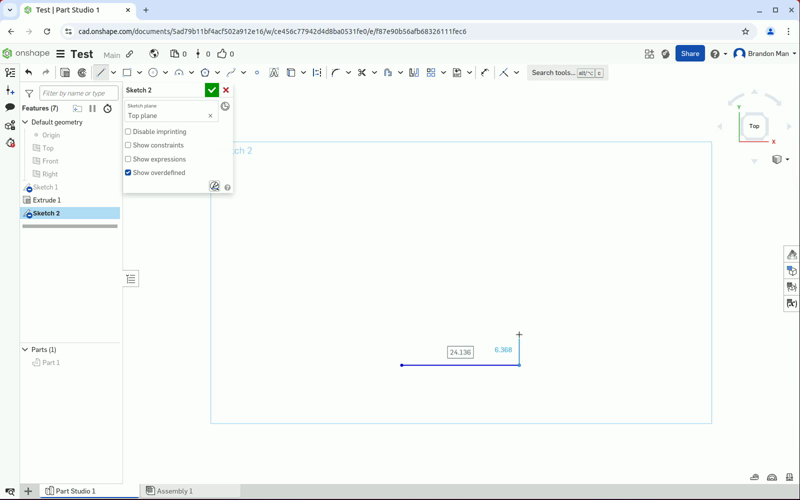
key_down(shift)
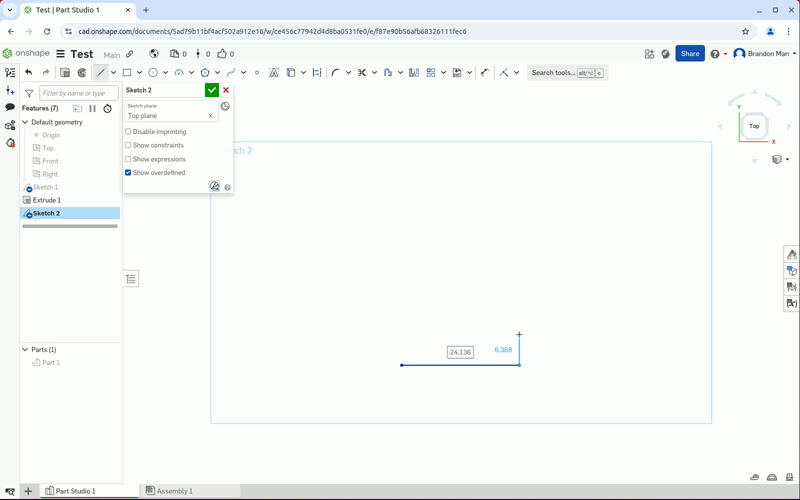
mouse_move(401, 334)
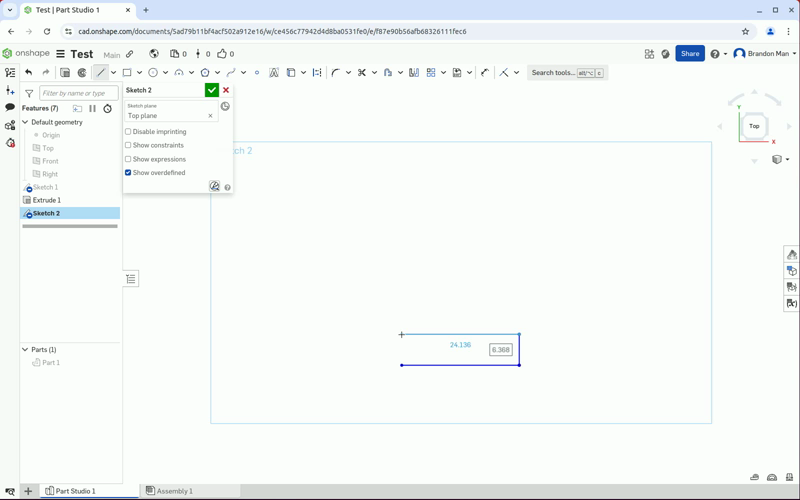
click(401, 334)
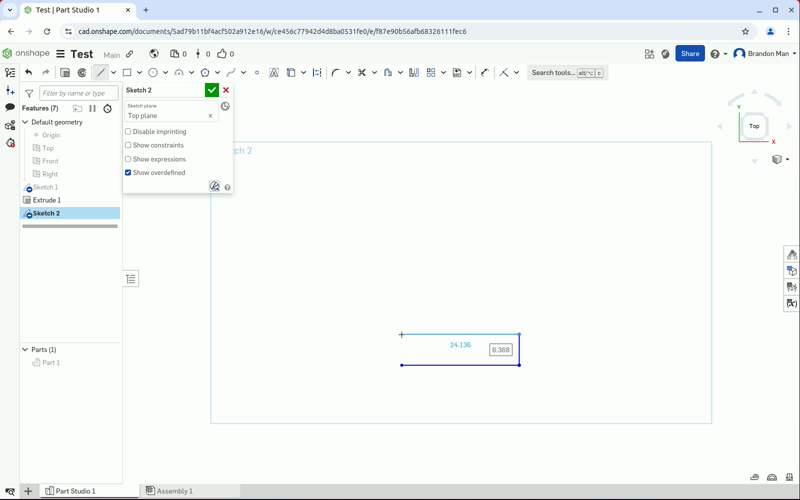
key_up(shift)
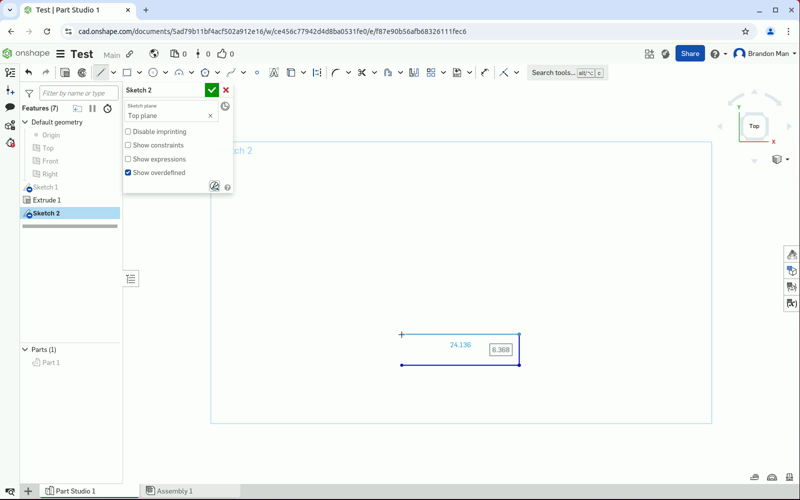
mouse_move(431, 334)
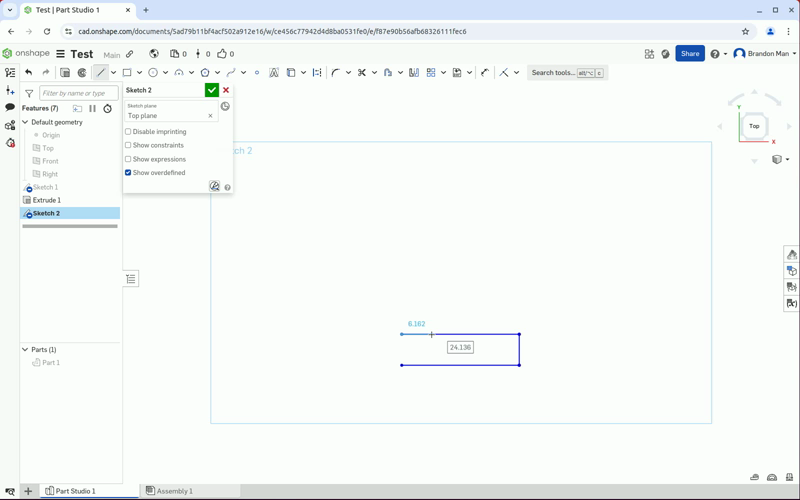
key_down(shift)
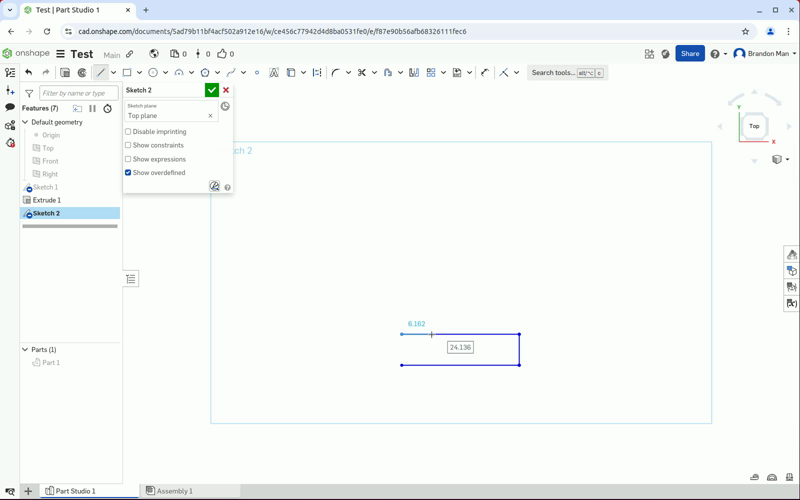
mouse_move(401, 365)
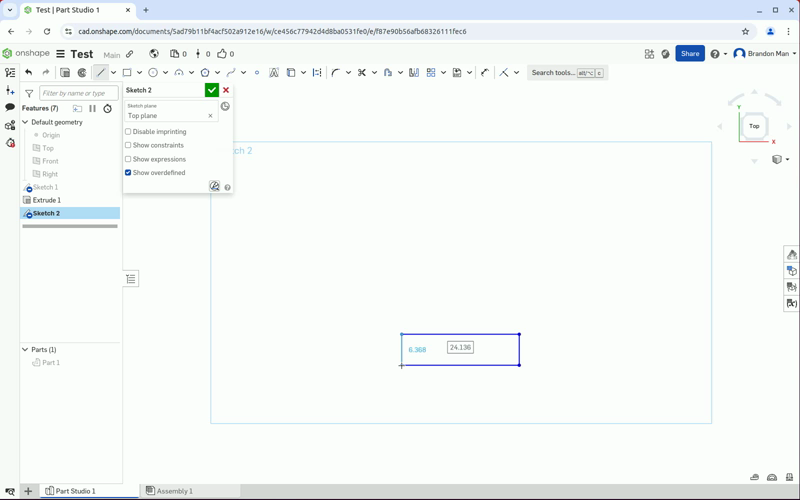
key_up(shift)
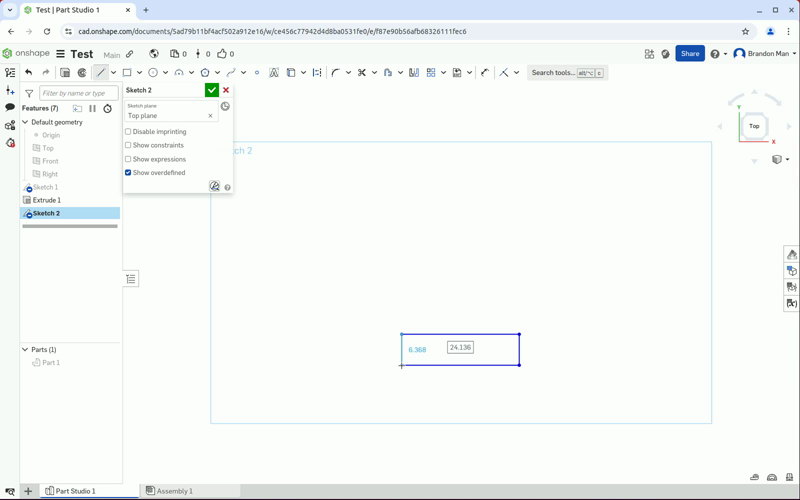
click(401, 365)
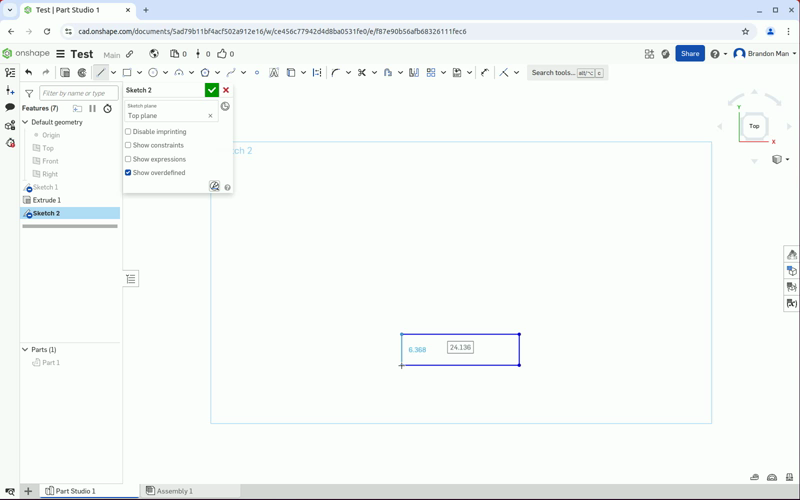
key(esc)
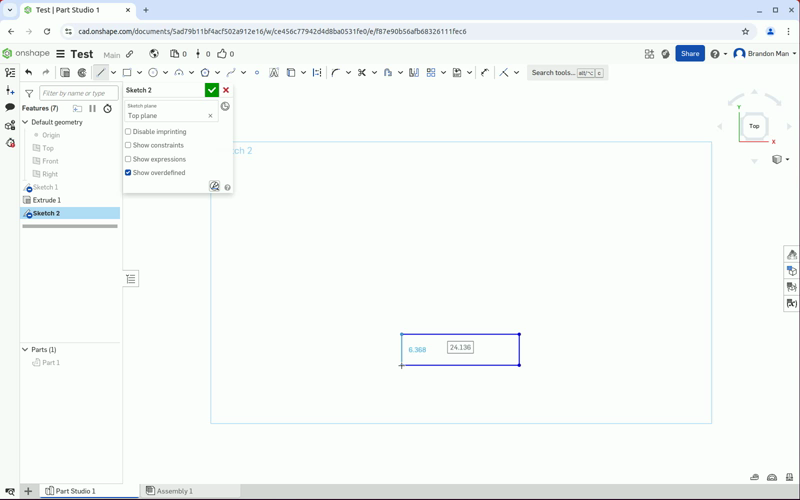
key(c)
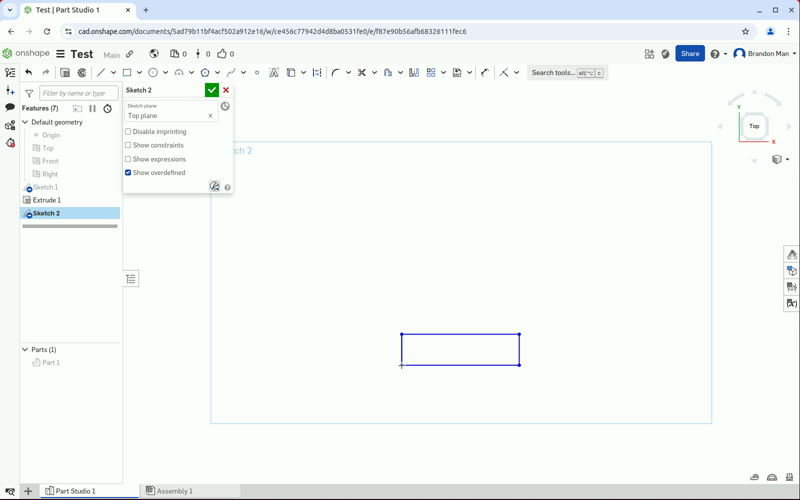
key_down(shift)
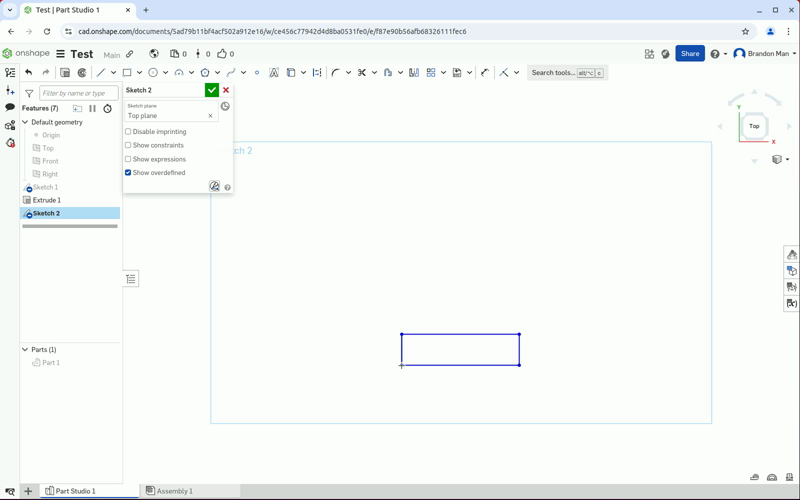
mouse_move(461, 344)
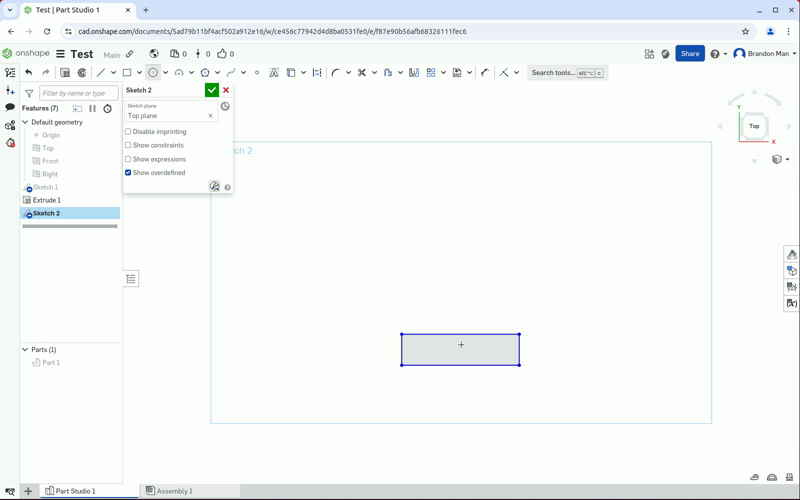
click(461, 344)
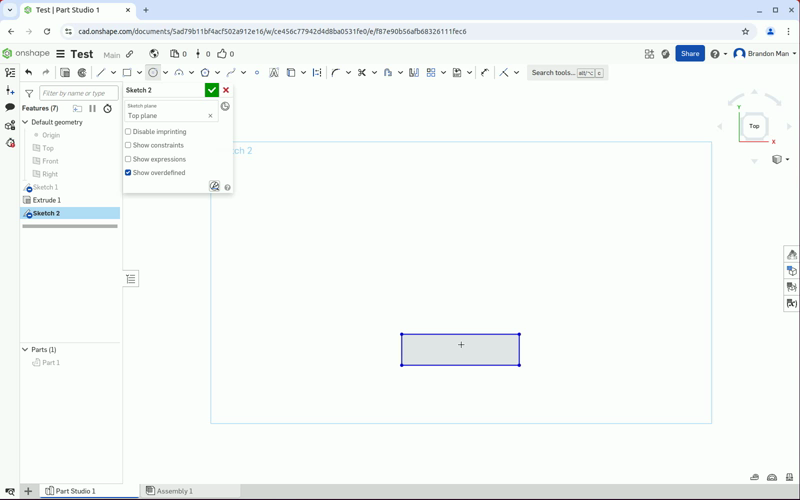
key_up(shift)
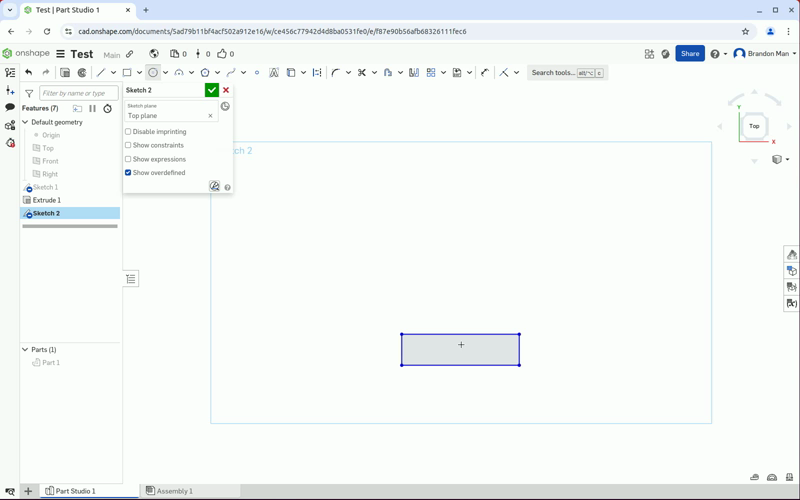
mouse_move(470, 344)
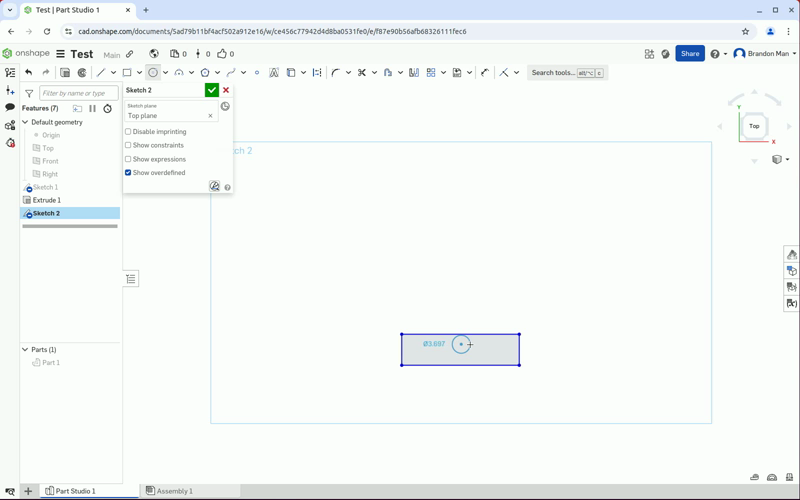
click(470, 344)
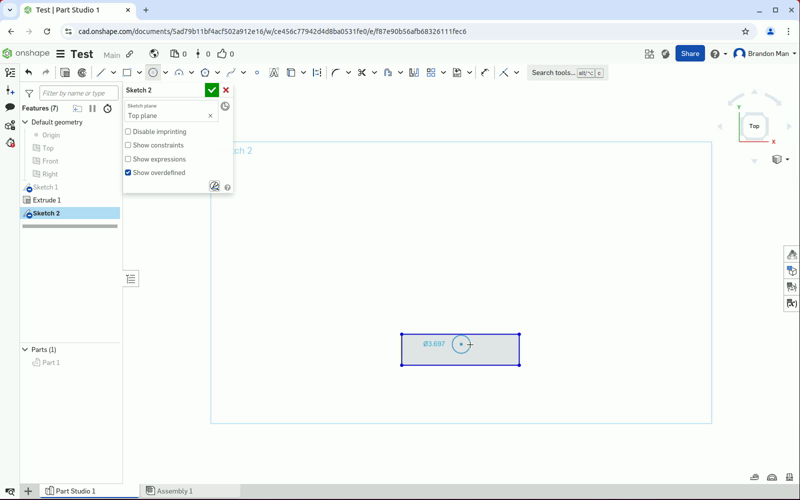
key(esc)
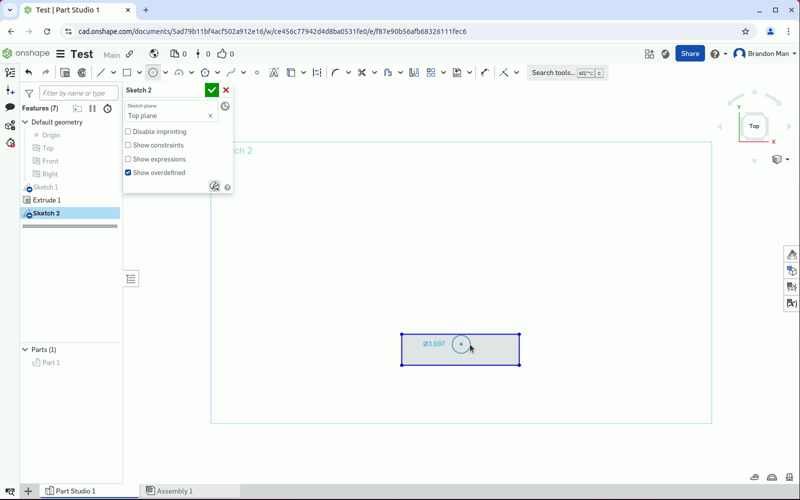
mouse_move(514, 347)
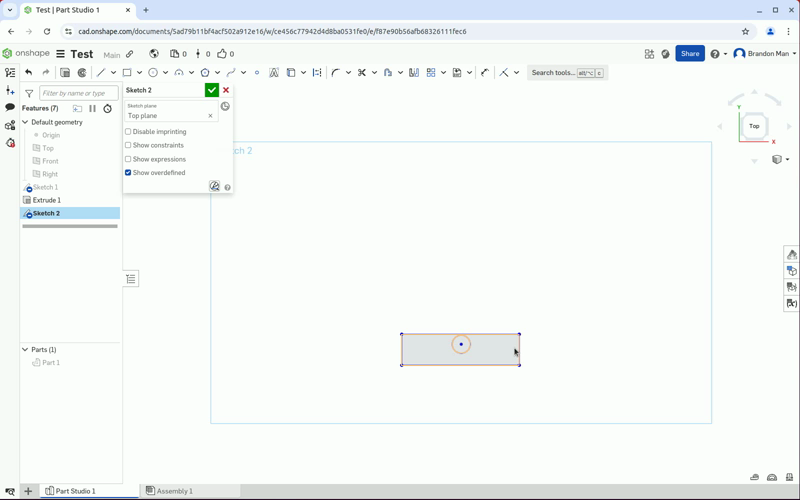
click(514, 347)
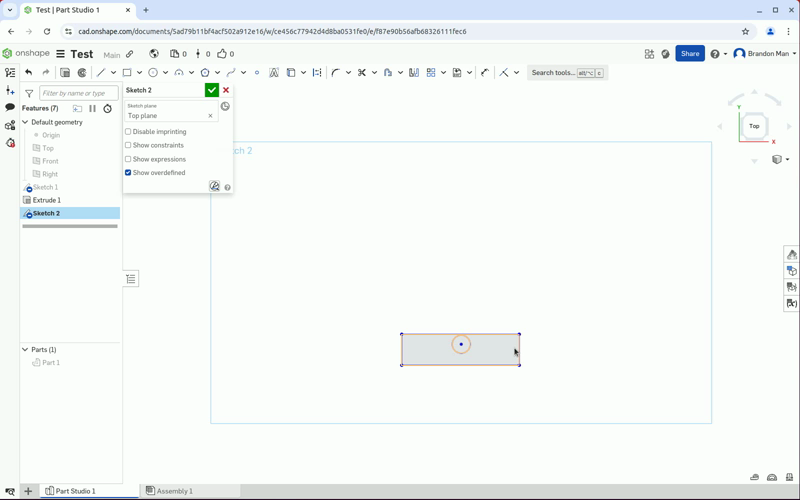
mouse_move(73, 352)
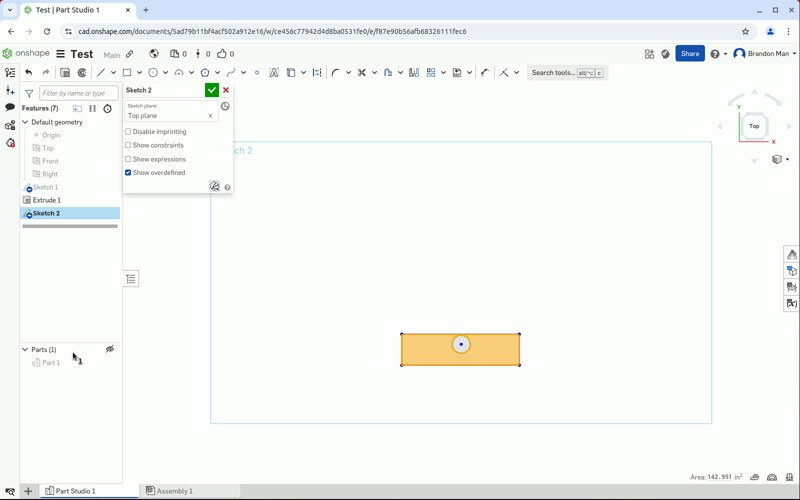
key(shift+y)
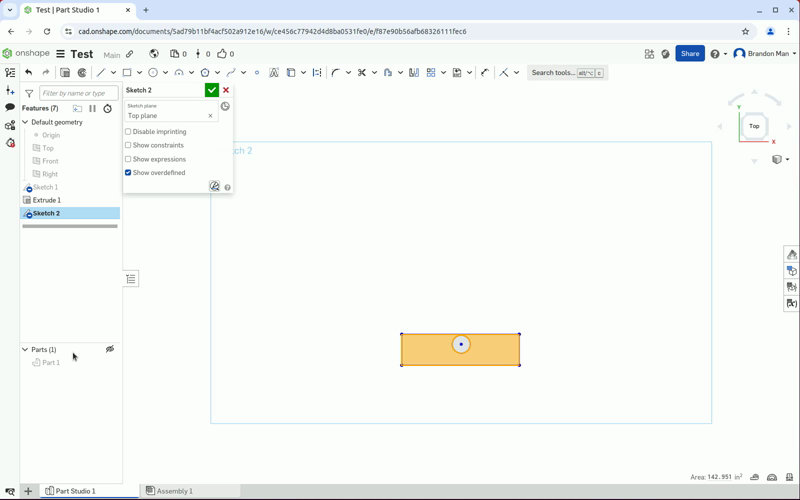
key(shift+e)
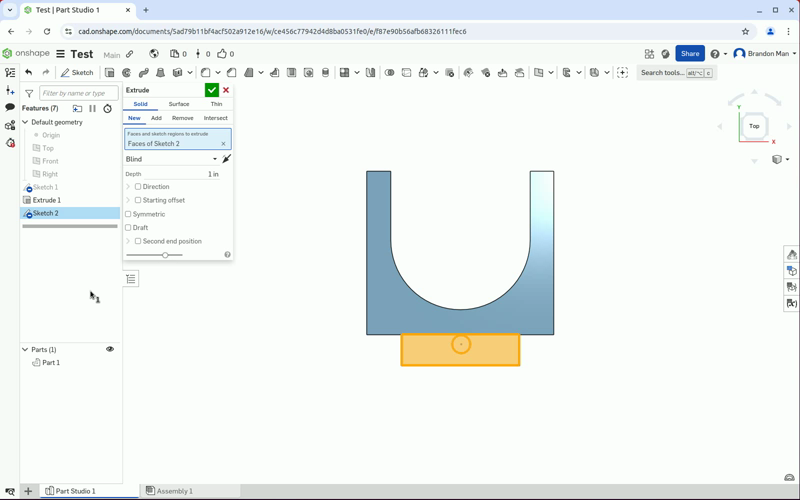
mouse_move(143, 106)
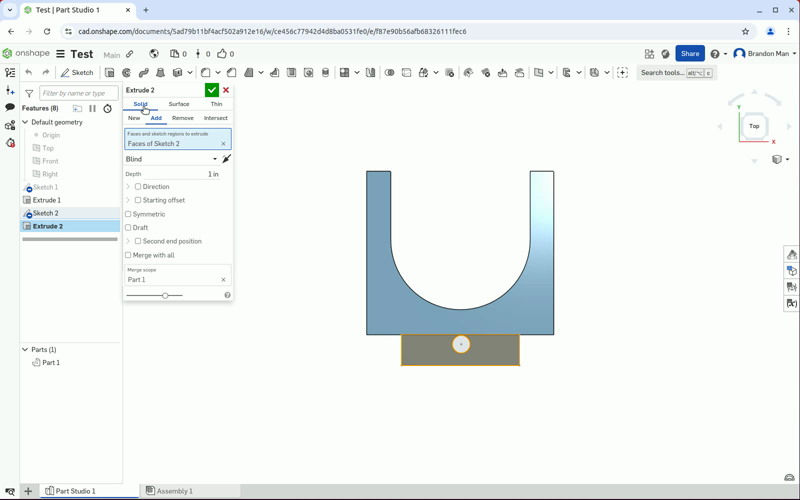
click(143, 106)
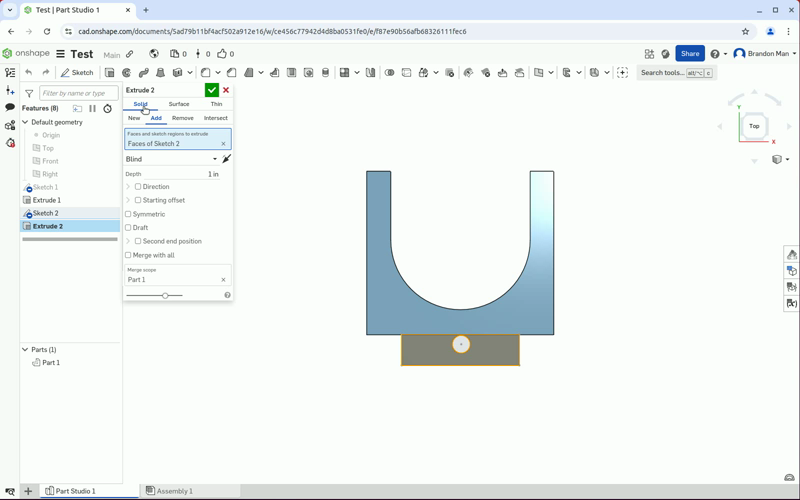
mouse_move(137, 120)
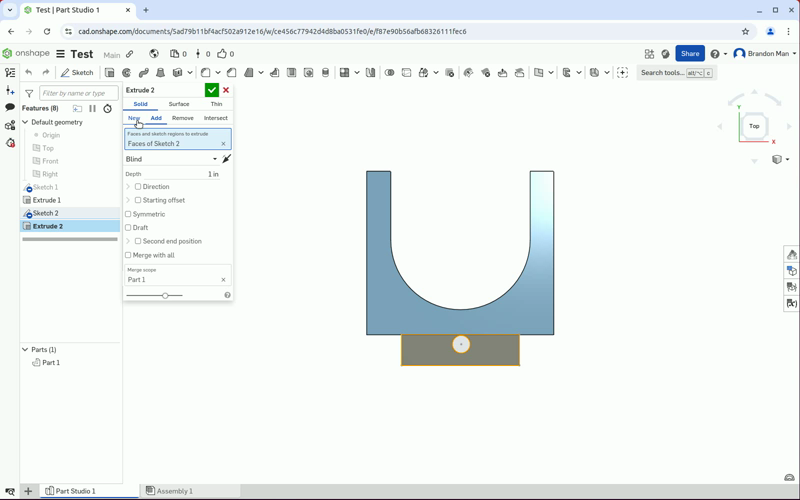
click(137, 120)
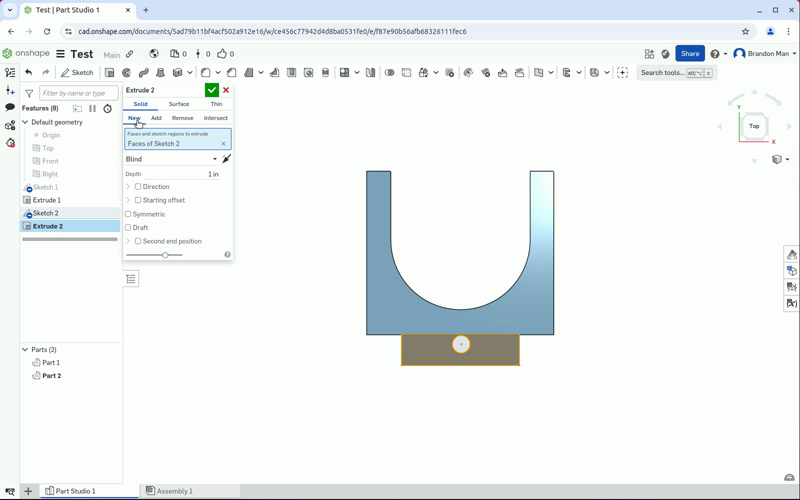
key(tab, 4)
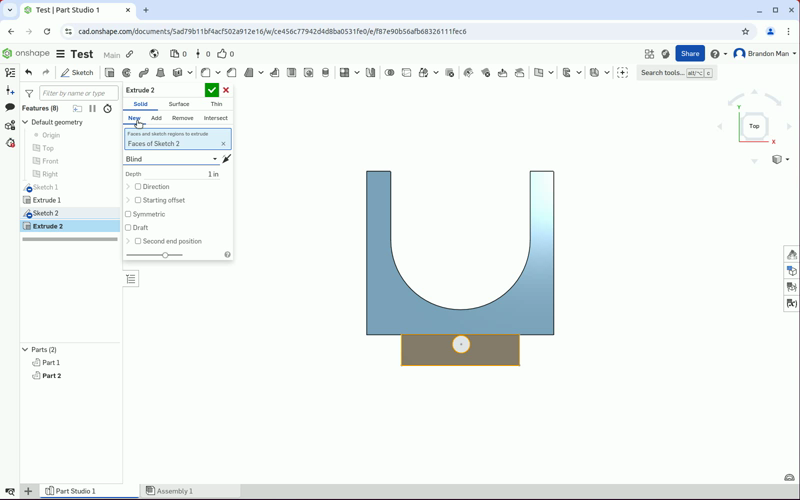
text(4.814)
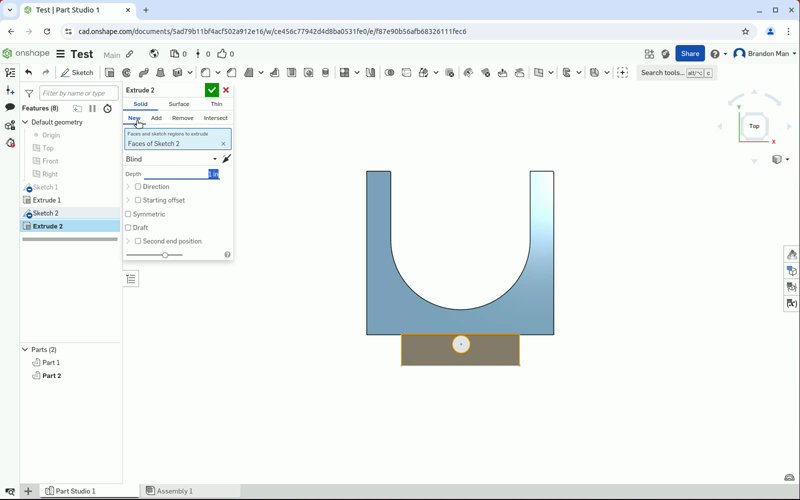
key(enter)
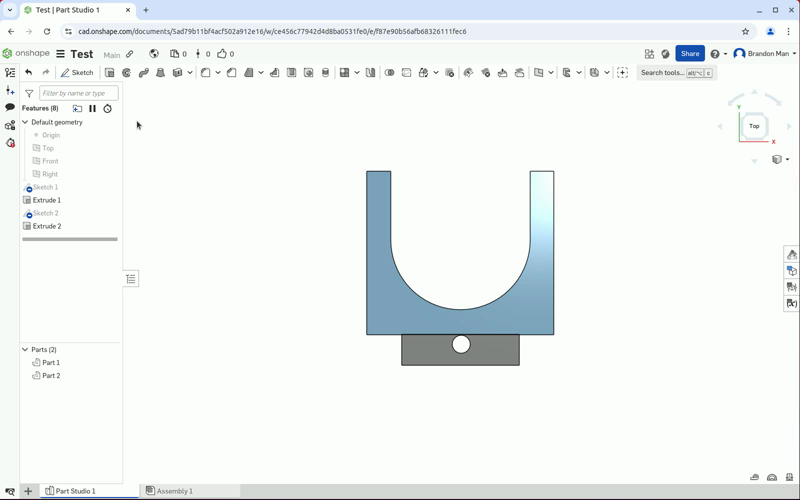
key(shift+h)
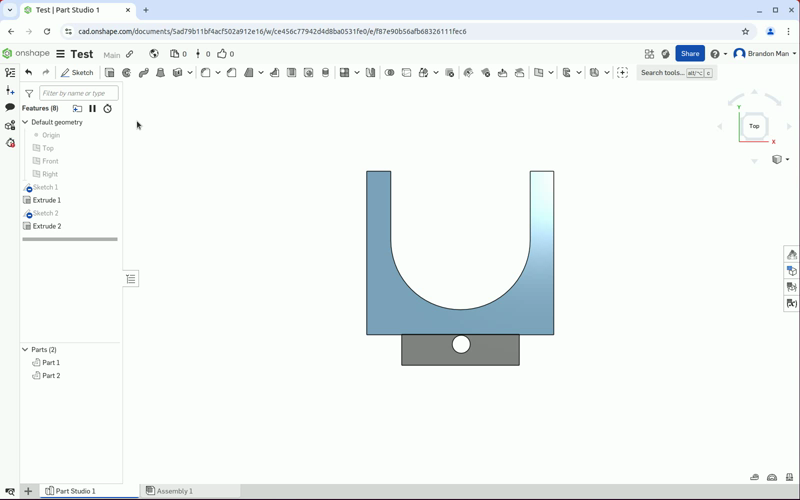
key(shift+h)
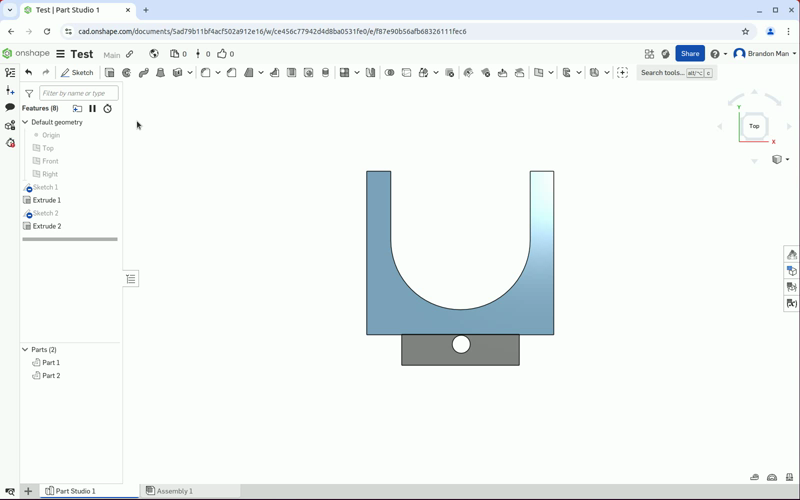
mouse_move(73, 189)
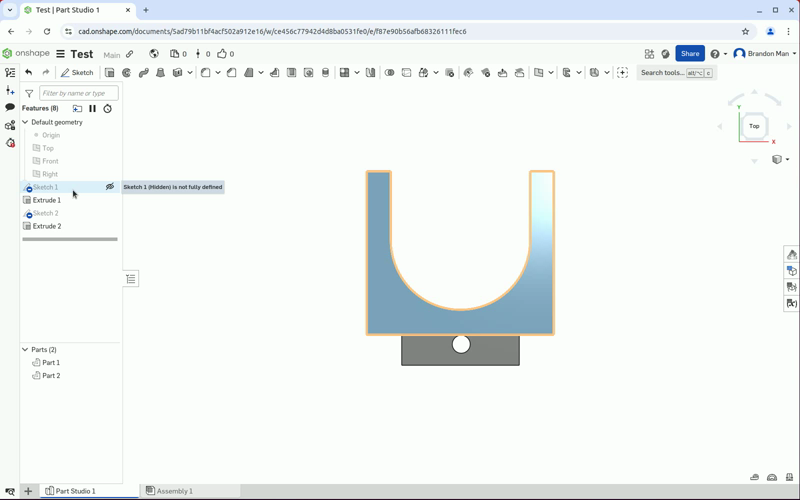
click(73, 189)
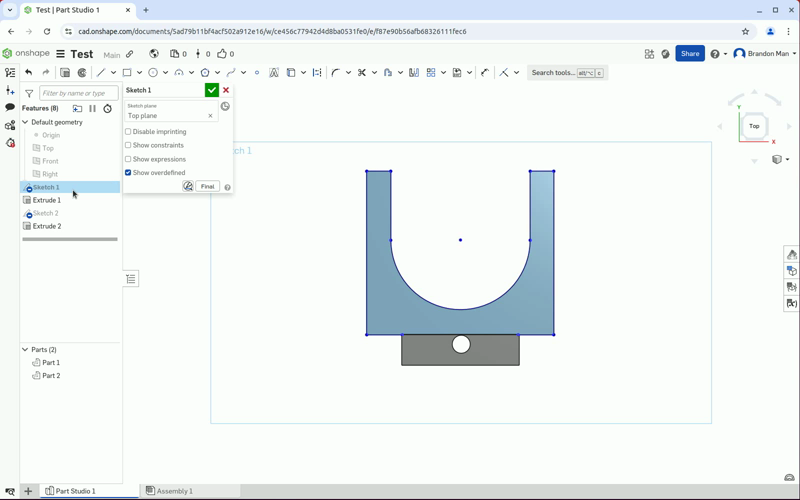
mouse_move(229, 92)
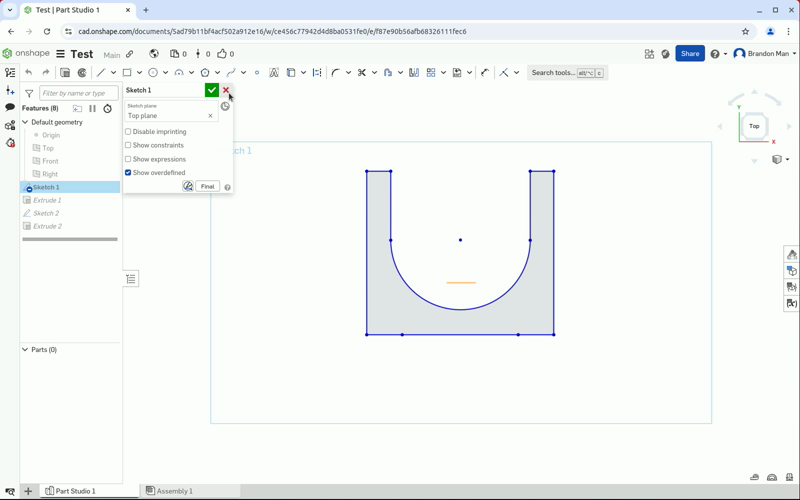
click(229, 92)
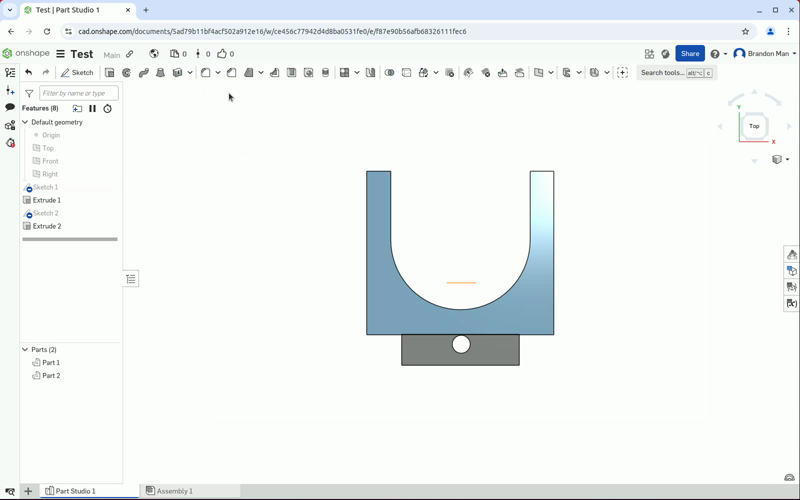
mouse_move(541, 75)
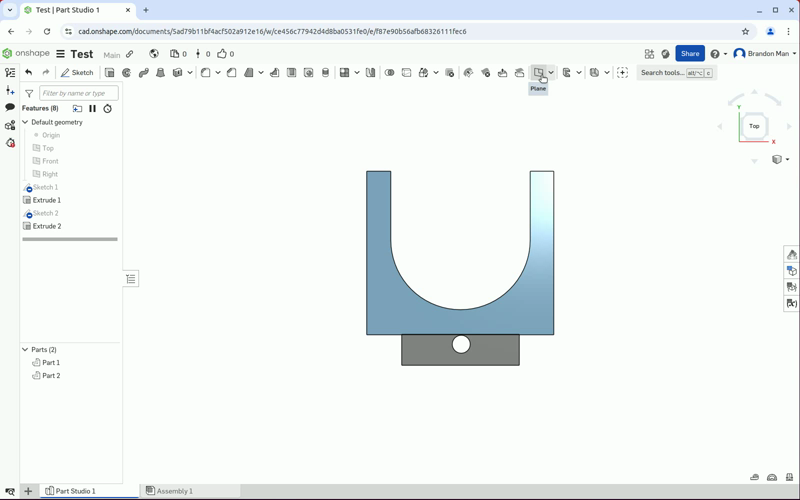
click(541, 75)
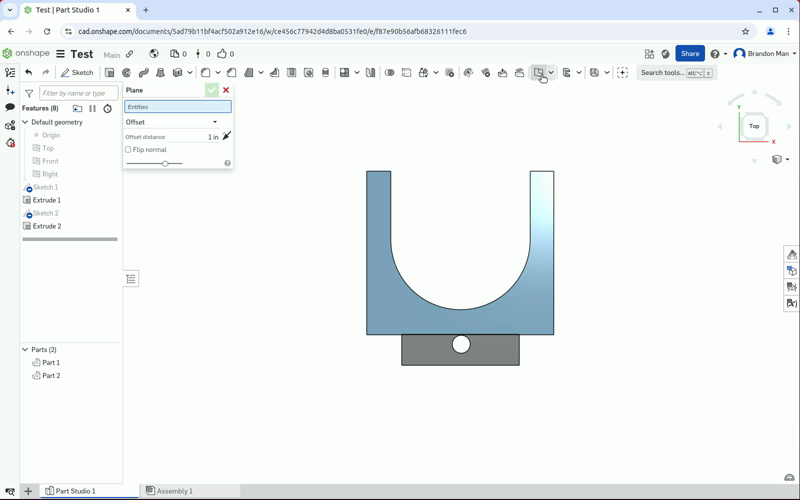
mouse_move(73, 150)
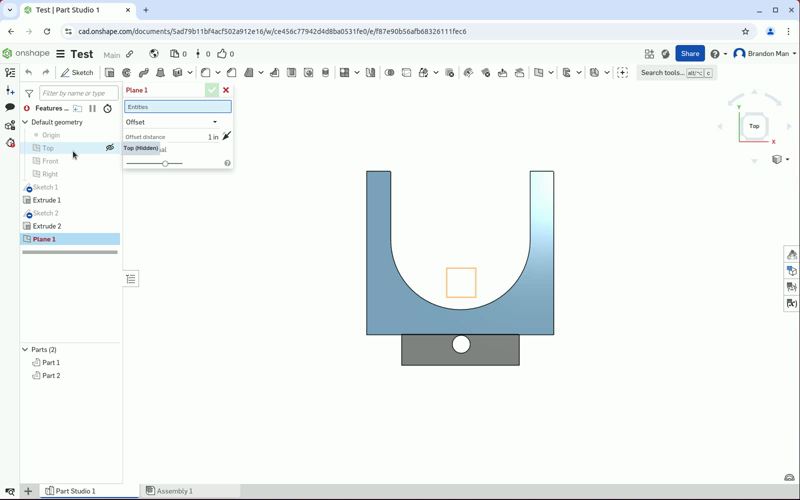
click(73, 150)
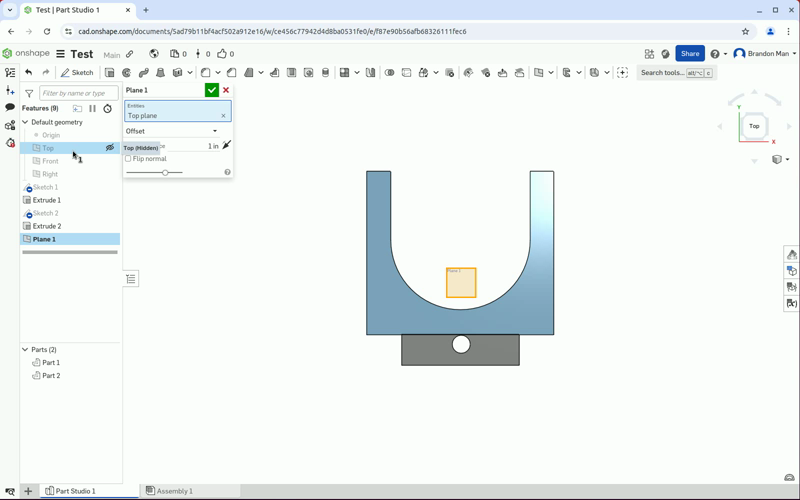
key(tab, 2)
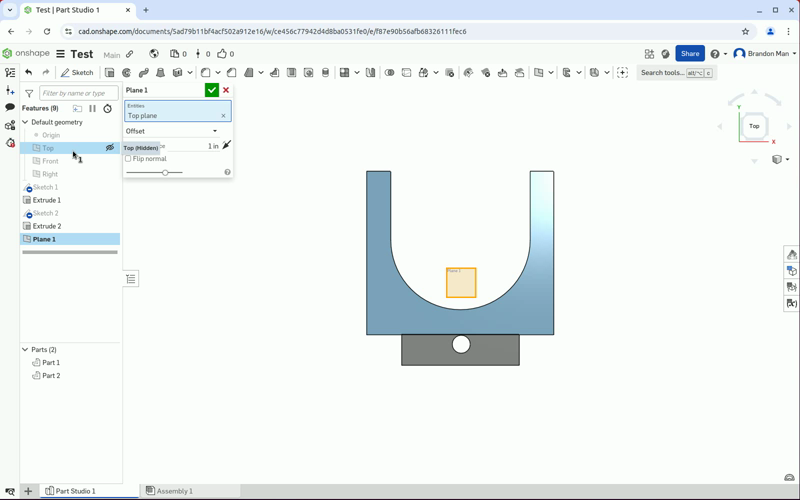
text(4.807)
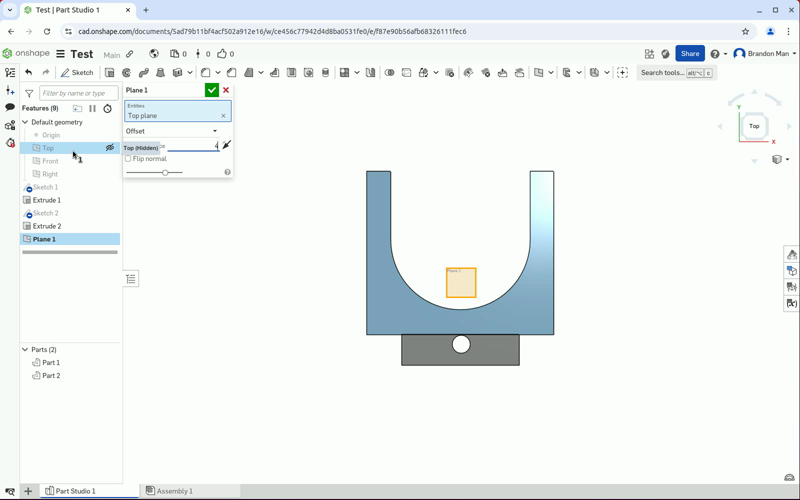
key(enter, 2)
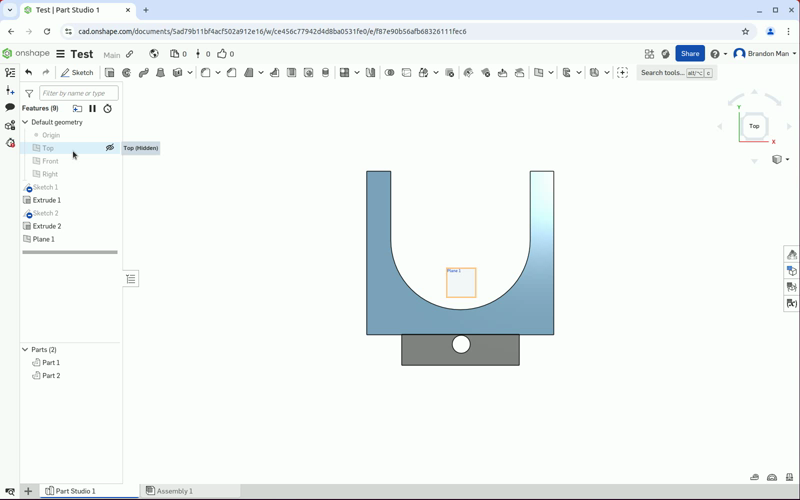
key(shift+s)
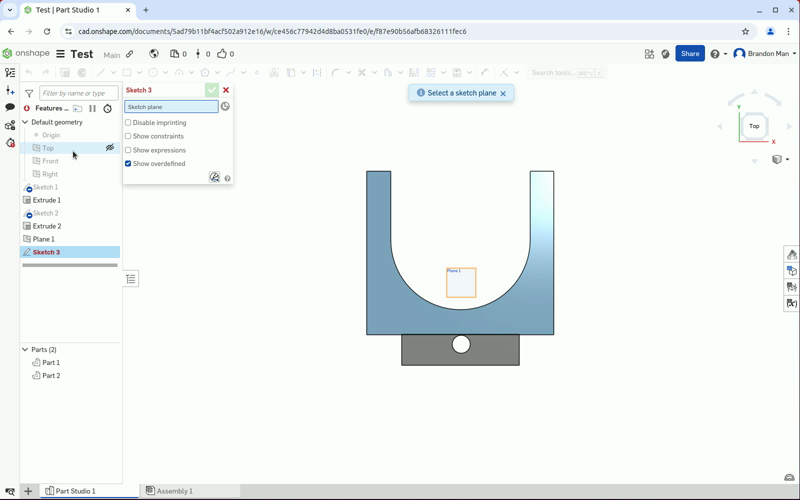
mouse_move(73, 241)
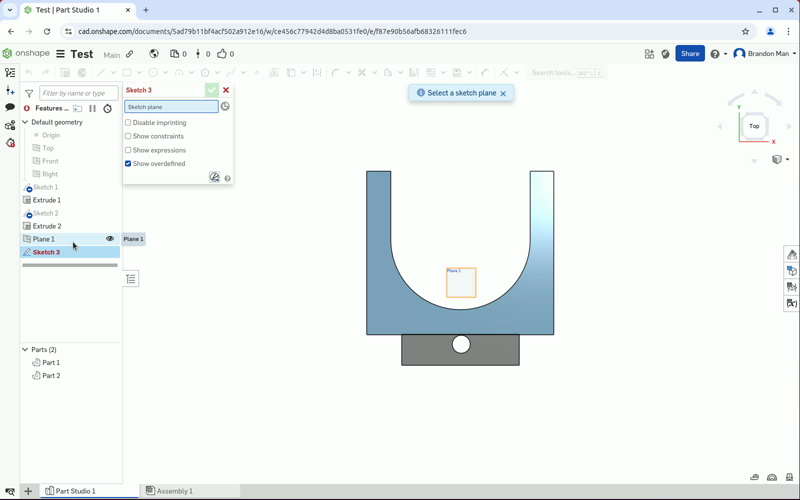
click(73, 241)
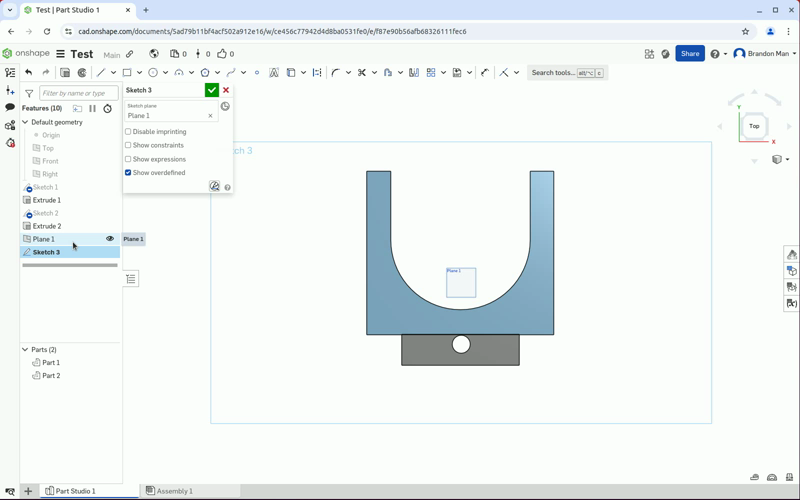
mouse_move(73, 352)
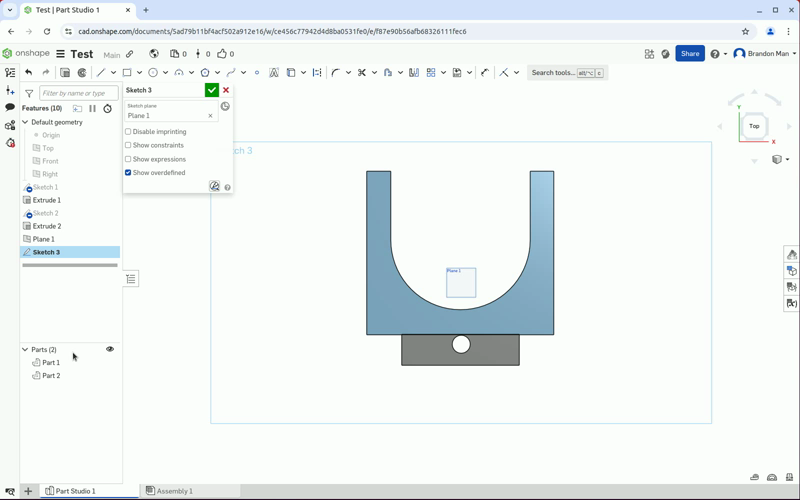
key(y)
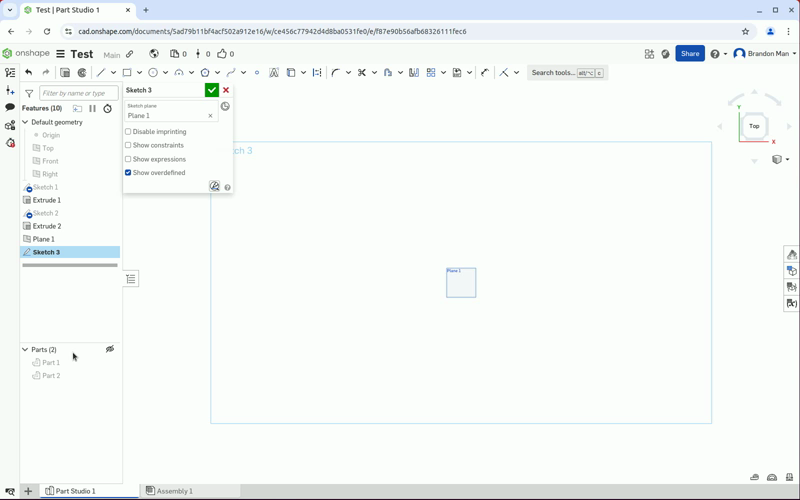
key(l)
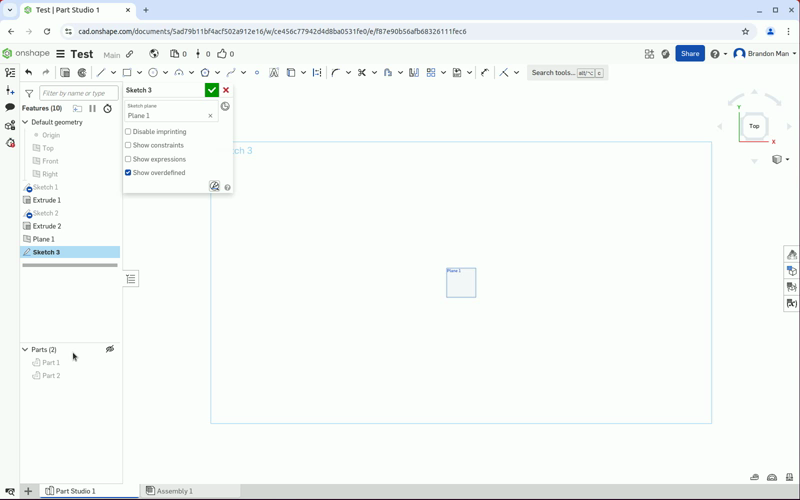
key_down(shift)
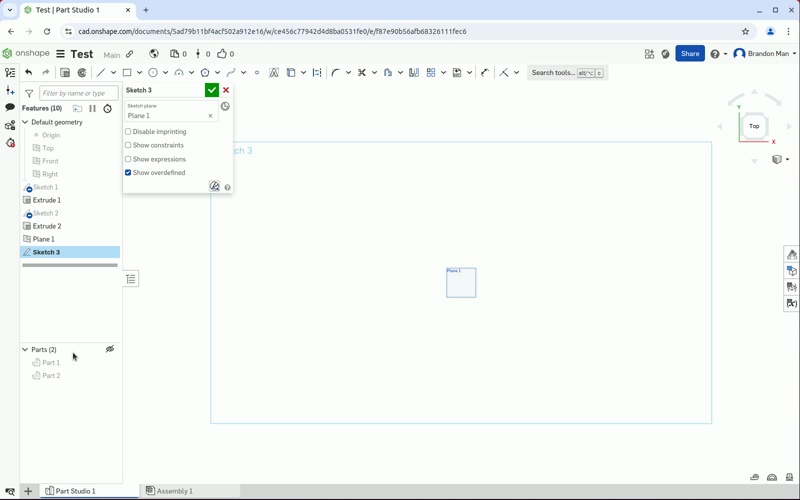
mouse_move(366, 334)
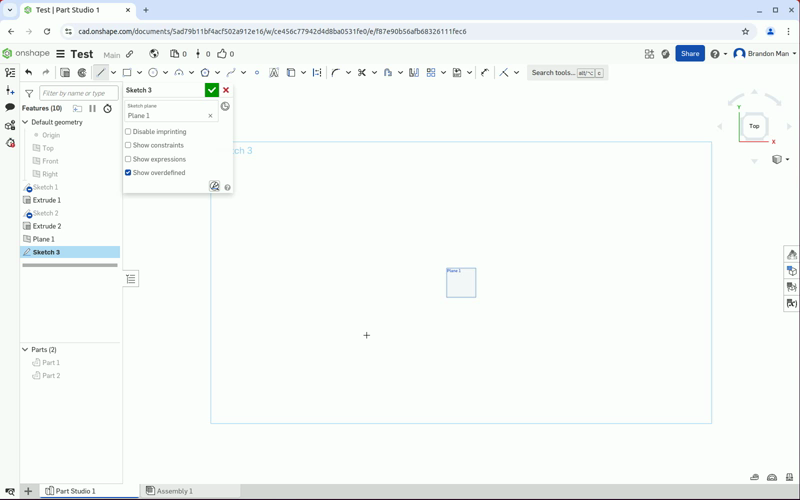
click(366, 334)
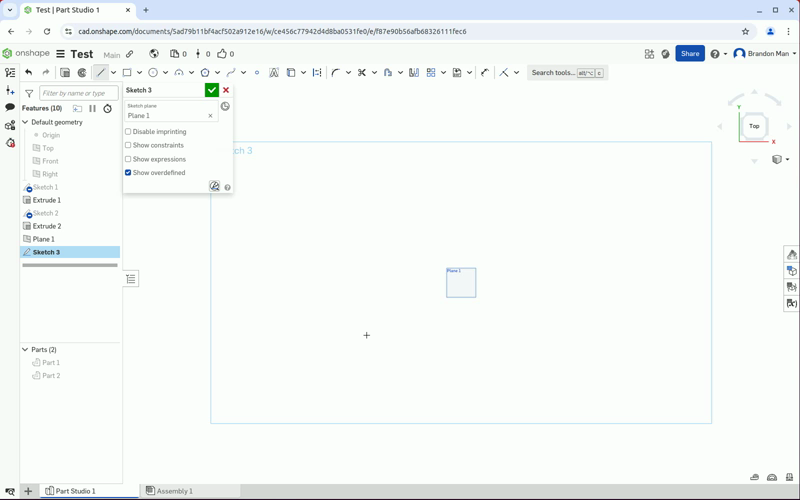
key_up(shift)
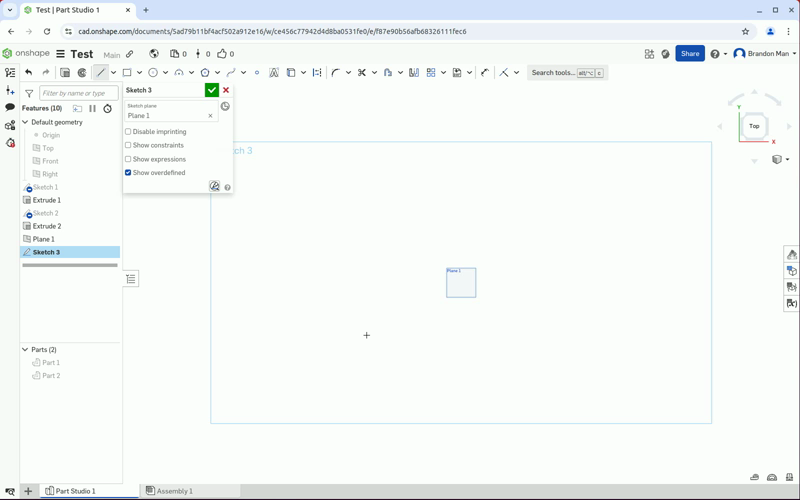
key_down(shift)
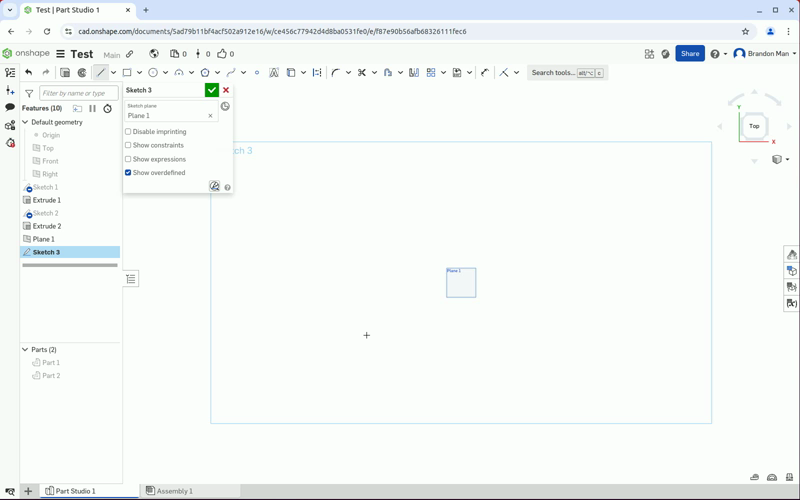
mouse_move(396, 334)
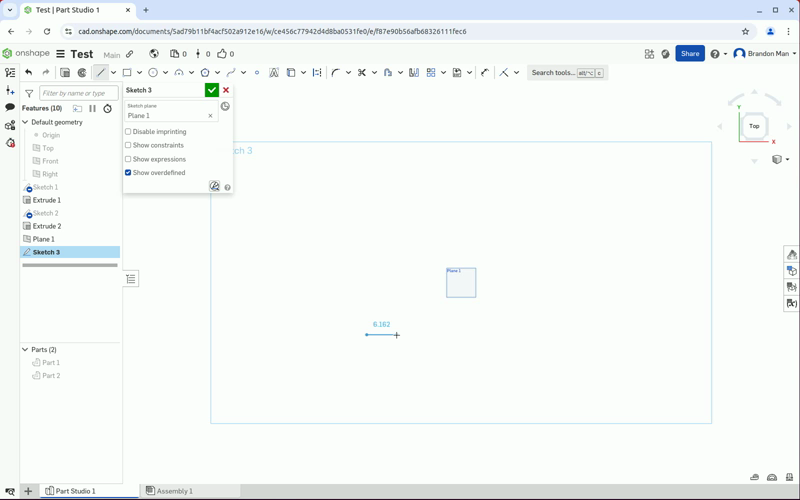
mouse_move(402, 334)
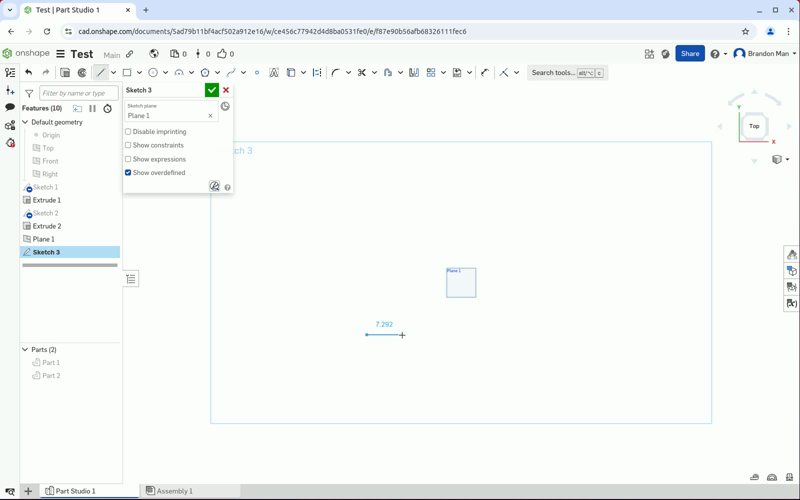
click(402, 334)
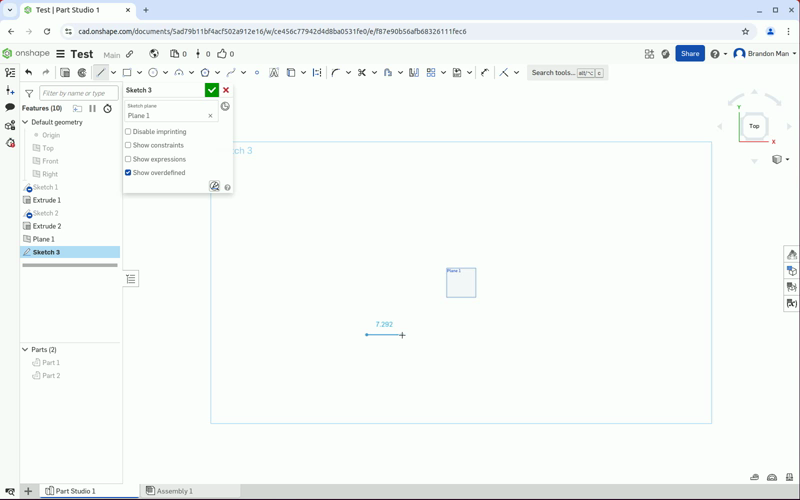
key_up(shift)
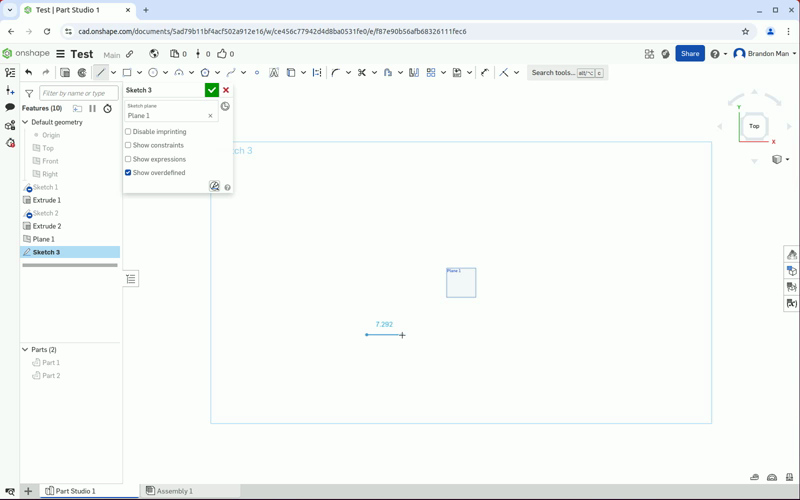
key_down(shift)
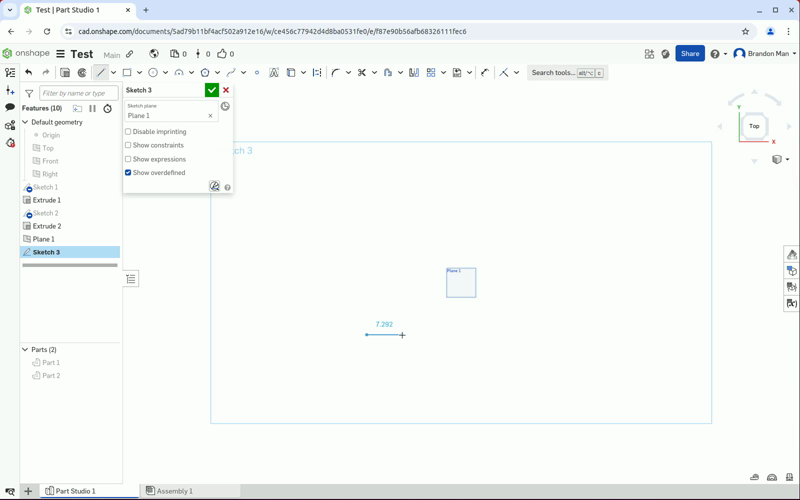
mouse_move(518, 334)
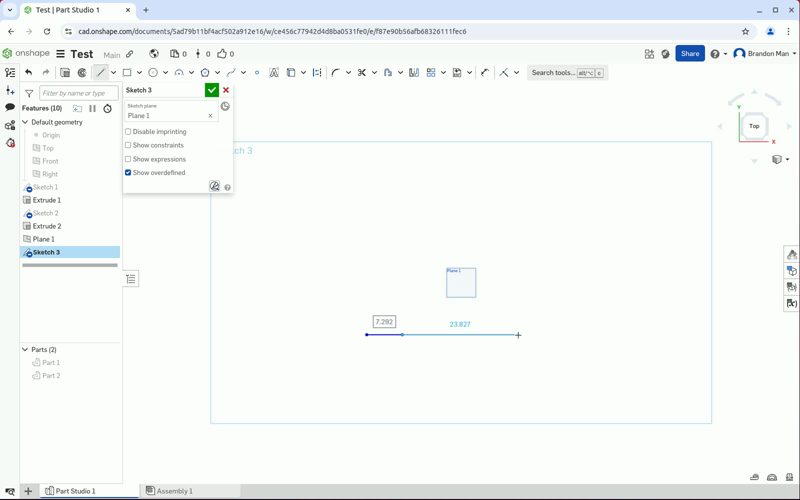
click(518, 334)
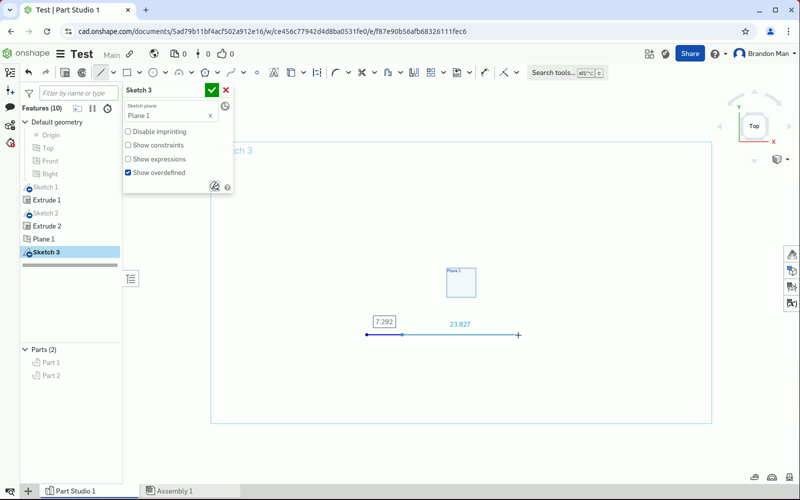
key_up(shift)
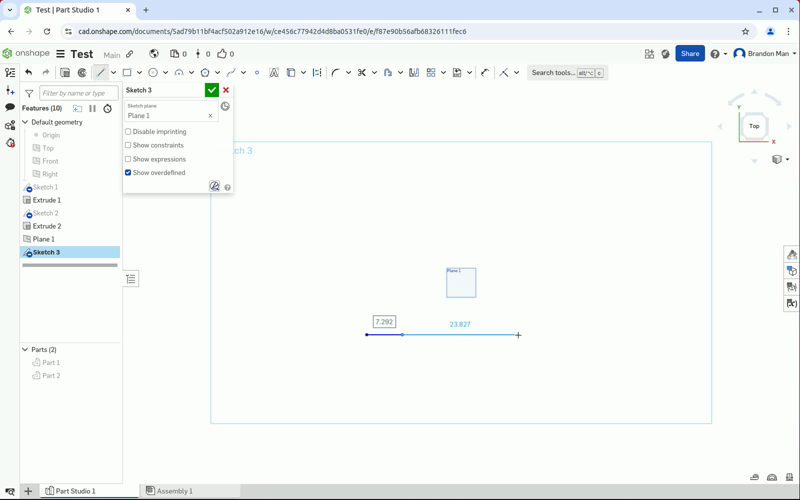
key_down(shift)
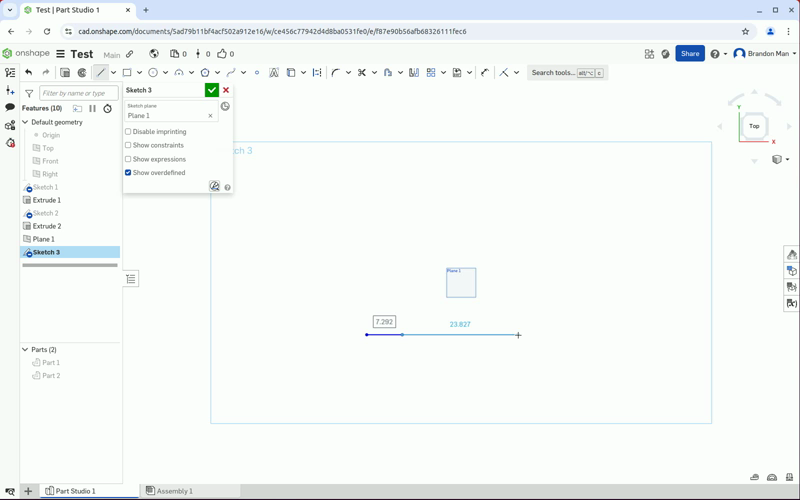
mouse_move(548, 334)
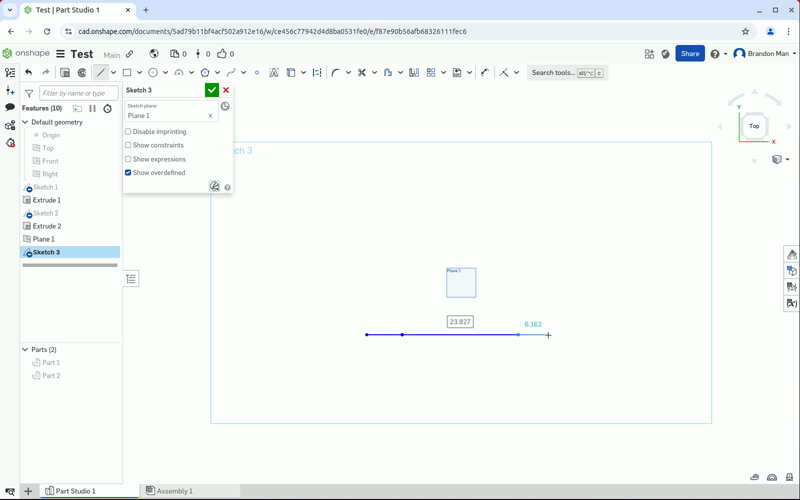
mouse_move(553, 334)
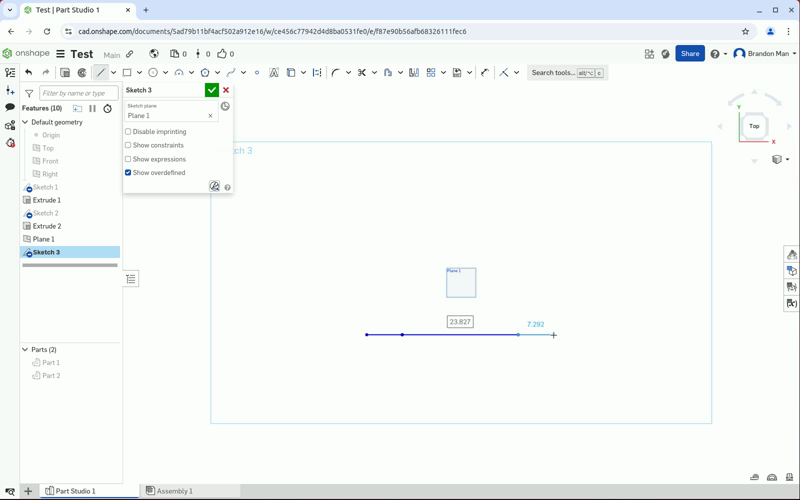
click(553, 334)
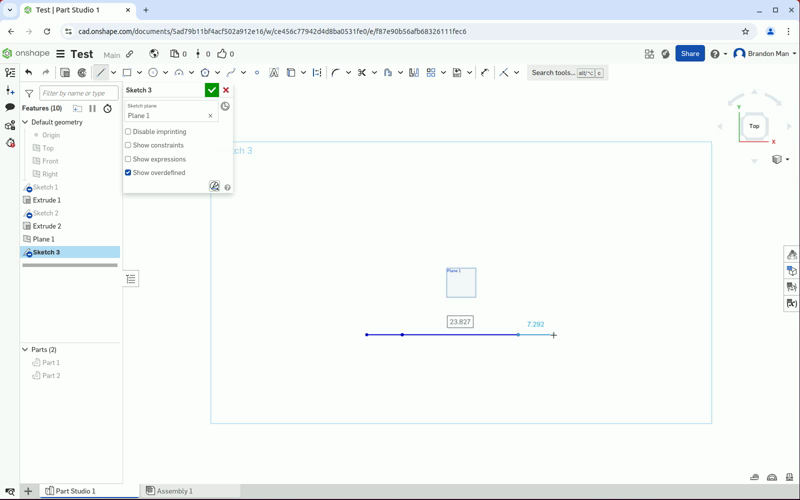
key_up(shift)
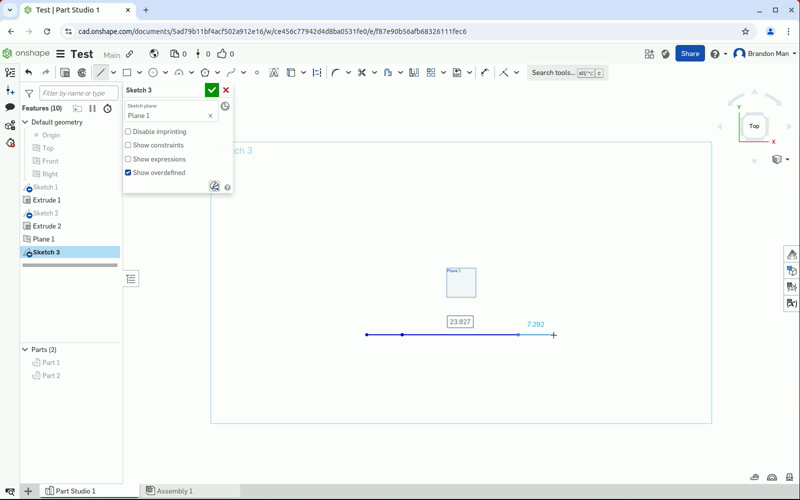
key_down(shift)
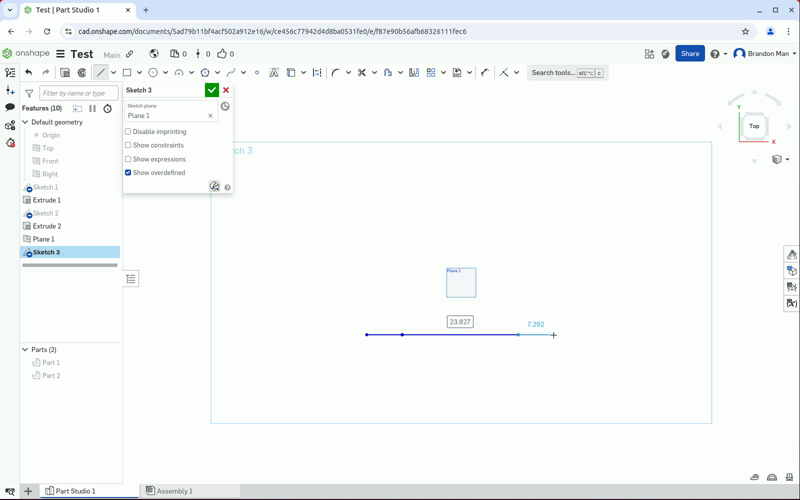
mouse_move(553, 171)
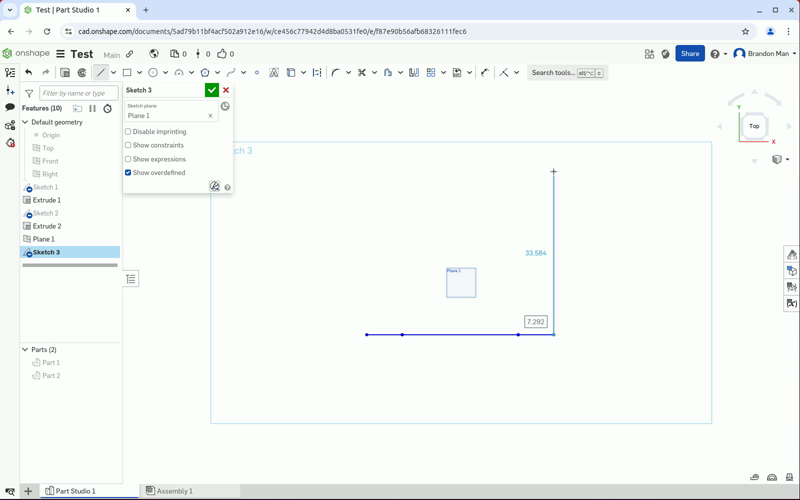
click(553, 171)
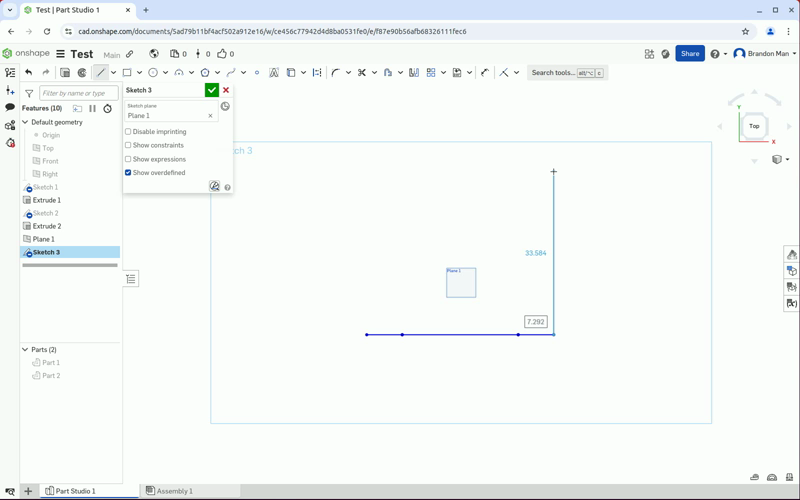
key_up(shift)
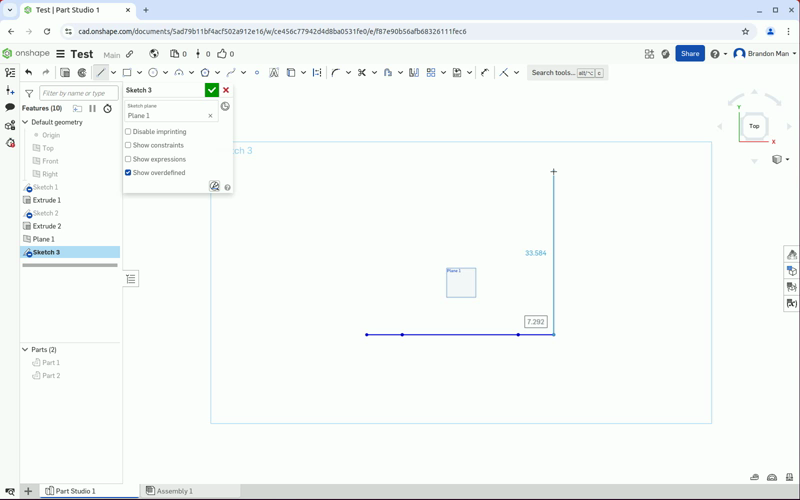
key_down(shift)
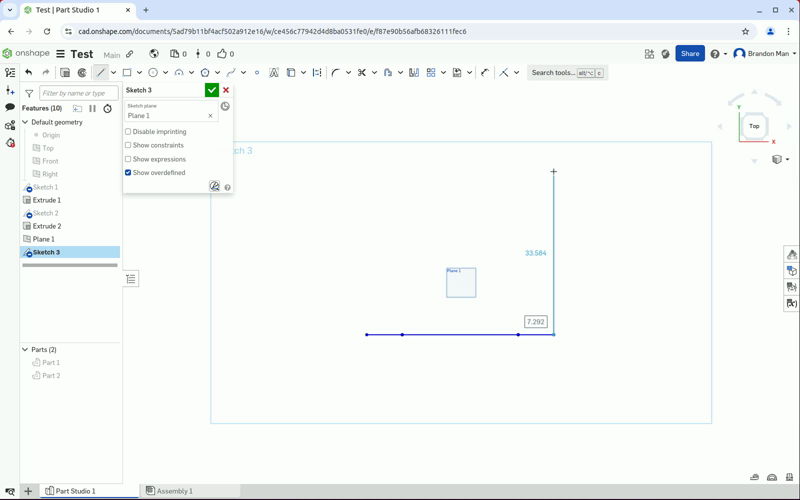
mouse_move(583, 171)
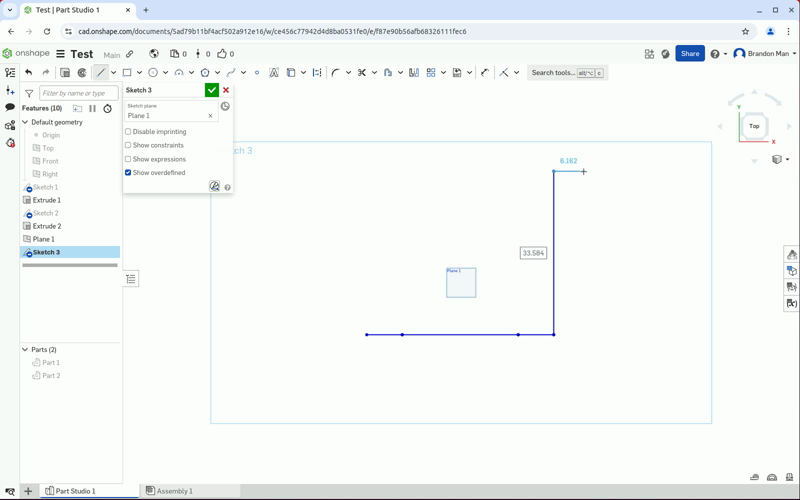
mouse_move(530, 171)
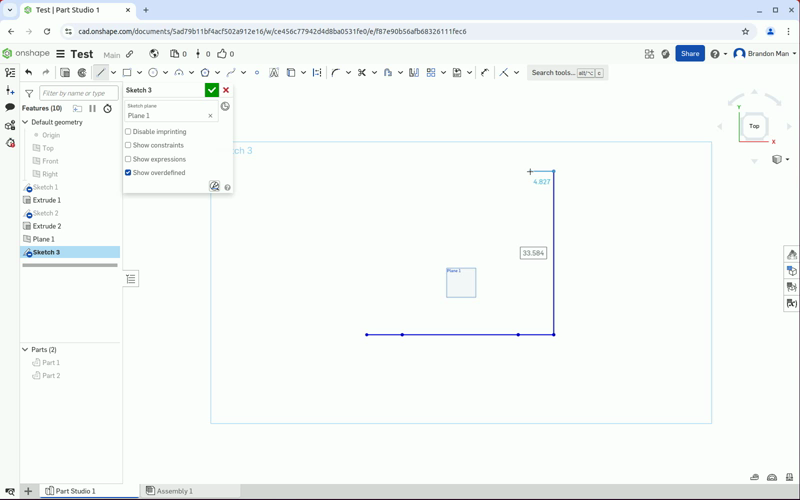
click(530, 171)
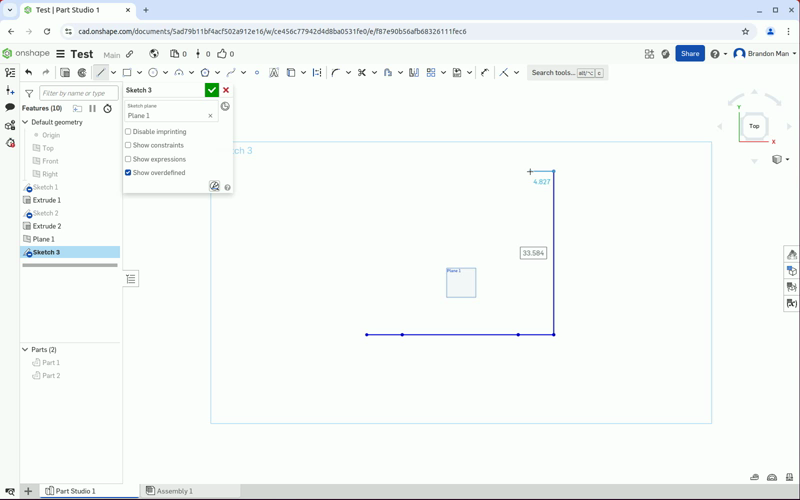
key_up(shift)
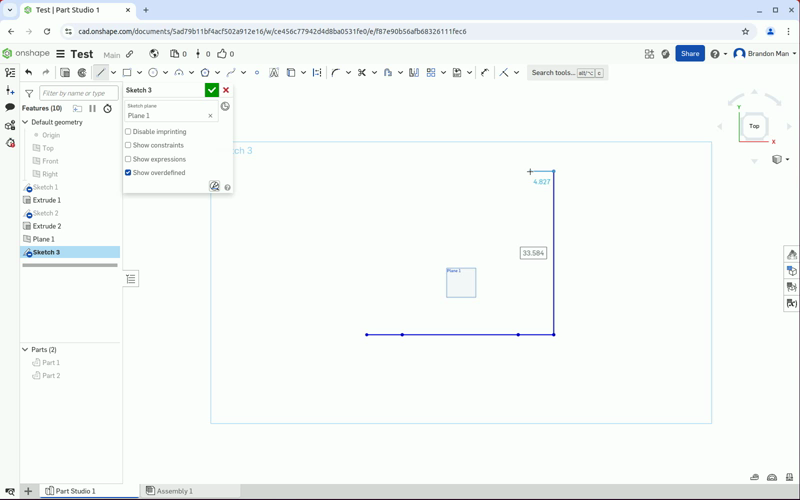
key_down(shift)
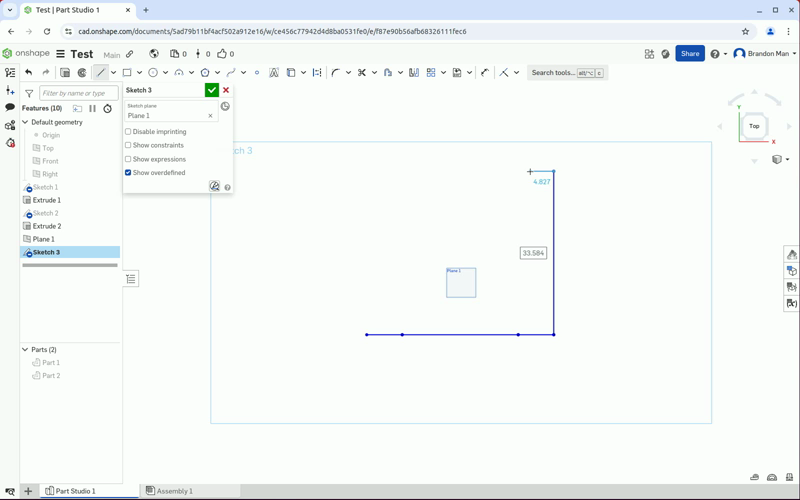
mouse_move(530, 240)
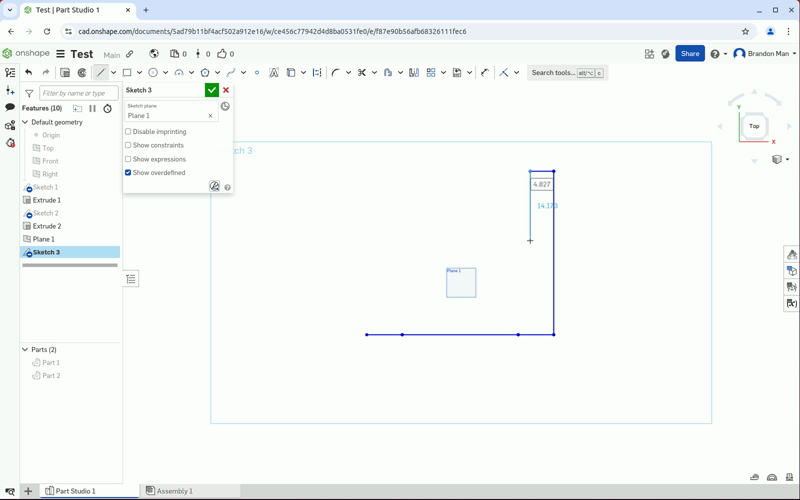
click(530, 240)
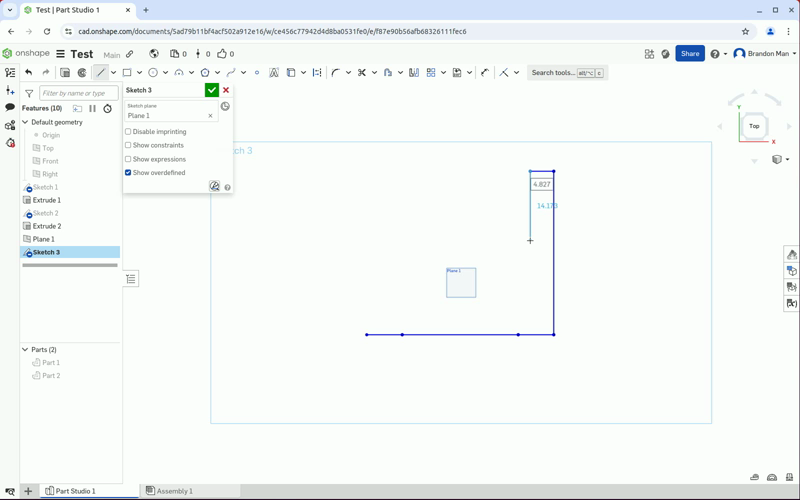
key_up(shift)
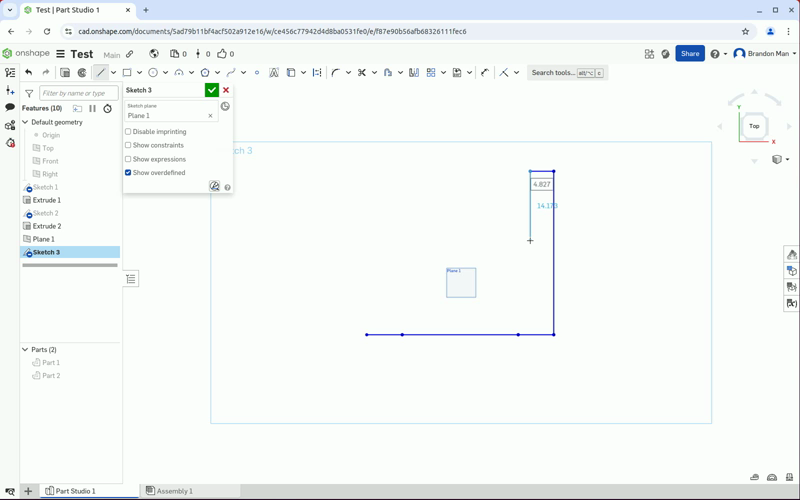
key(esc)
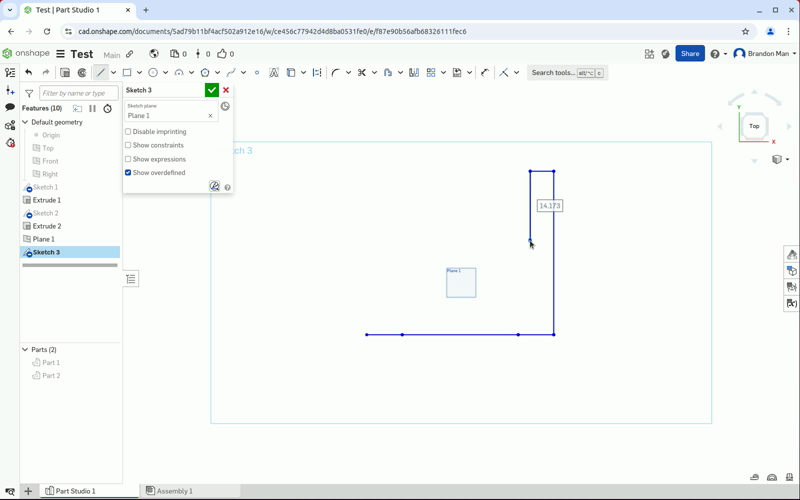
key(a)
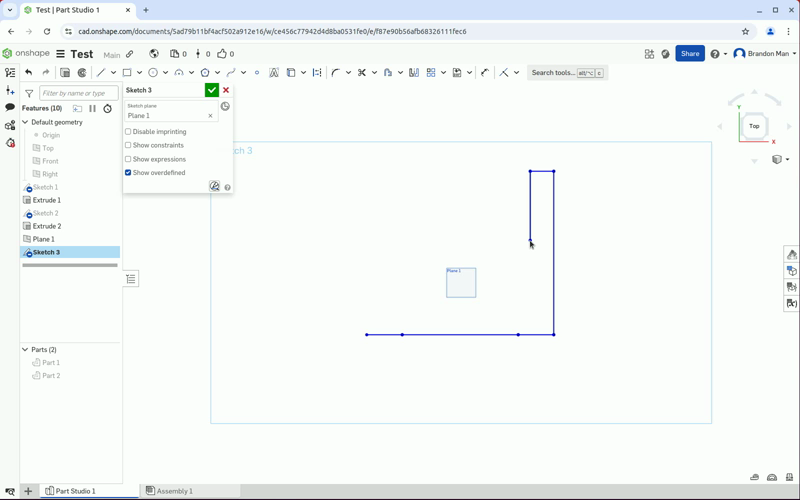
mouse_move(530, 240)
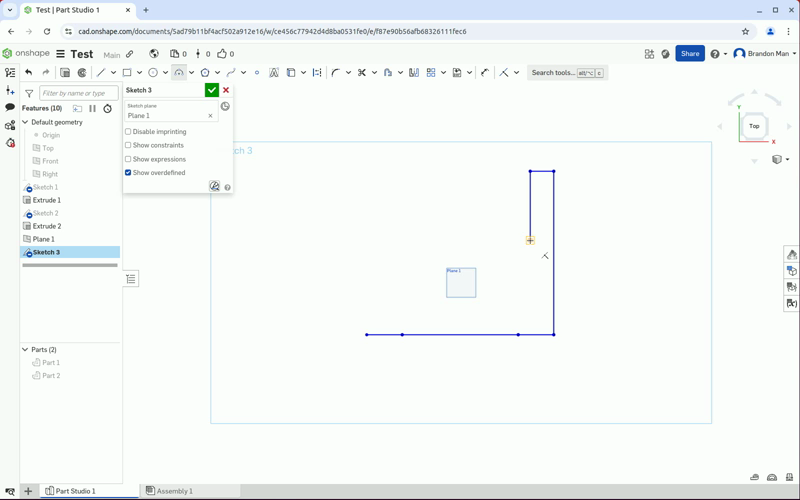
click(530, 240)
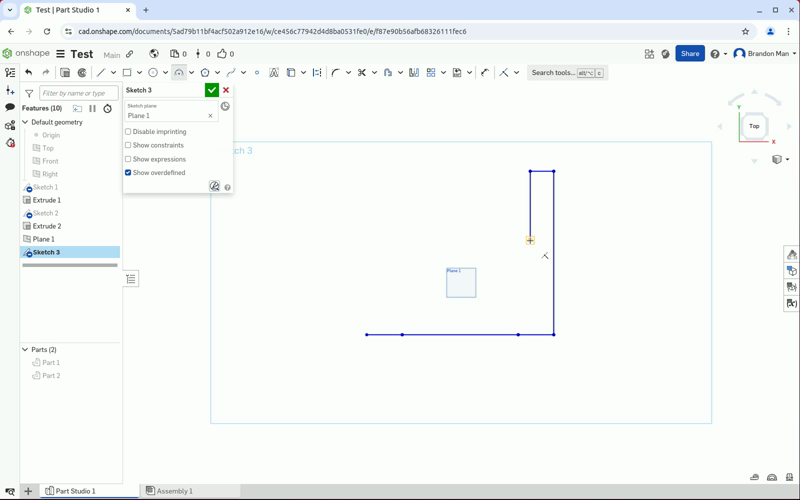
key_down(shift)
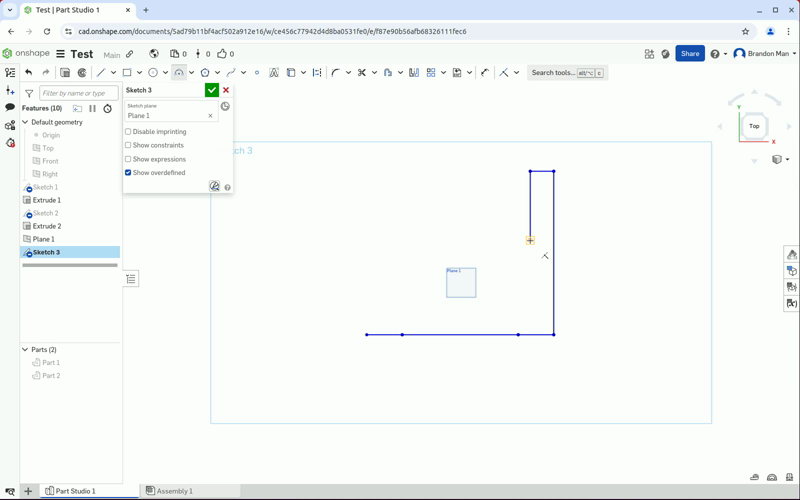
mouse_move(390, 240)
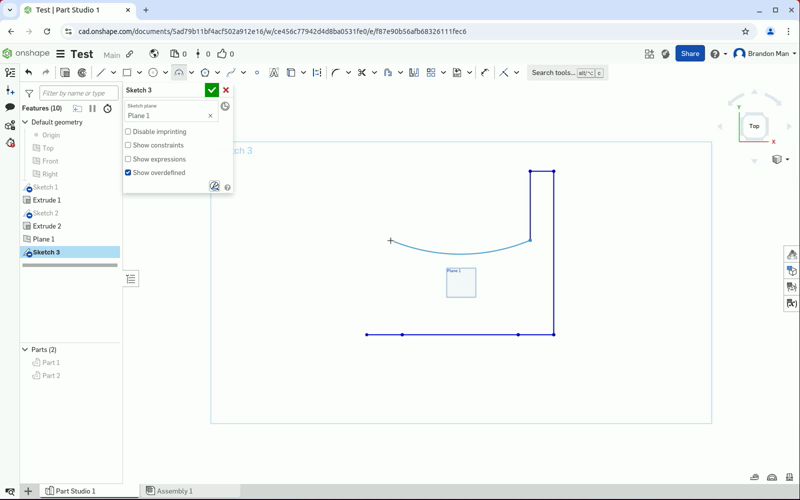
click(390, 240)
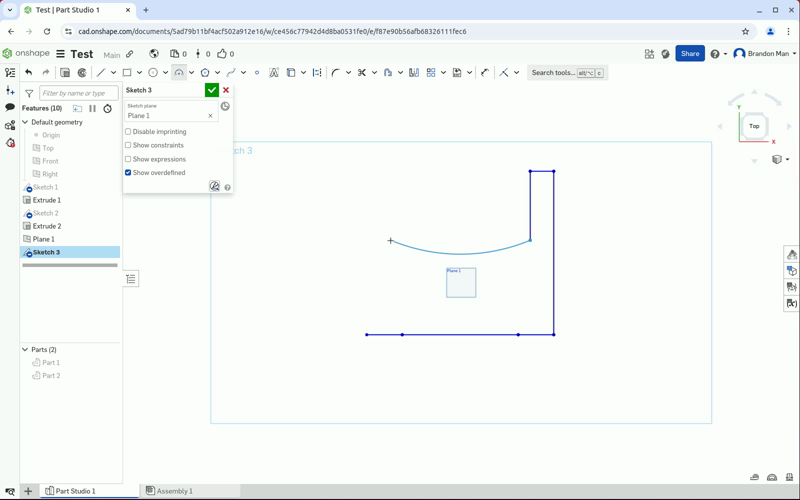
mouse_move(460, 309)
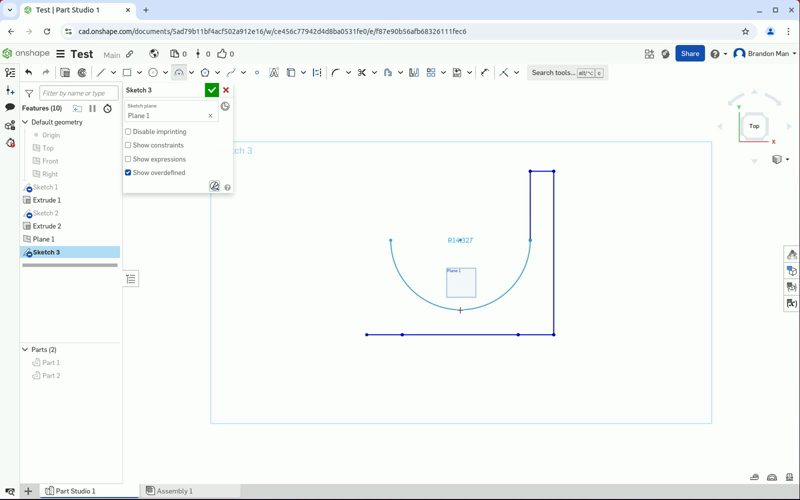
click(460, 309)
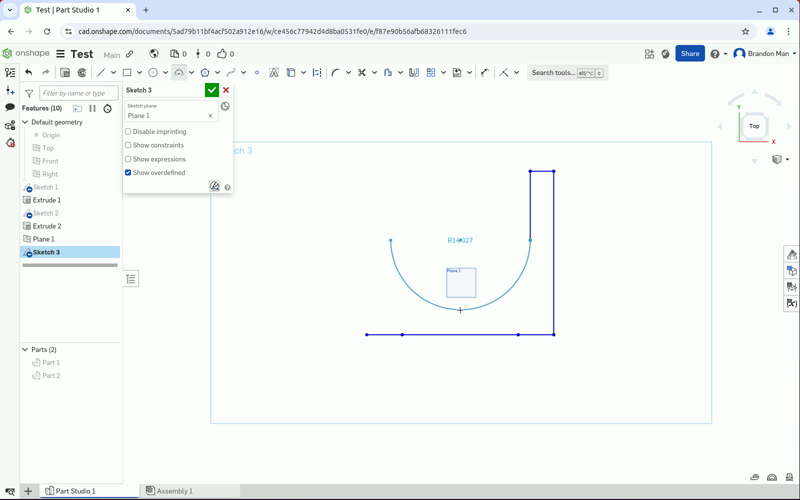
key_up(shift)
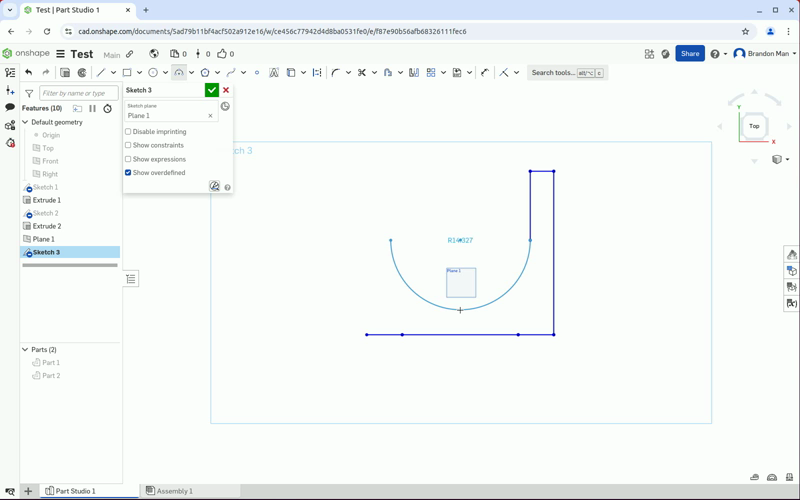
key(esc)
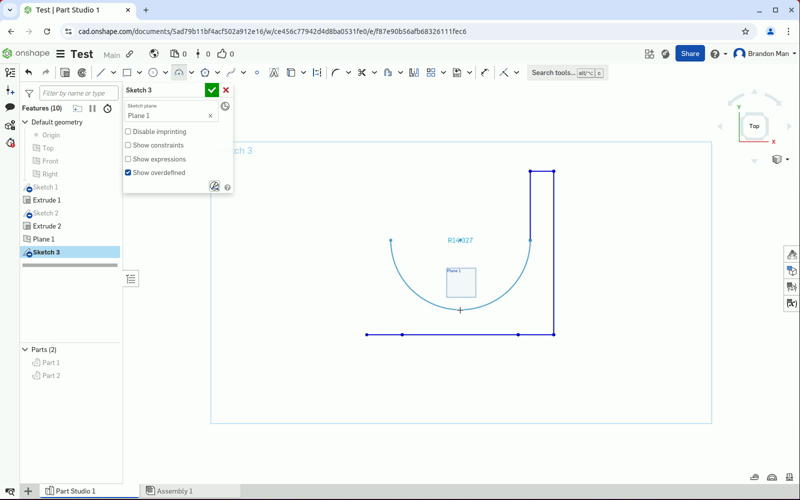
key(l)
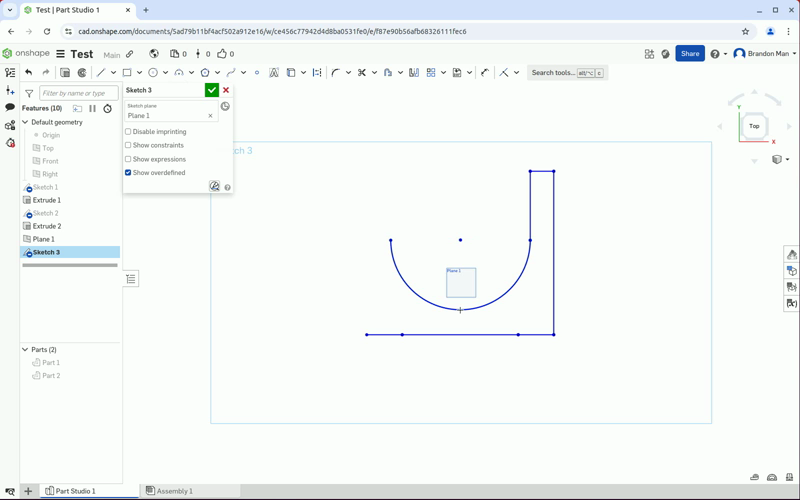
mouse_move(390, 240)
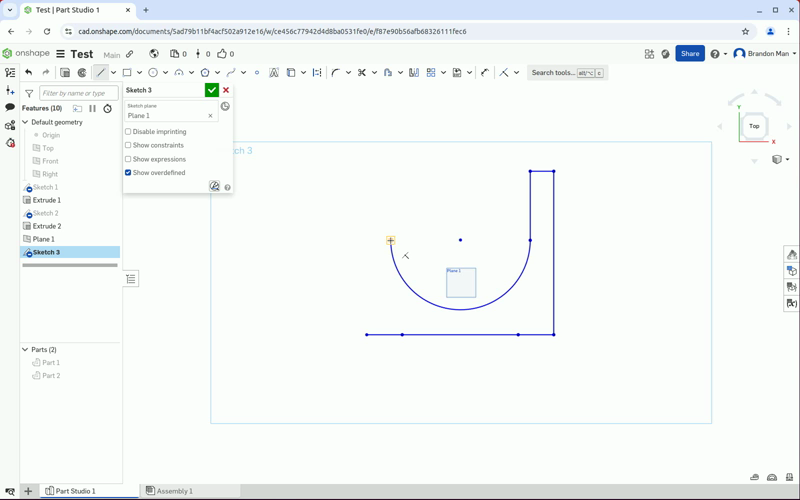
click(390, 240)
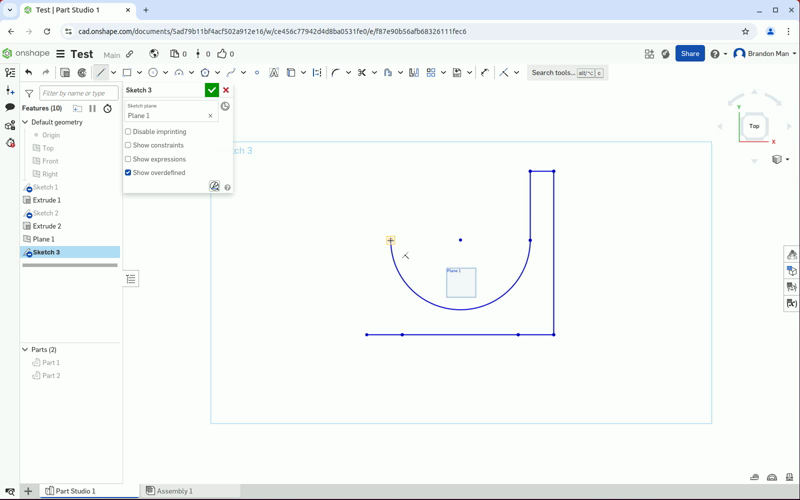
key_down(shift)
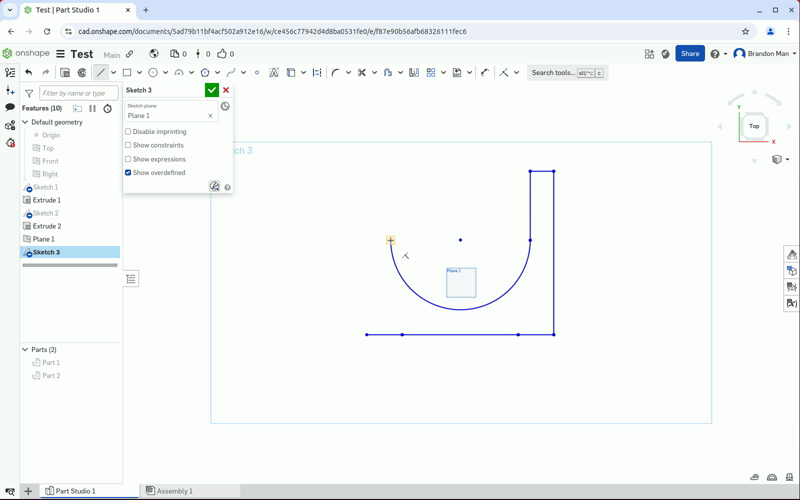
mouse_move(390, 171)
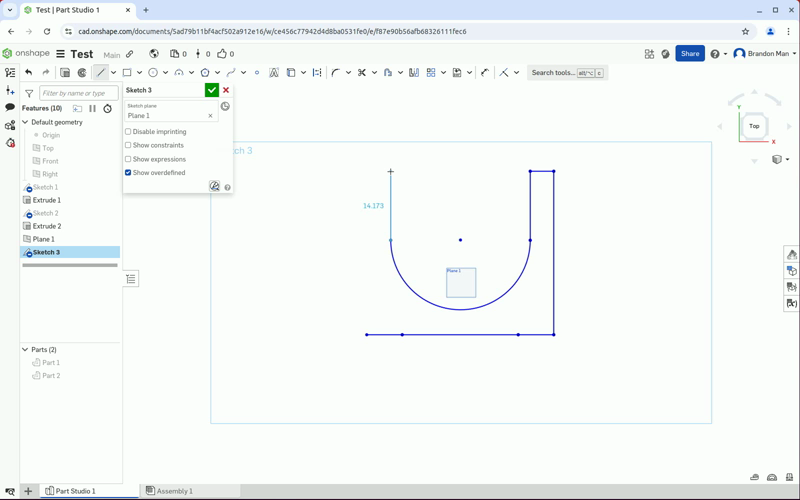
click(390, 171)
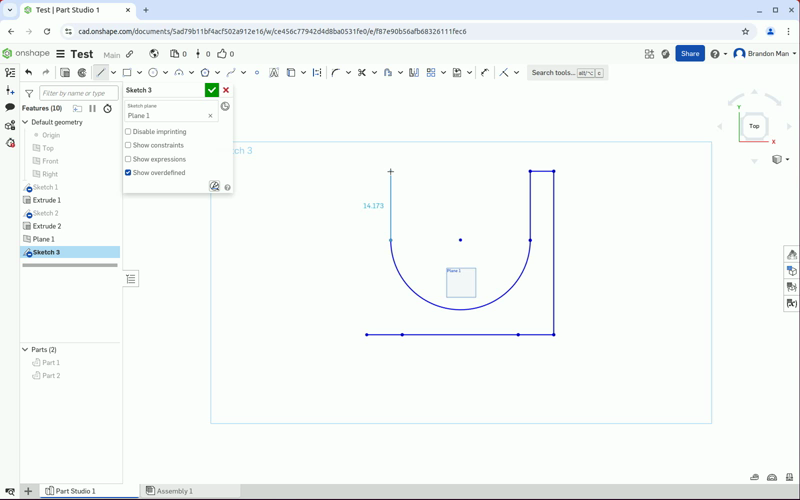
key_up(shift)
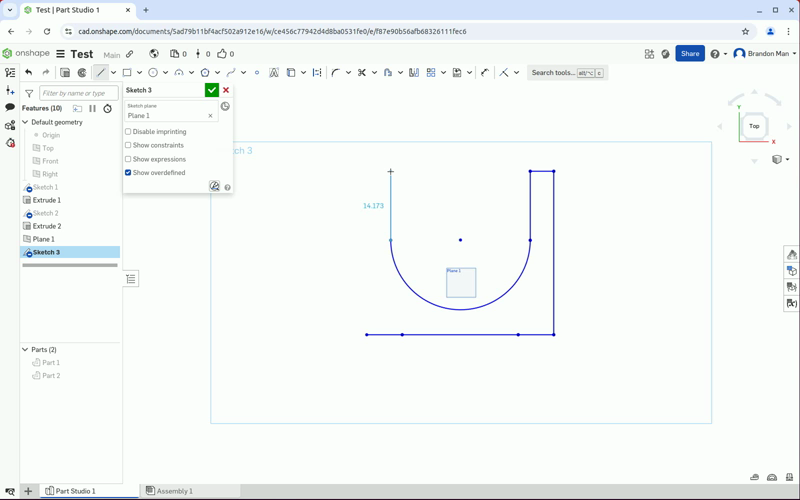
key_down(shift)
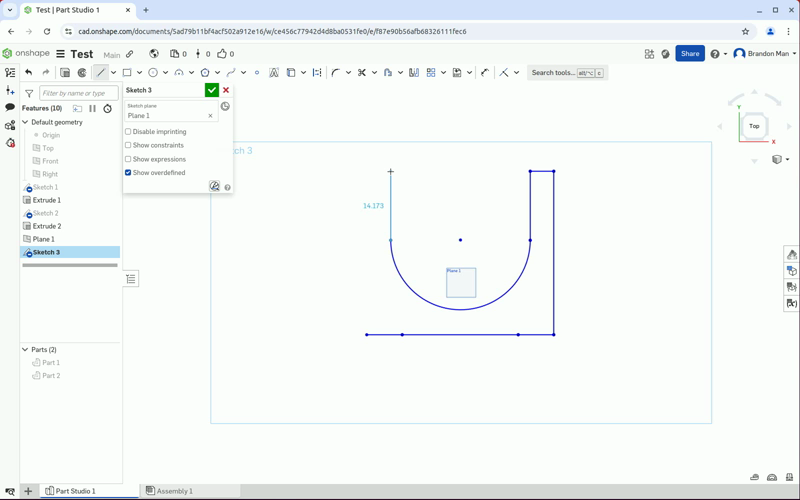
mouse_move(420, 171)
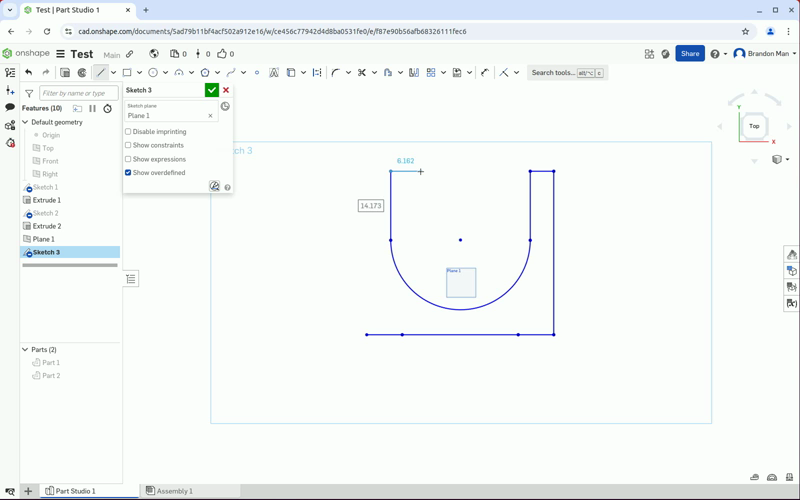
mouse_move(366, 171)
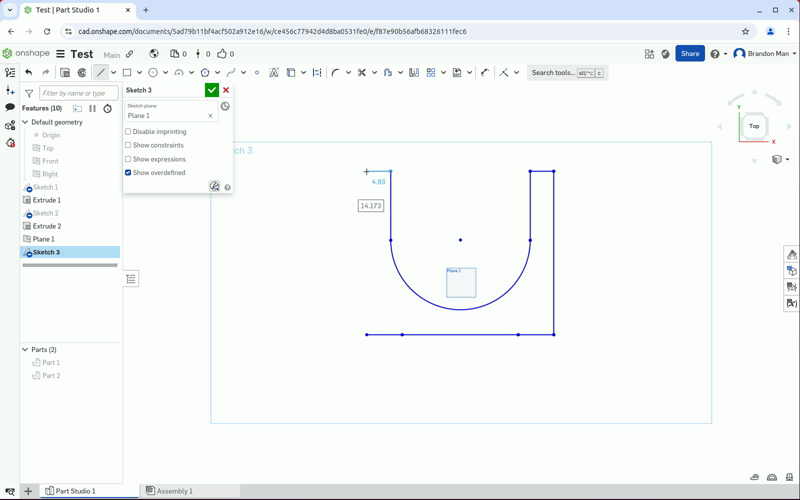
click(366, 171)
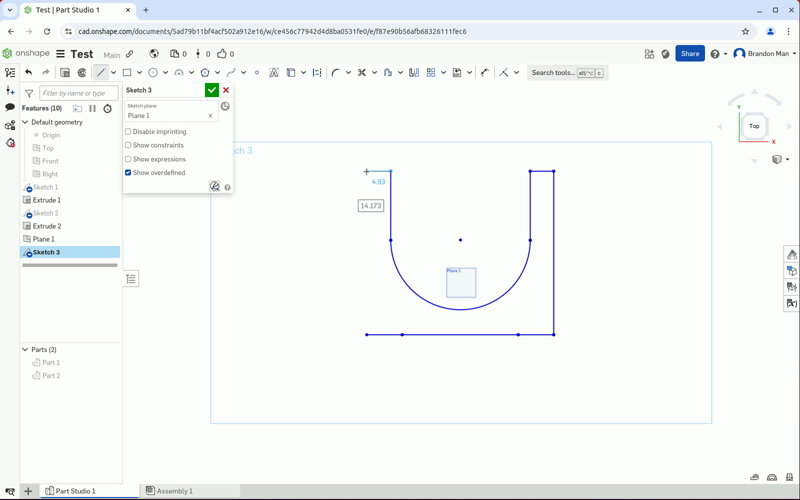
key_up(shift)
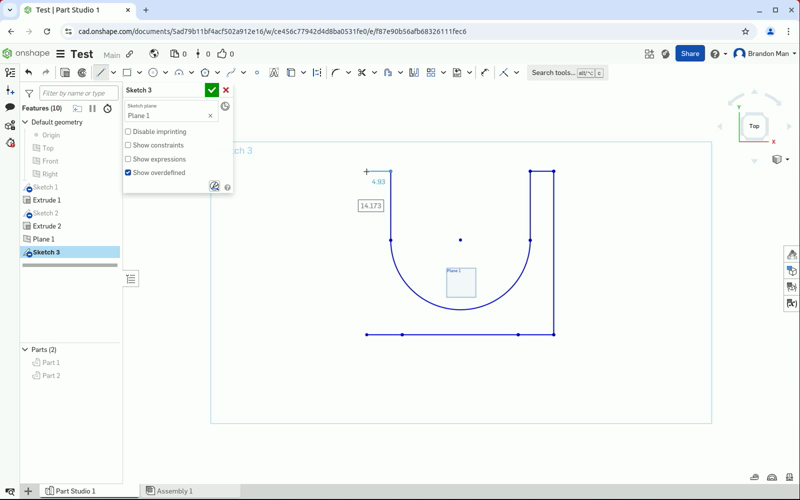
key_down(shift)
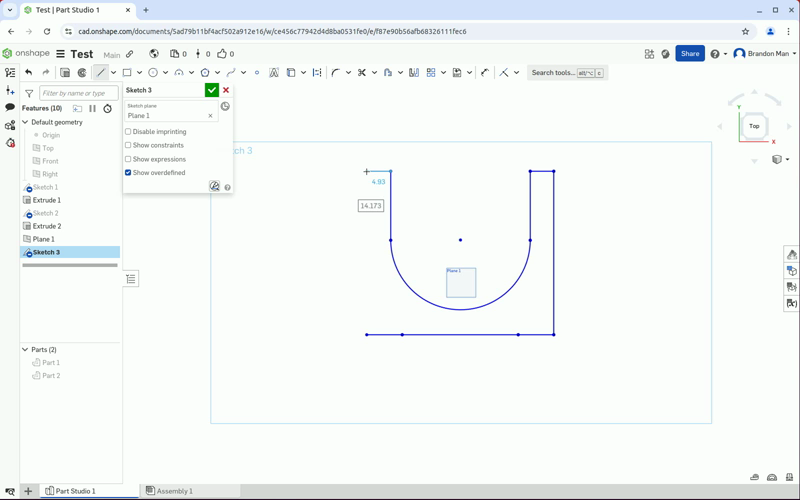
mouse_move(366, 334)
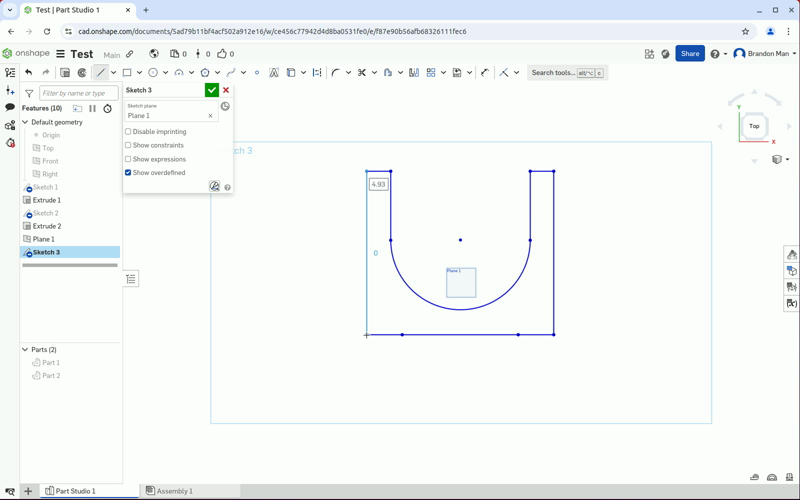
key_up(shift)
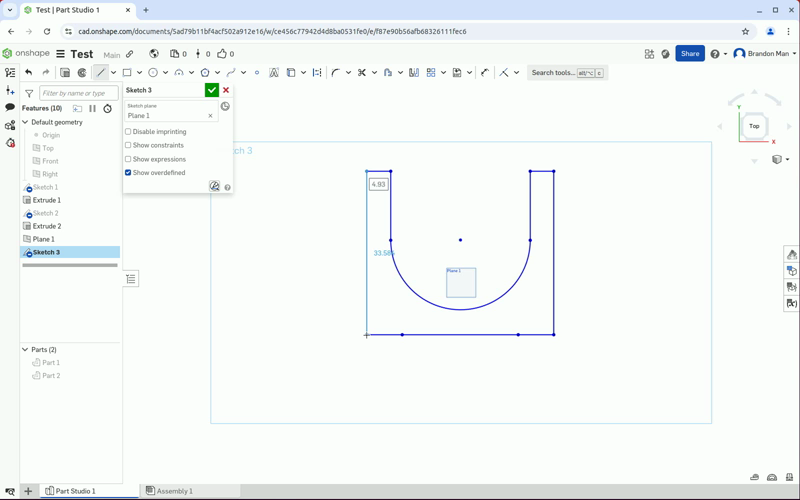
click(366, 334)
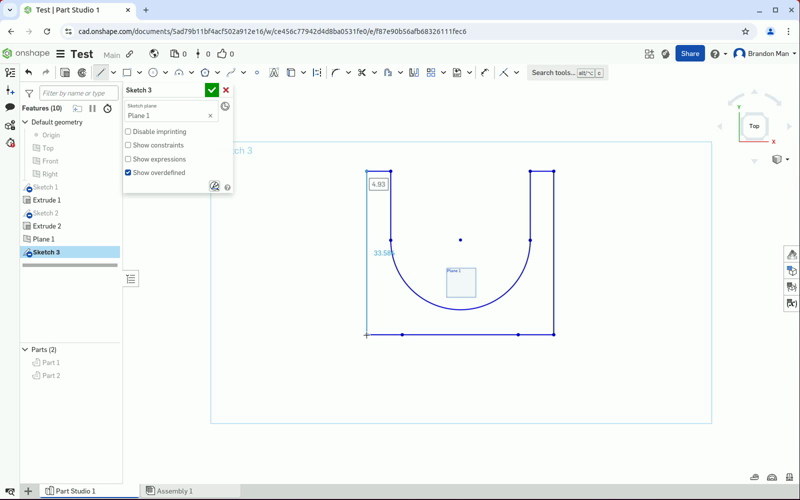
key(esc)
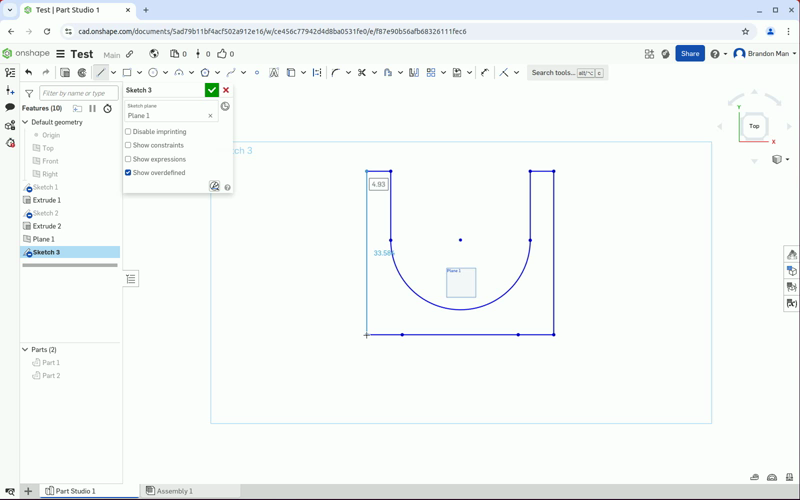
mouse_move(461, 267)
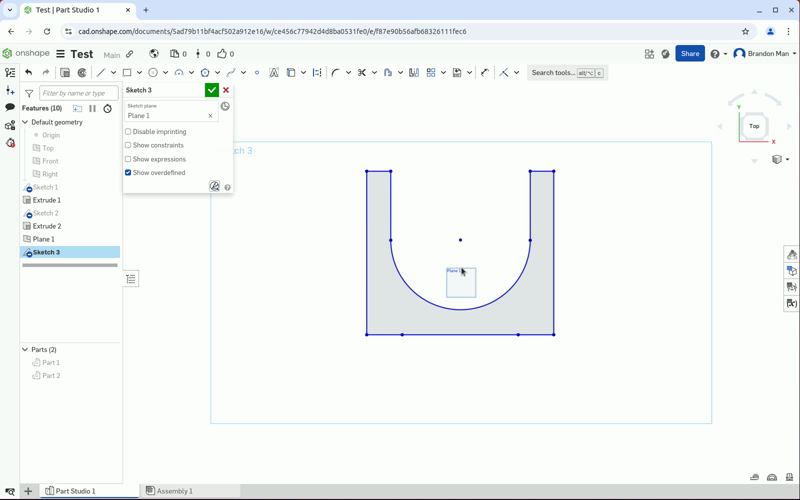
scroll(6)
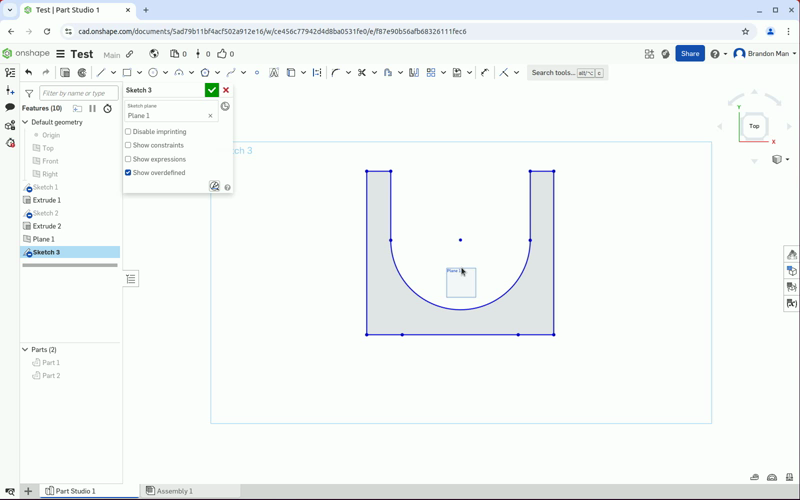
scroll(6)
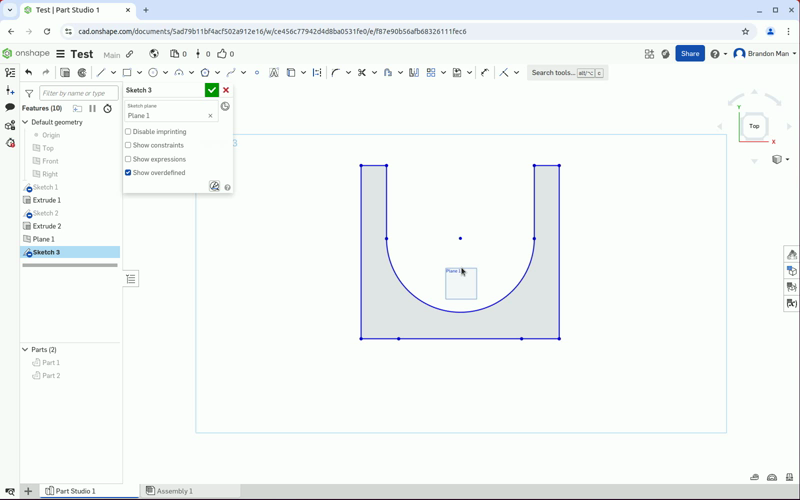
scroll(6)
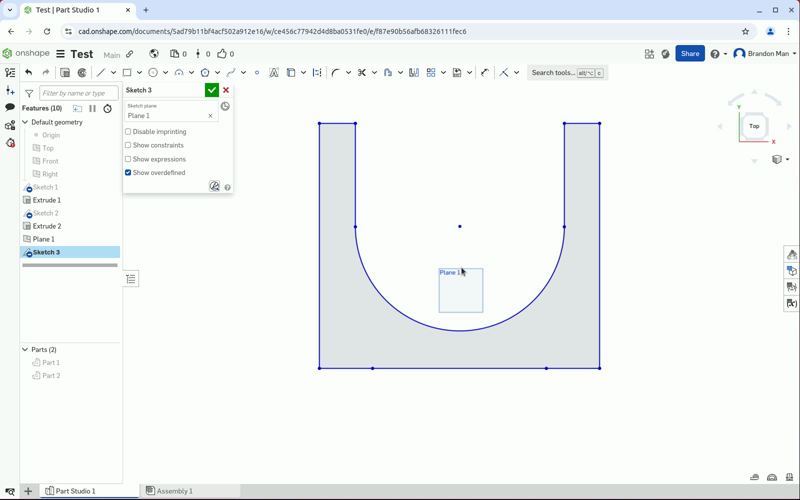
scroll(6)
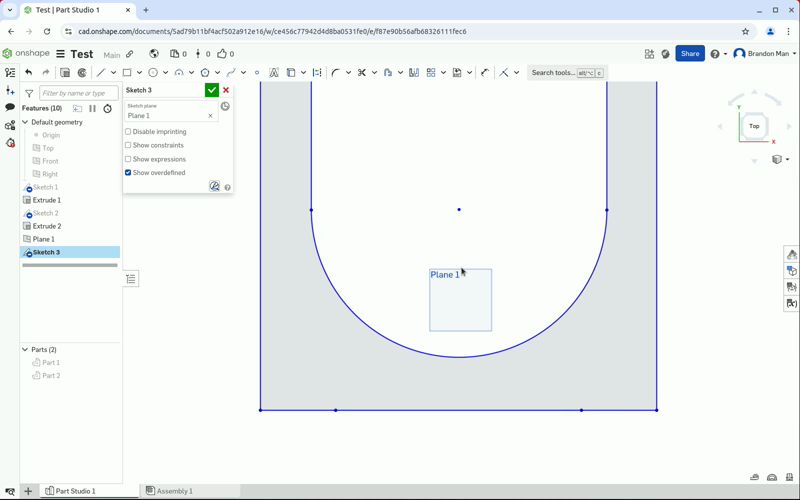
scroll(6)
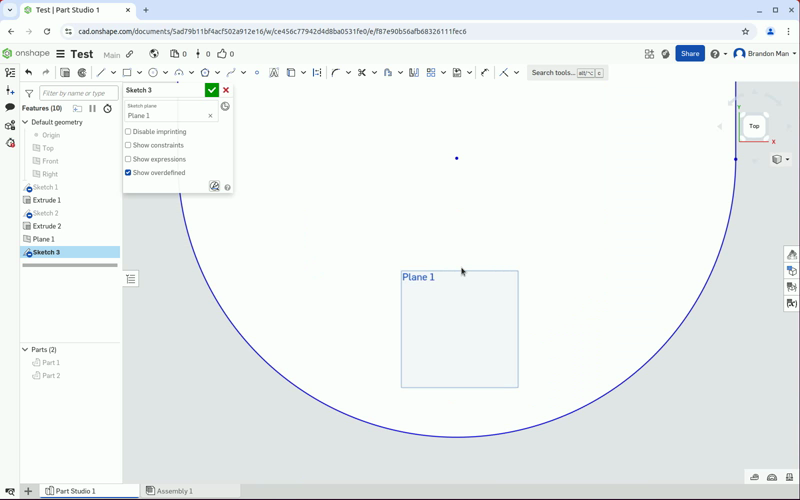
scroll(6)
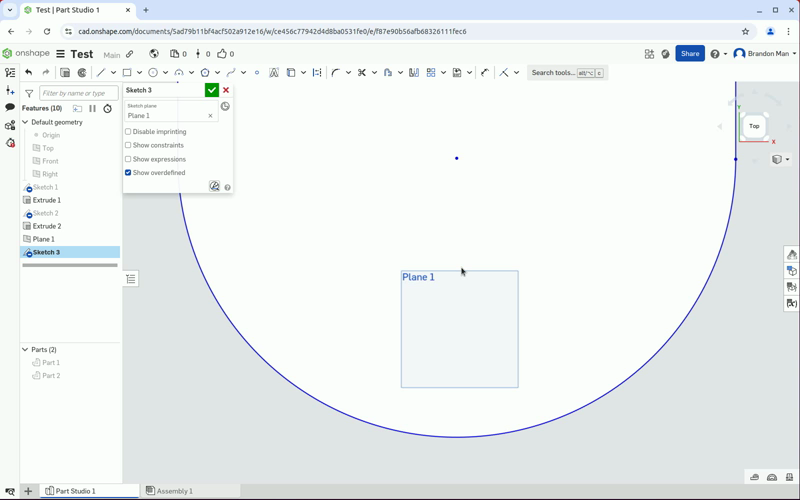
scroll(6)
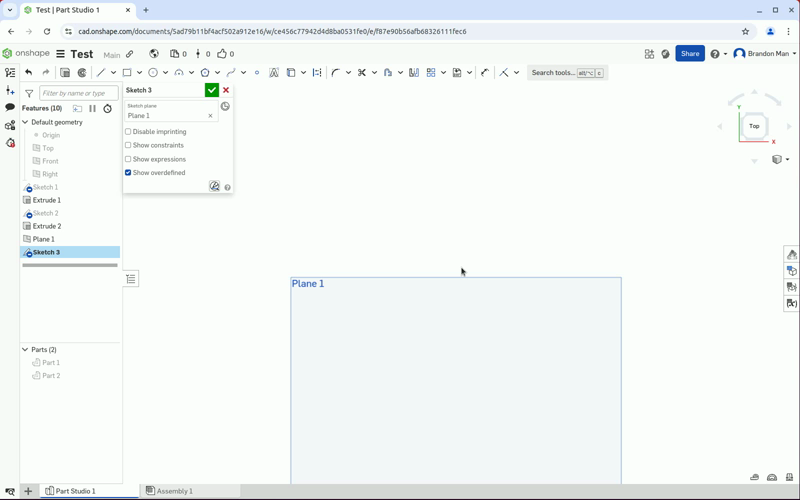
click(461, 267)
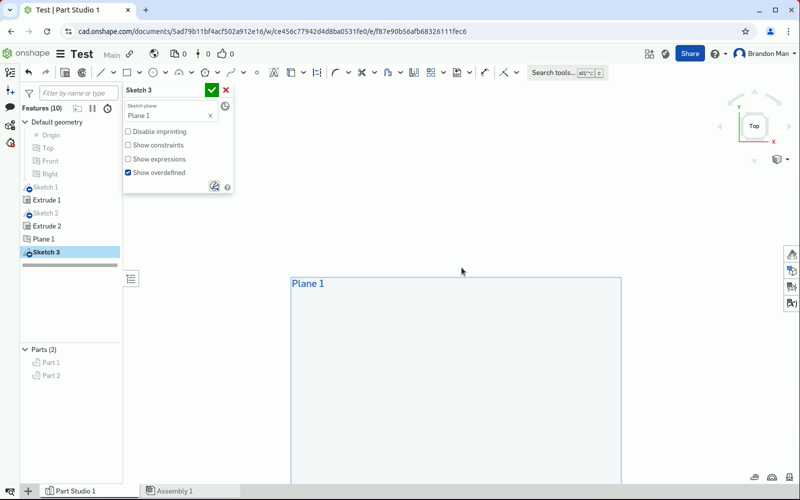
scroll(-6)
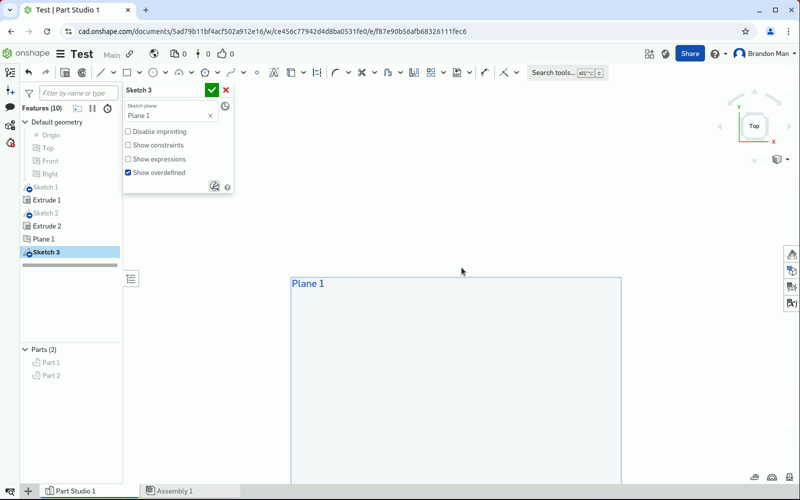
scroll(-6)
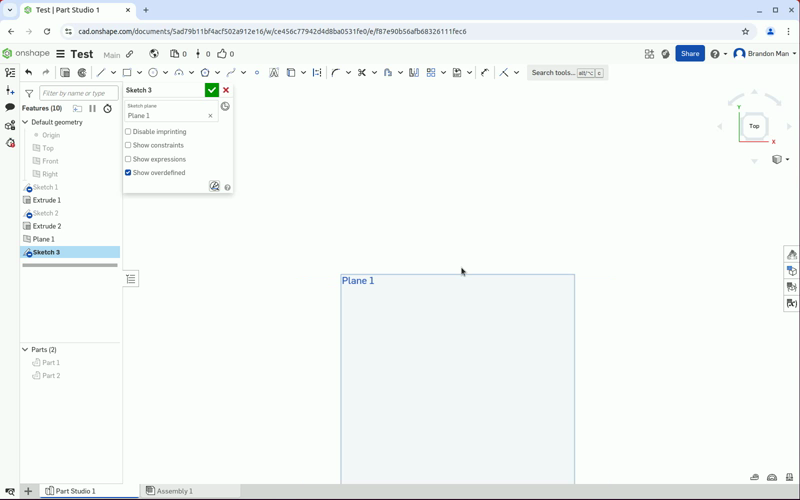
scroll(-6)
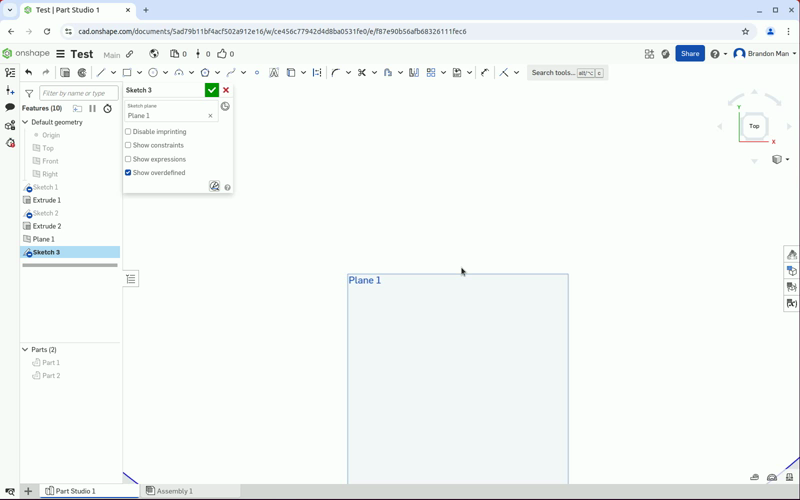
scroll(-6)
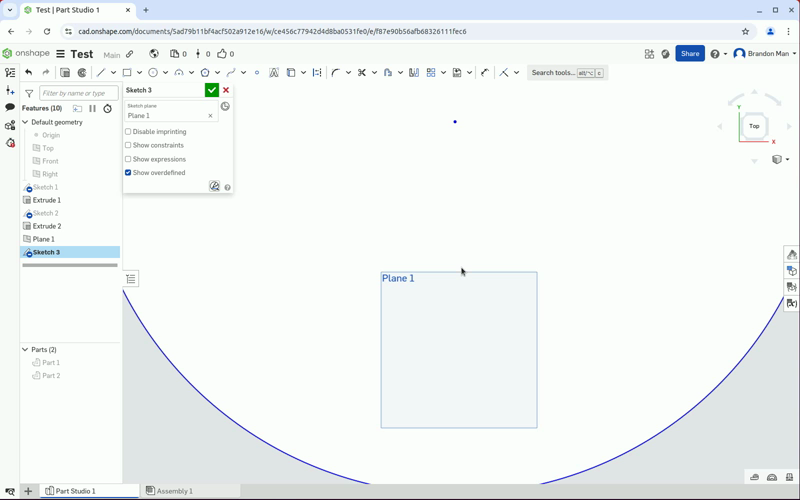
scroll(-6)
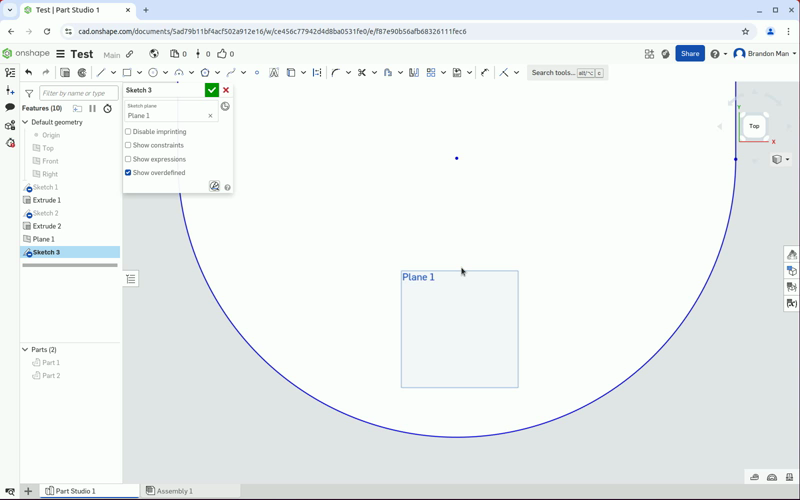
scroll(-6)
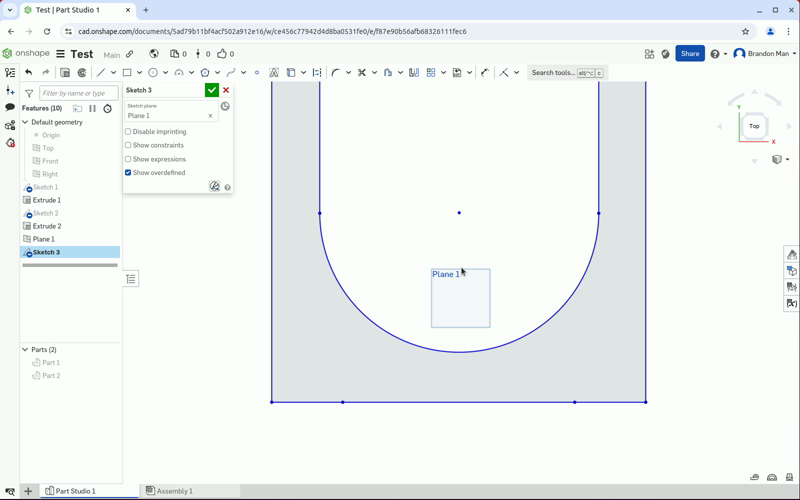
scroll(-6)
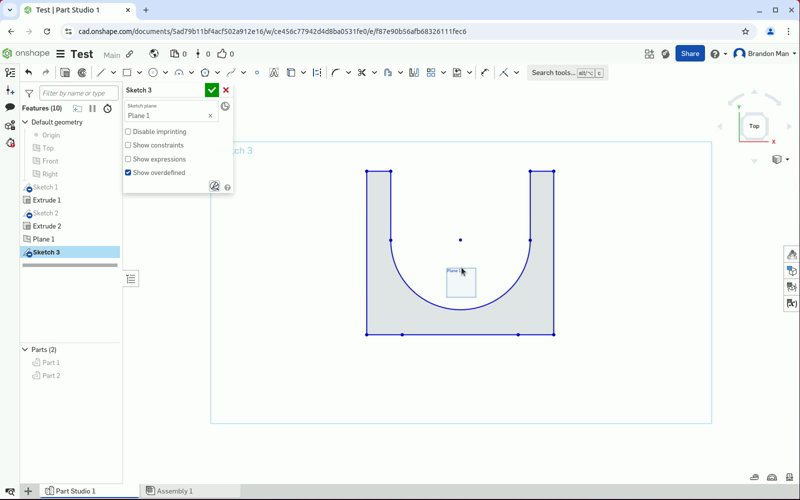
mouse_move(73, 352)
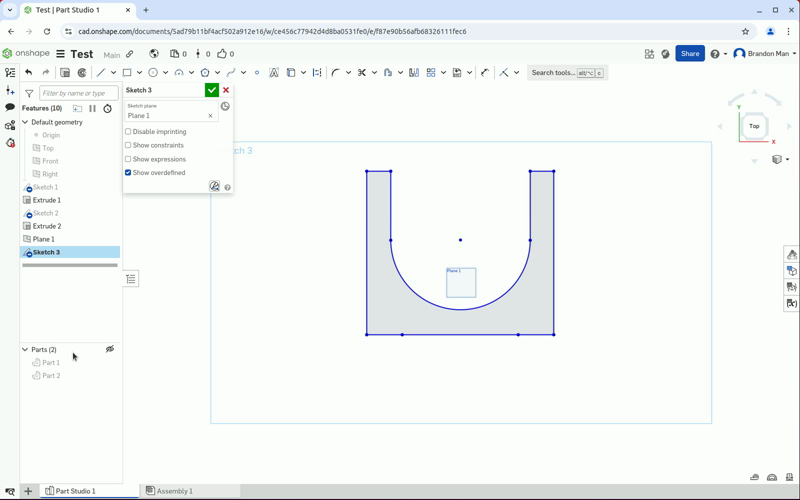
key(shift+y)
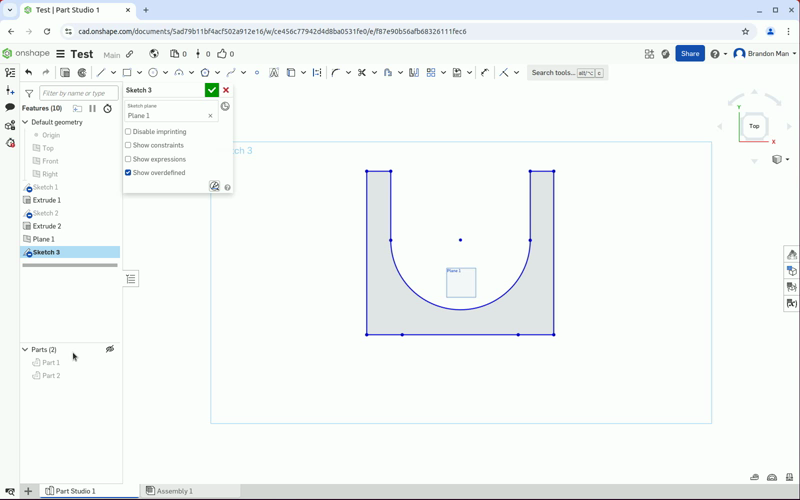
key(shift+e)
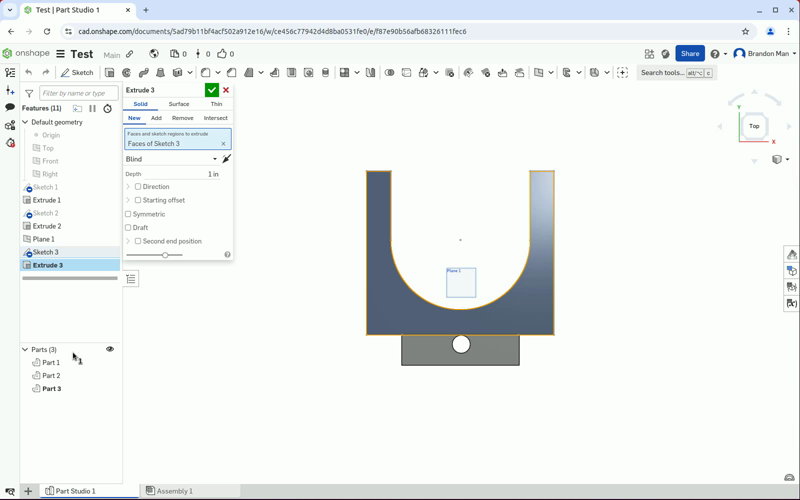
mouse_move(143, 106)
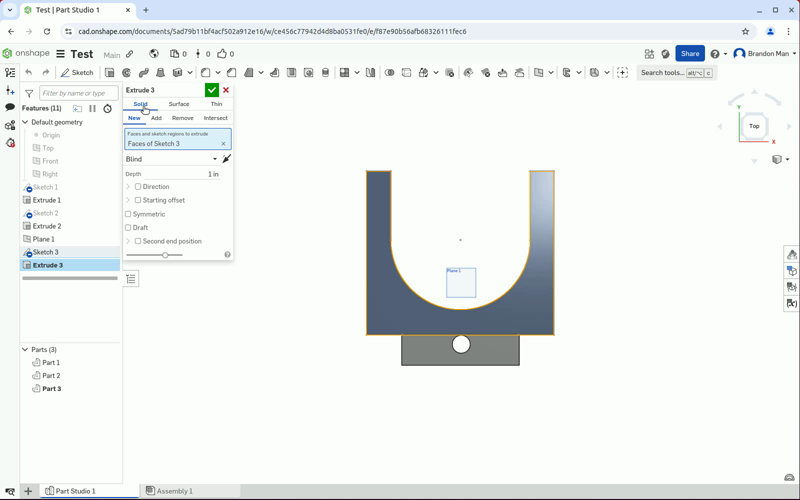
click(143, 106)
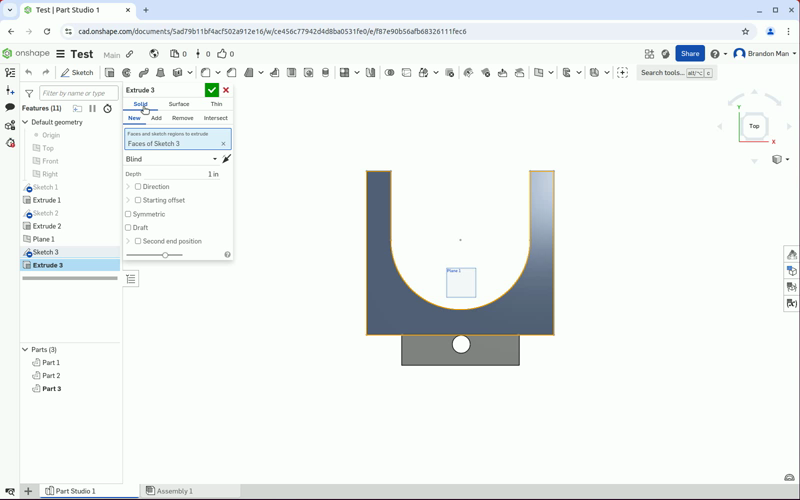
mouse_move(137, 120)
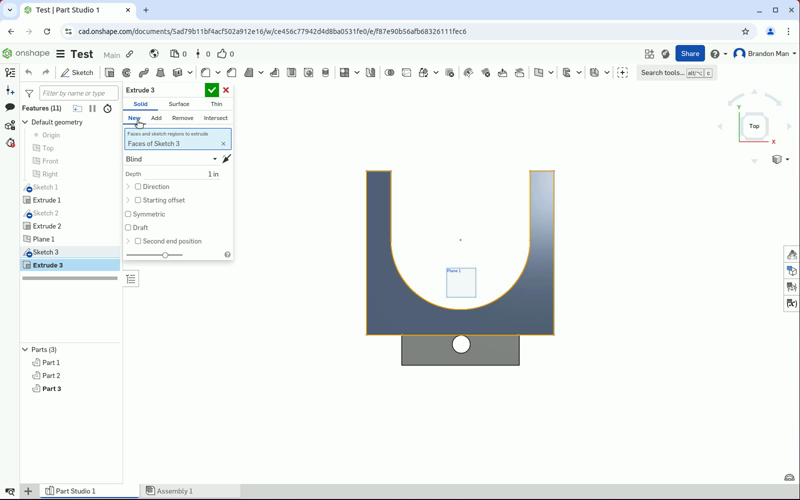
click(137, 120)
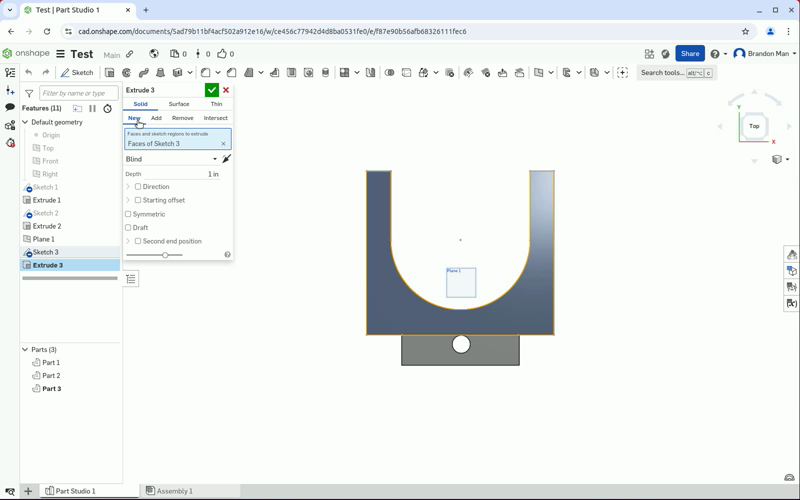
key(tab, 4)
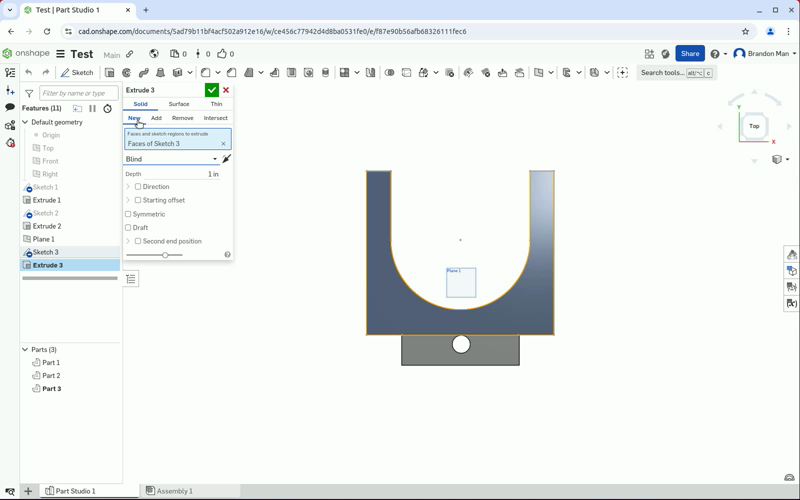
text(1.926)
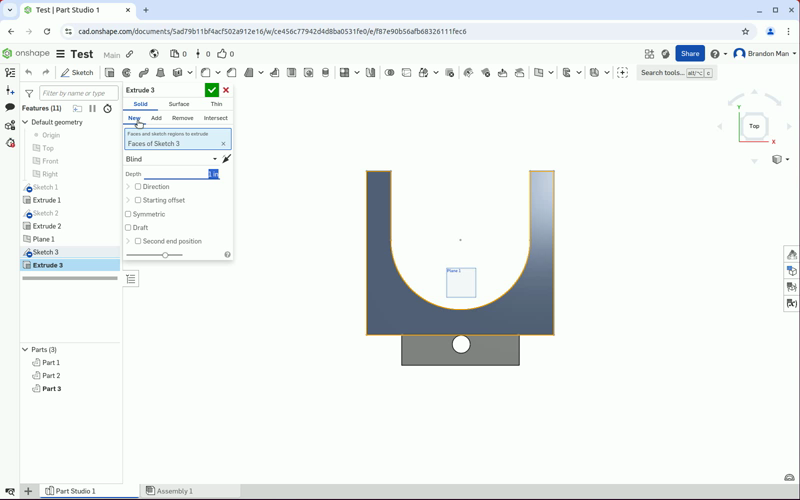
key(enter)
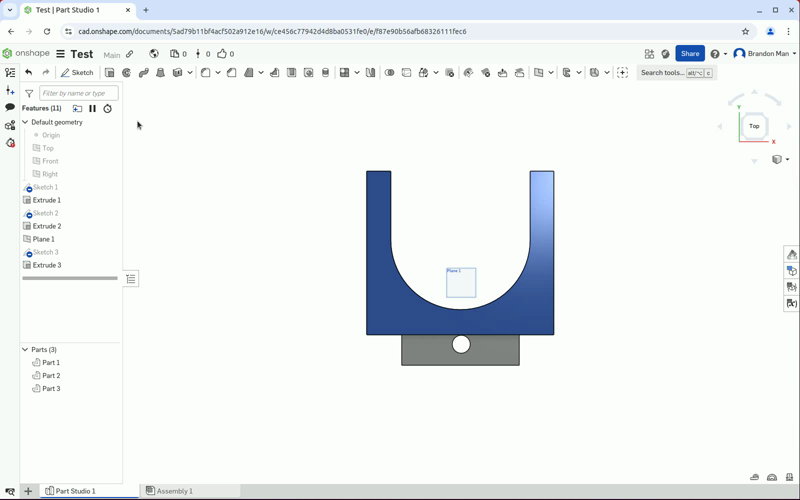
key(shift+h)
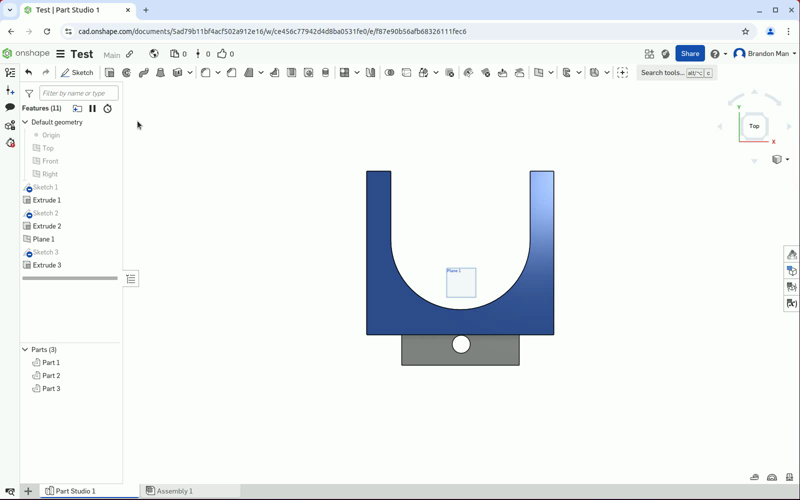
key(shift+h)
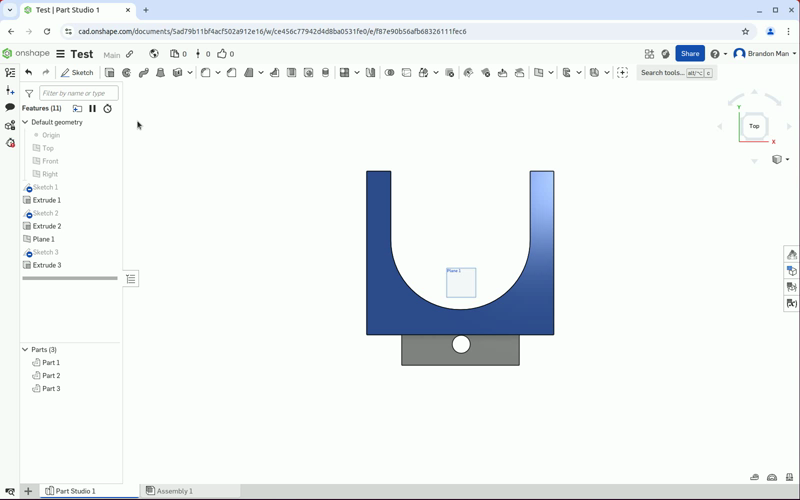
mouse_move(73, 189)
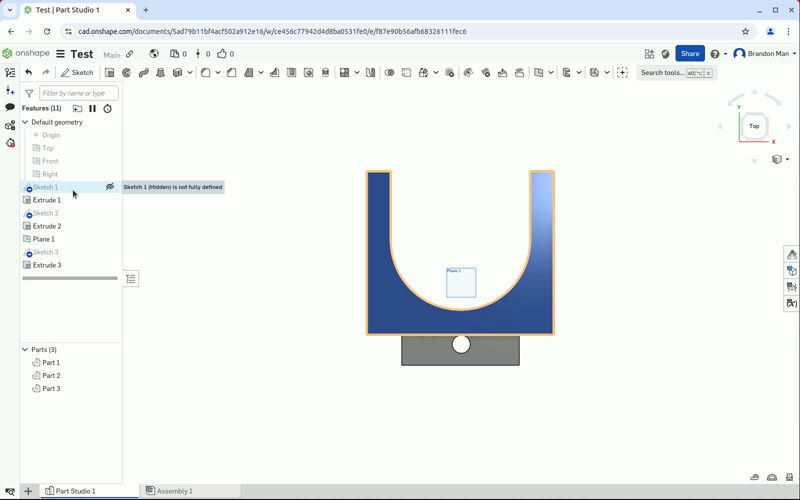
click(73, 189)
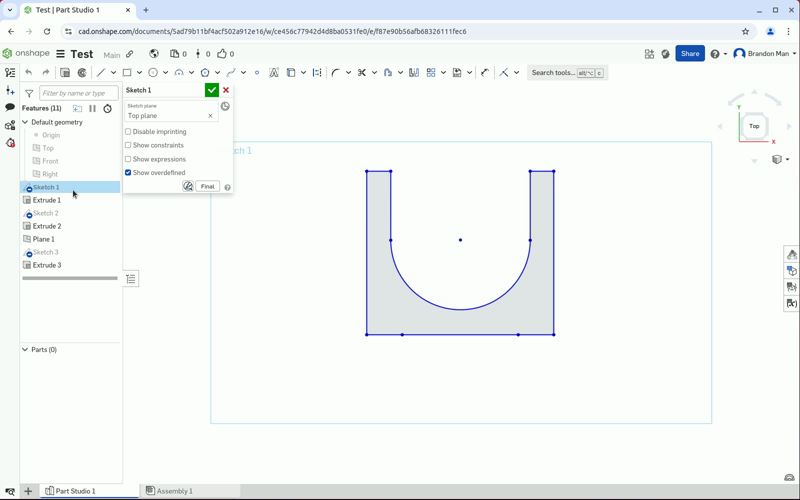
mouse_move(229, 92)
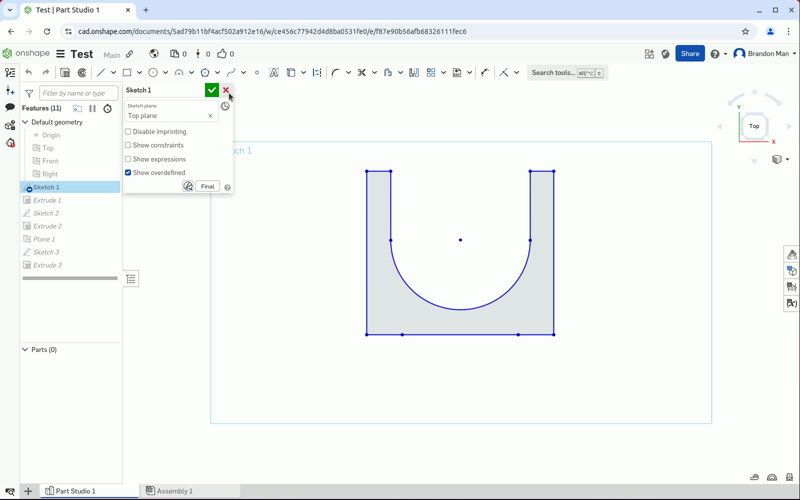
click(229, 92)
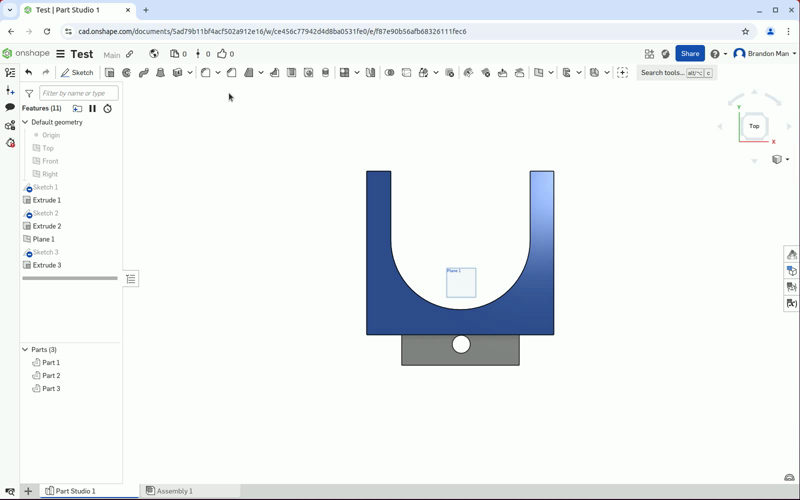
mouse_move(541, 75)
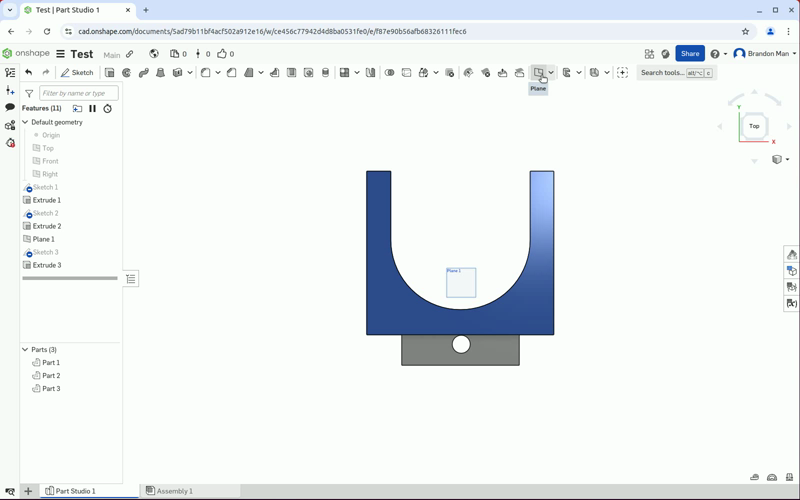
click(541, 75)
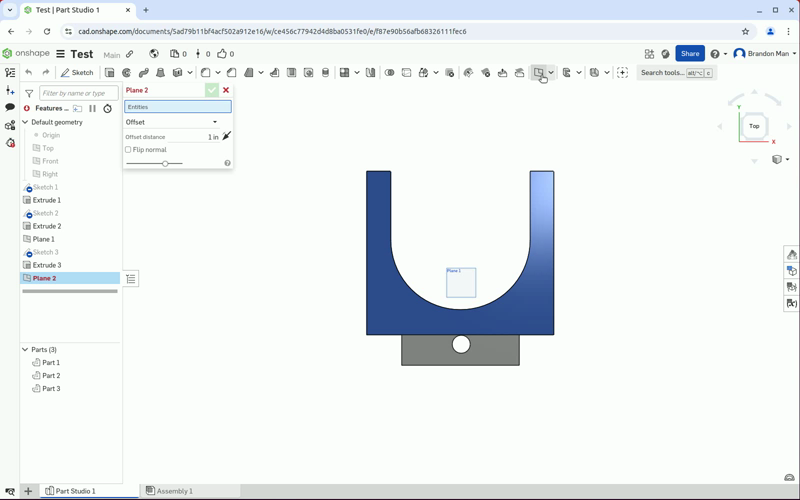
mouse_move(73, 150)
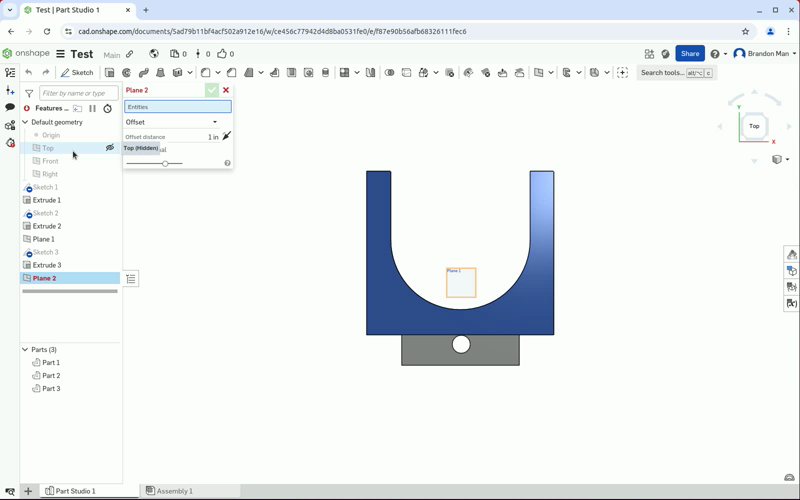
click(73, 150)
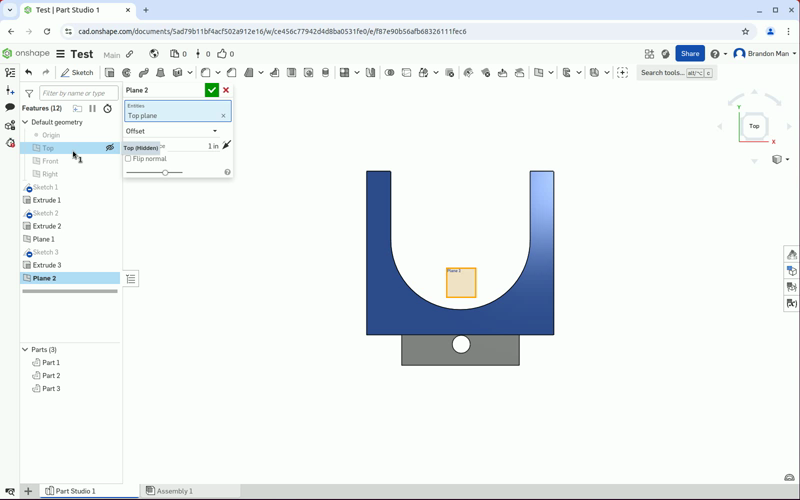
key(tab, 2)
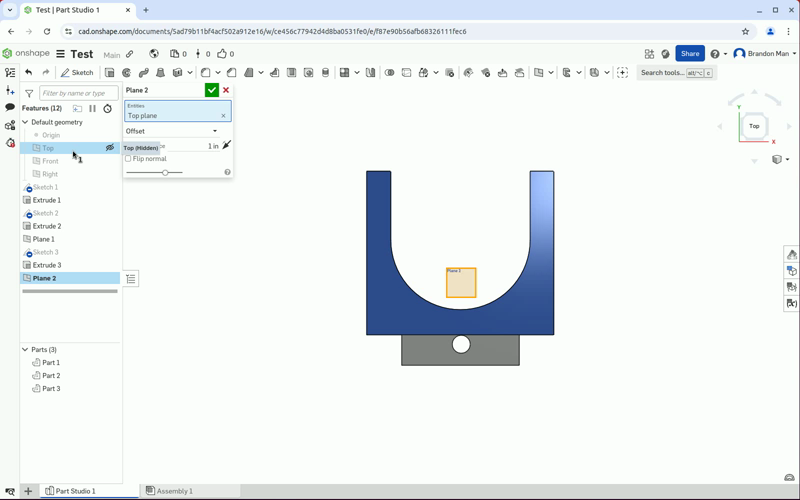
text(6.748)
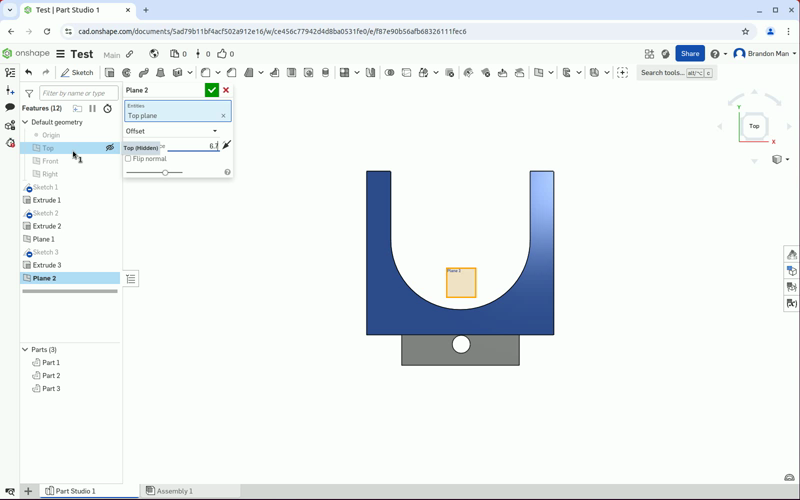
key(enter, 2)
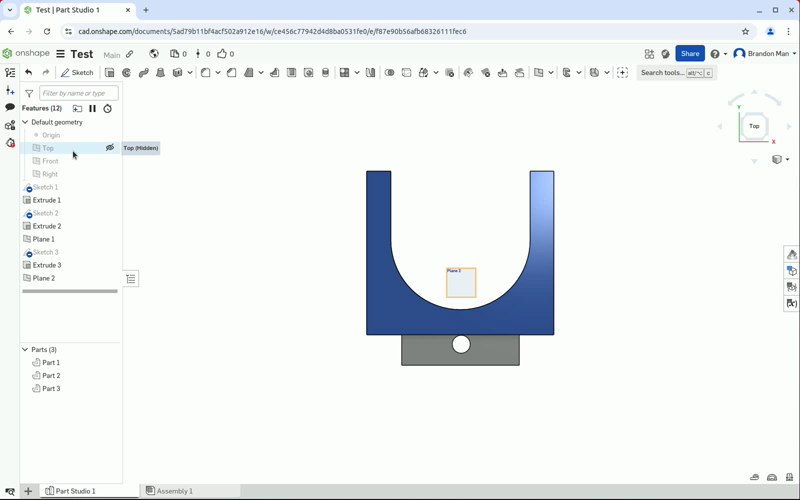
key(shift+s)
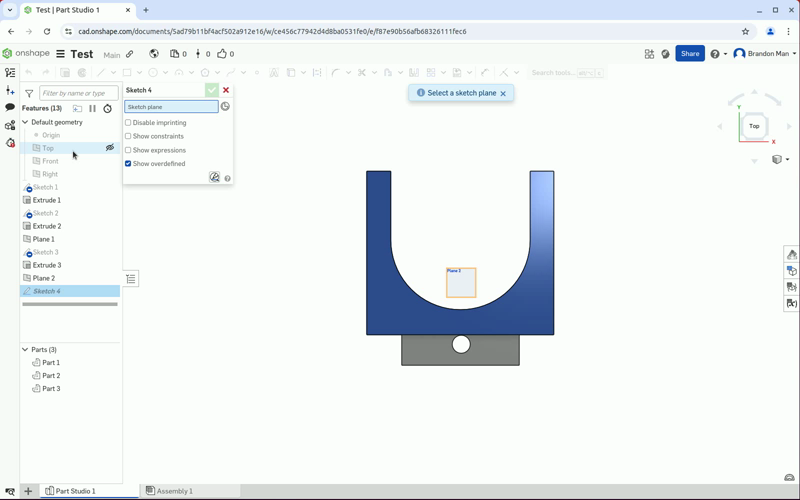
mouse_move(73, 280)
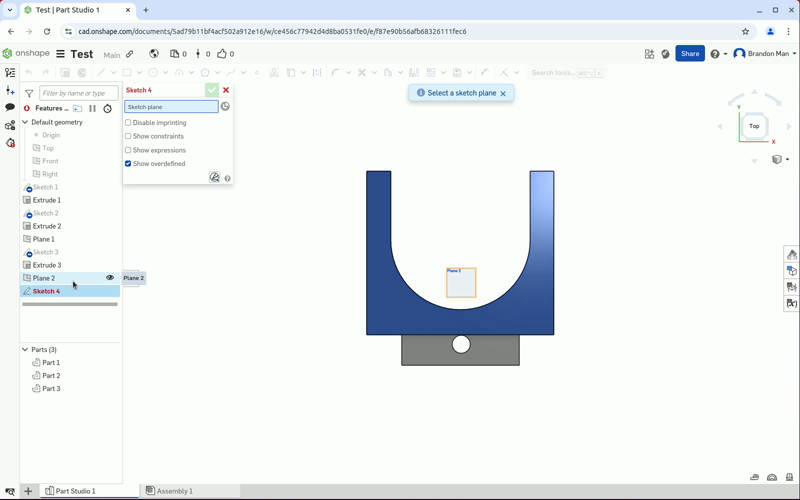
click(73, 280)
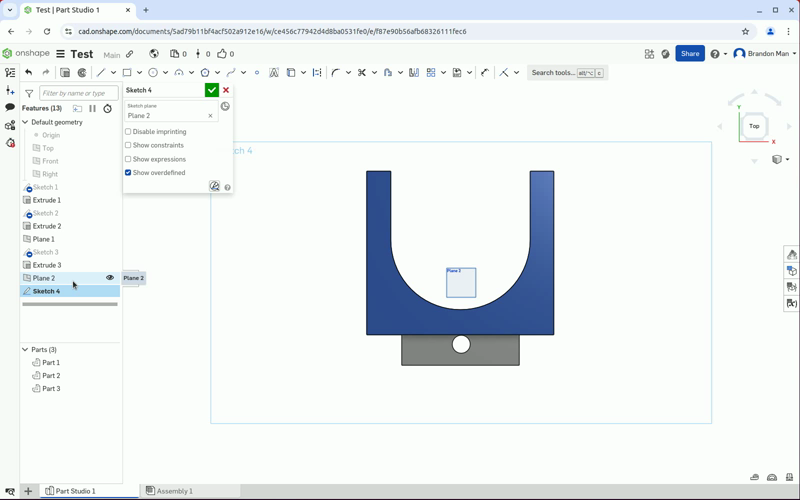
mouse_move(73, 352)
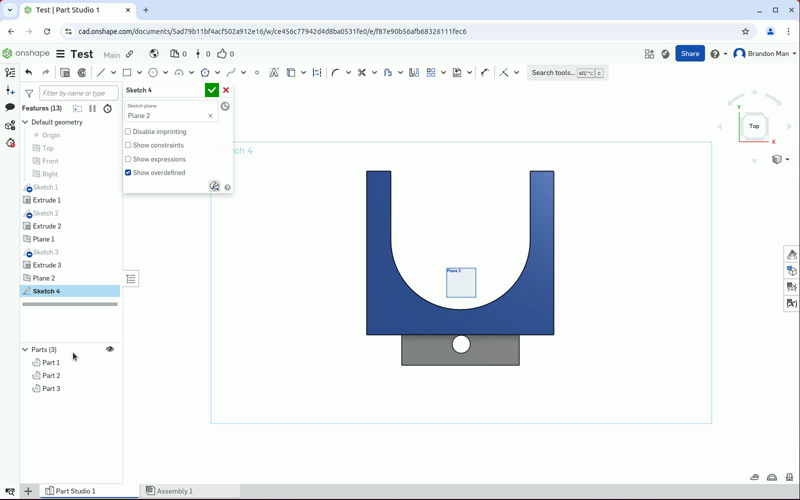
key(y)
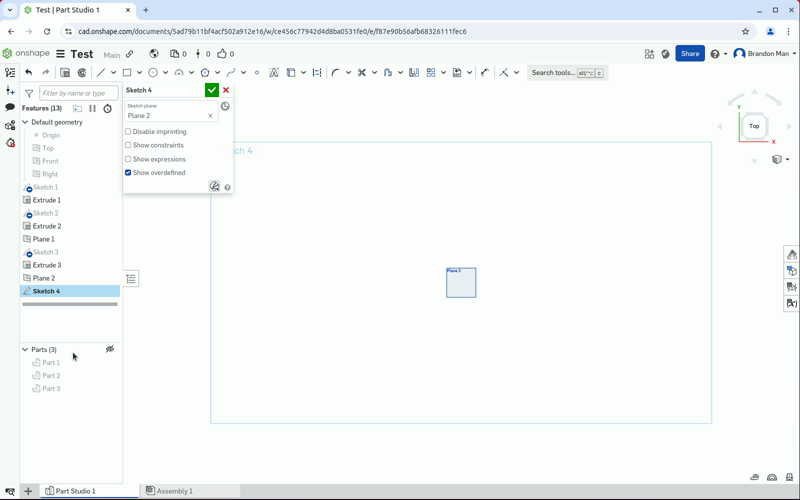
key(l)
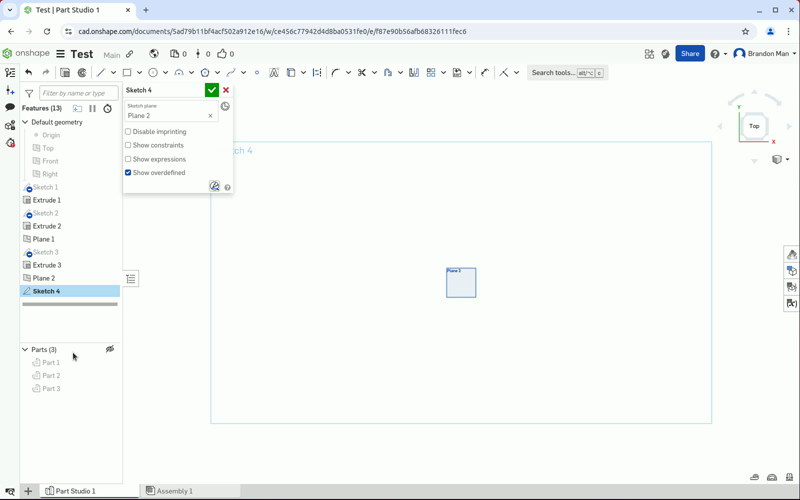
key_down(shift)
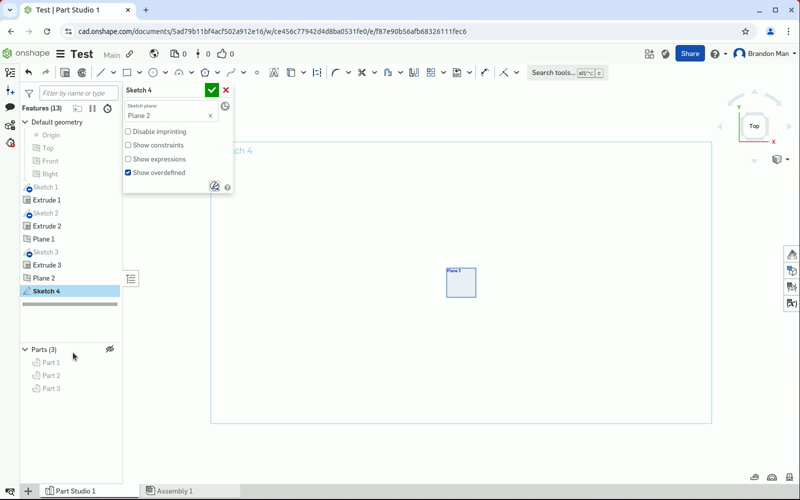
mouse_move(366, 334)
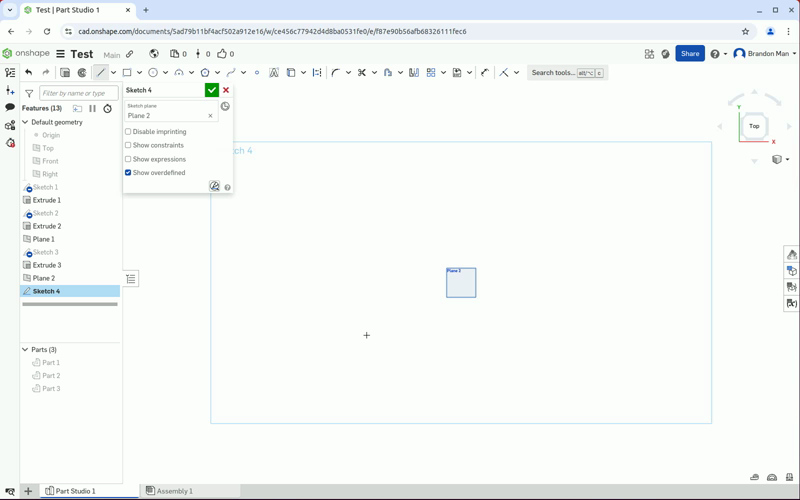
click(366, 334)
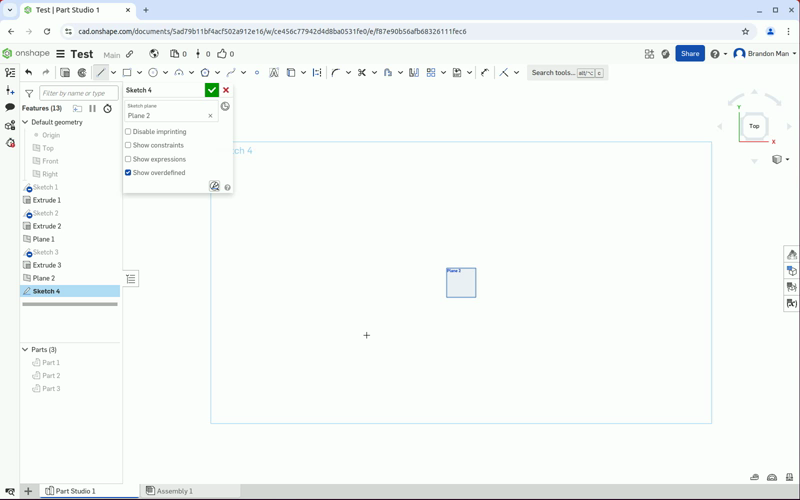
key_up(shift)
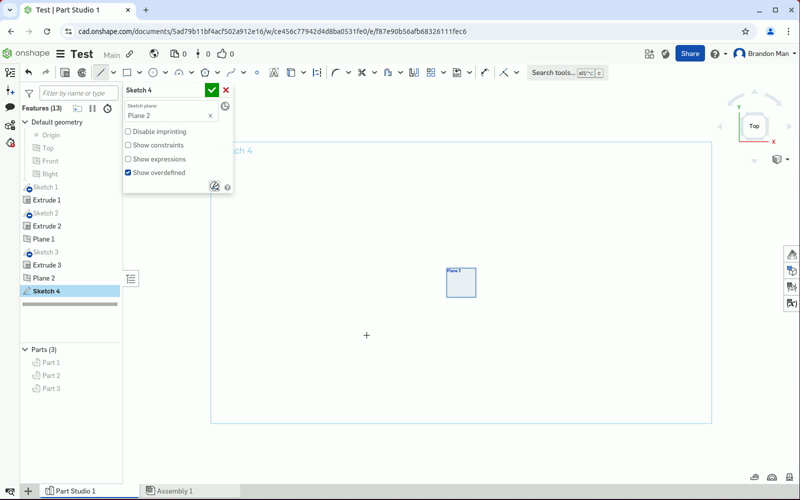
key_down(shift)
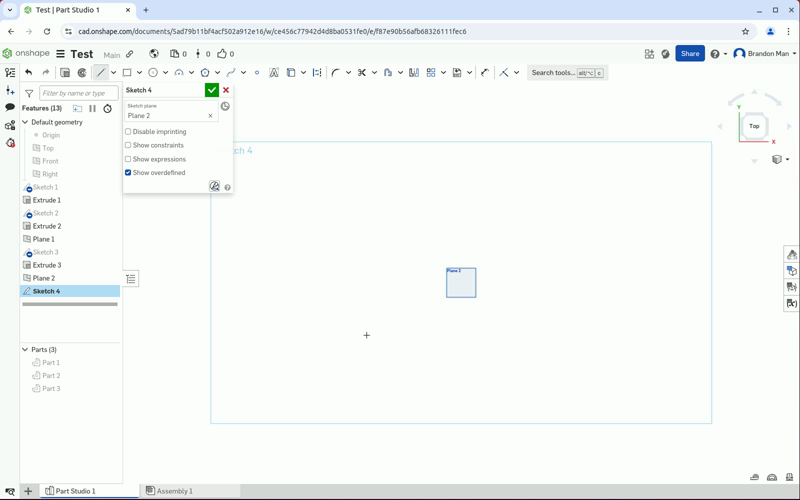
mouse_move(553, 334)
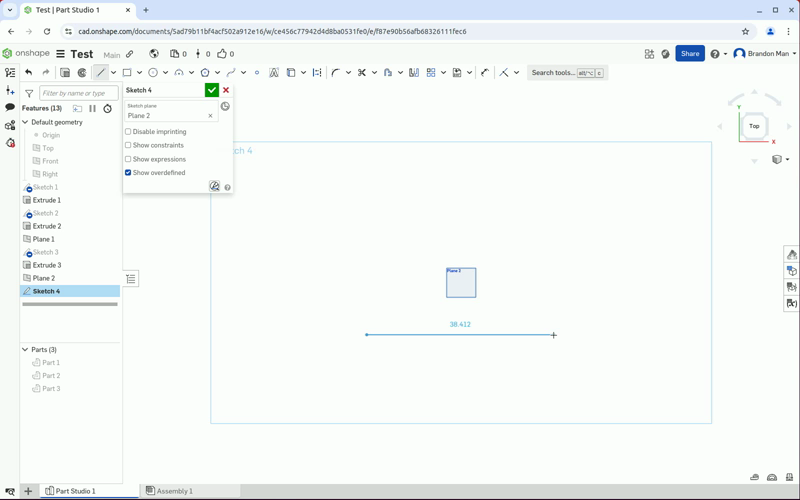
click(553, 334)
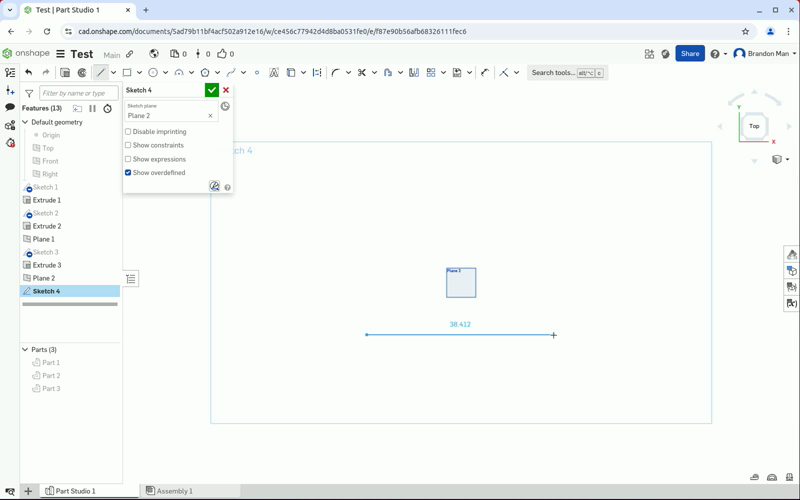
key_up(shift)
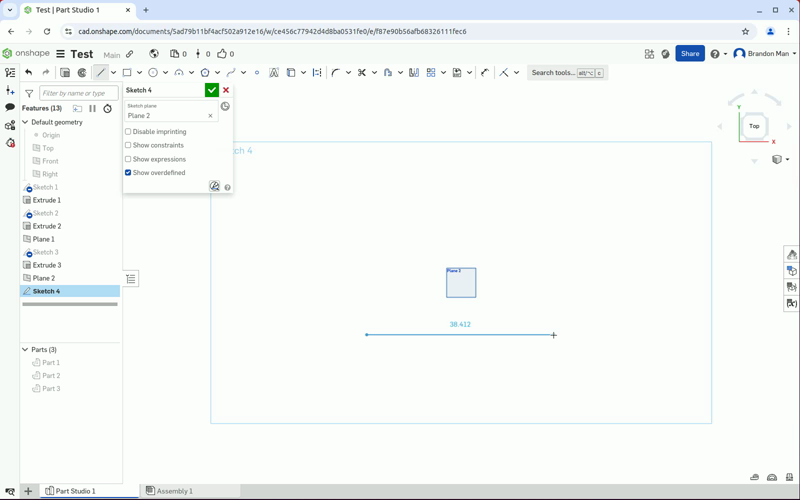
key_down(shift)
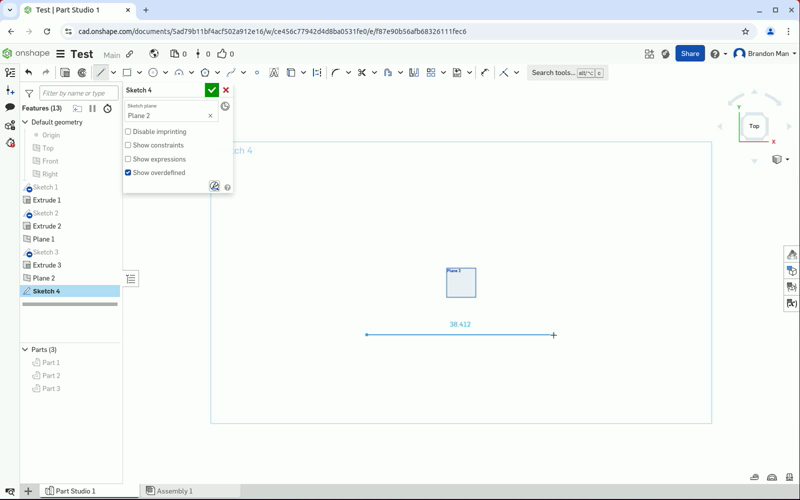
mouse_move(553, 171)
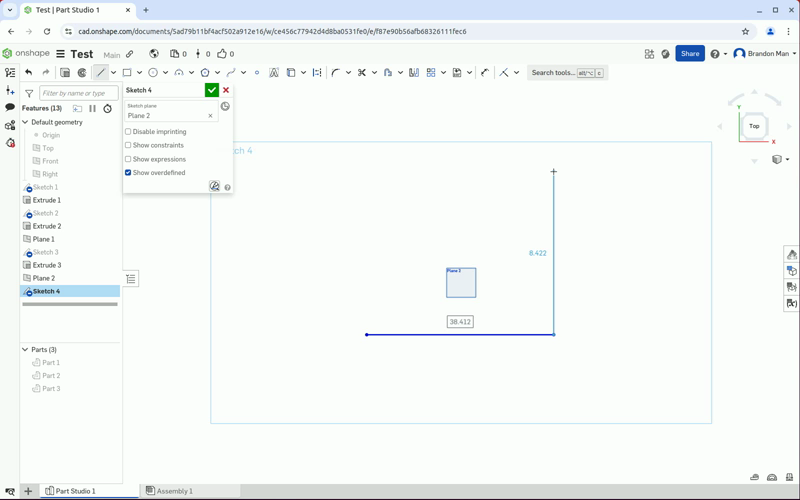
click(553, 171)
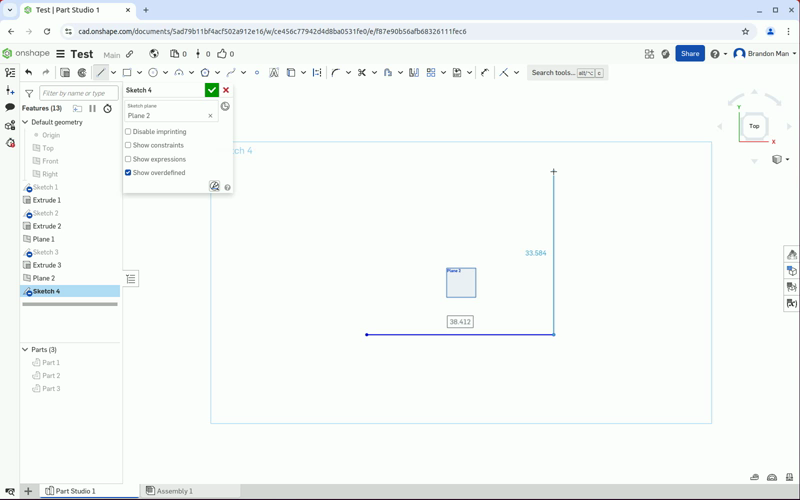
key_up(shift)
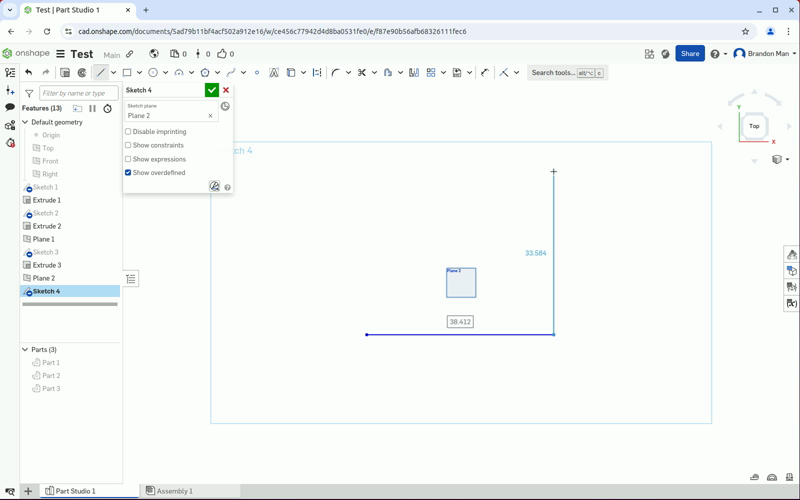
key_down(shift)
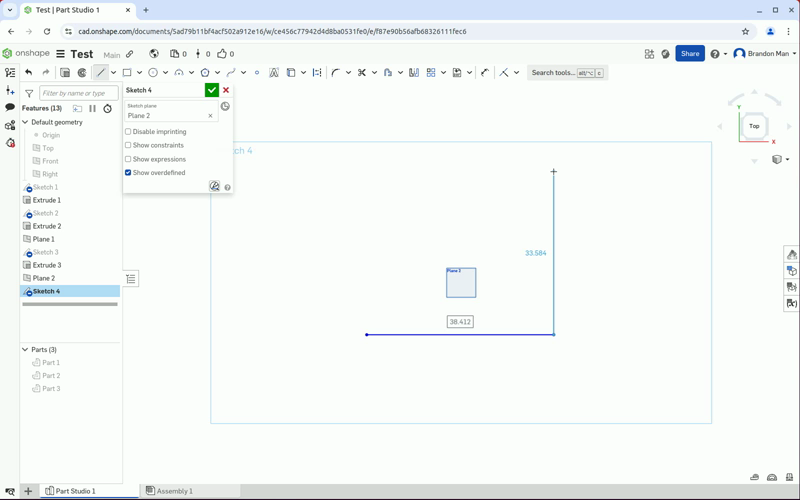
mouse_move(583, 171)
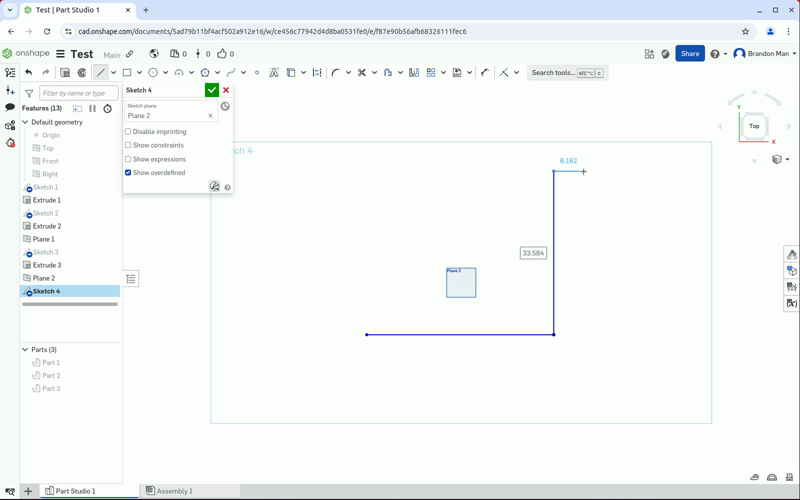
mouse_move(542, 171)
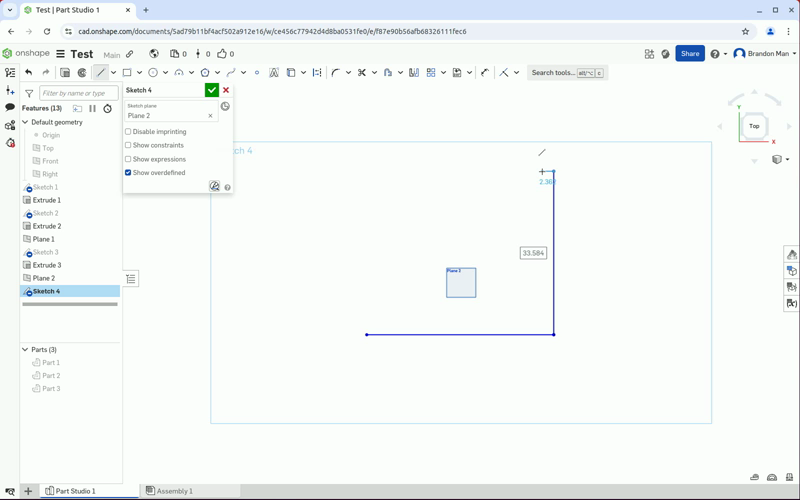
click(542, 171)
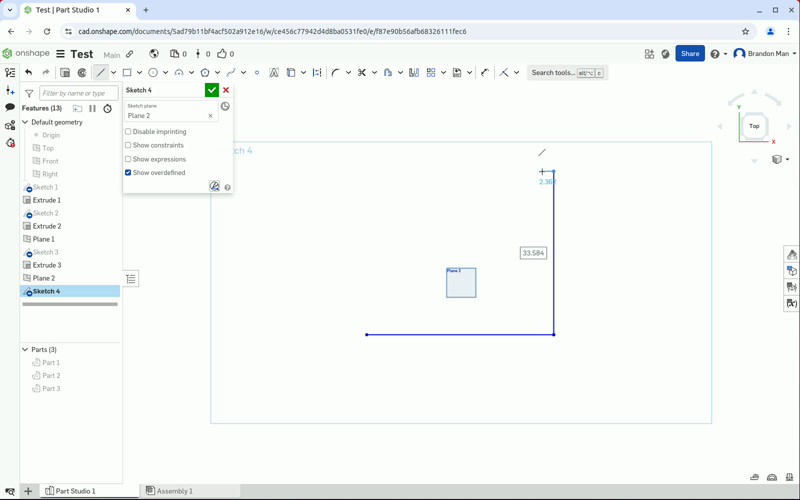
key_up(shift)
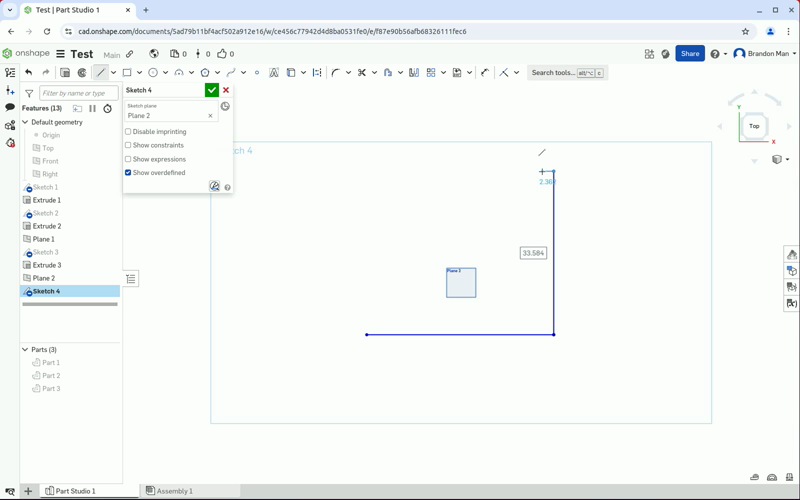
key_down(shift)
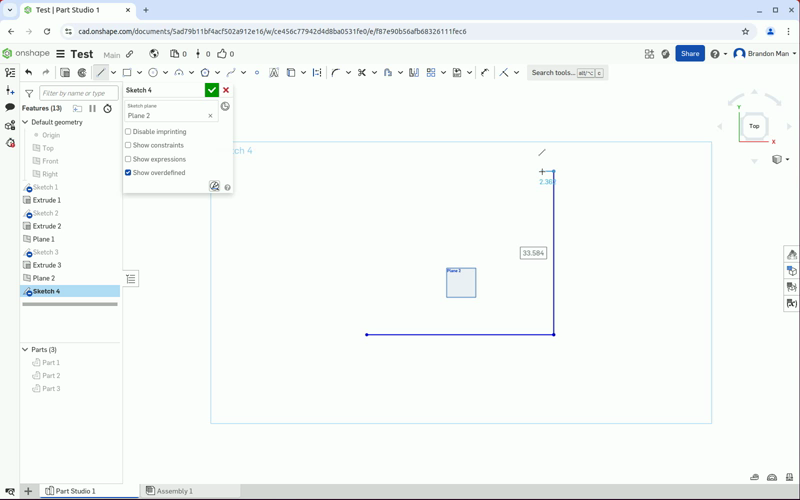
mouse_move(542, 240)
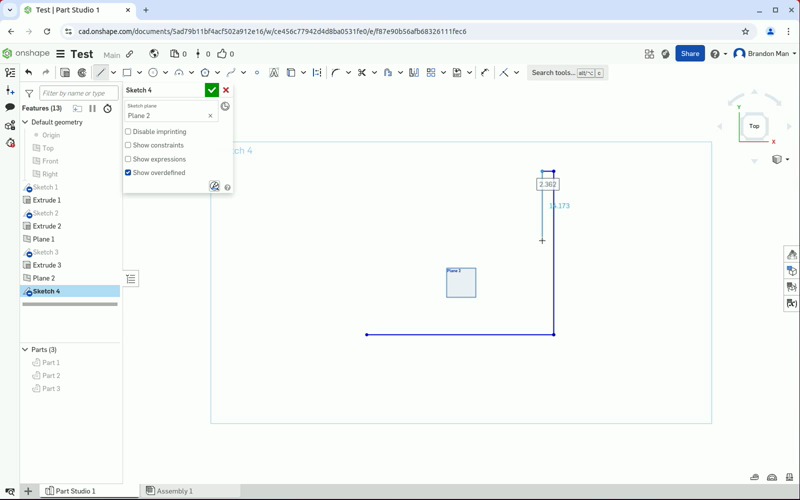
click(542, 240)
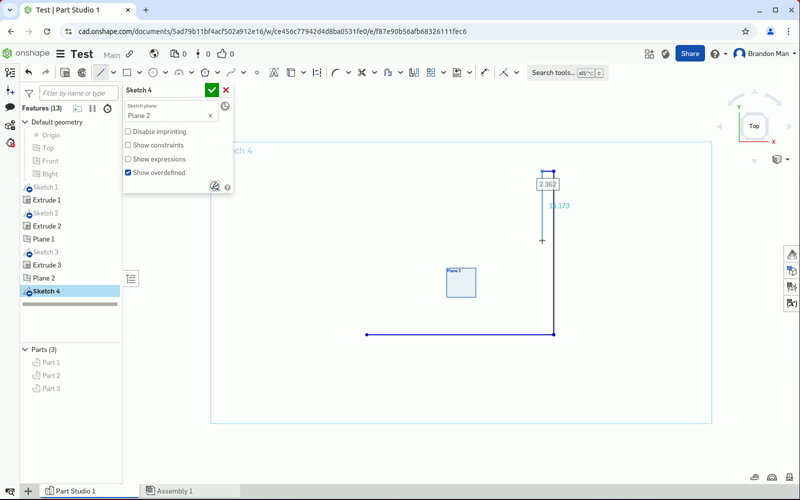
key_up(shift)
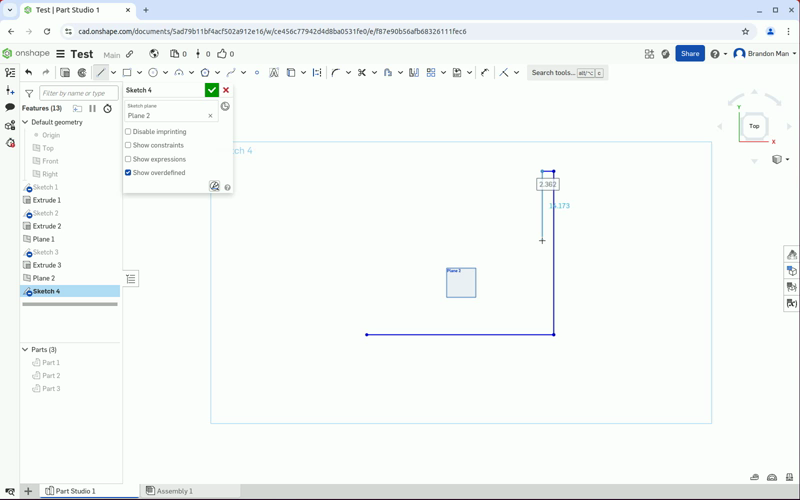
key(esc)
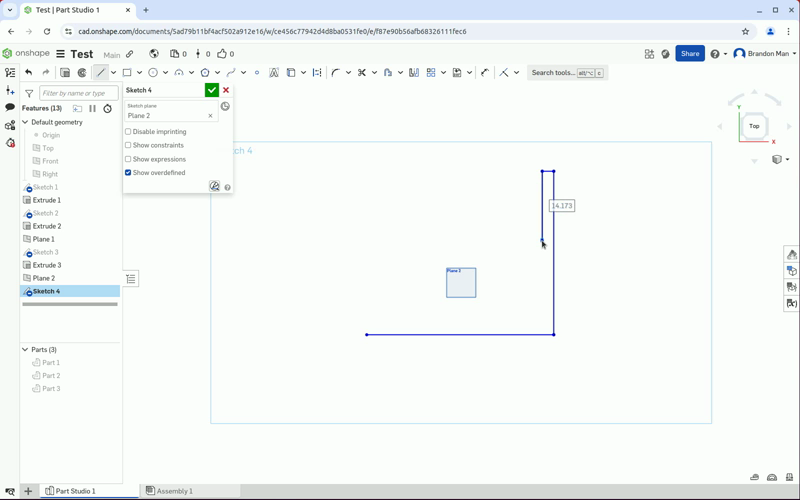
key(a)
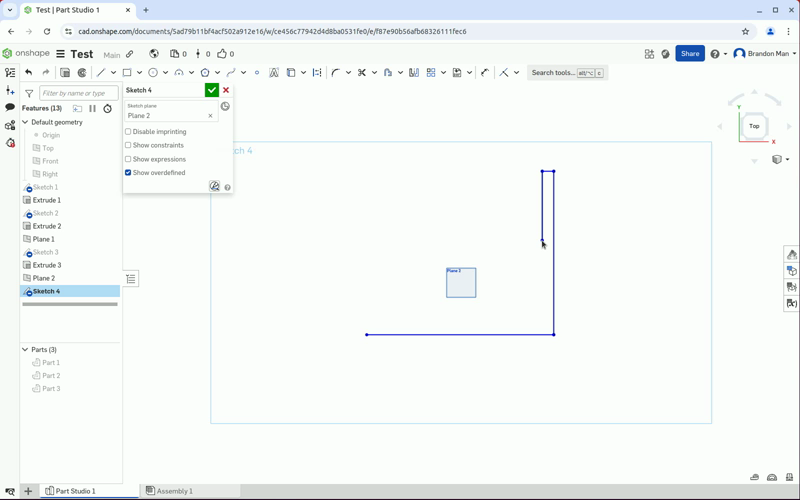
mouse_move(542, 240)
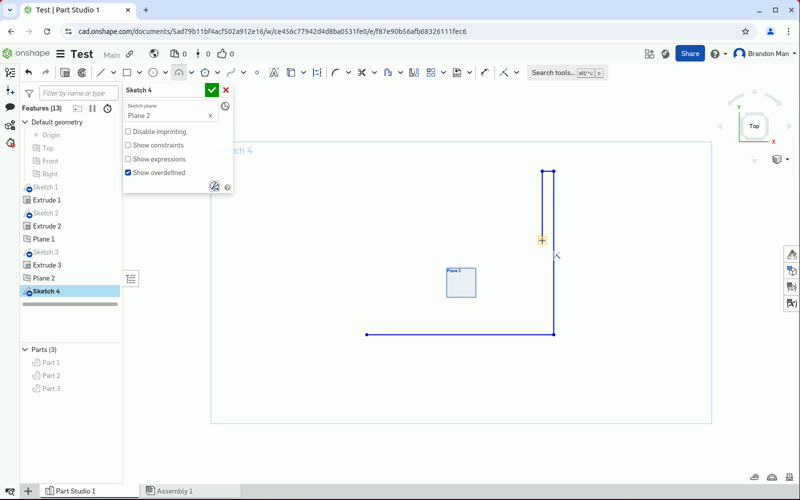
click(542, 240)
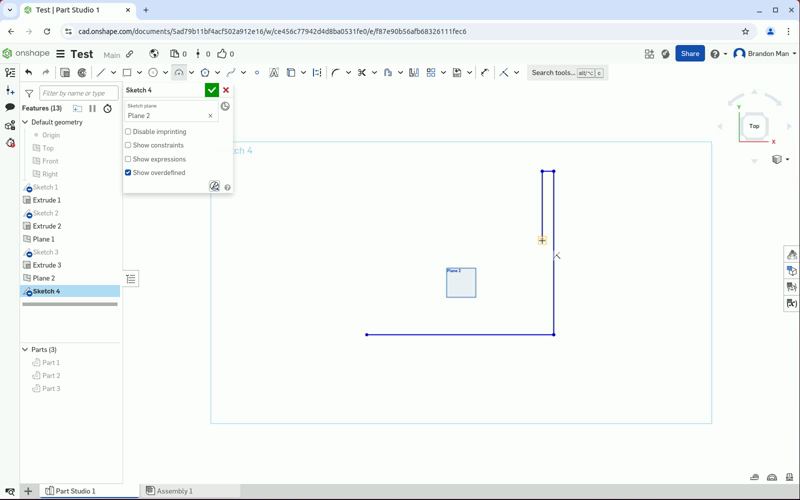
key_down(shift)
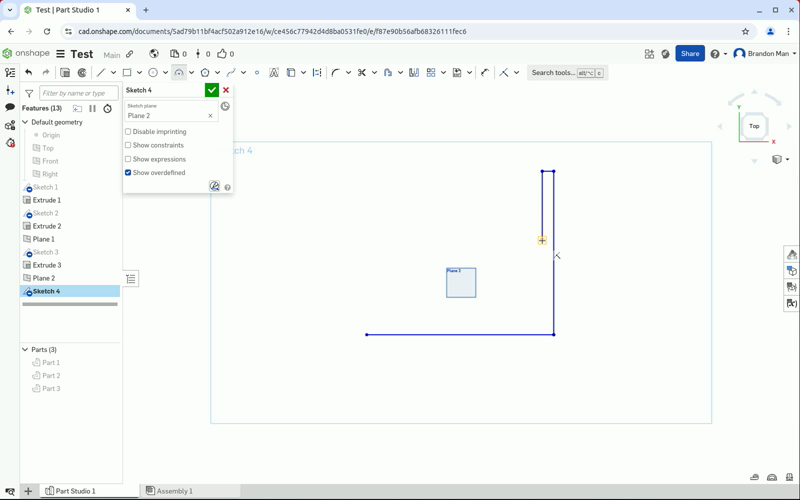
mouse_move(378, 240)
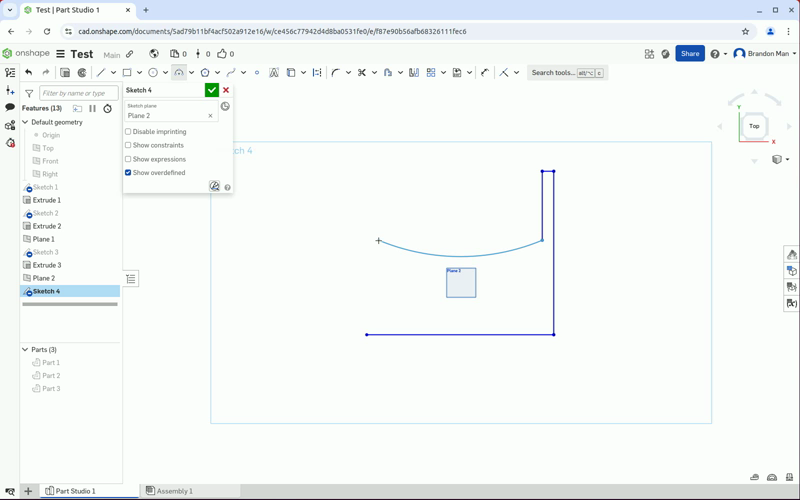
click(378, 240)
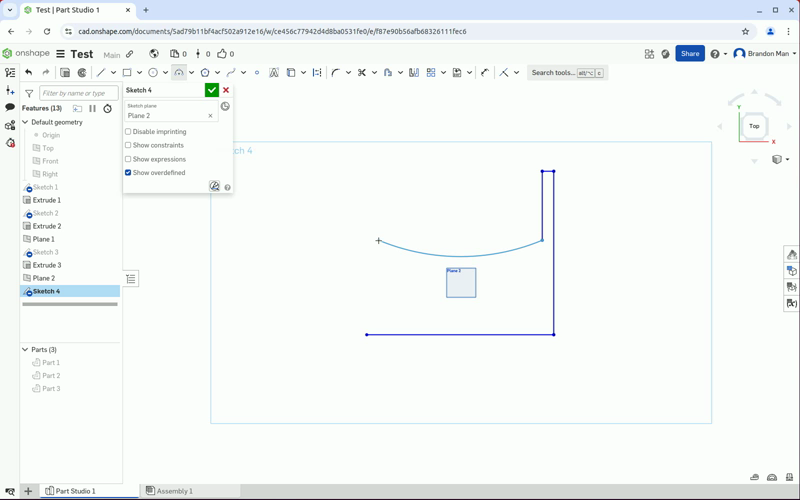
mouse_move(460, 321)
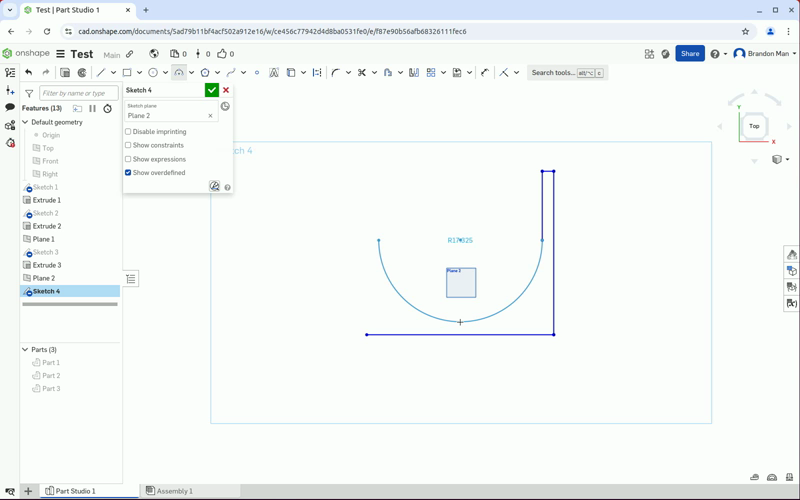
click(460, 321)
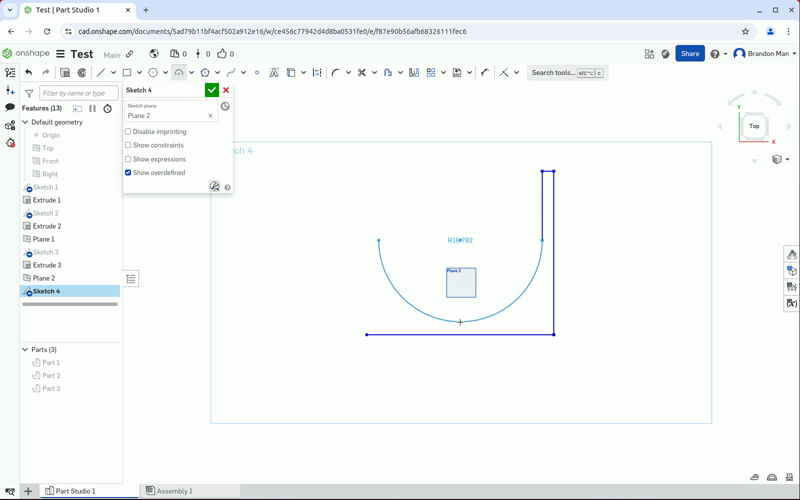
key_up(shift)
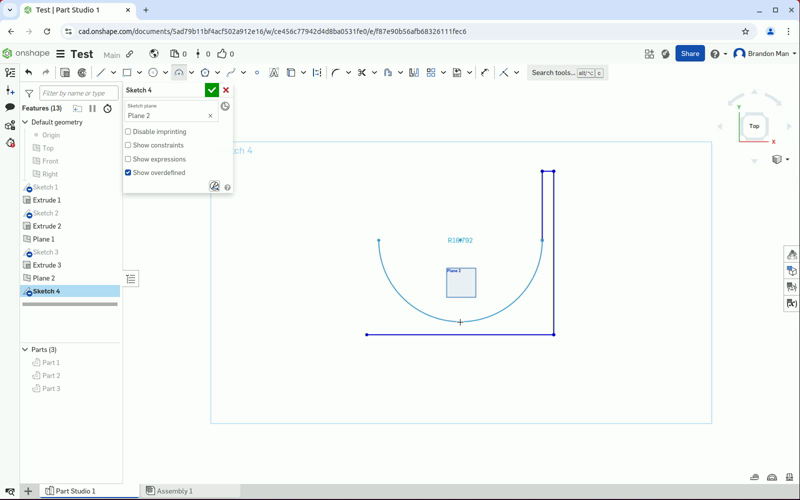
key(esc)
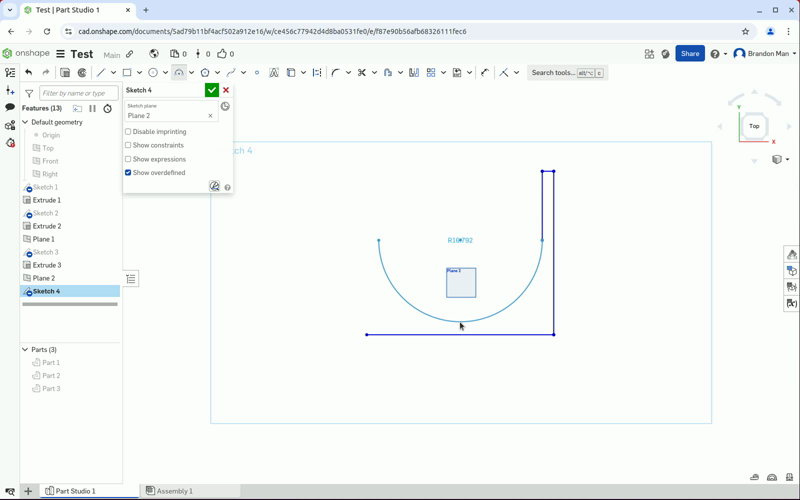
key(l)
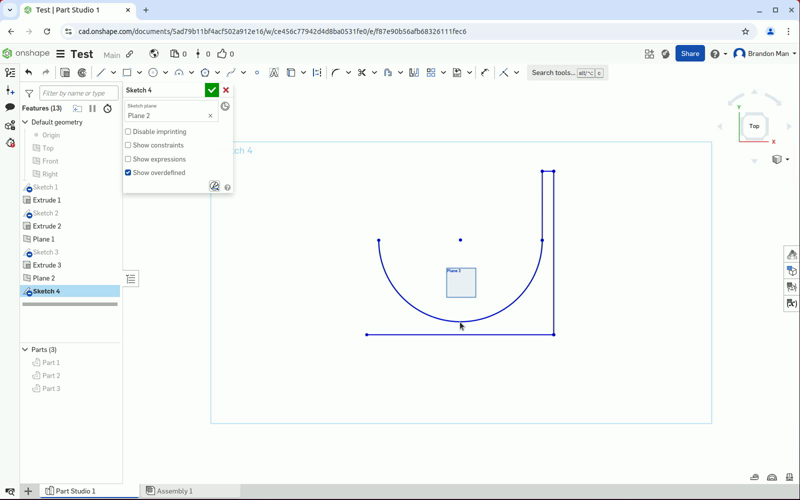
mouse_move(378, 240)
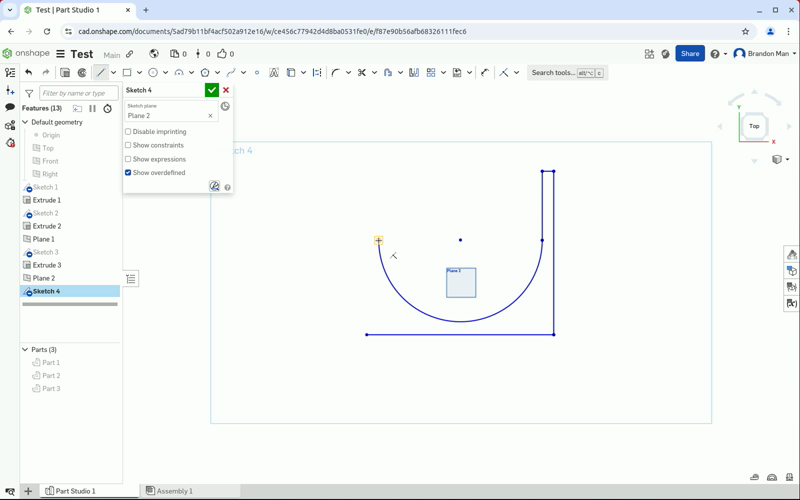
click(378, 240)
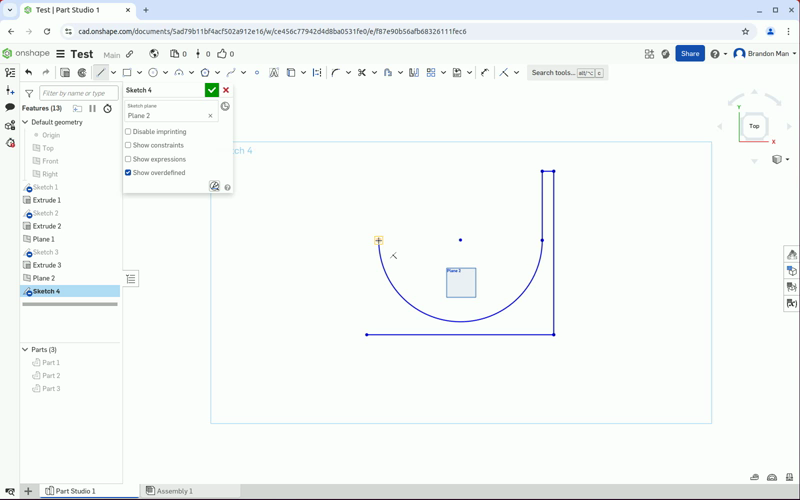
key_down(shift)
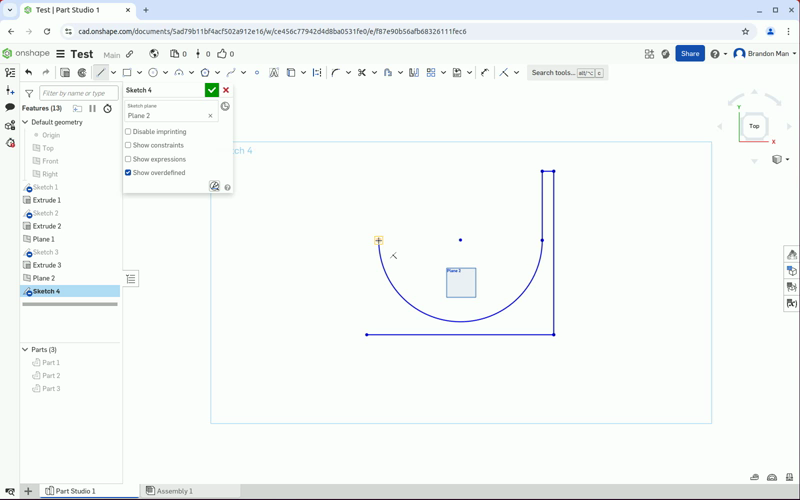
mouse_move(378, 171)
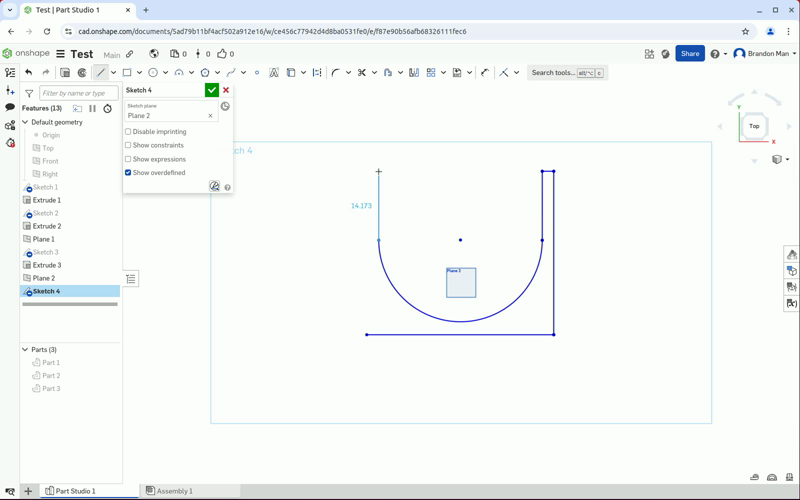
click(378, 171)
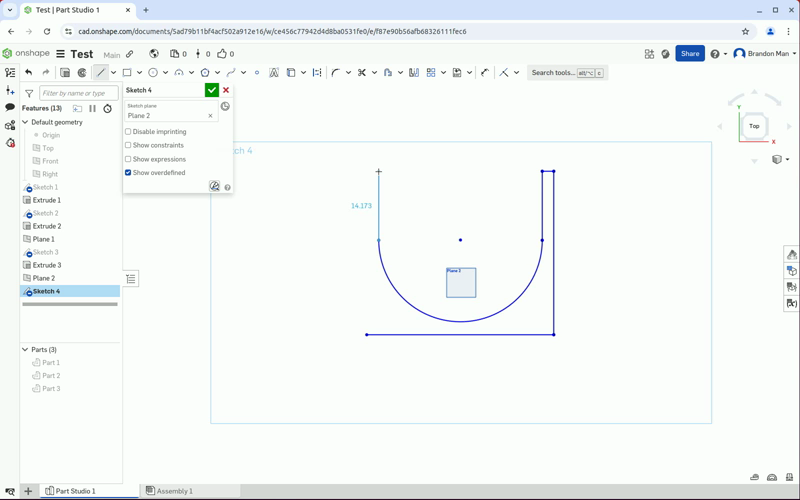
key_up(shift)
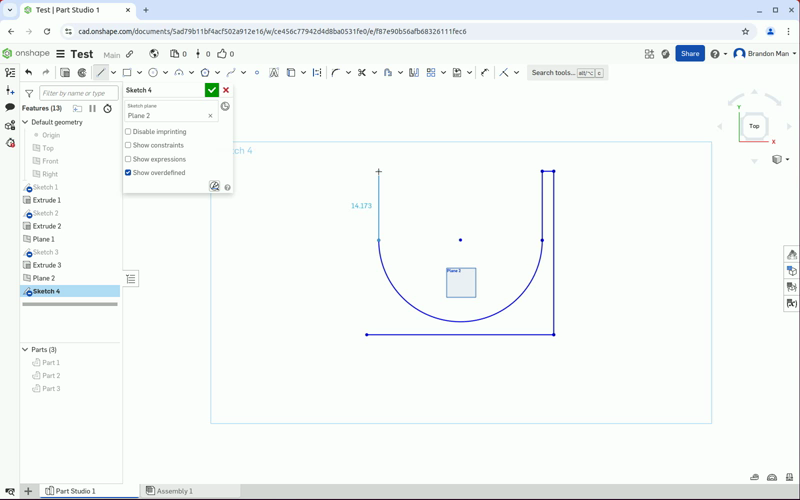
key_down(shift)
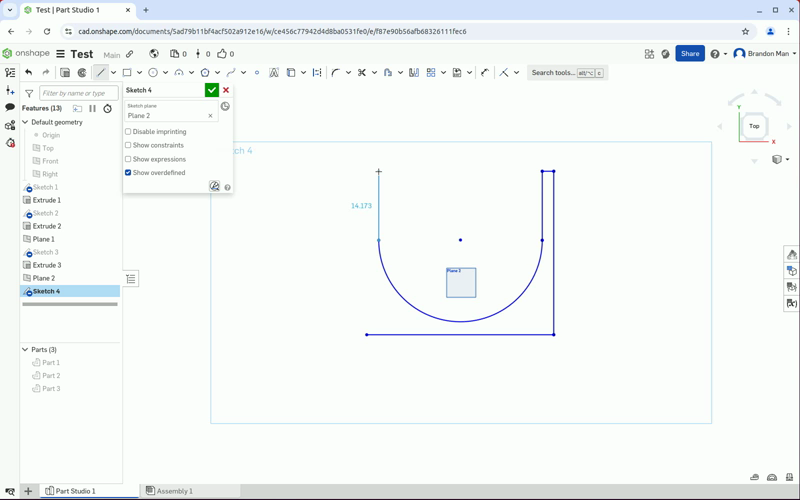
mouse_move(408, 171)
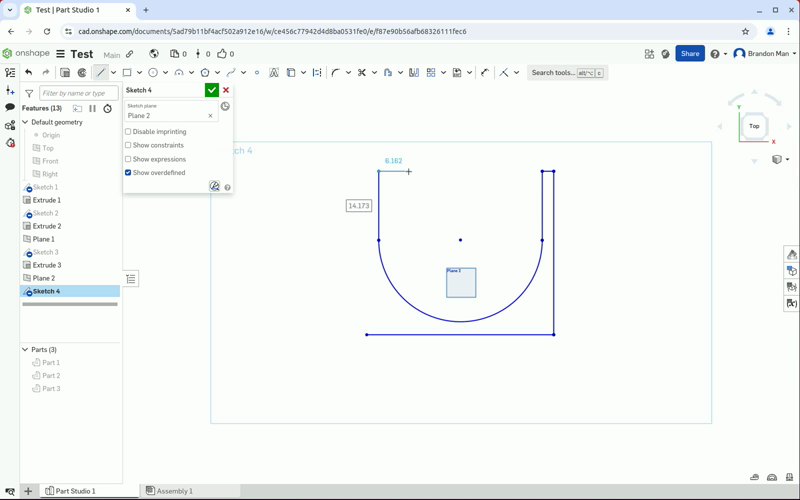
mouse_move(366, 171)
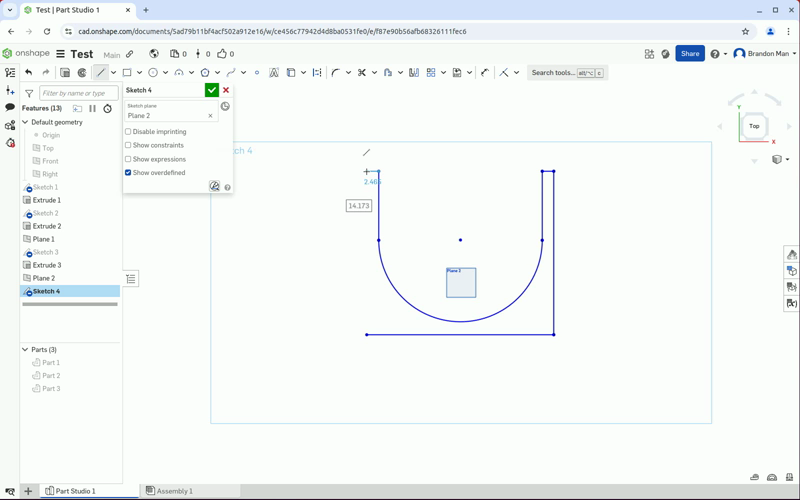
click(366, 171)
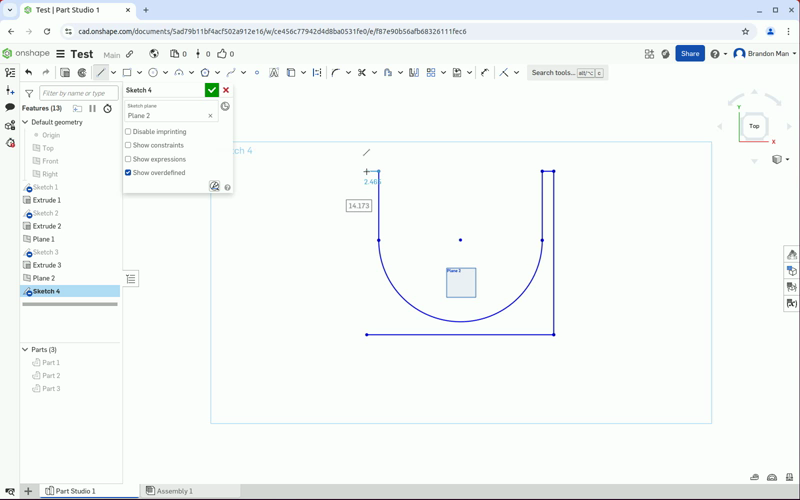
key_up(shift)
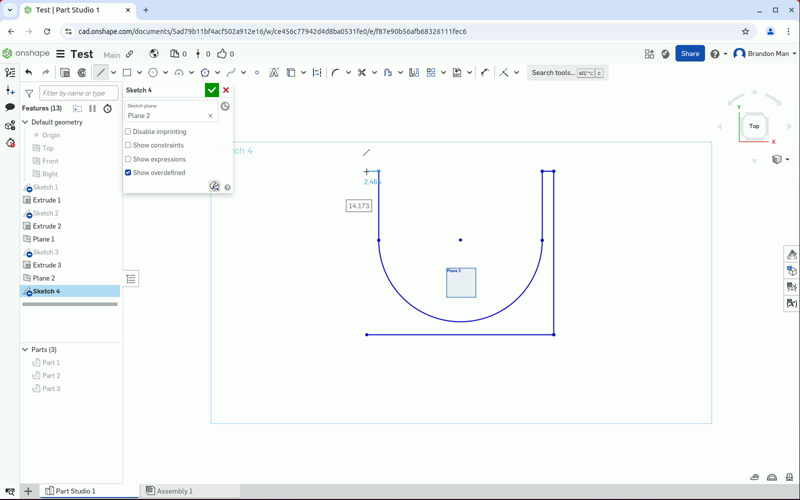
key_down(shift)
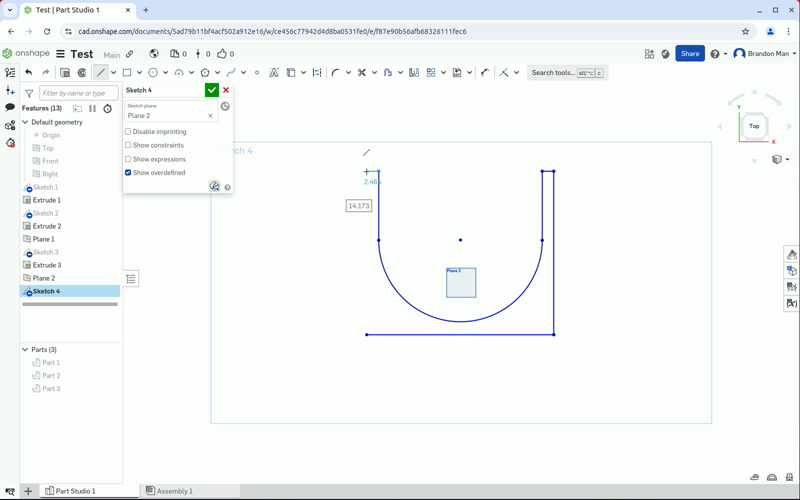
mouse_move(366, 334)
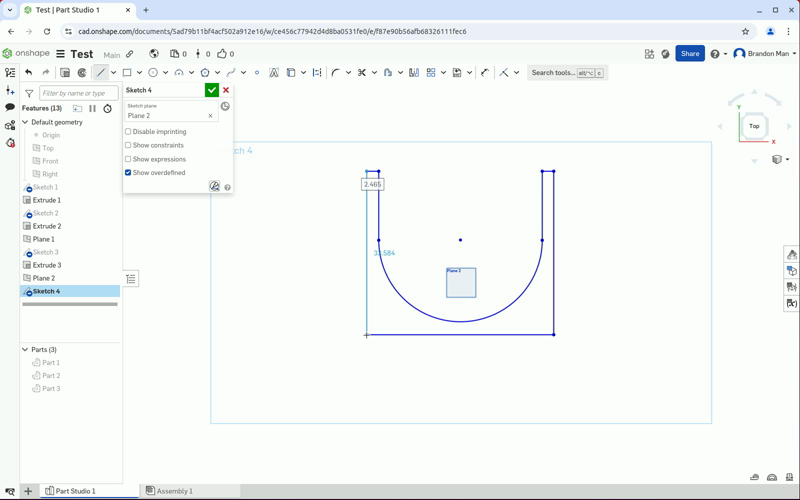
key_up(shift)
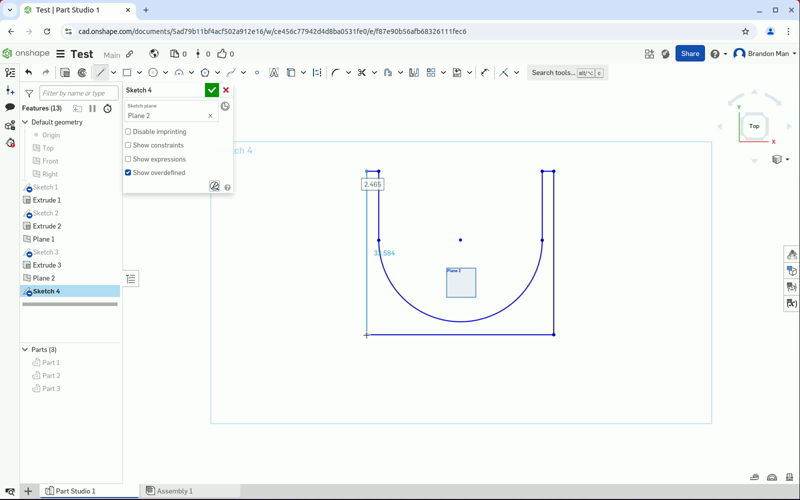
click(366, 334)
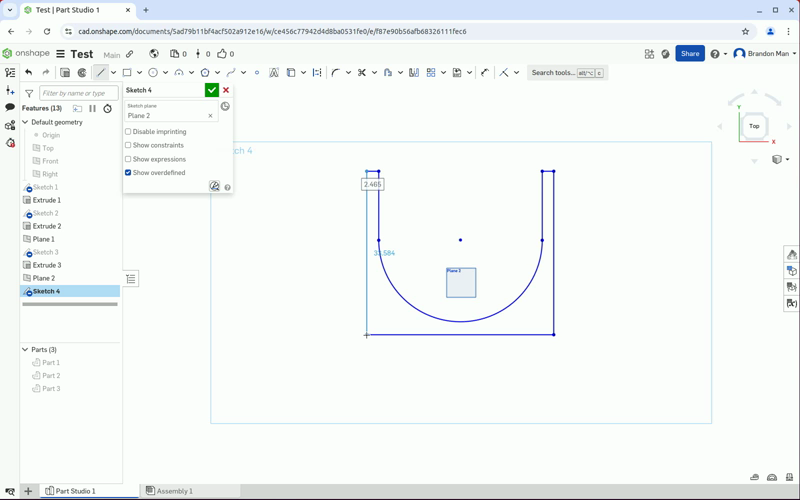
key(esc)
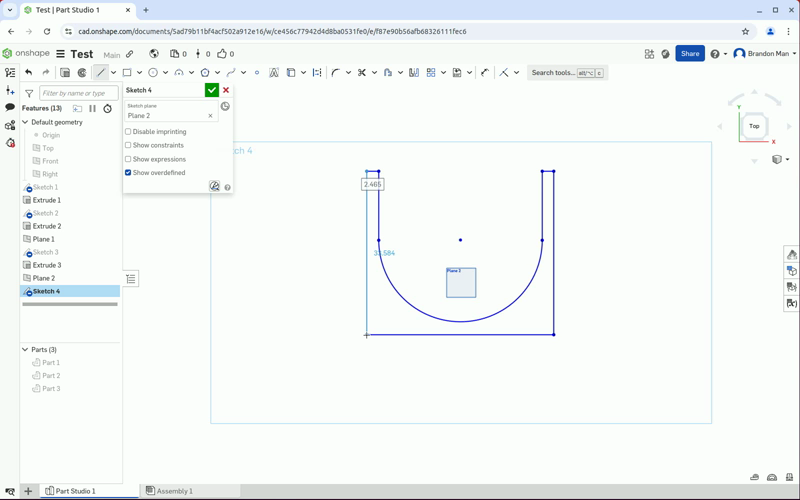
mouse_move(463, 300)
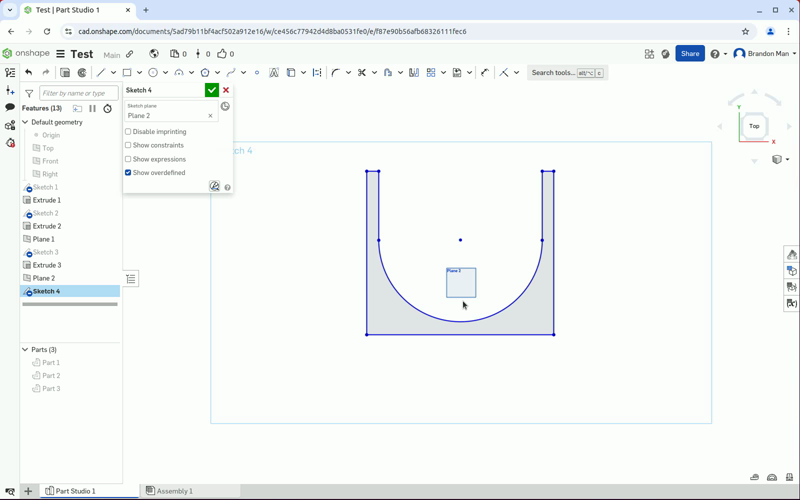
scroll(6)
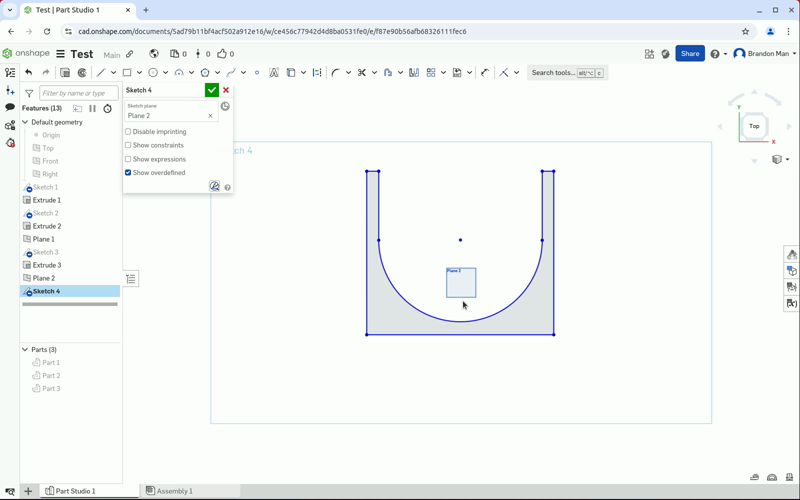
scroll(6)
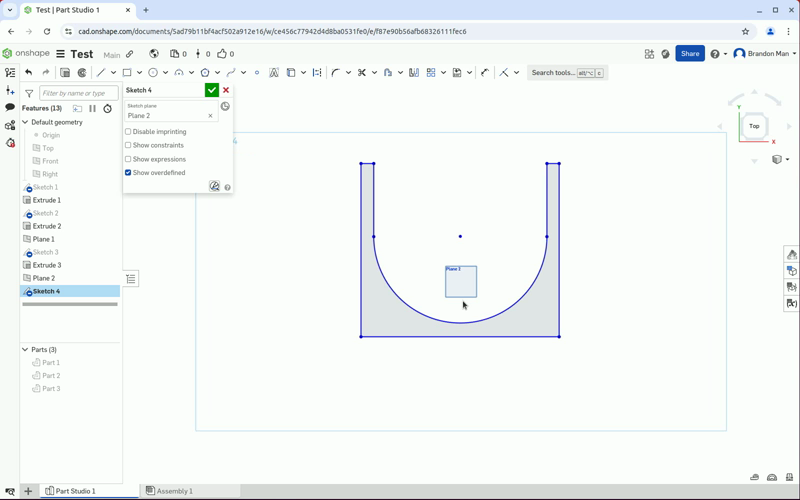
scroll(6)
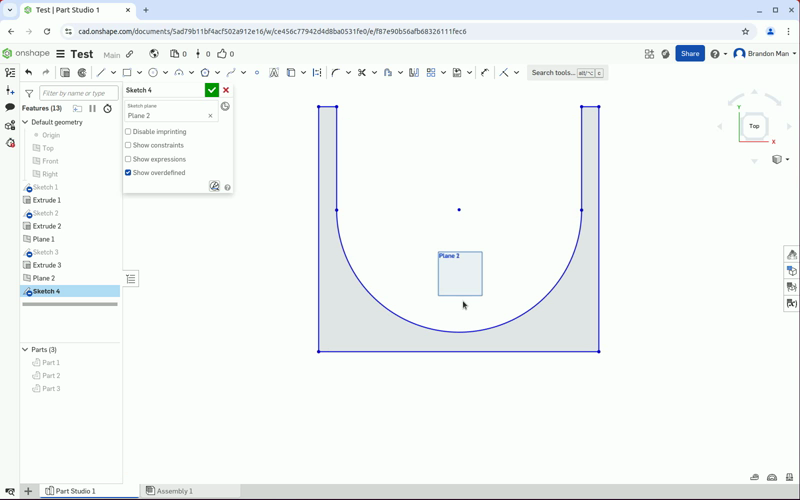
scroll(6)
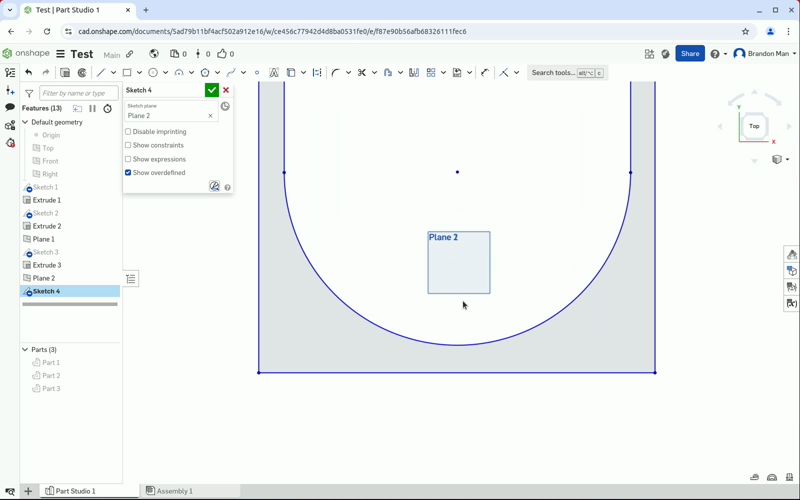
scroll(6)
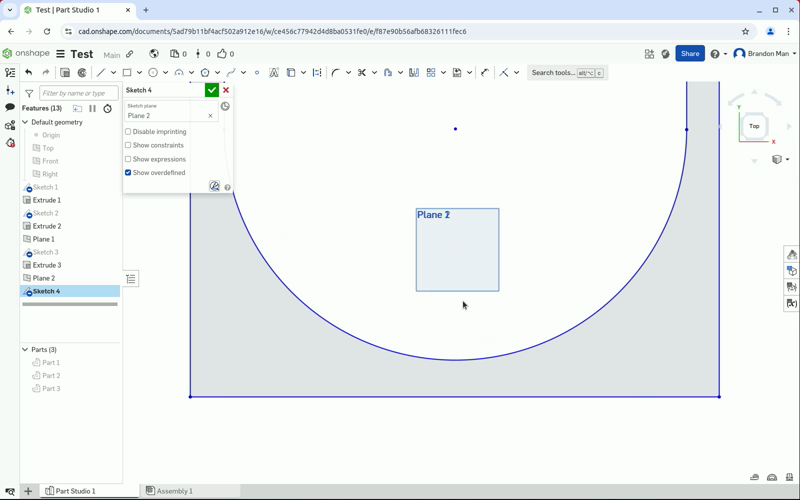
scroll(6)
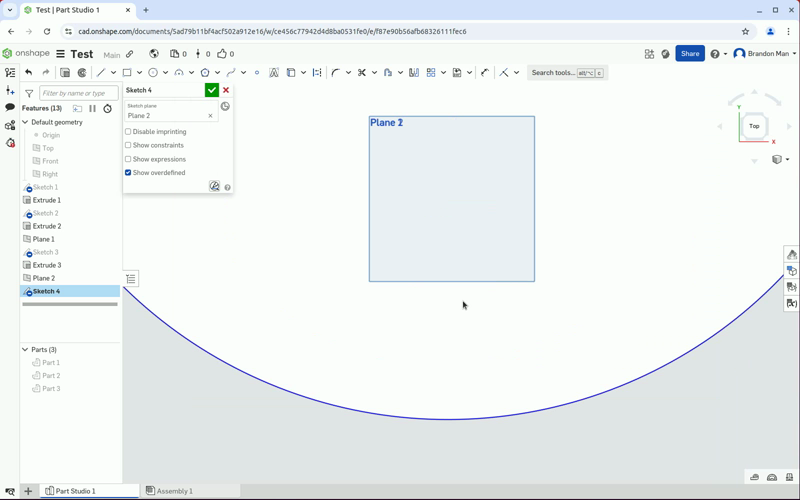
scroll(6)
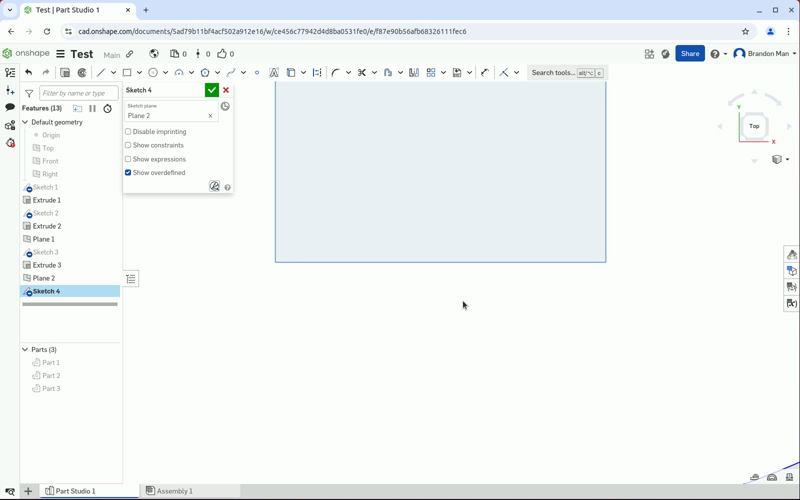
click(463, 300)
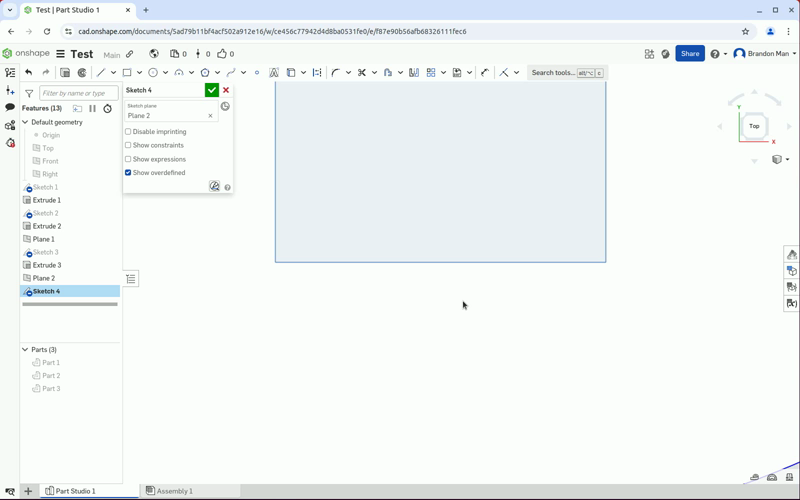
scroll(-6)
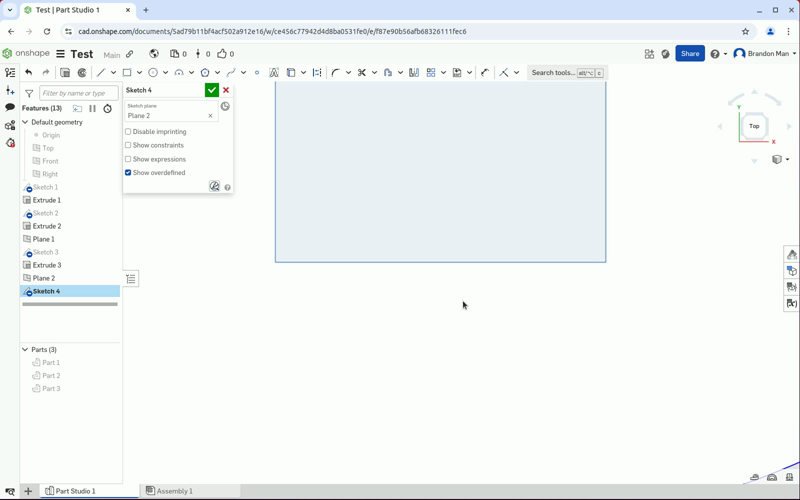
scroll(-6)
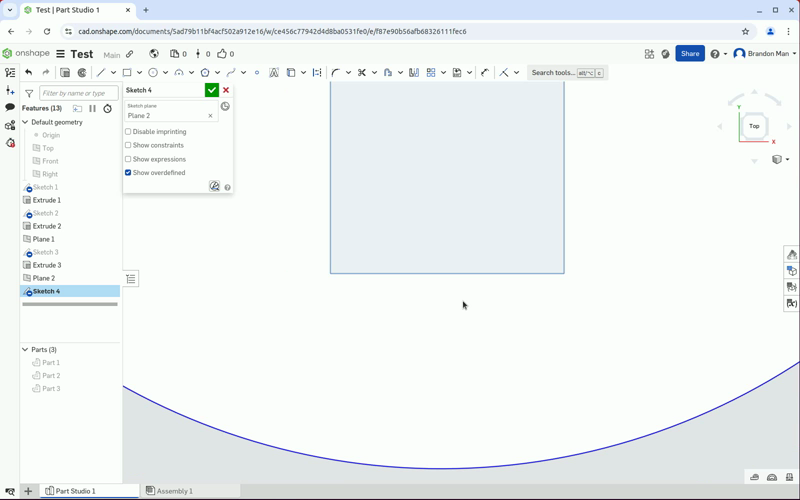
scroll(-6)
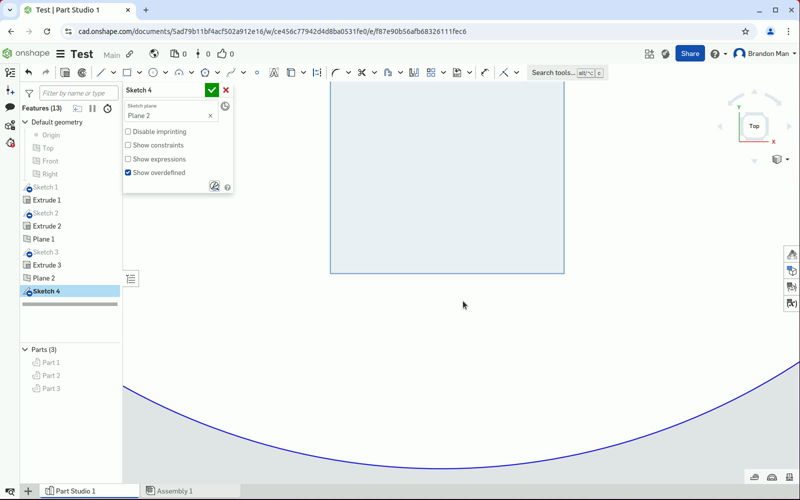
scroll(-6)
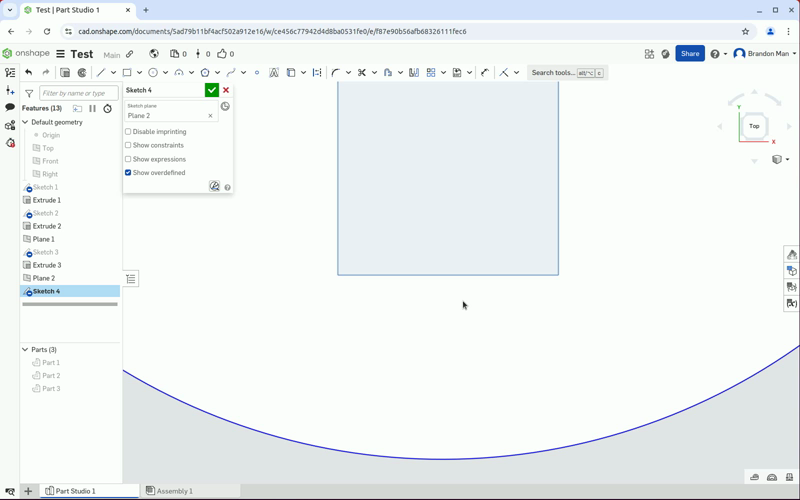
scroll(-6)
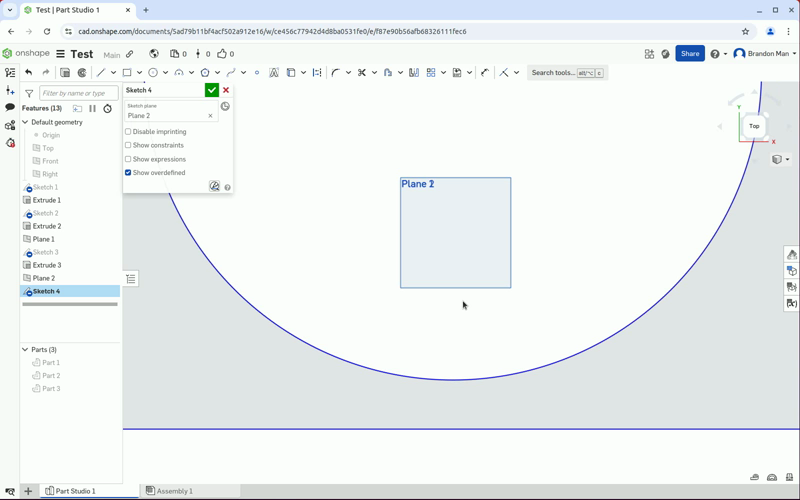
scroll(-6)
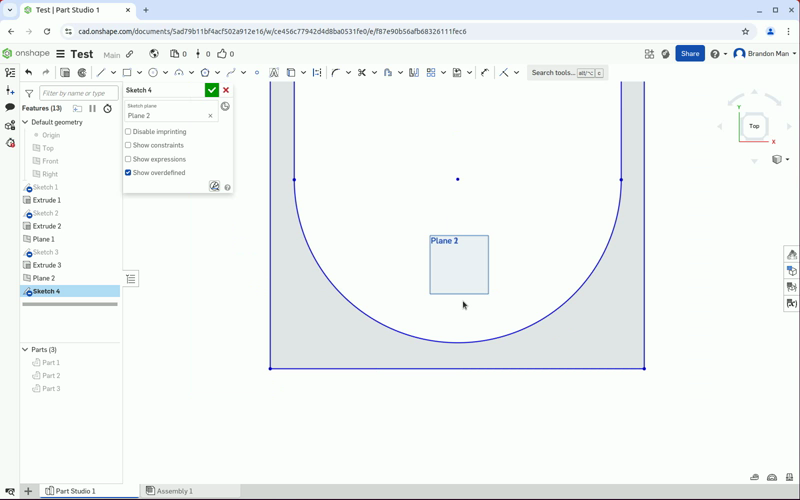
scroll(-6)
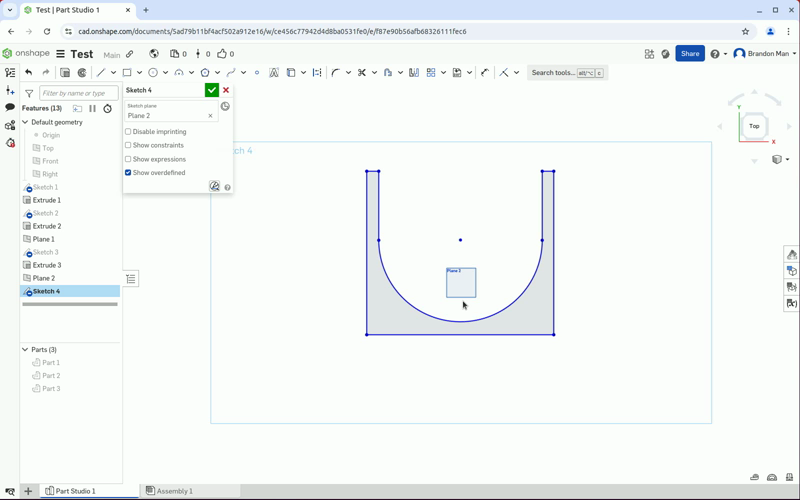
mouse_move(73, 352)
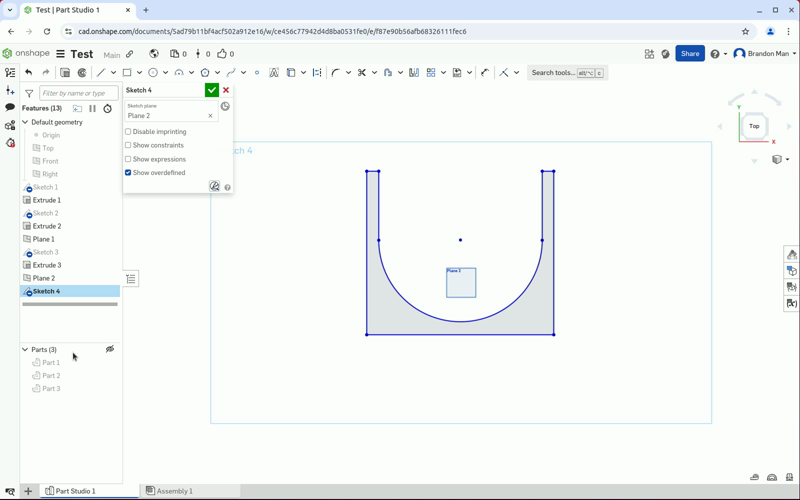
key(shift+y)
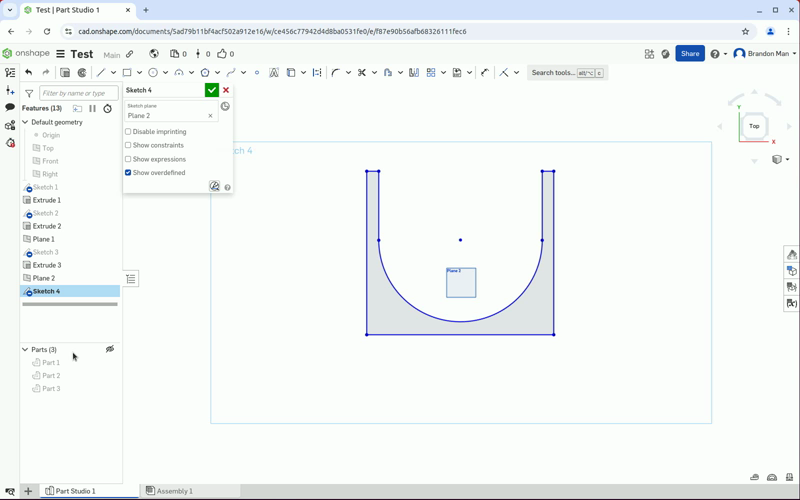
key(shift+e)
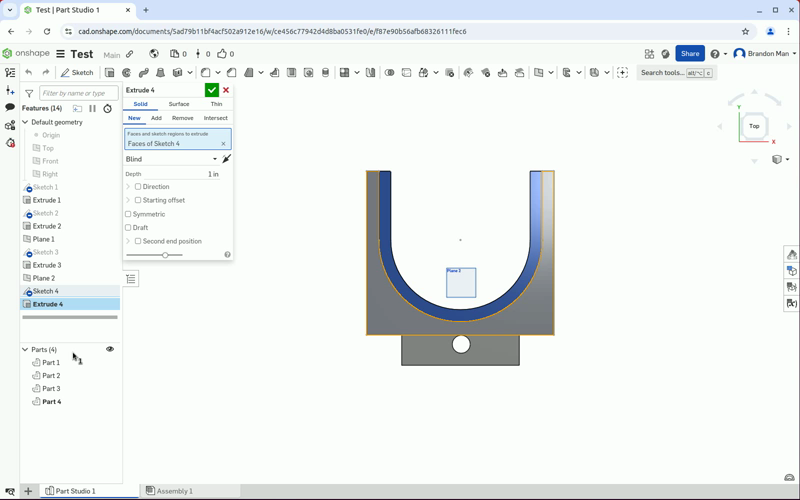
mouse_move(143, 106)
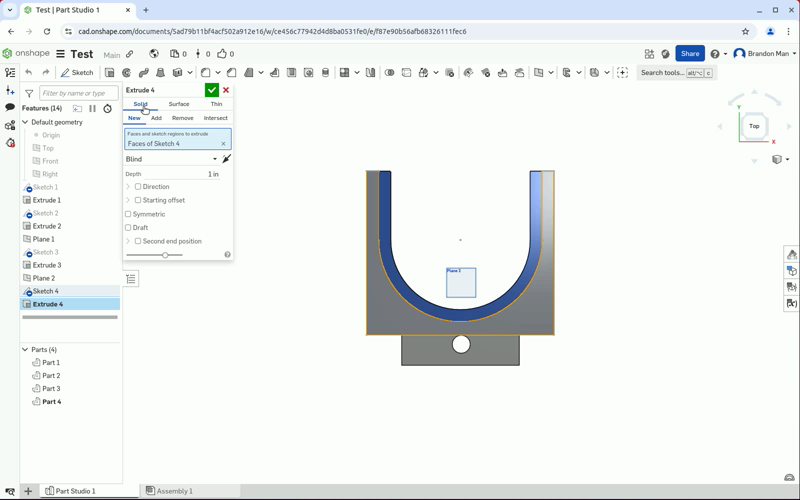
click(143, 106)
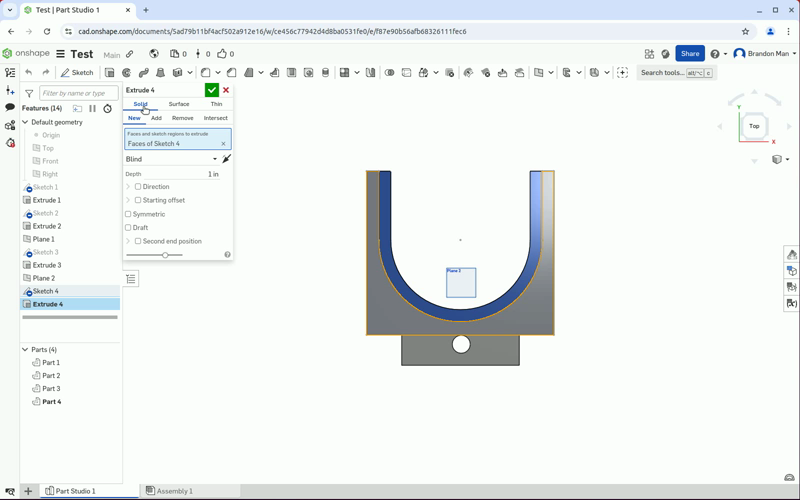
mouse_move(137, 120)
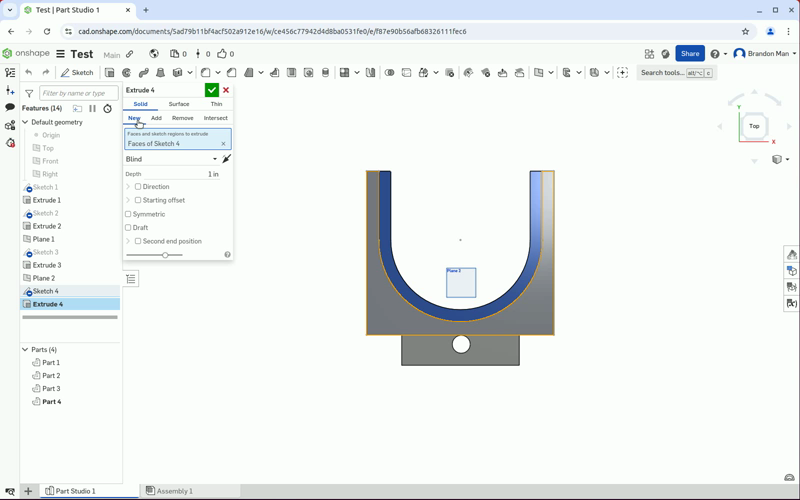
click(137, 120)
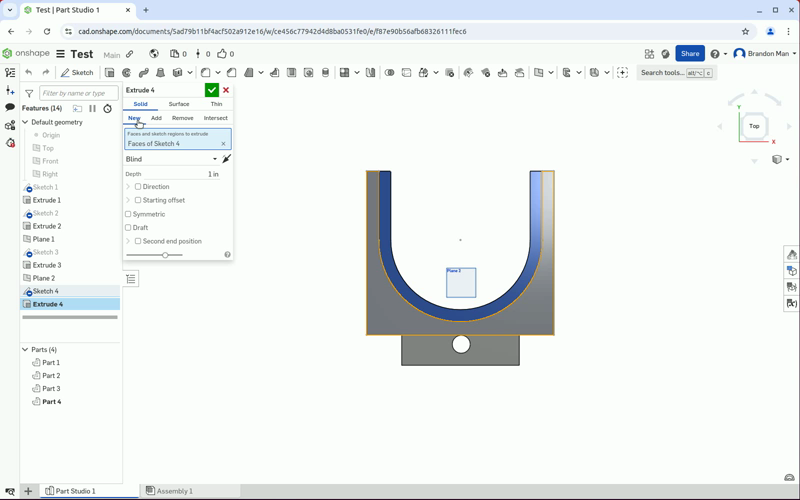
key(tab, 4)
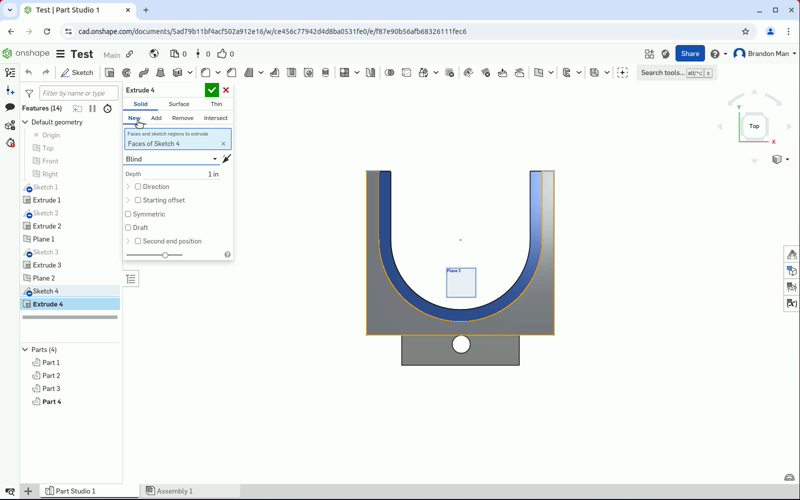
text(7.943)
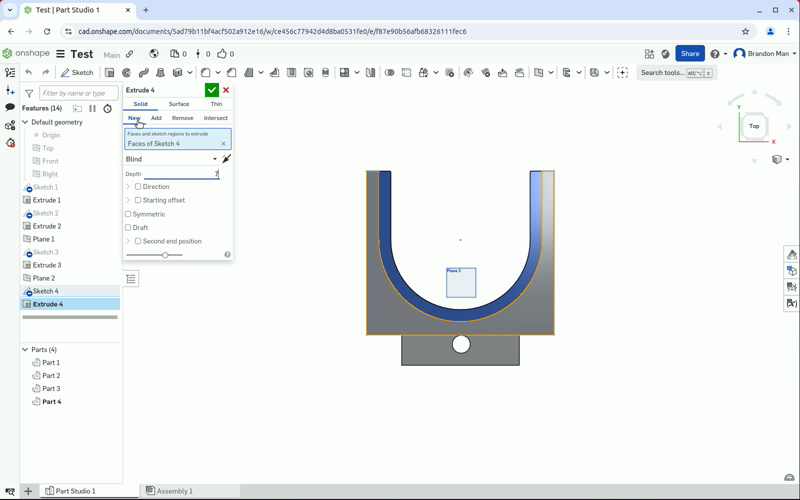
key(enter)
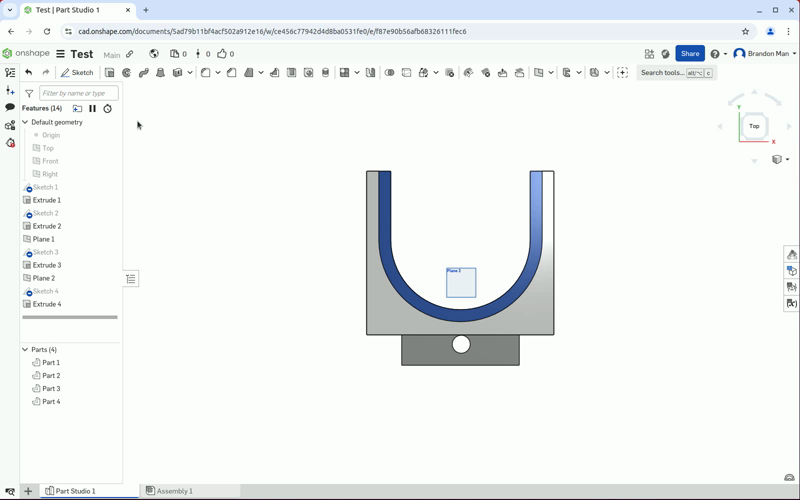
key(shift+h)
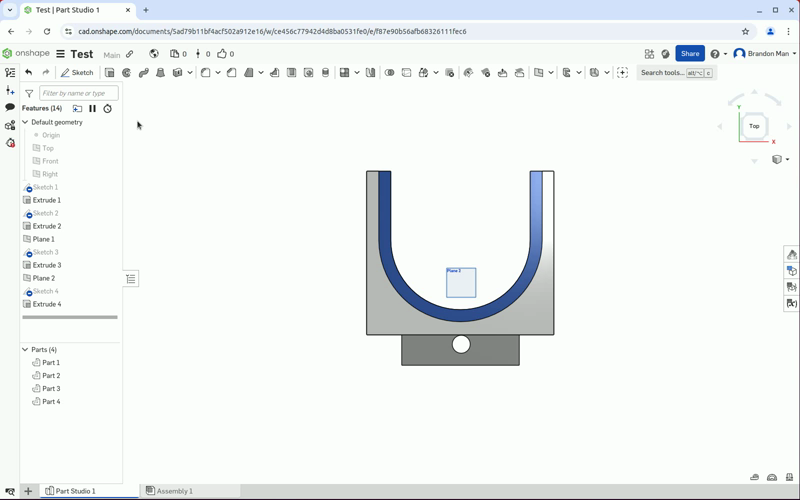
key(shift+h)
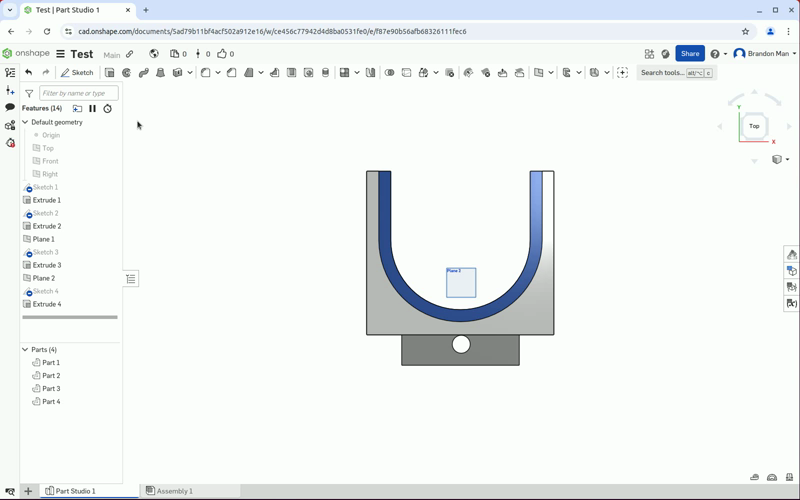
key(shift+7)
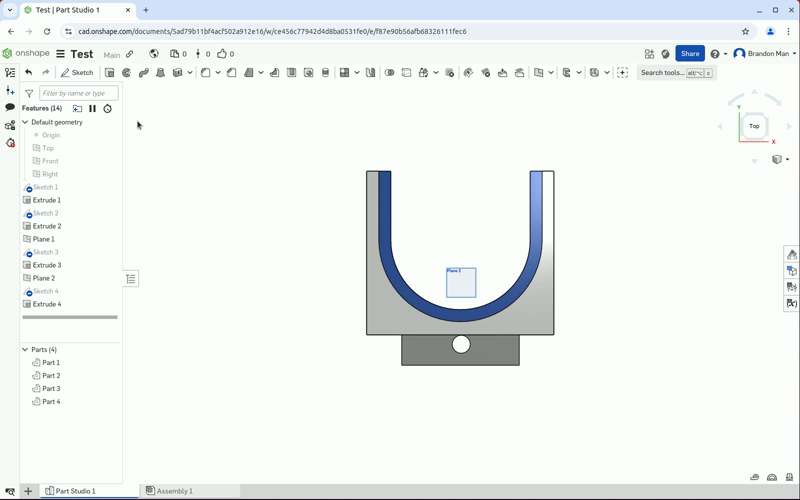
key(up, 3)
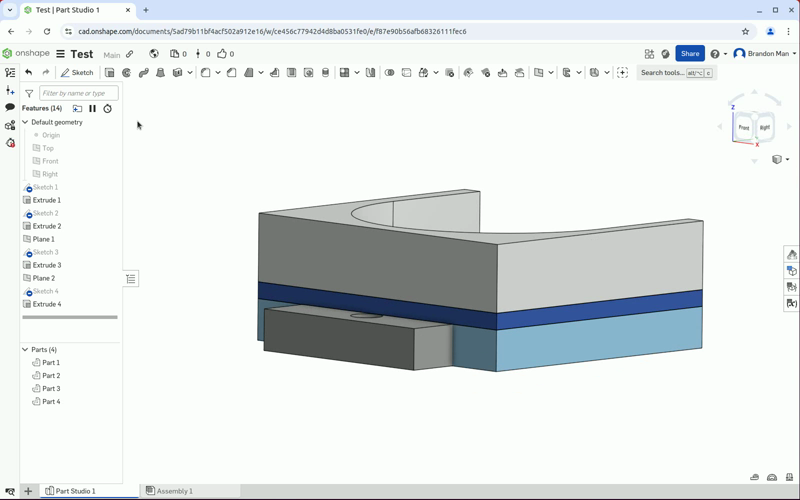
key(left, 3)
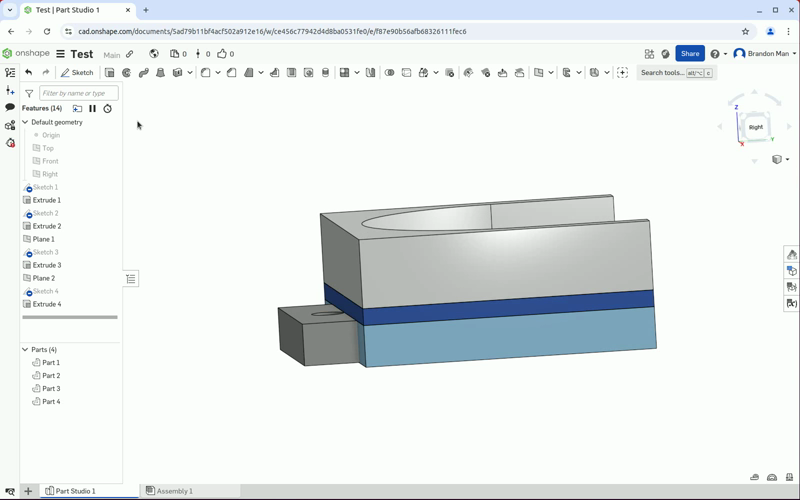
key(right, 3)
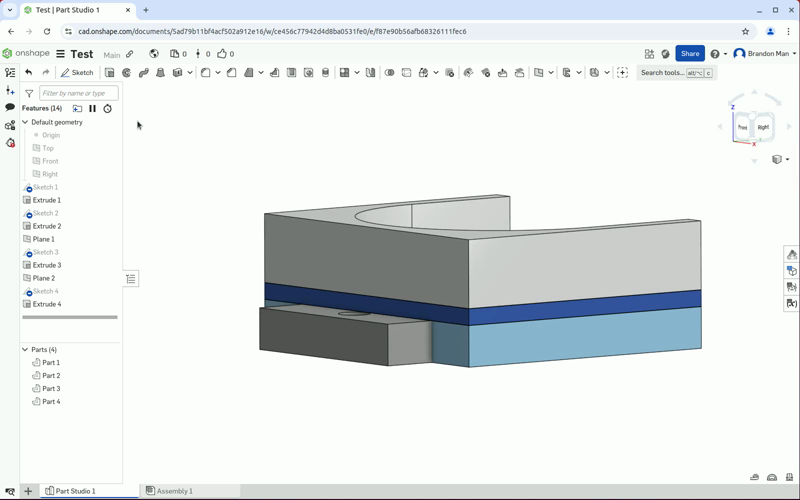
key(down, 3)
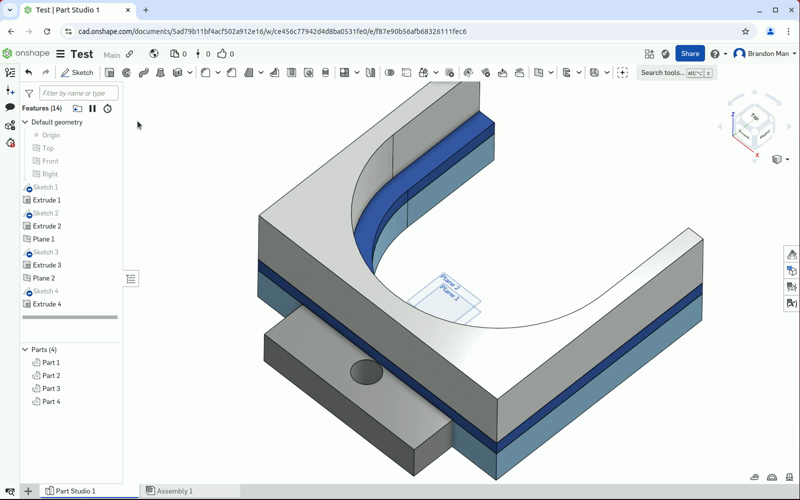
mouse_move(73, 189)
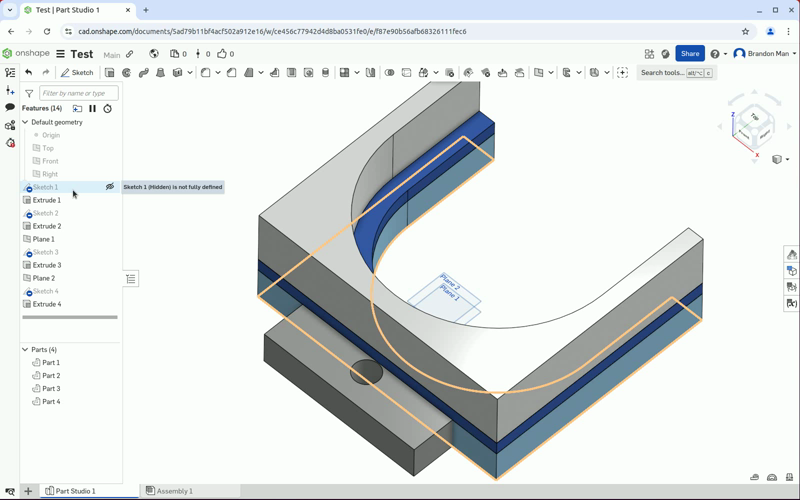
click(73, 189)